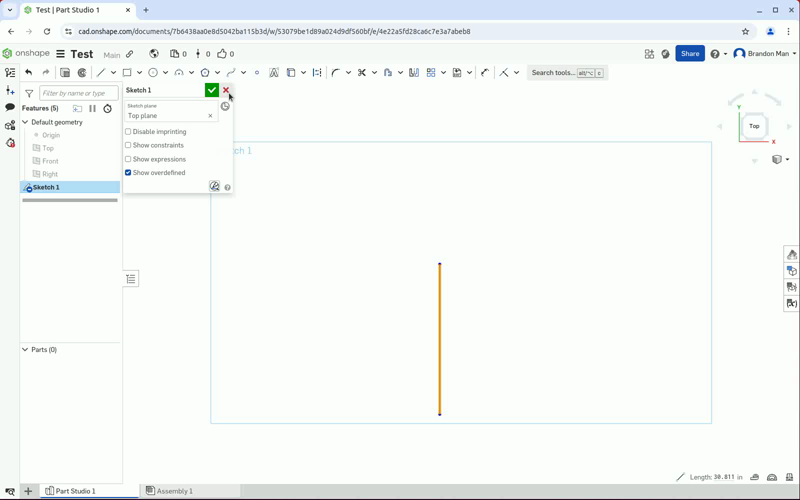
key(shift+h)
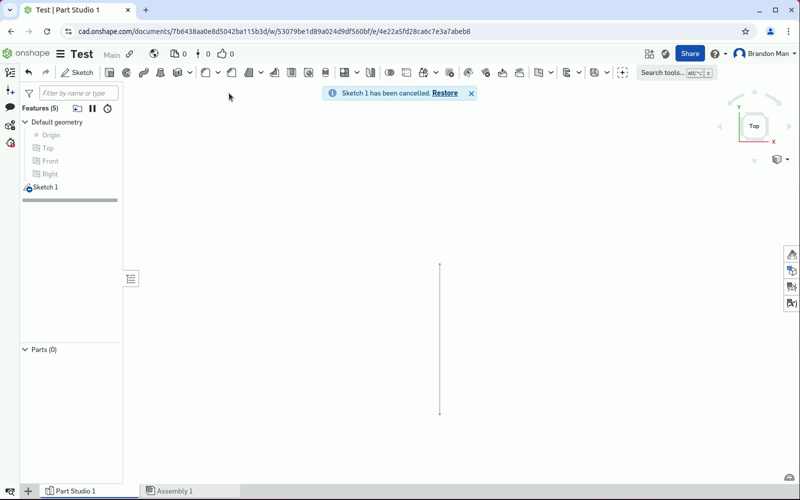
mouse_move(73, 352)
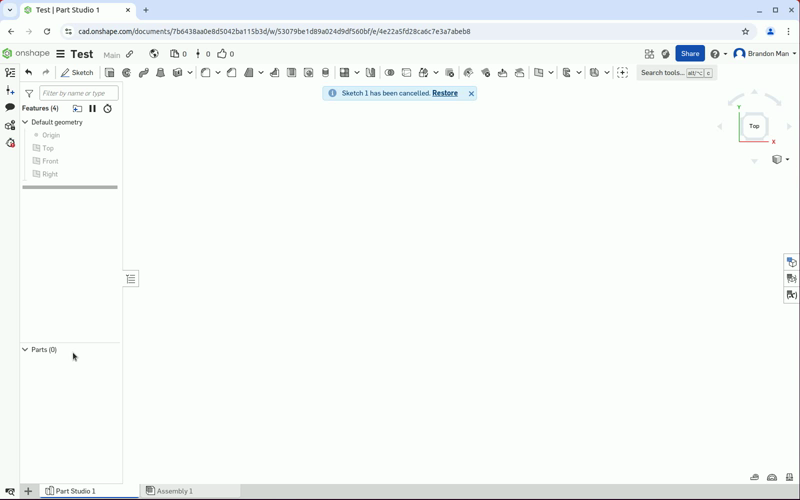
key(y)
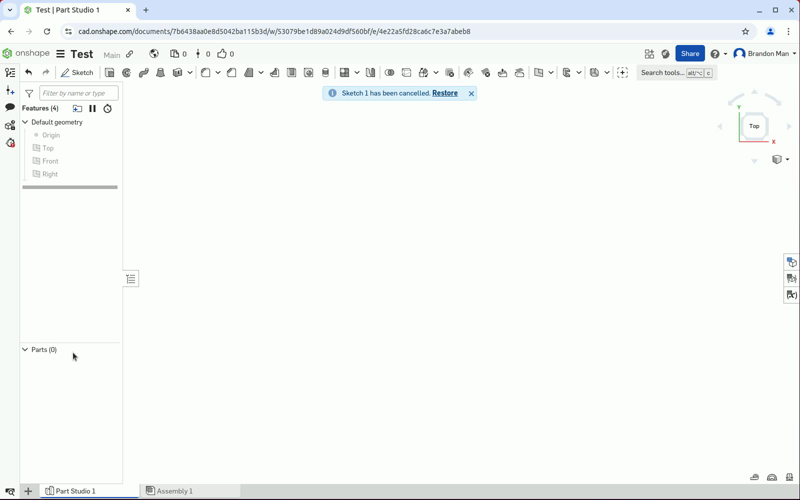
key(shift+p)
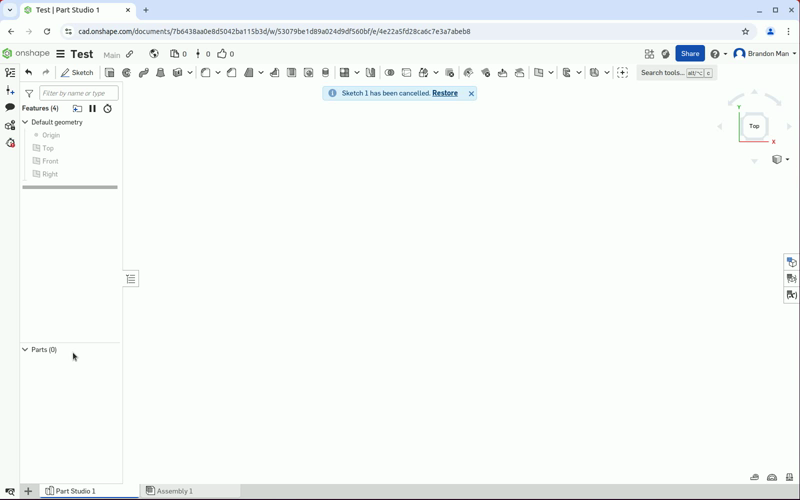
key(space)
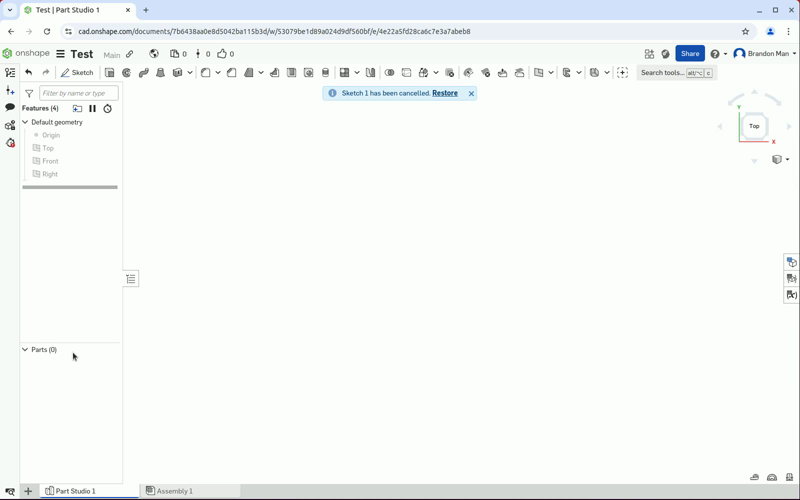
key_down(shift)
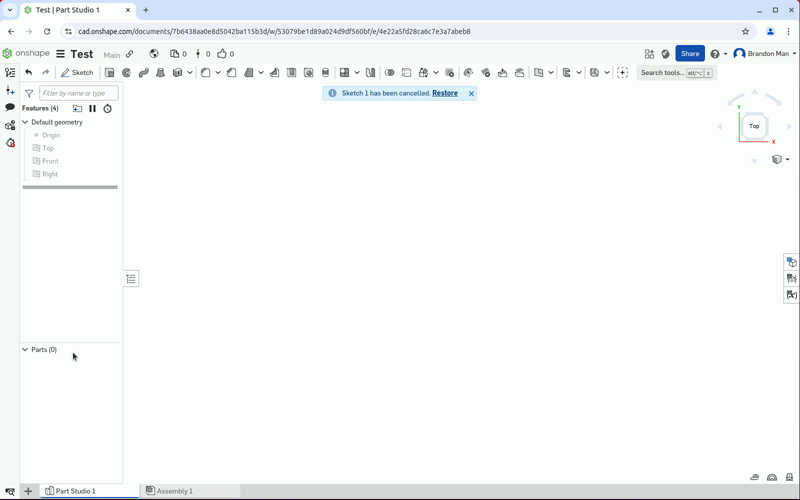
key(up)
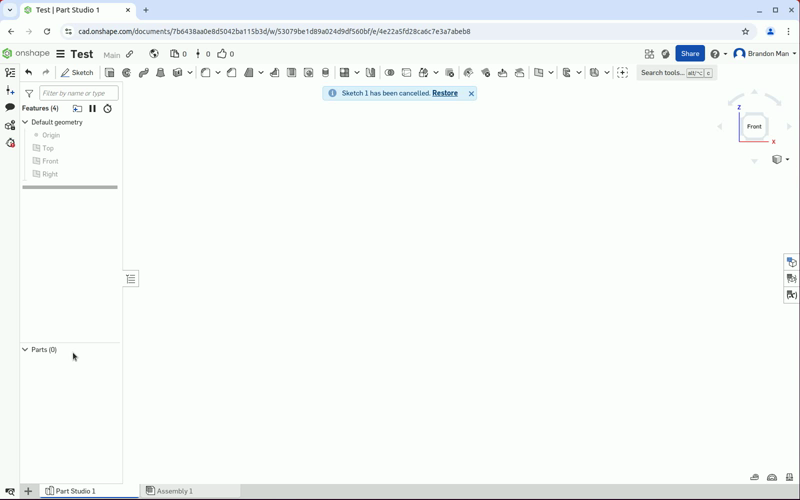
key_up(shift)
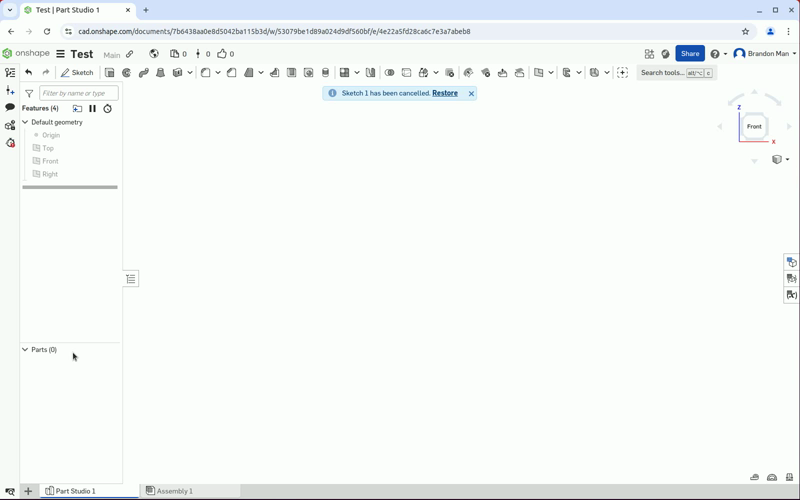
mouse_move(73, 352)
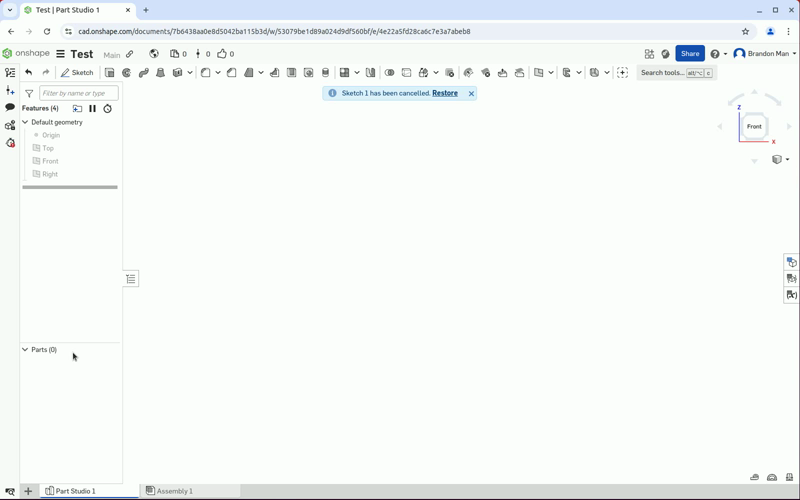
key(shift+y)
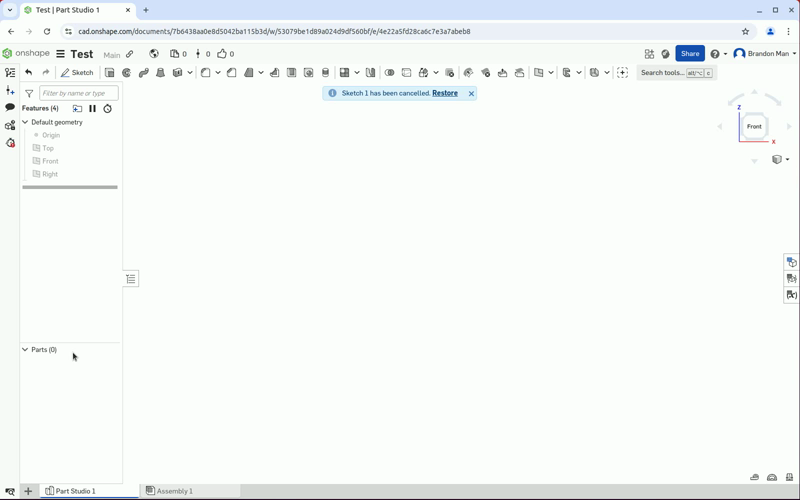
key(shift+s)
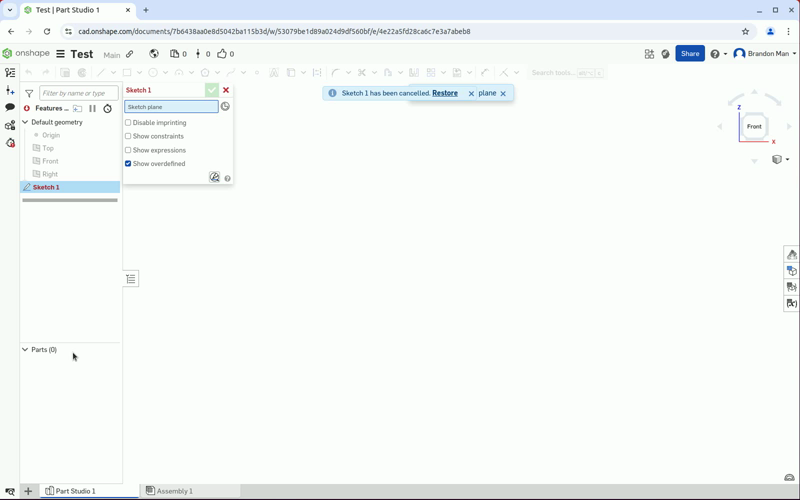
mouse_move(73, 163)
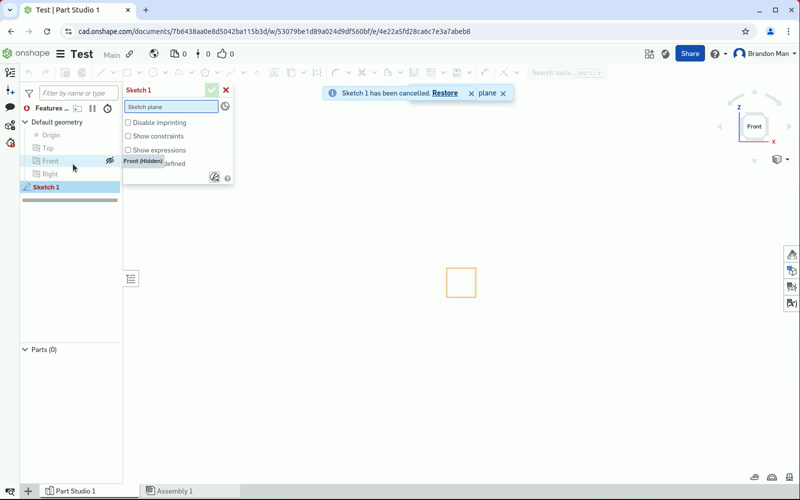
click(73, 163)
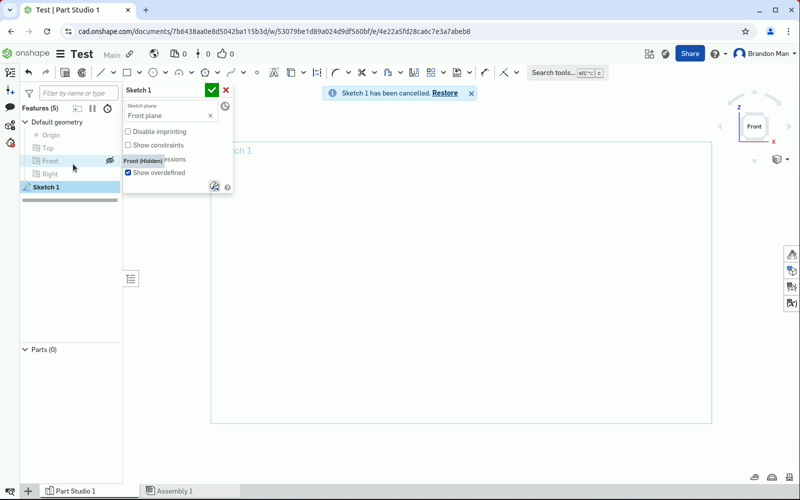
mouse_move(73, 352)
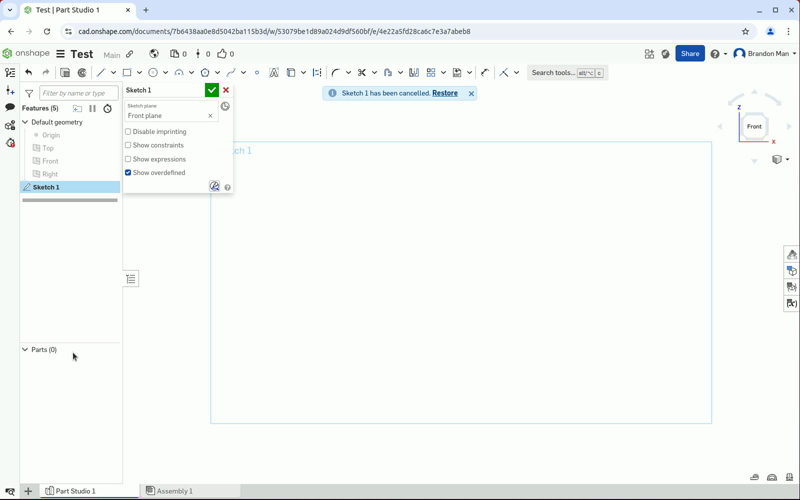
key(y)
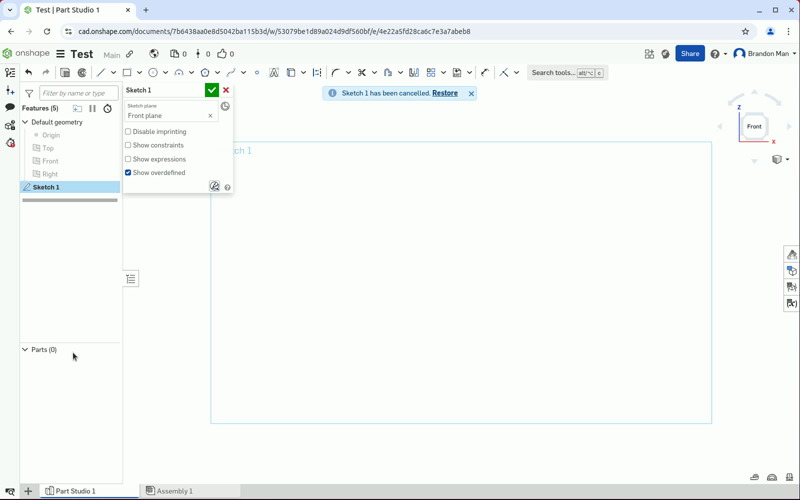
key(l)
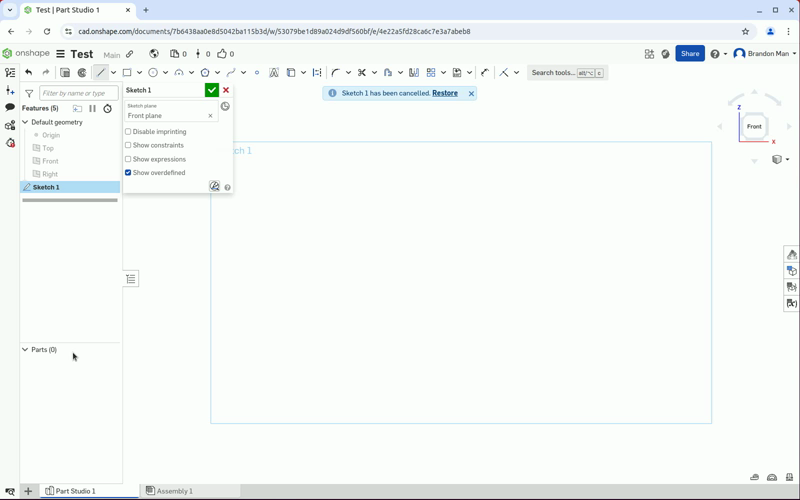
key_down(shift)
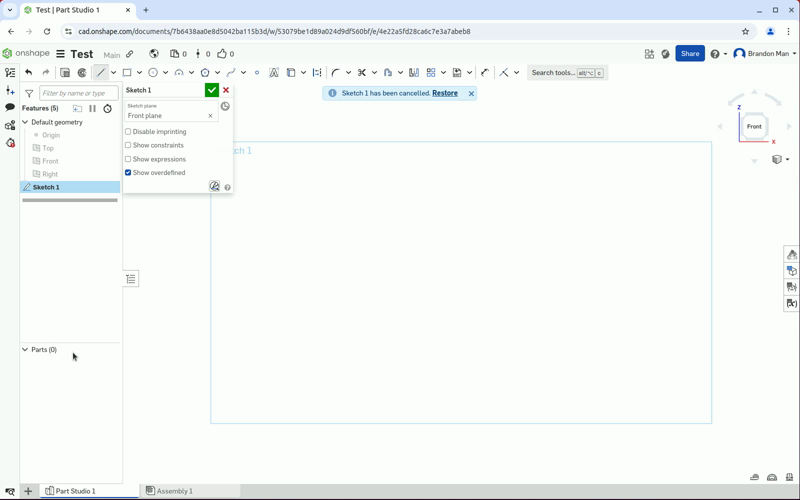
mouse_move(460, 282)
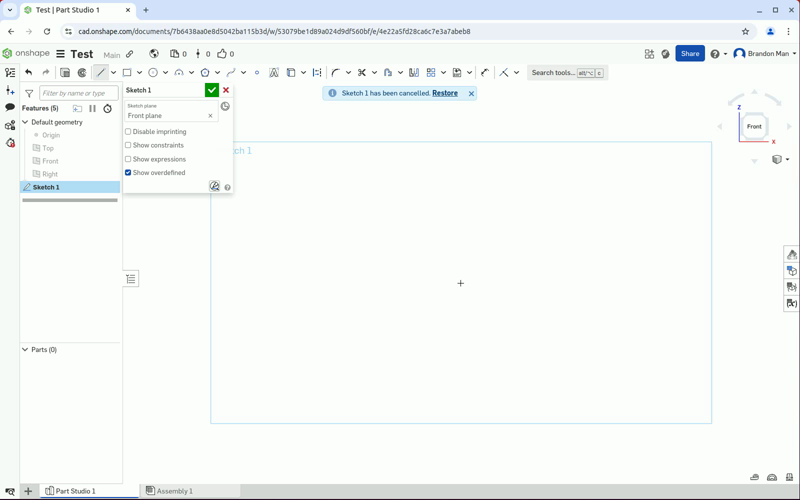
click(460, 282)
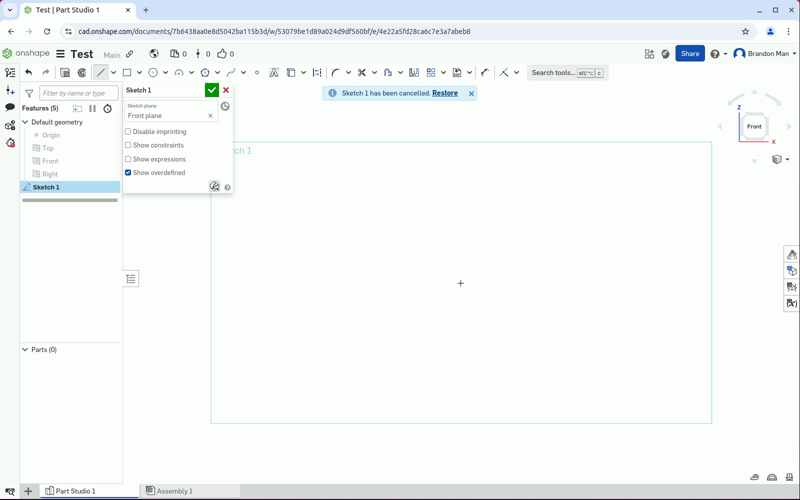
key_up(shift)
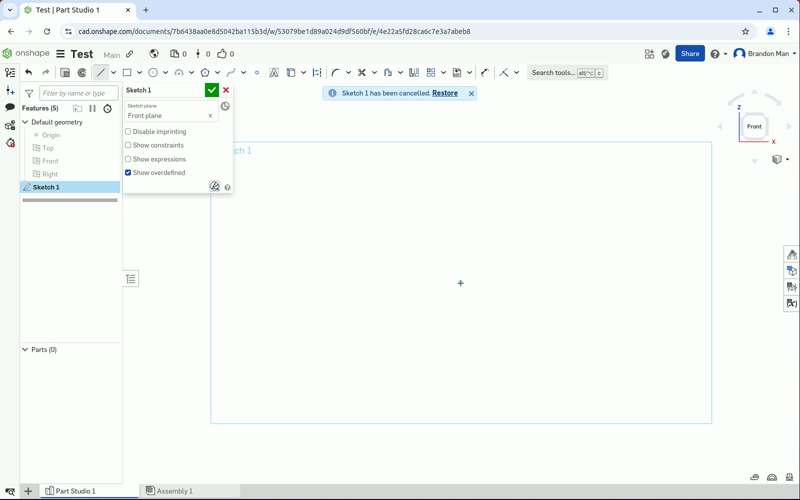
key_down(shift)
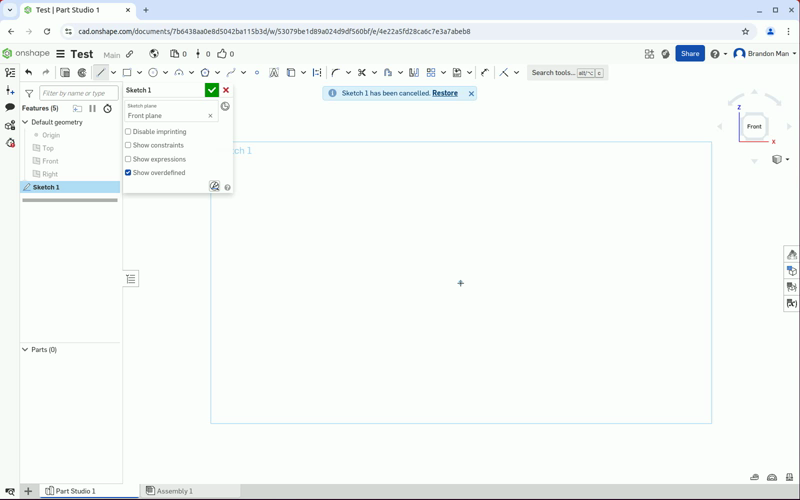
mouse_move(490, 282)
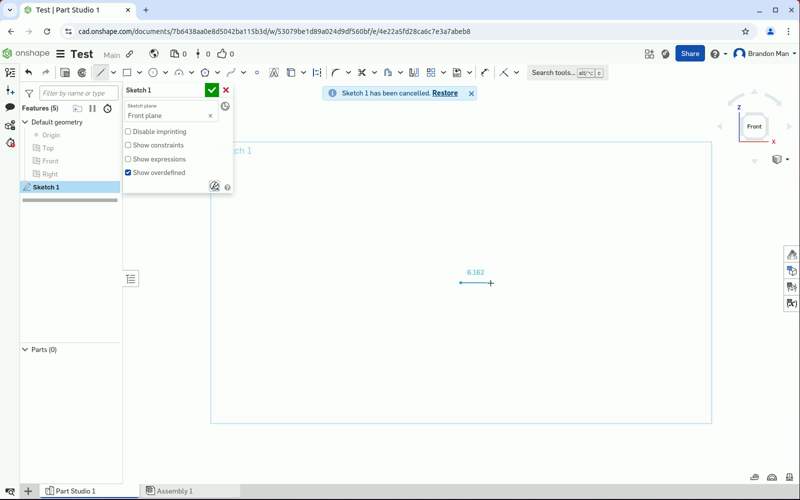
mouse_move(491, 282)
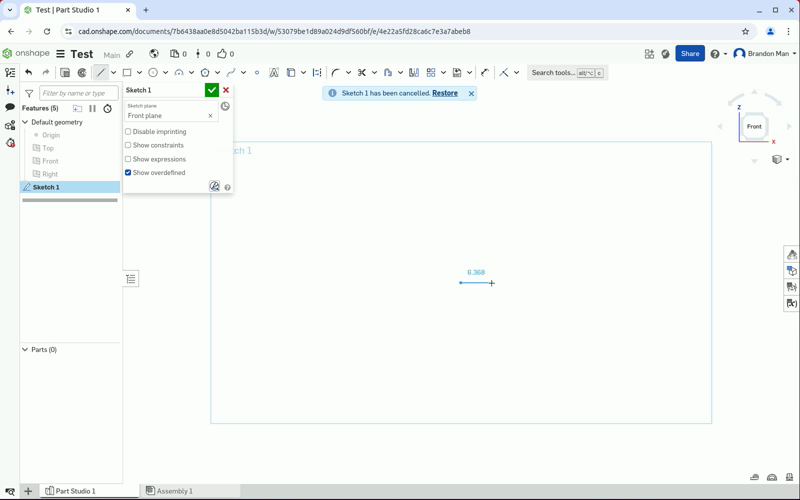
click(491, 282)
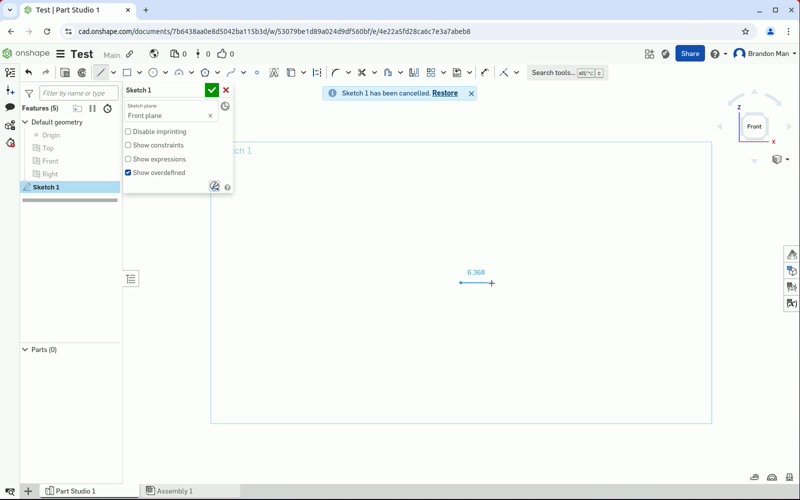
key_up(shift)
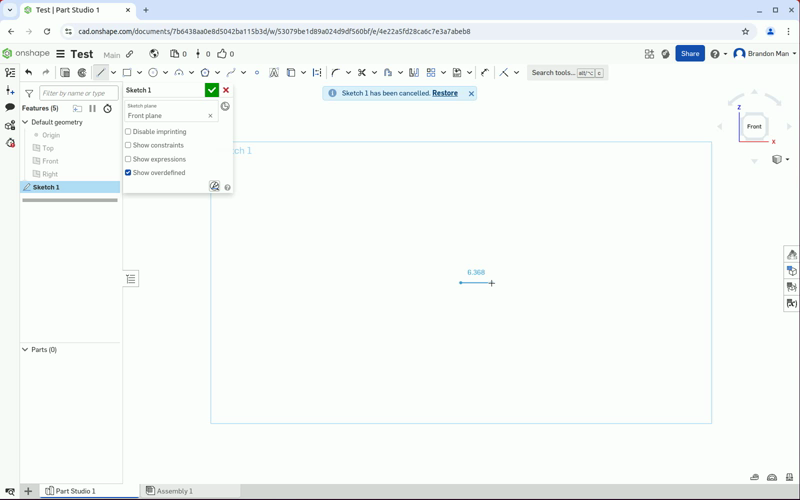
key_down(shift)
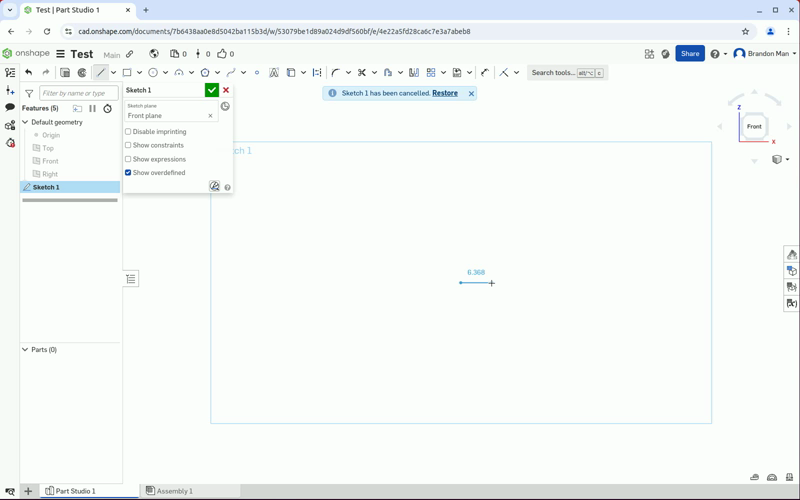
mouse_move(521, 282)
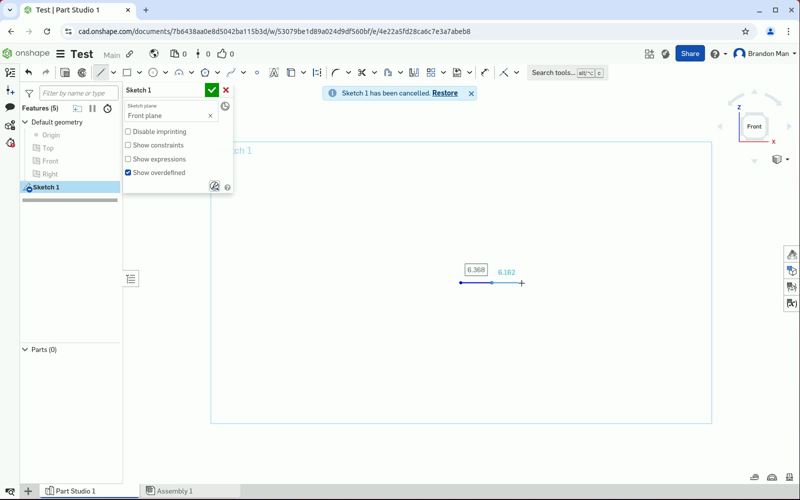
mouse_move(491, 230)
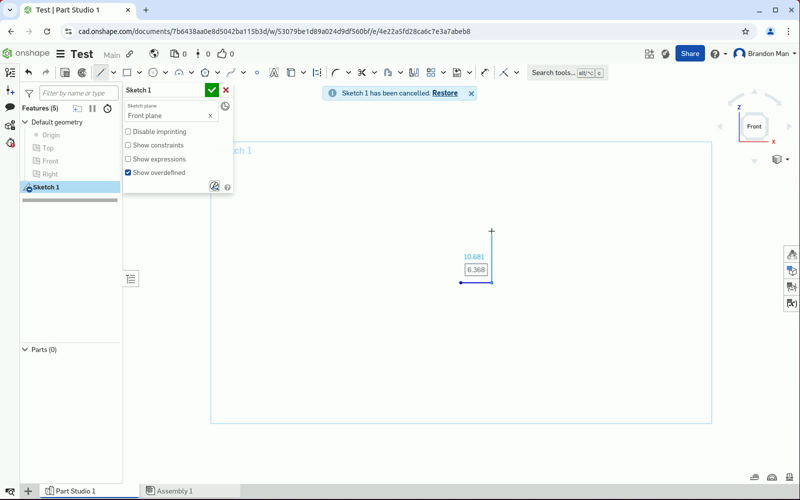
click(491, 230)
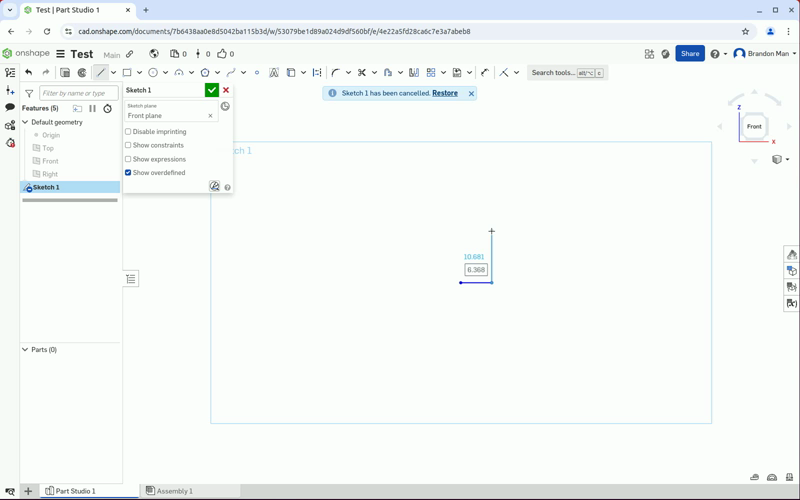
key_up(shift)
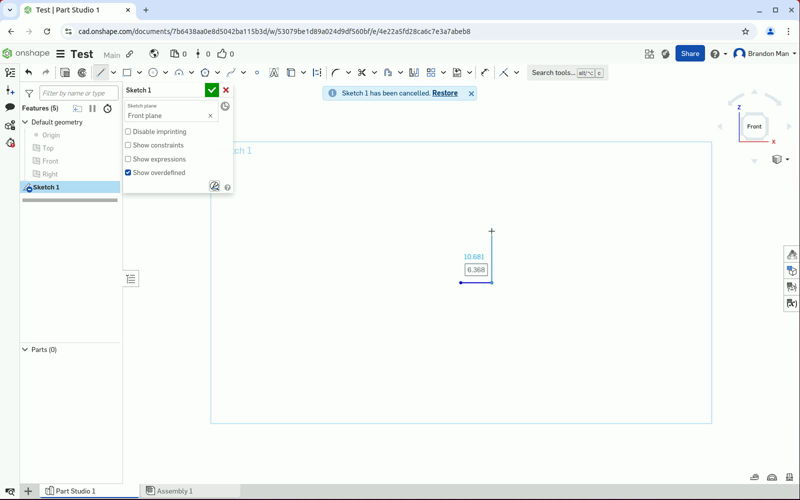
key_down(shift)
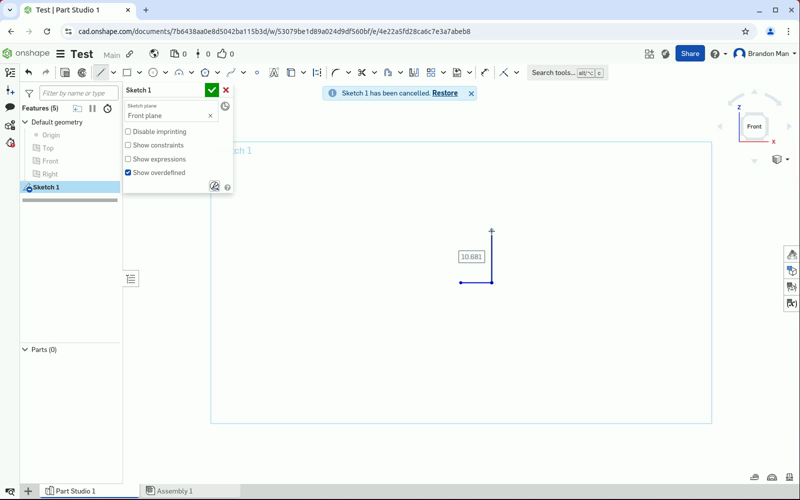
mouse_move(521, 230)
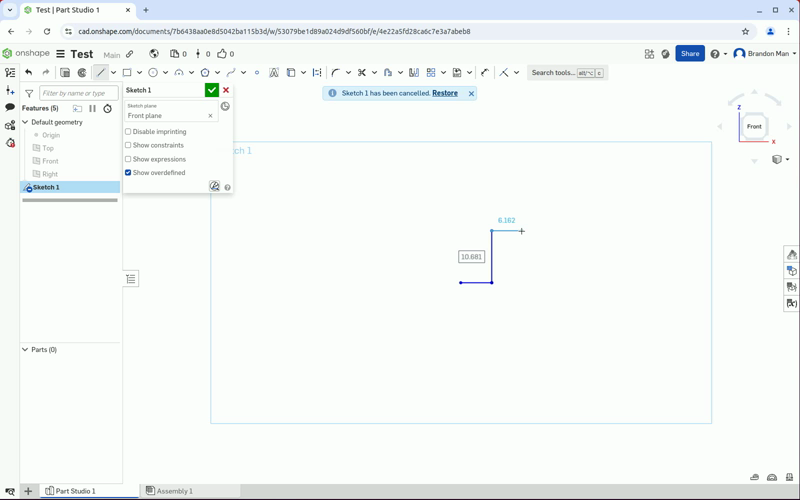
mouse_move(491, 222)
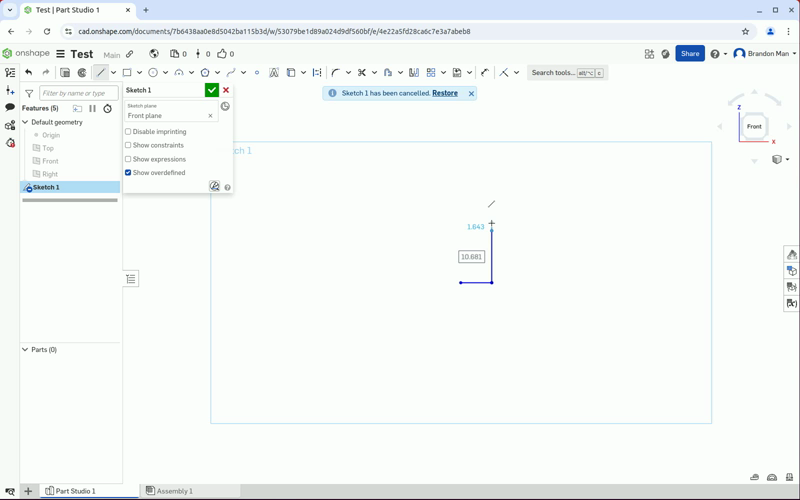
click(491, 222)
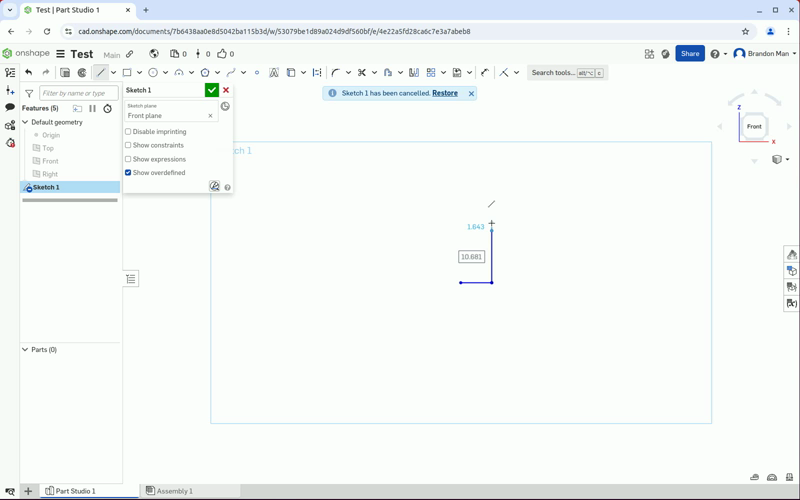
key_up(shift)
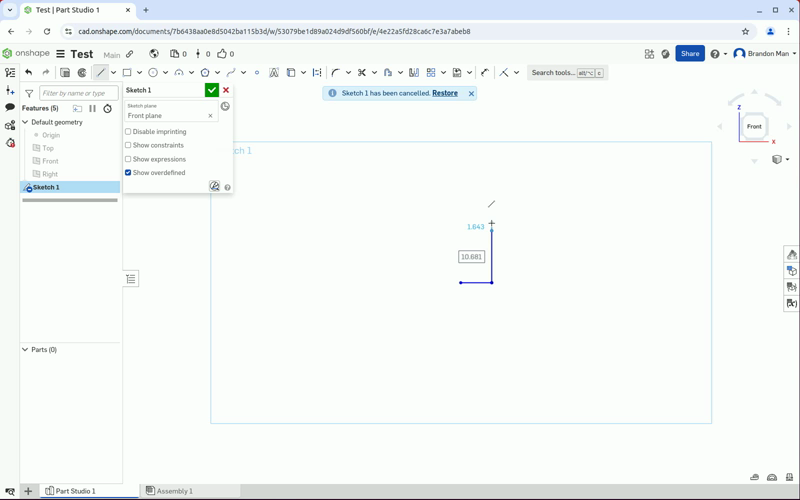
key_down(shift)
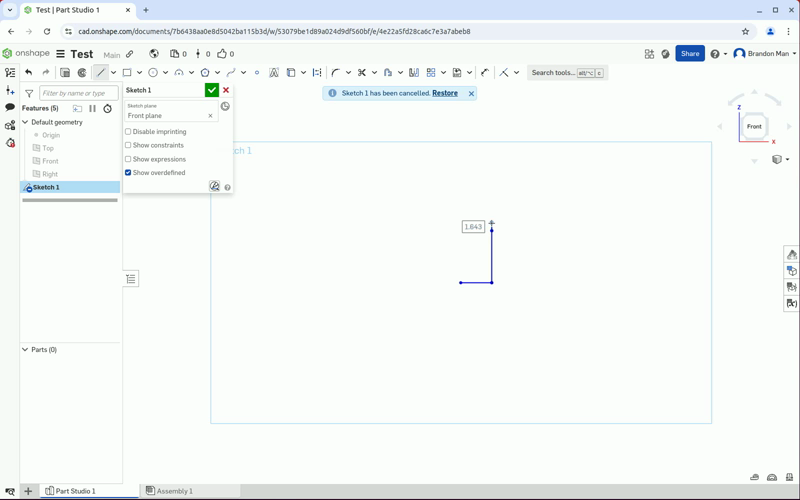
mouse_move(521, 222)
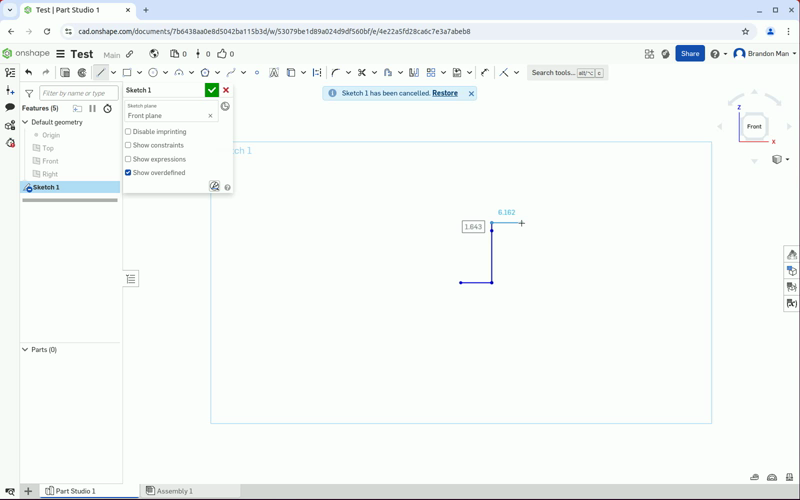
mouse_move(491, 183)
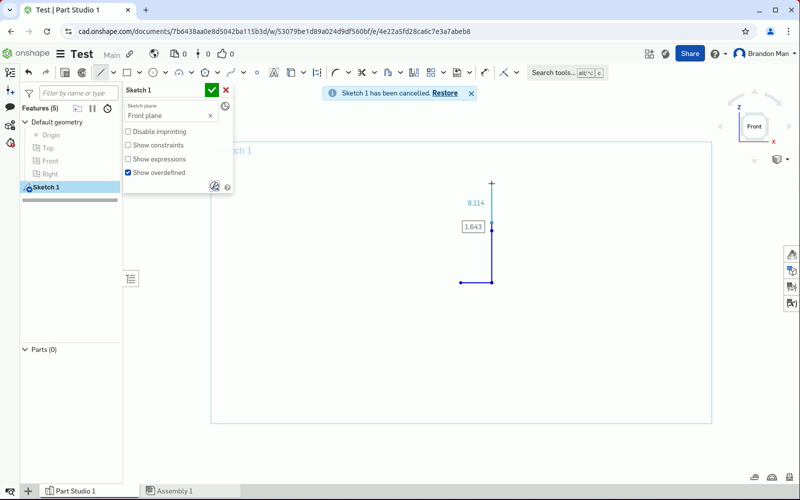
click(491, 183)
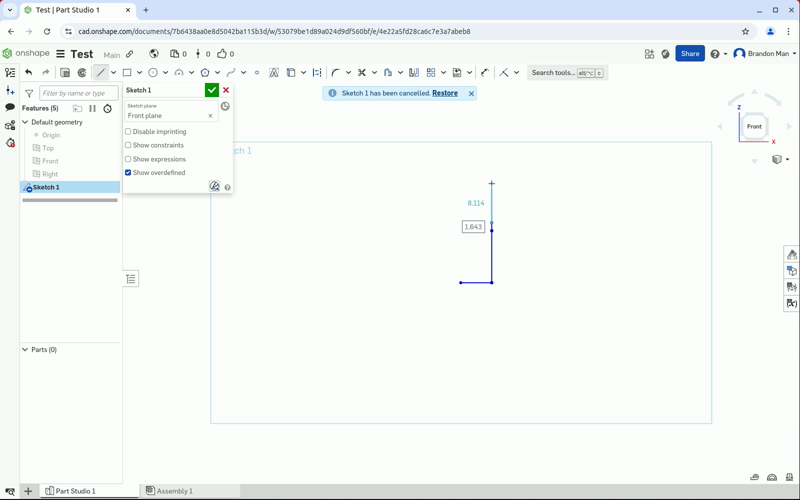
key_up(shift)
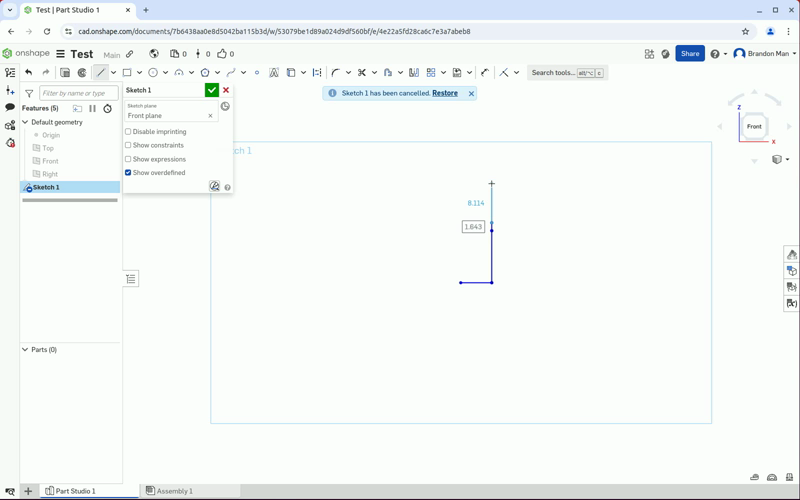
key(esc)
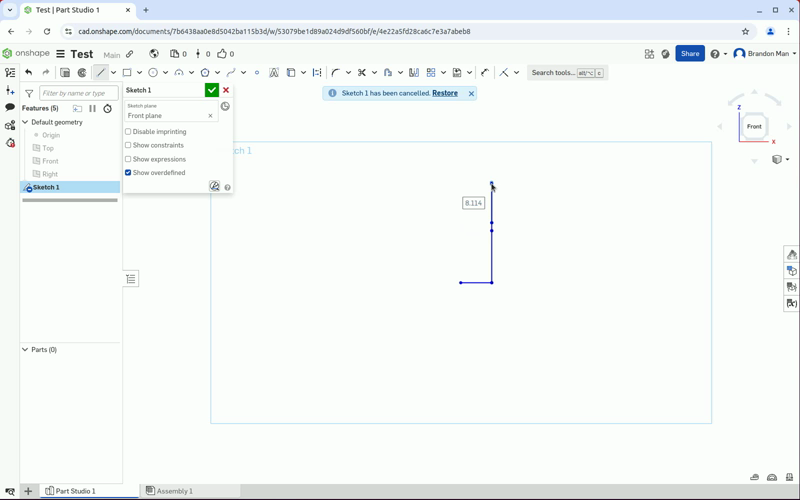
key(a)
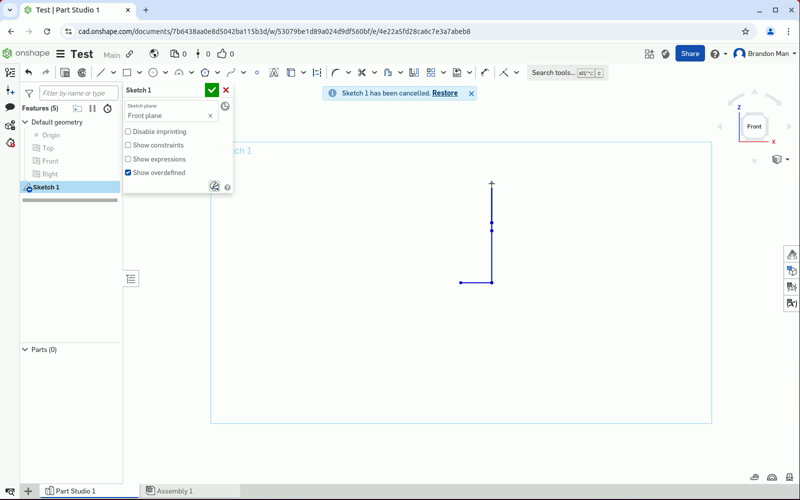
mouse_move(491, 183)
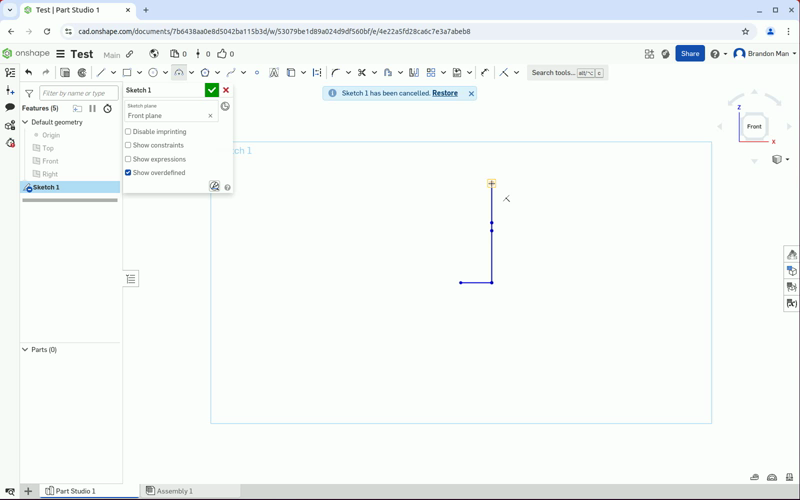
click(491, 183)
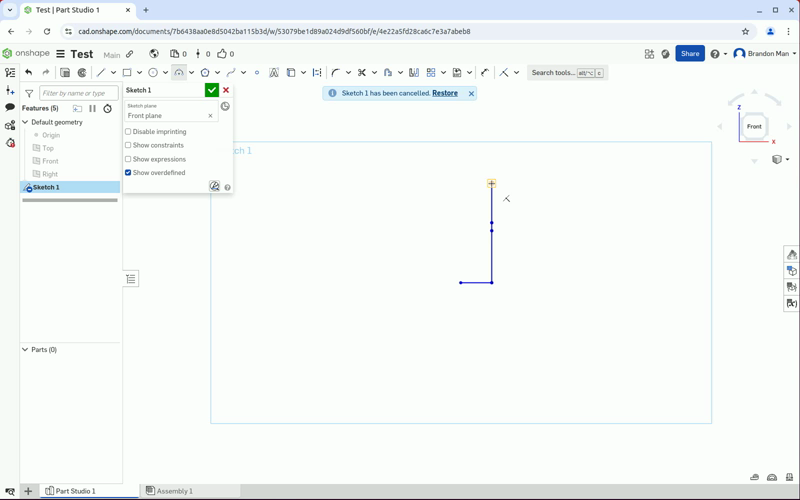
key_down(shift)
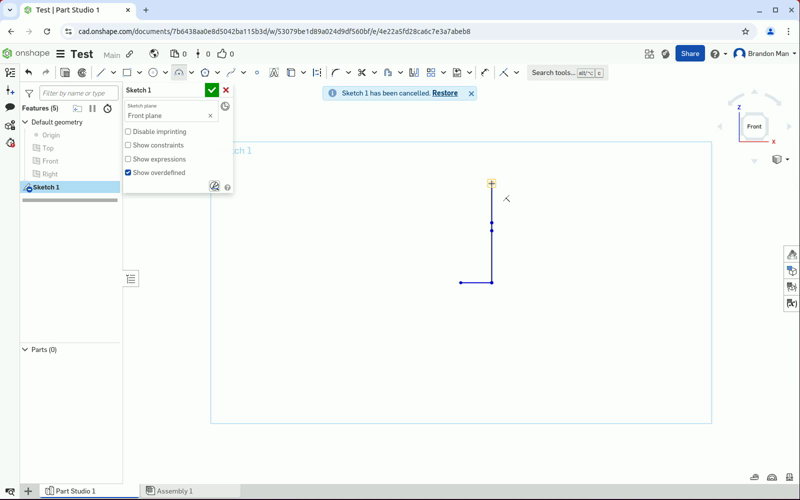
mouse_move(491, 175)
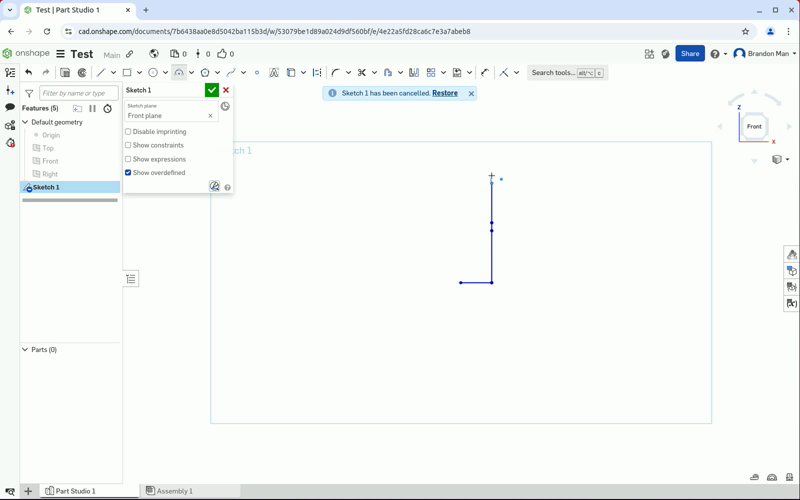
click(491, 175)
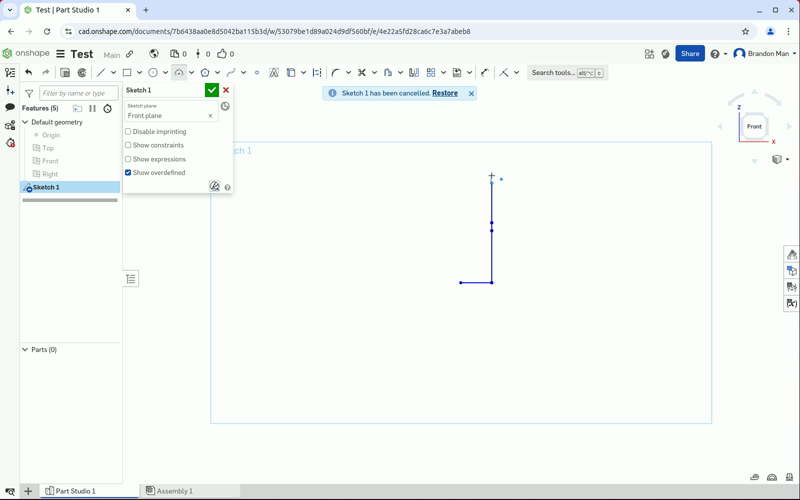
mouse_move(490, 179)
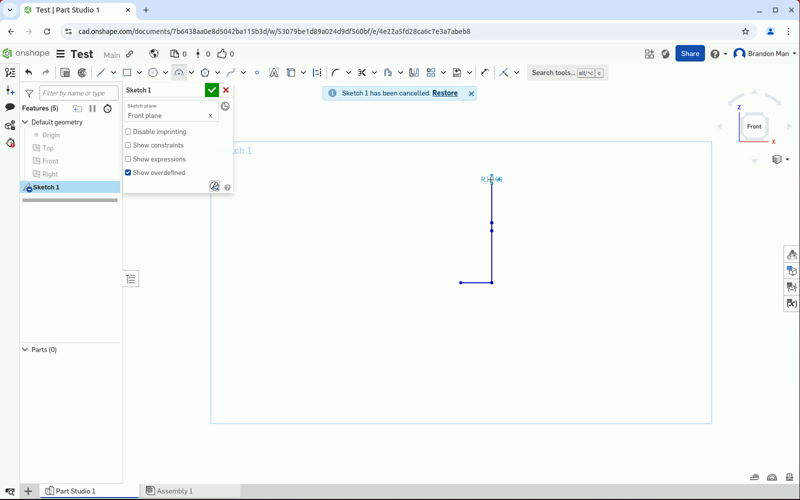
scroll(6)
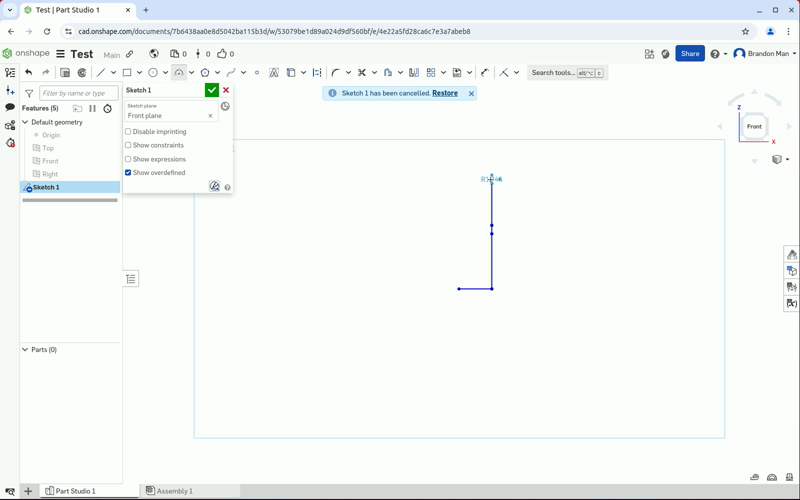
scroll(6)
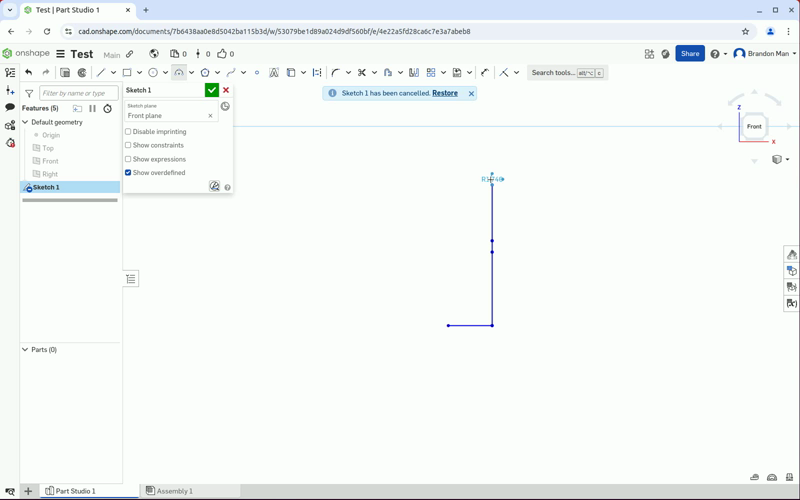
scroll(6)
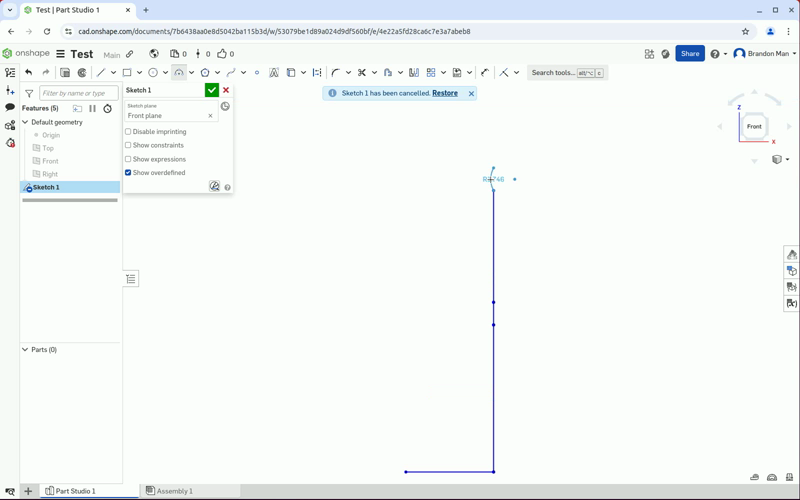
scroll(6)
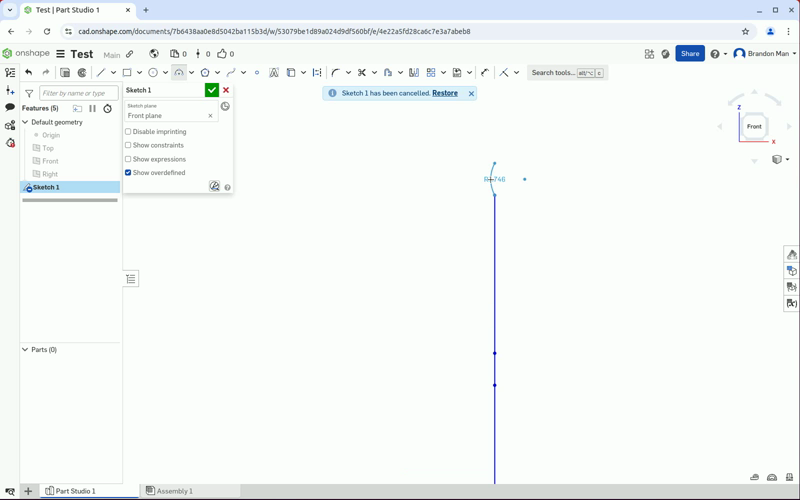
scroll(6)
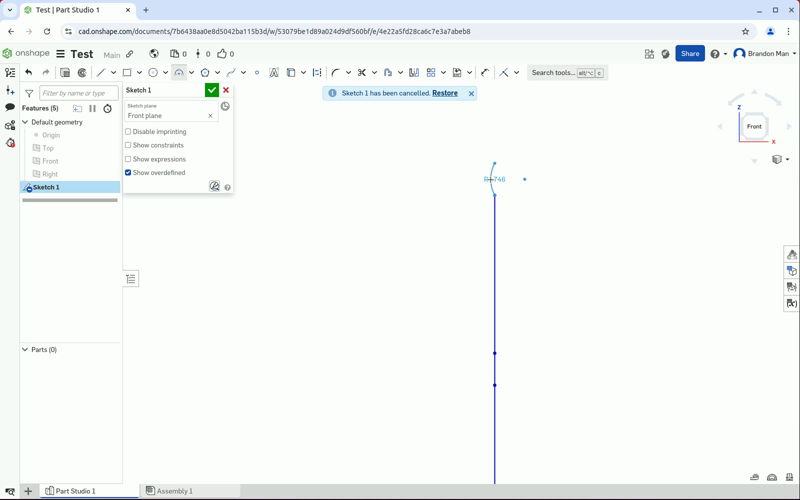
scroll(6)
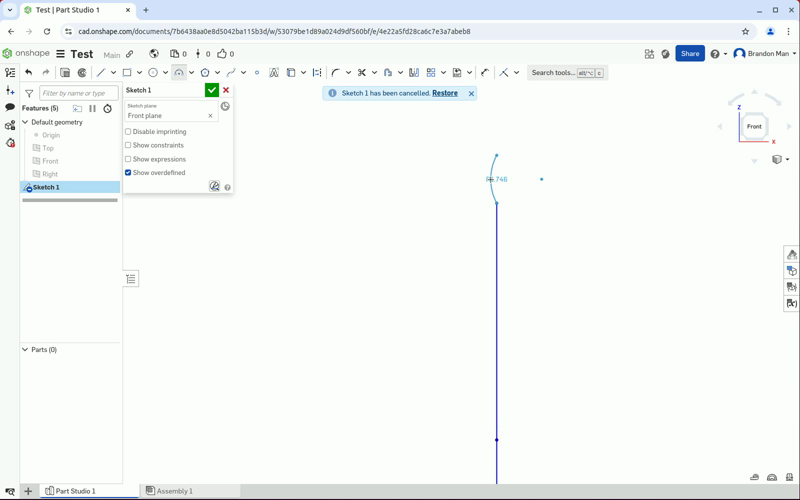
scroll(6)
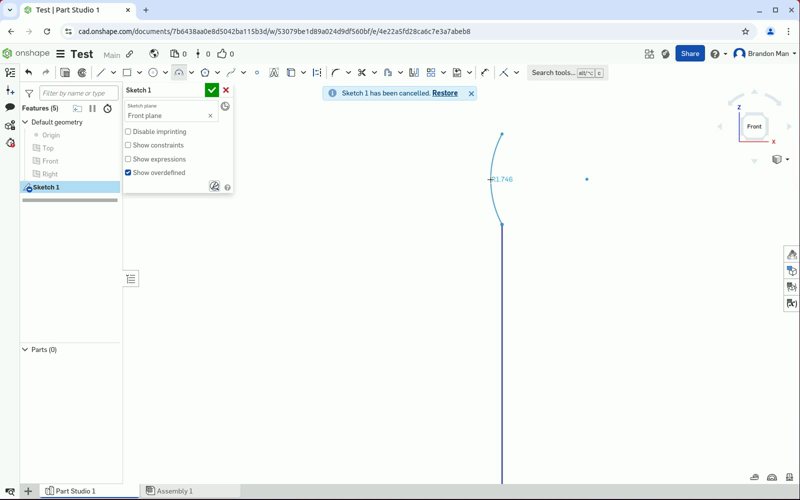
click(490, 179)
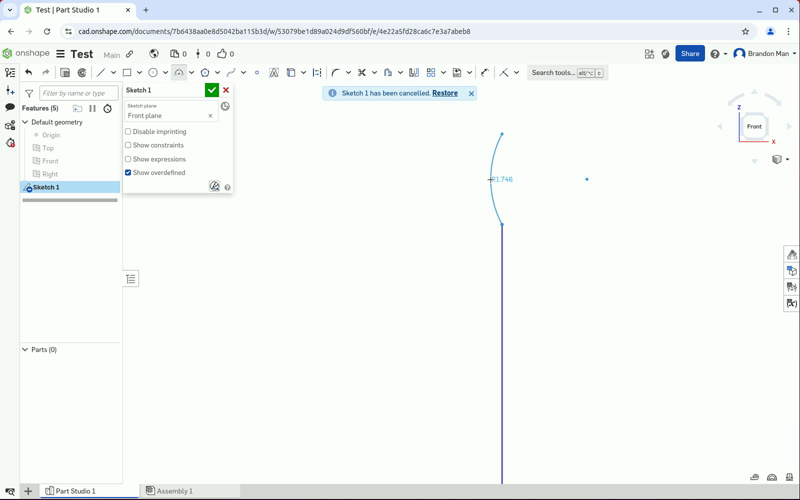
scroll(-6)
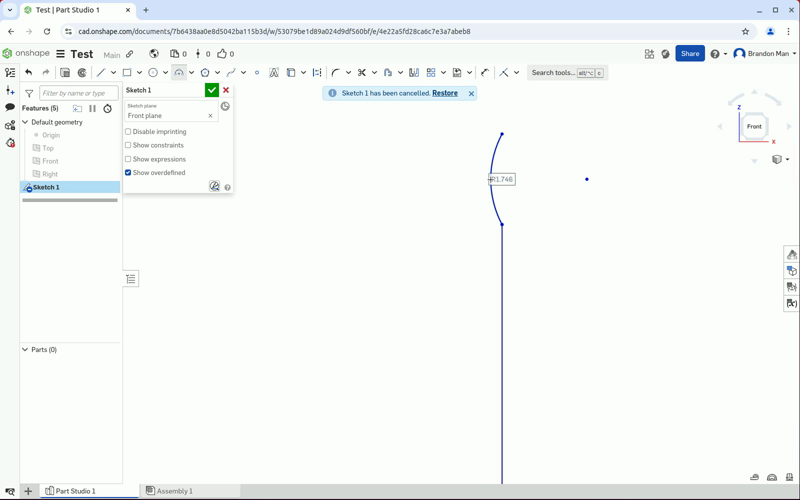
scroll(-6)
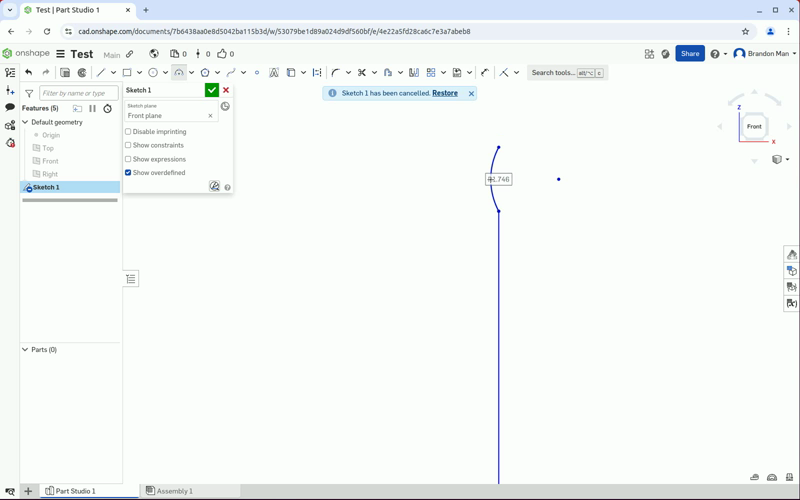
scroll(-6)
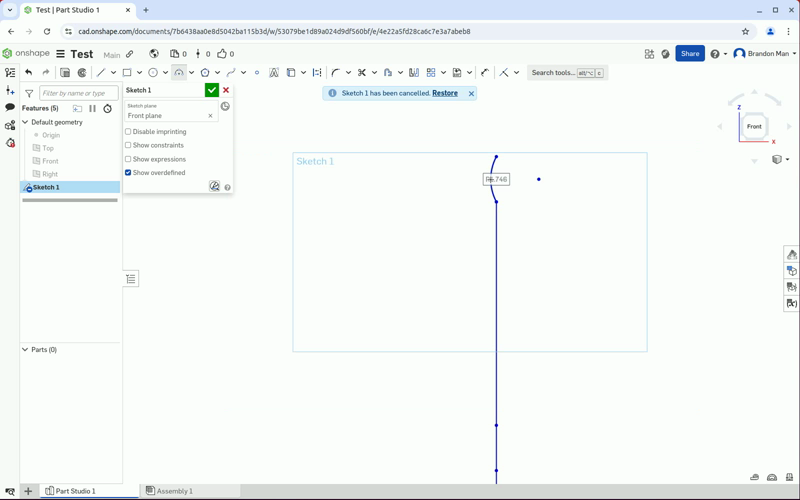
scroll(-6)
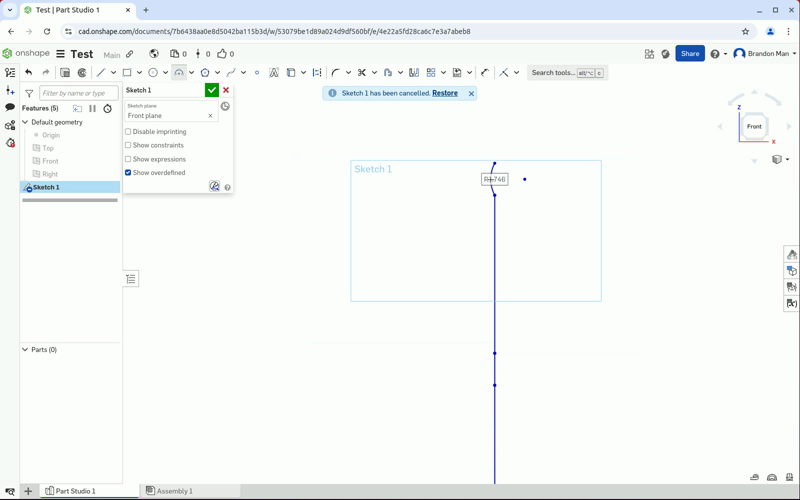
scroll(-6)
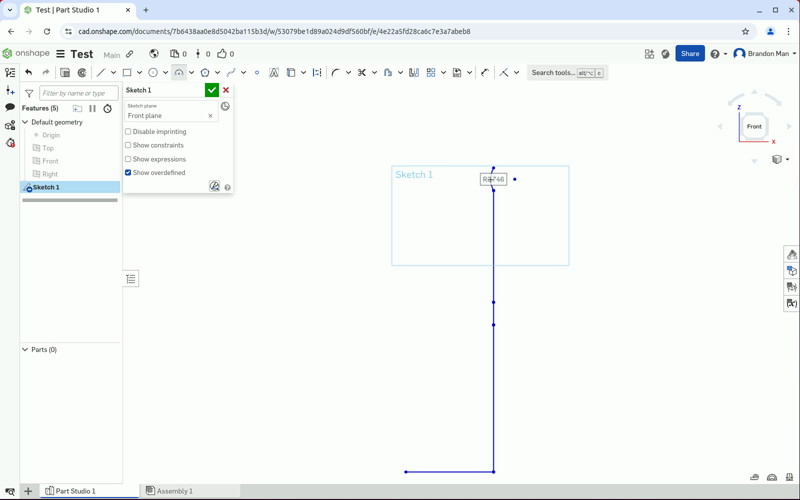
scroll(-6)
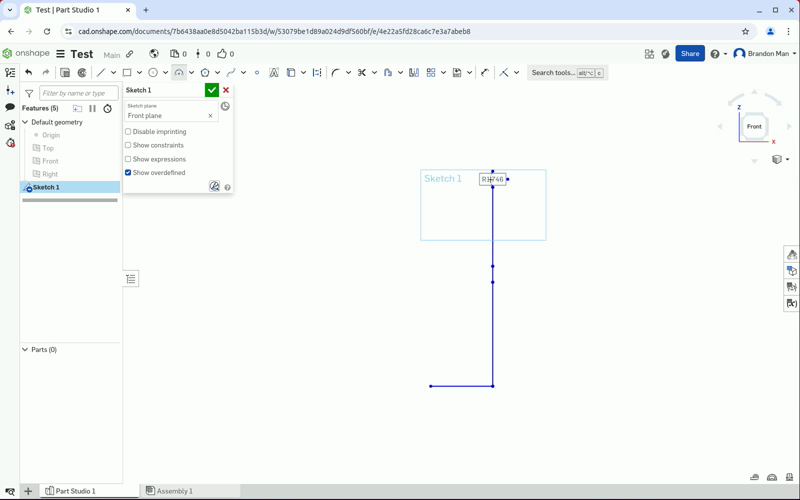
scroll(-6)
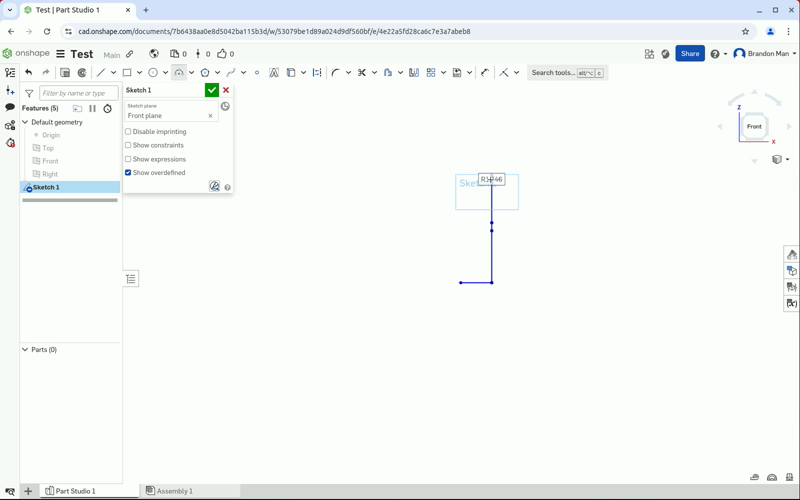
key_up(shift)
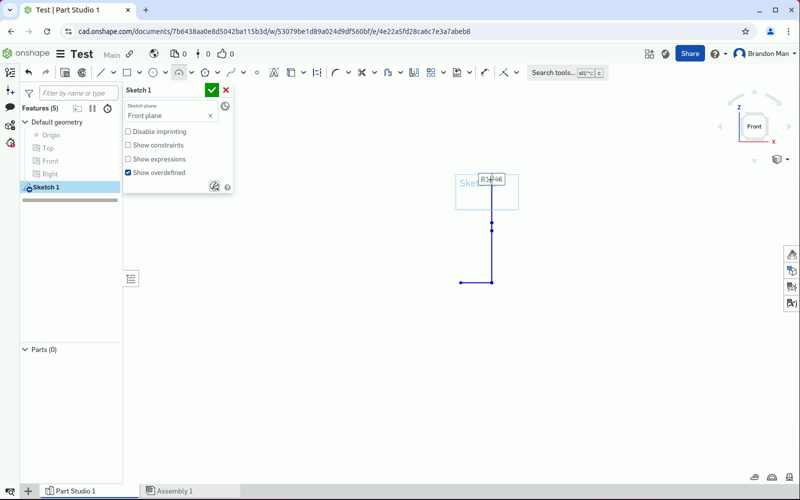
key(esc)
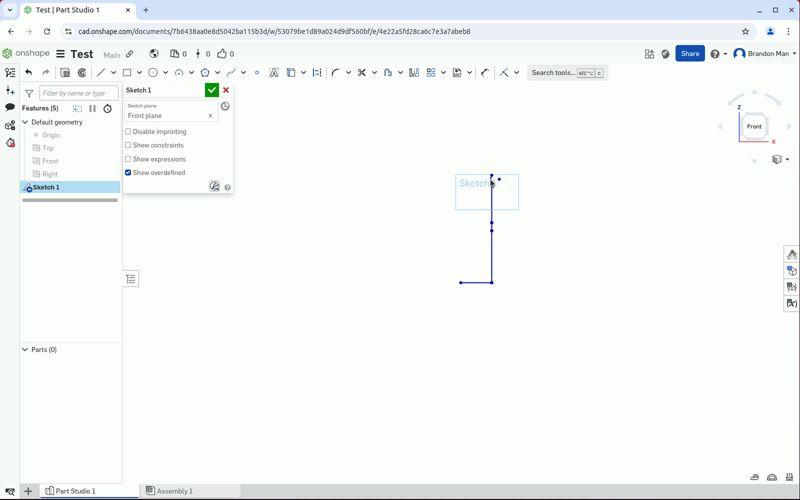
key(l)
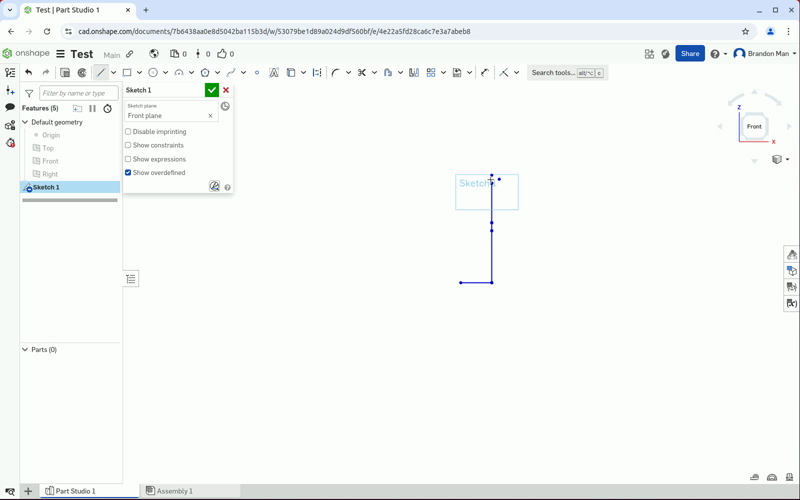
mouse_move(491, 175)
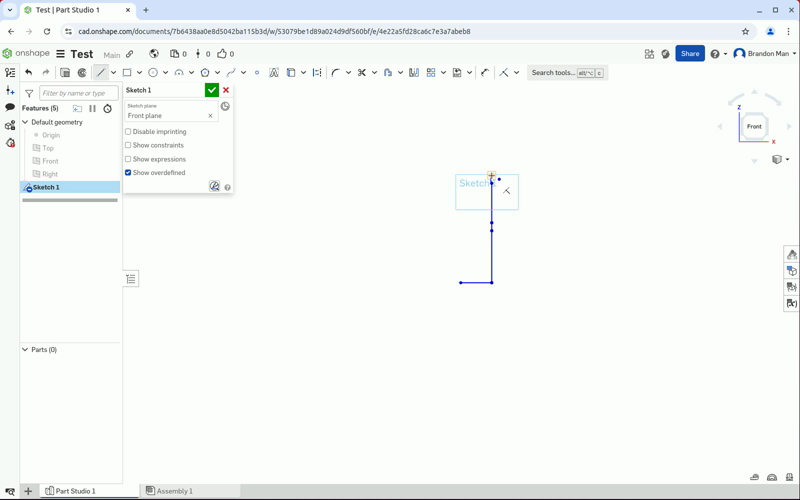
scroll(6)
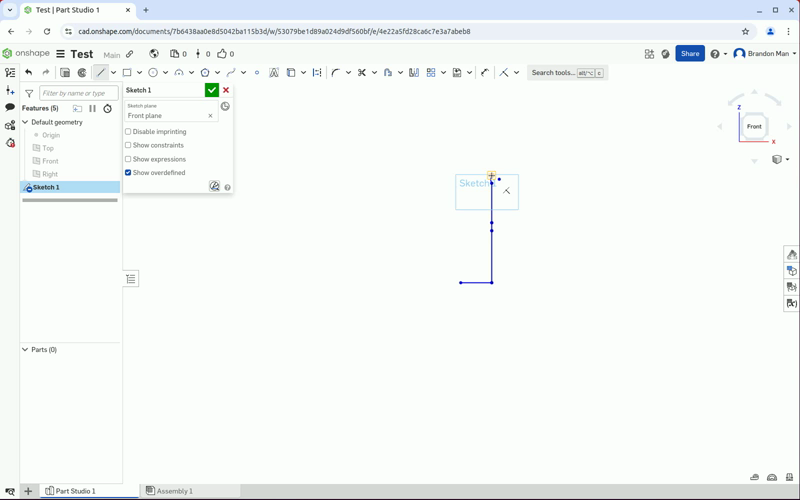
scroll(6)
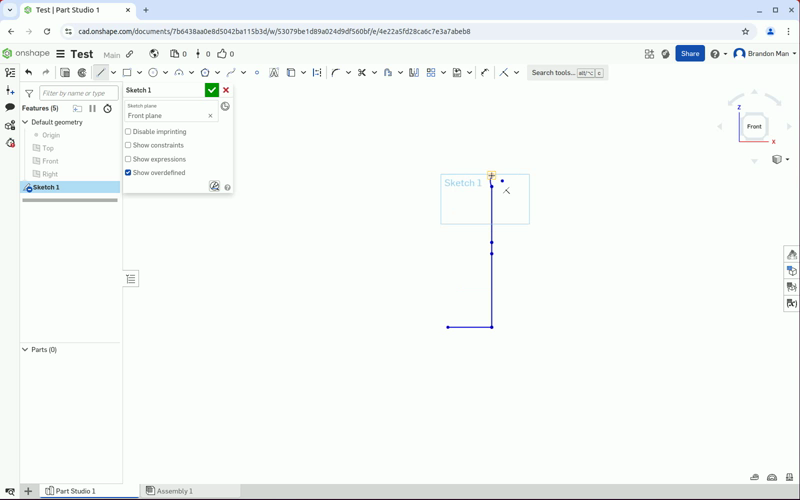
scroll(6)
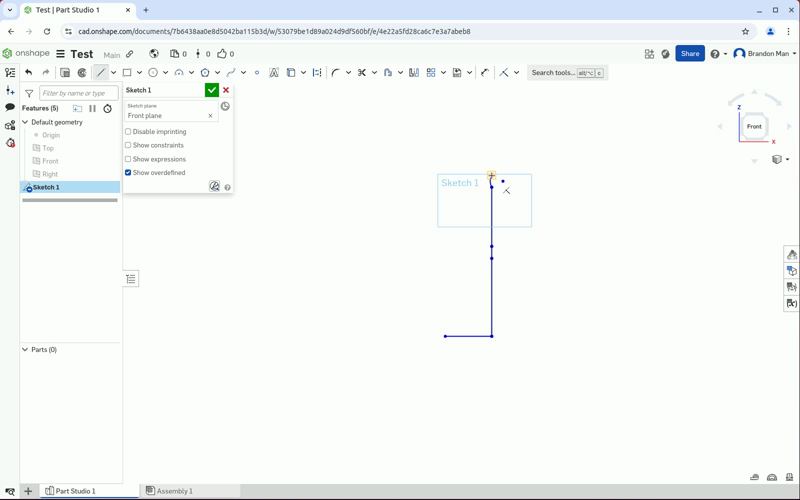
scroll(6)
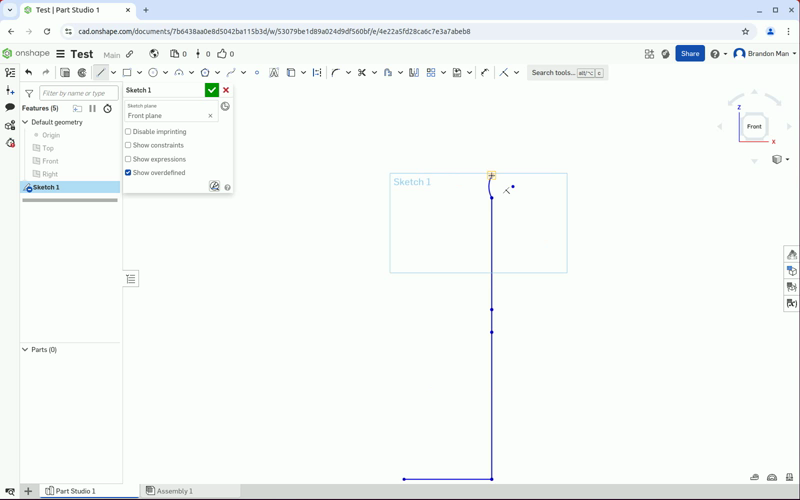
scroll(6)
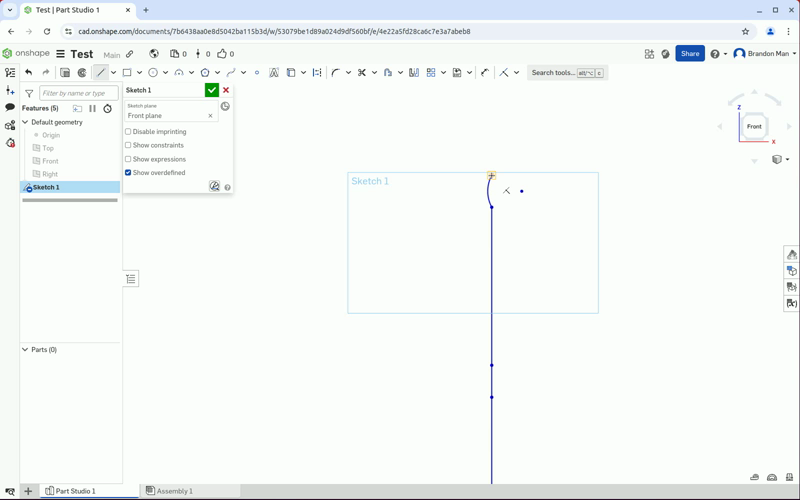
scroll(6)
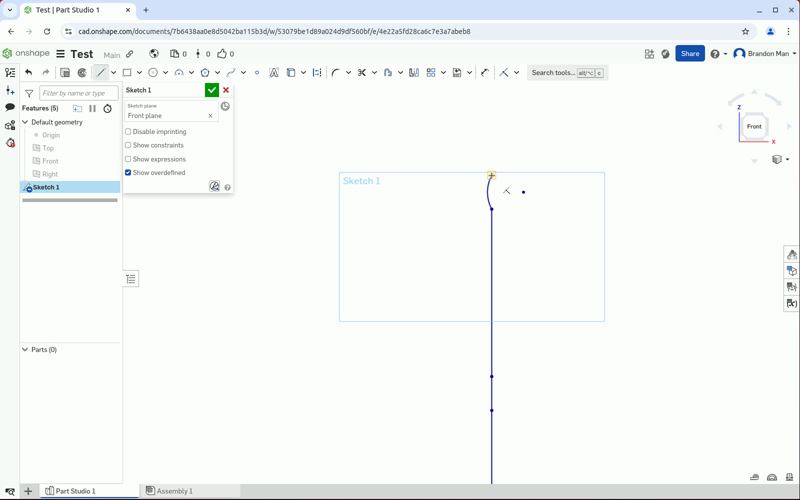
scroll(6)
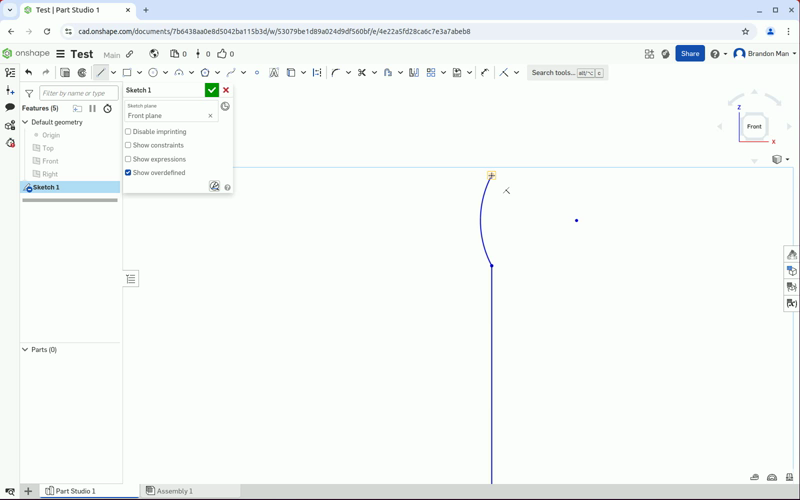
click(491, 175)
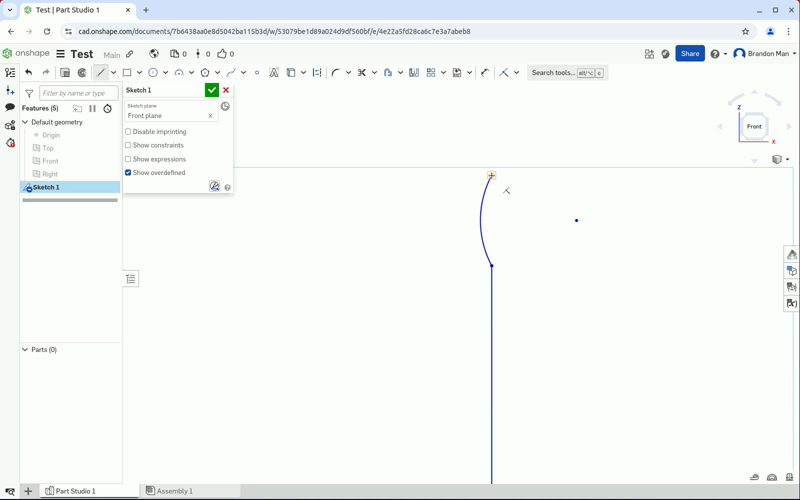
scroll(-6)
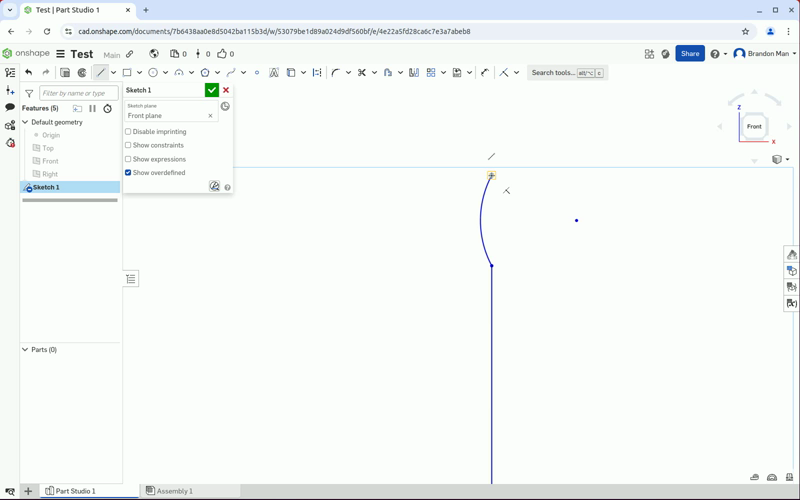
scroll(-6)
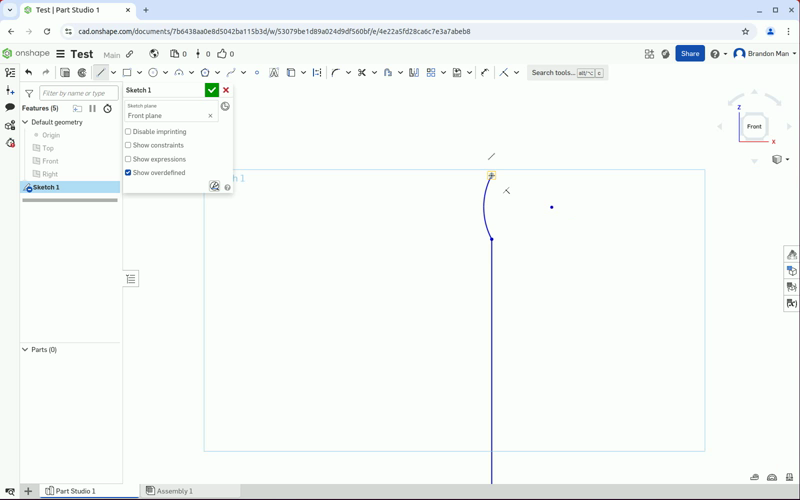
scroll(-6)
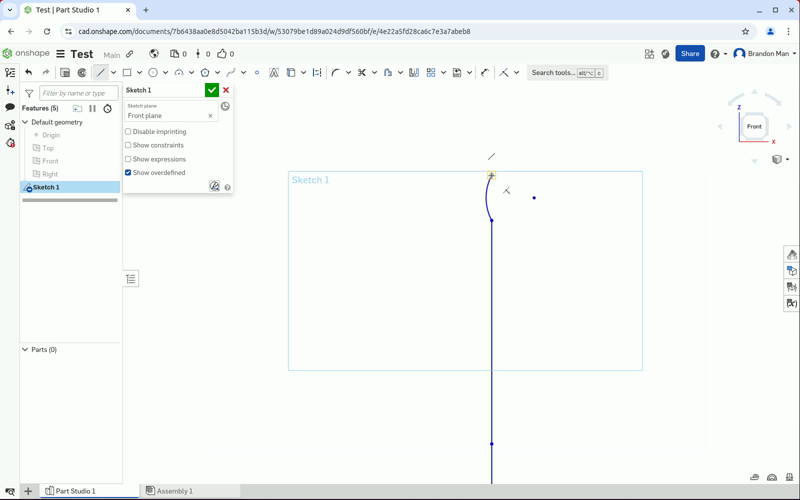
scroll(-6)
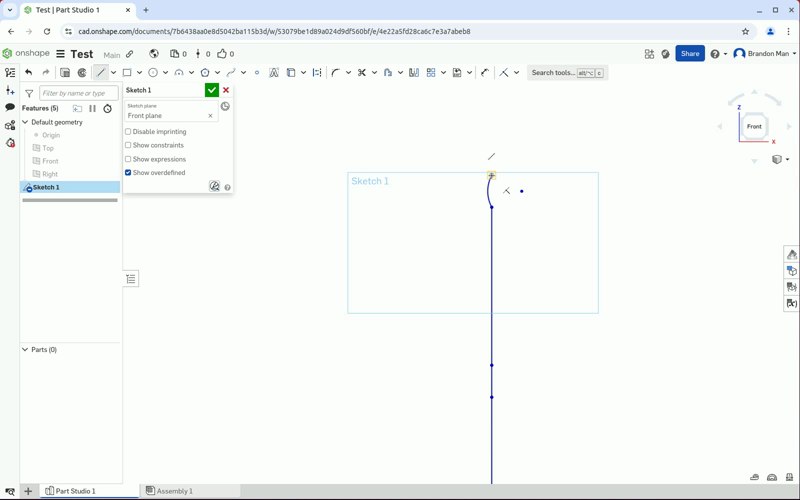
scroll(-6)
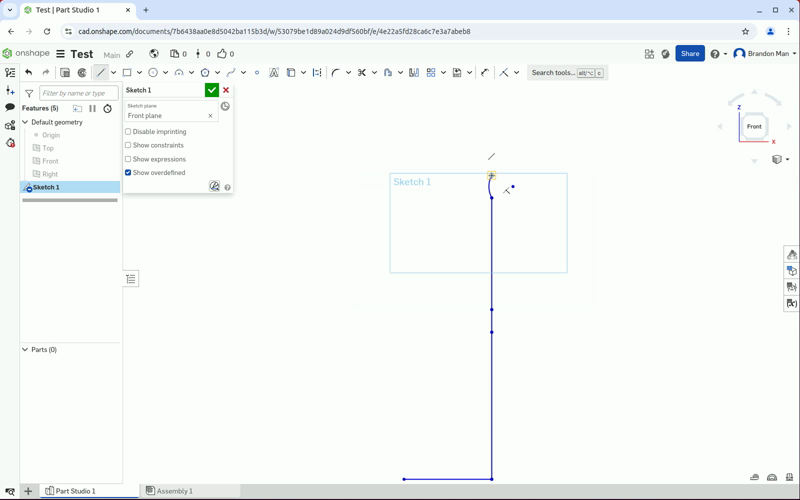
scroll(-6)
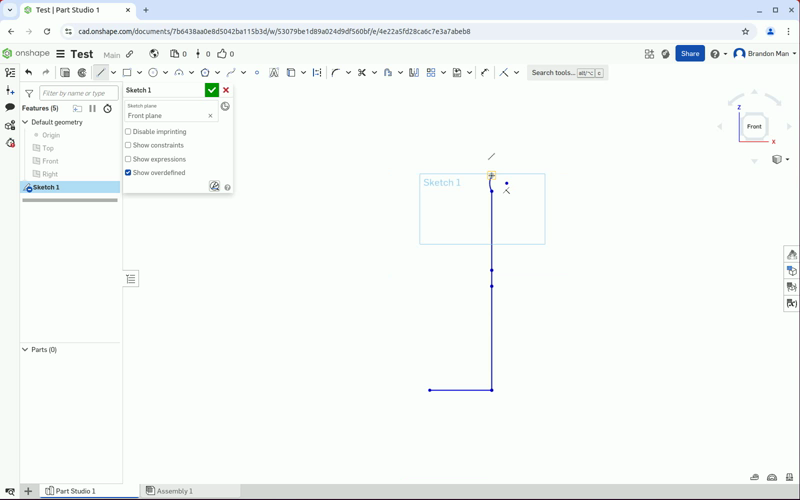
scroll(-6)
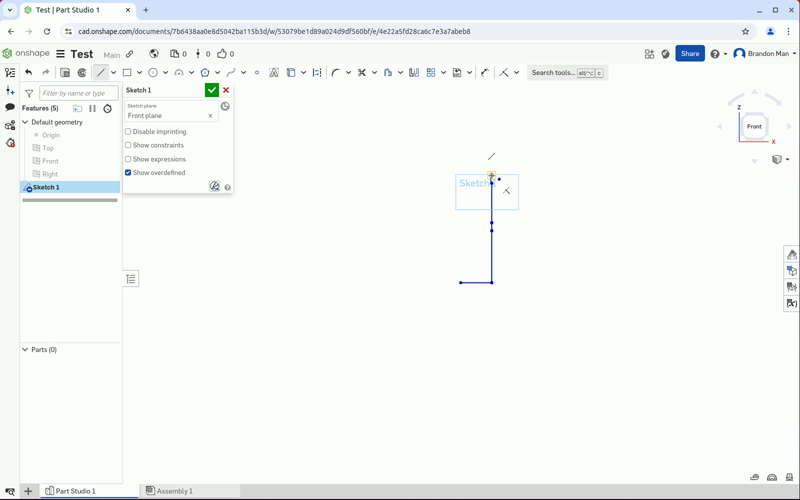
key_down(shift)
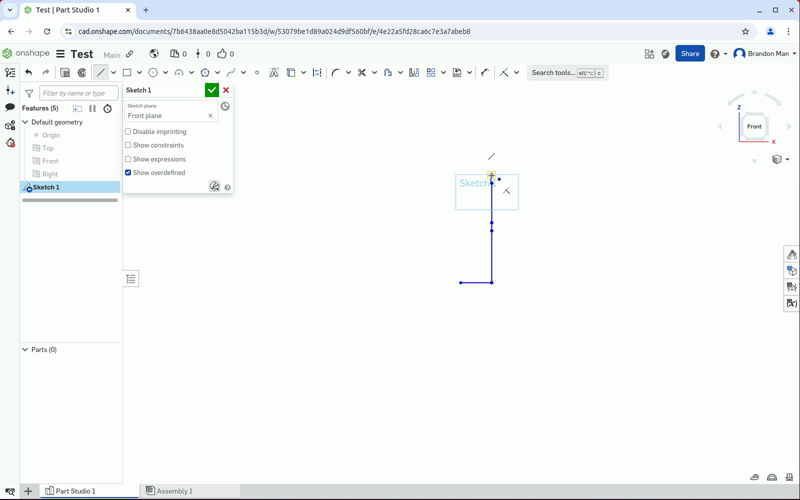
mouse_move(521, 175)
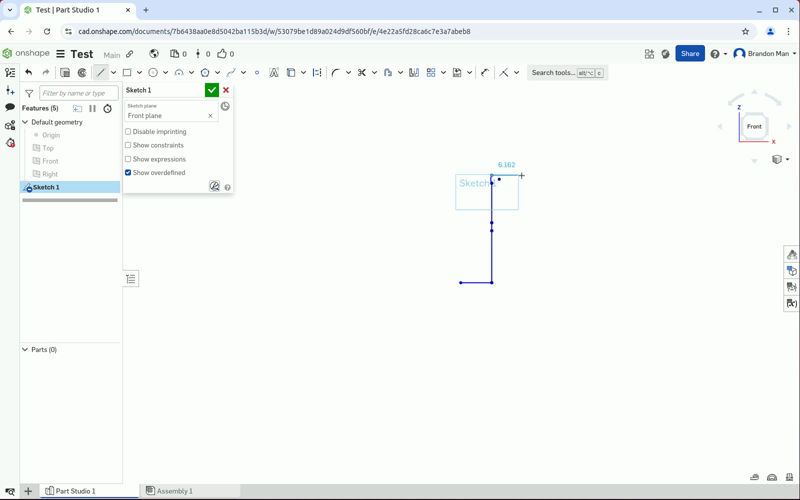
mouse_move(491, 170)
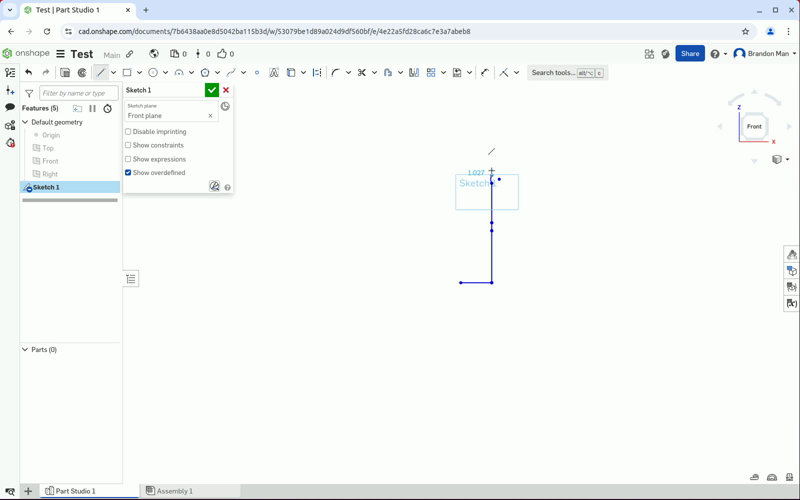
scroll(6)
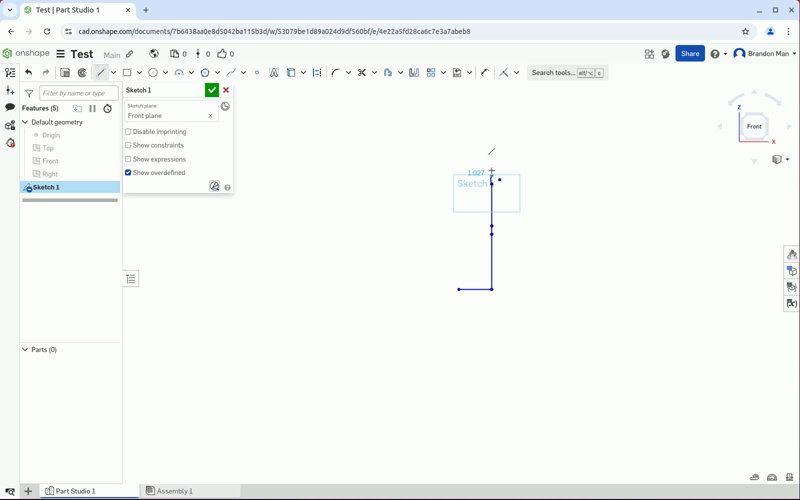
scroll(6)
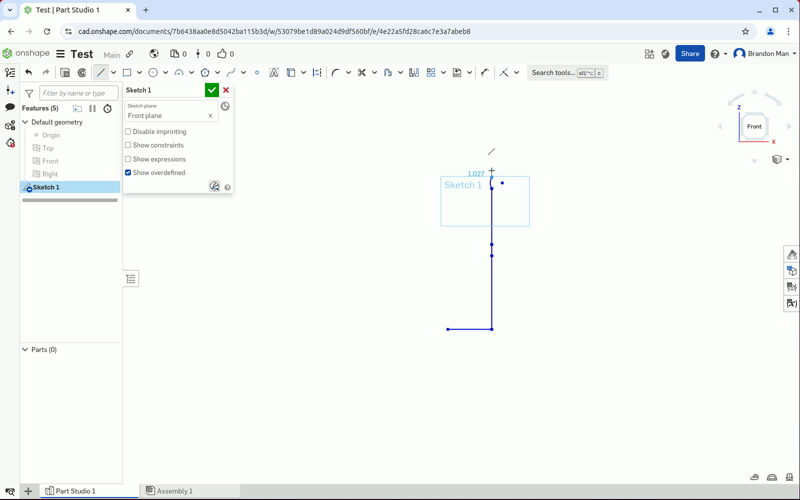
scroll(6)
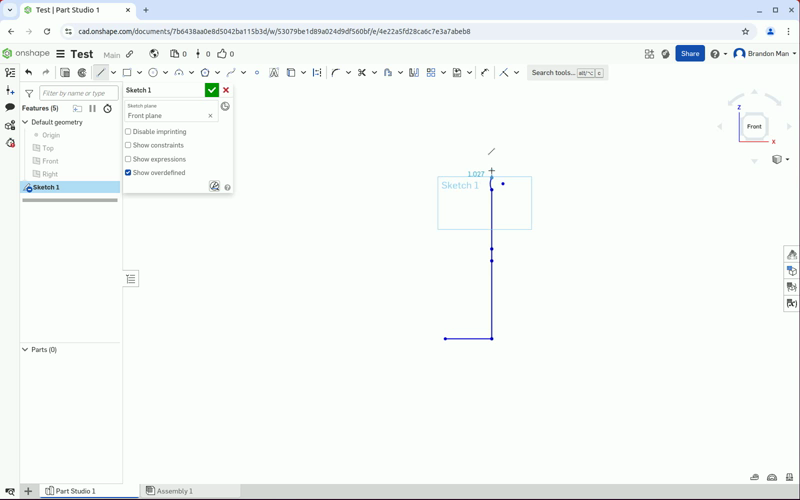
scroll(6)
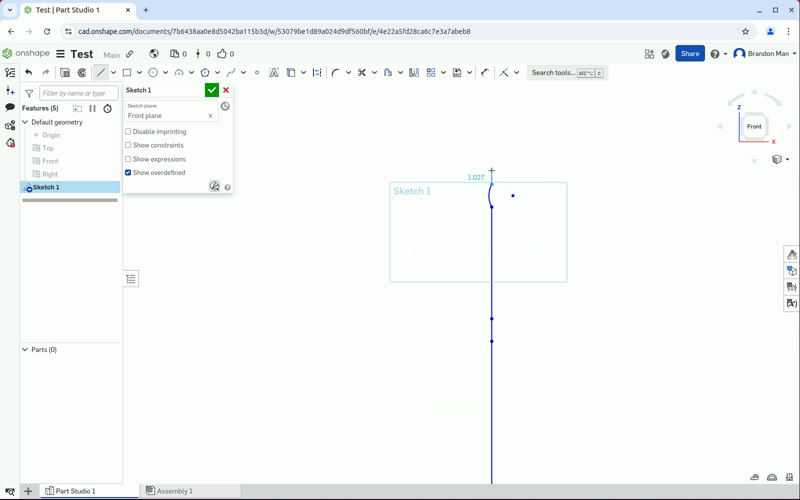
scroll(6)
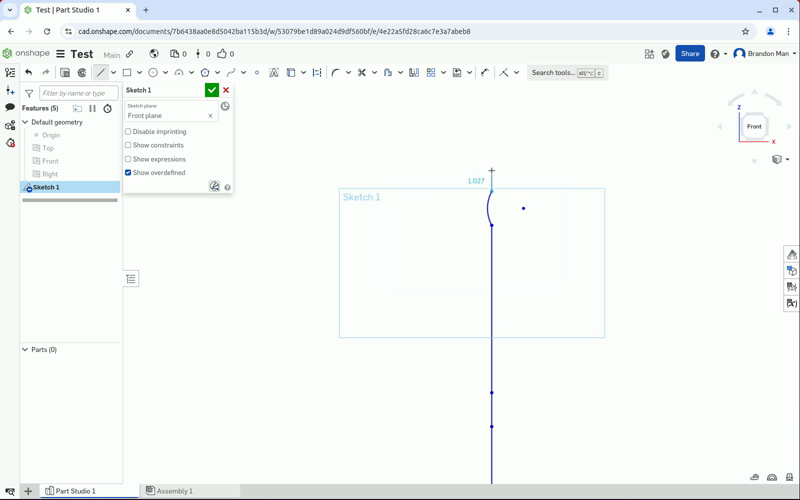
scroll(6)
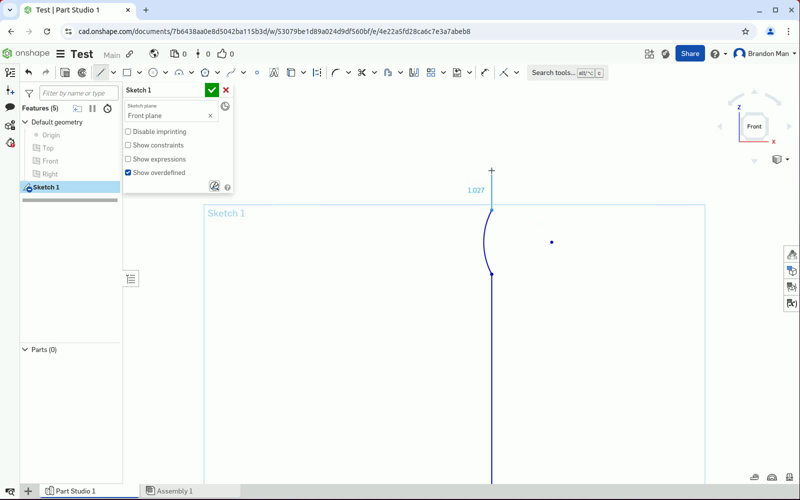
scroll(6)
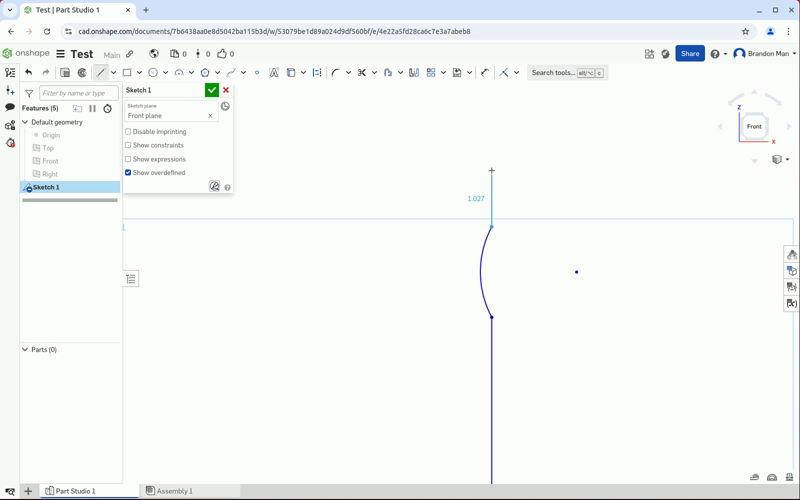
click(491, 170)
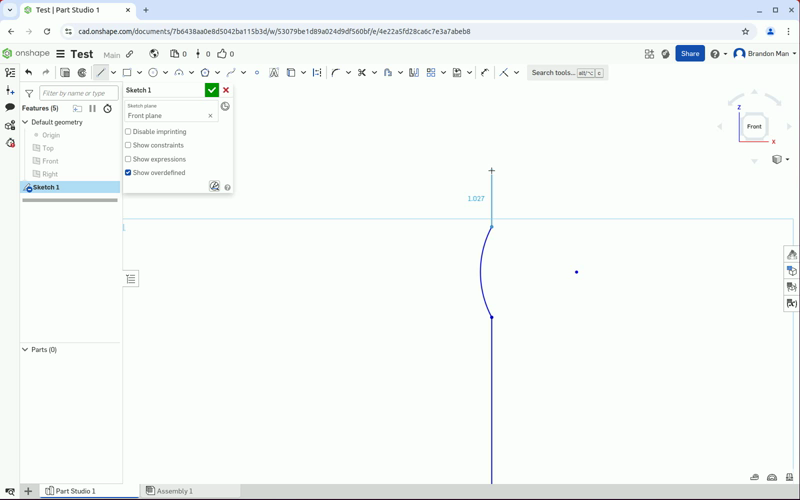
scroll(-6)
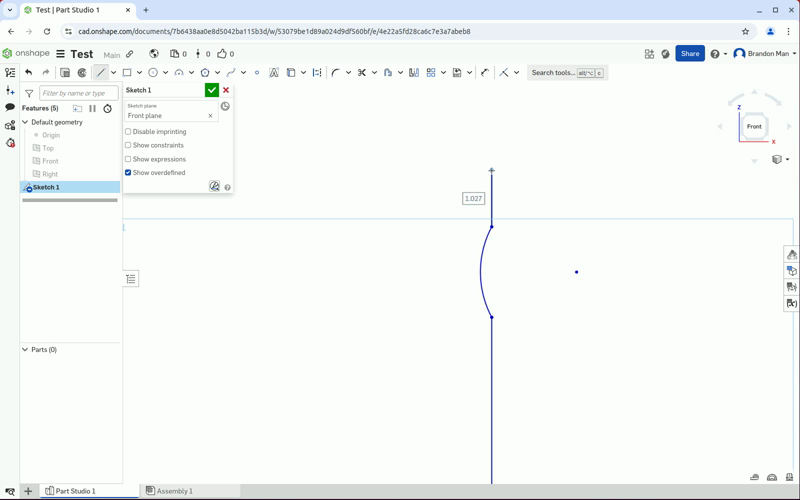
scroll(-6)
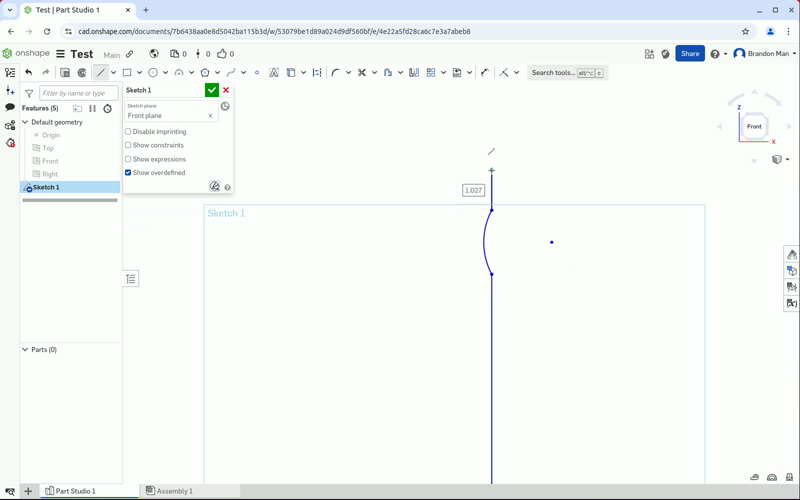
scroll(-6)
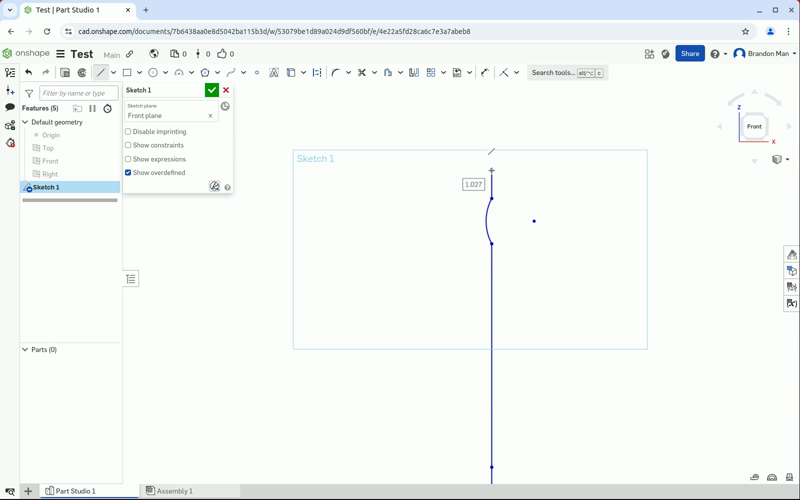
scroll(-6)
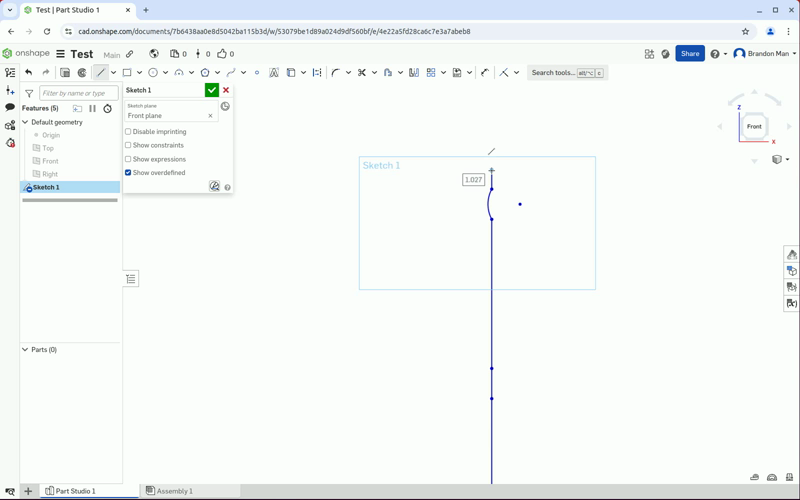
scroll(-6)
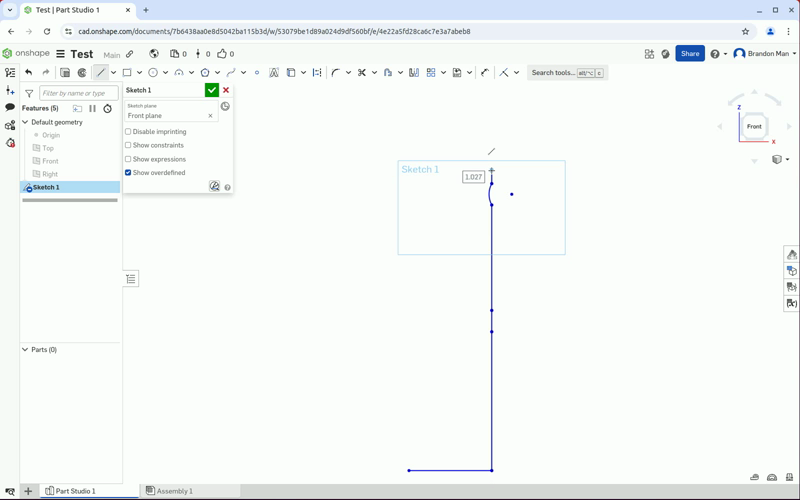
scroll(-6)
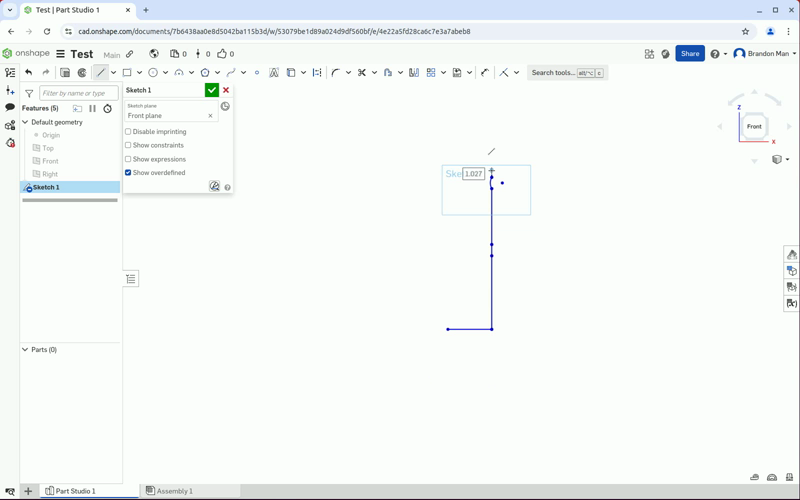
scroll(-6)
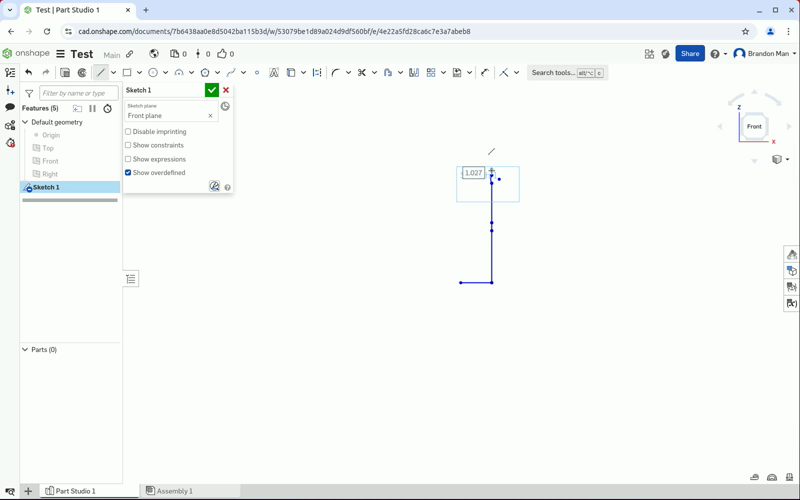
key_up(shift)
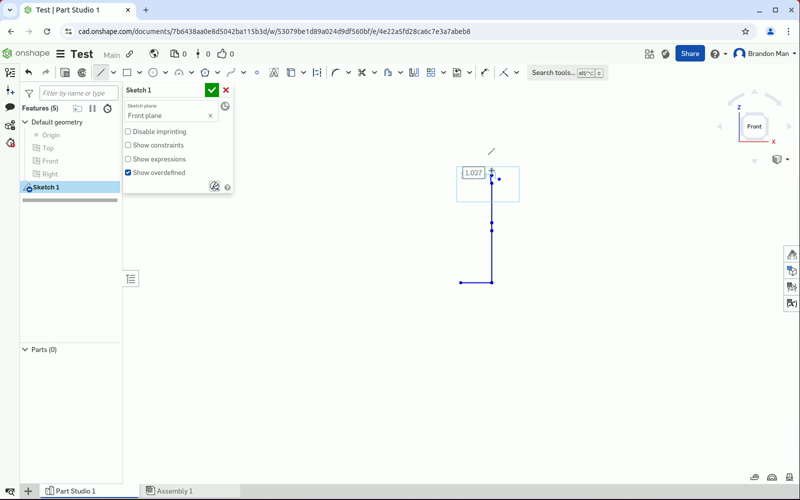
key_down(shift)
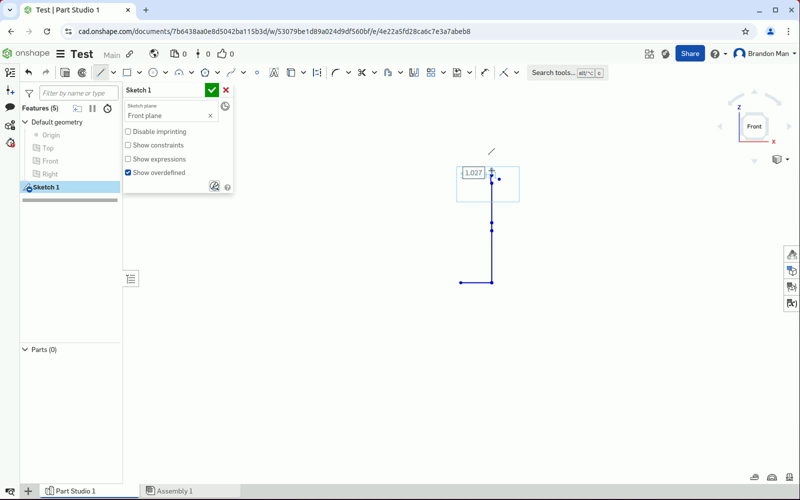
mouse_move(521, 170)
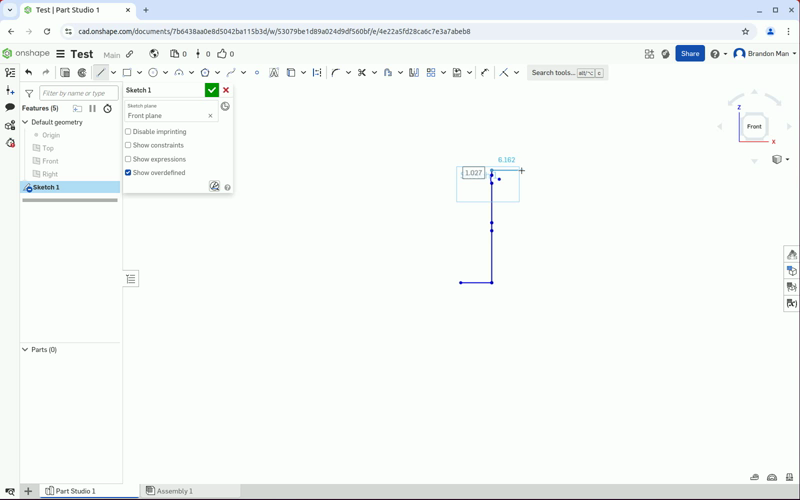
mouse_move(460, 170)
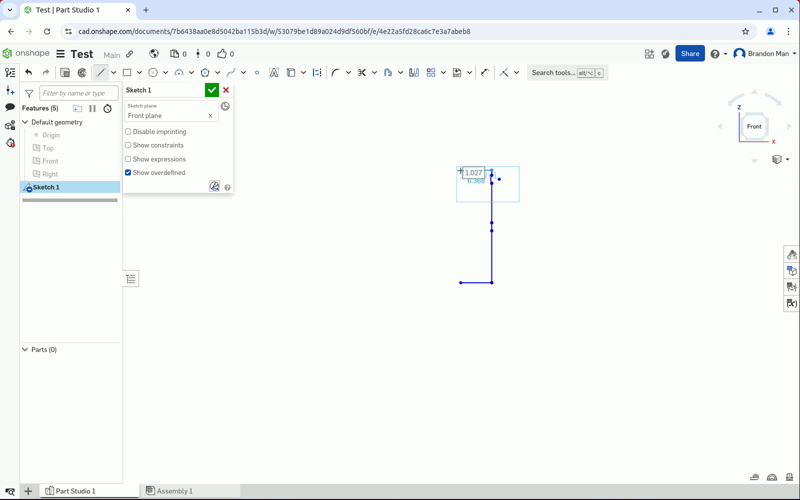
click(460, 170)
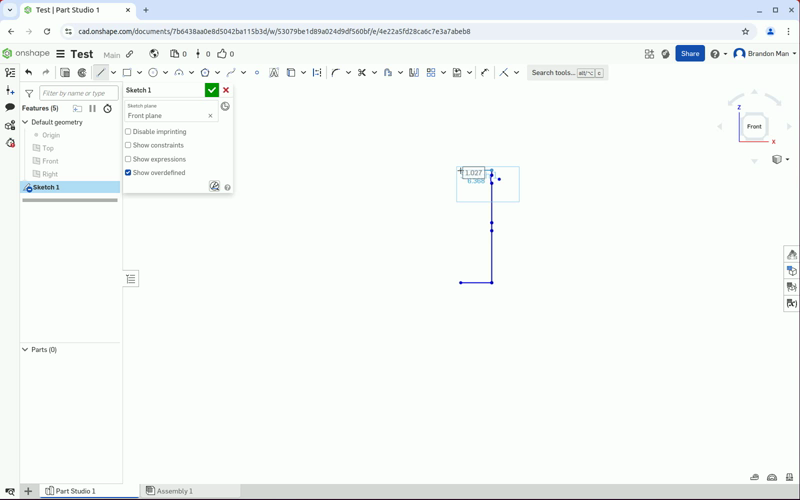
key_up(shift)
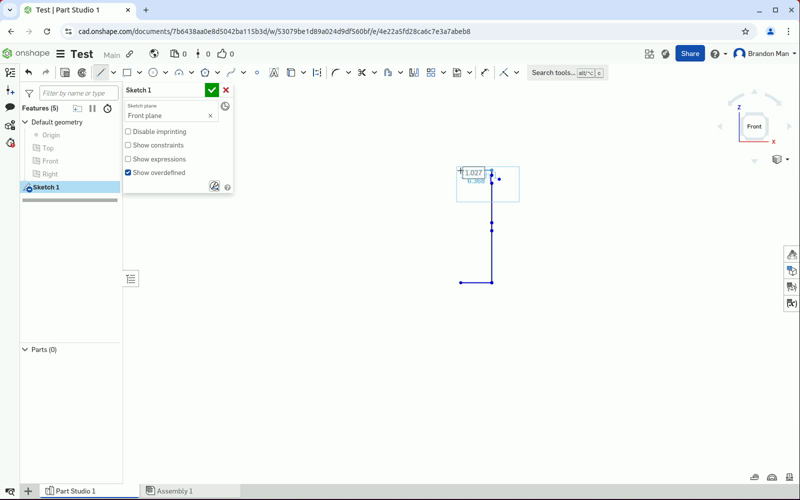
key_down(shift)
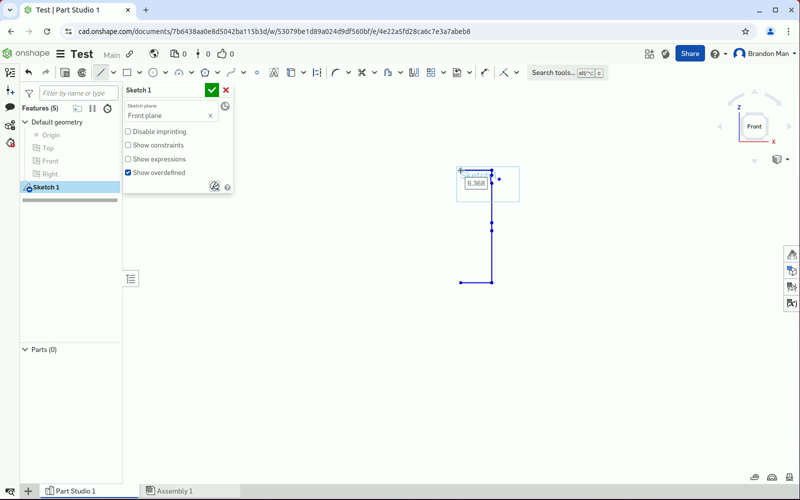
mouse_move(460, 282)
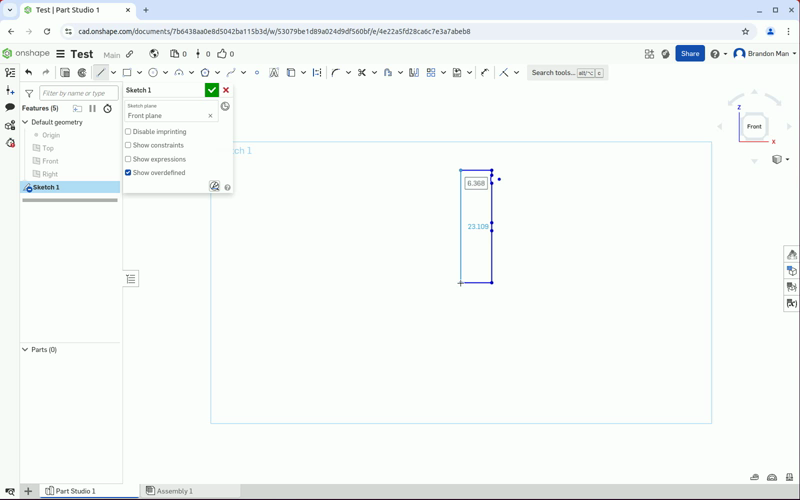
key_up(shift)
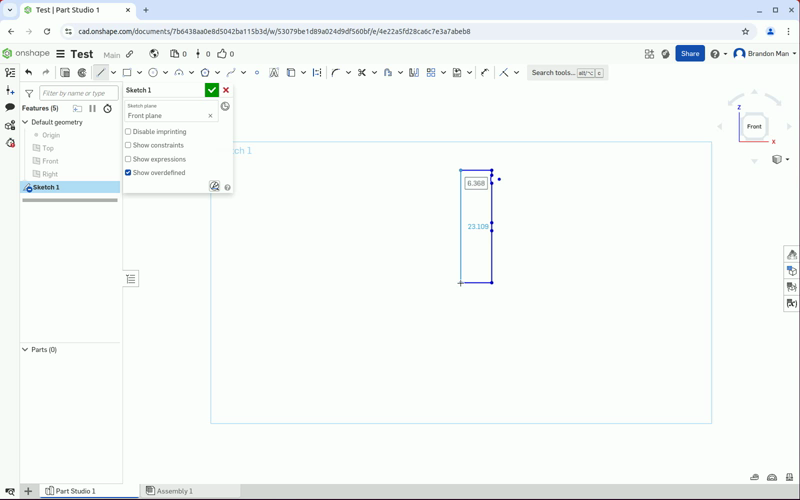
click(460, 282)
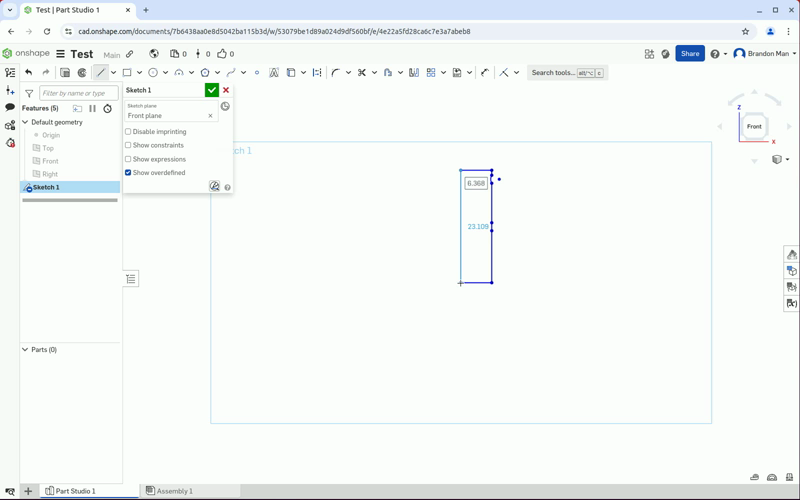
key(esc)
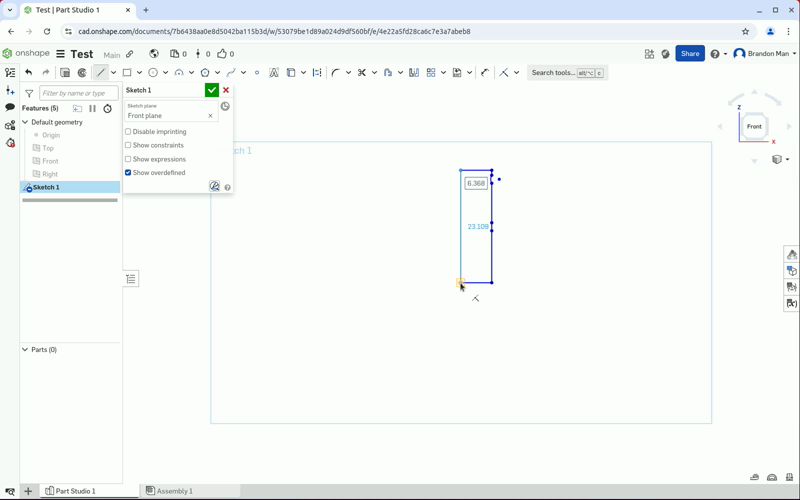
key(c)
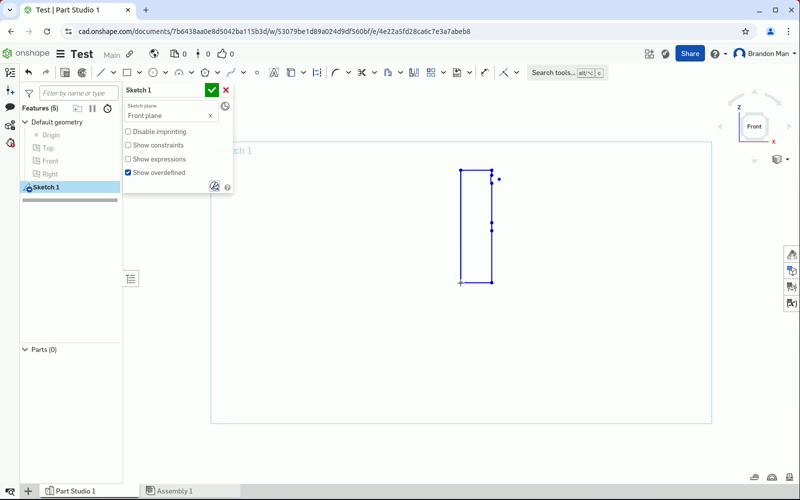
key_down(shift)
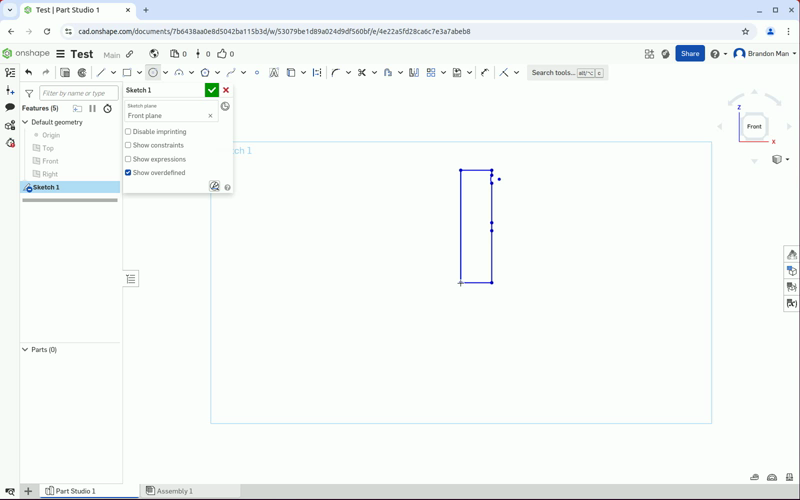
mouse_move(478, 265)
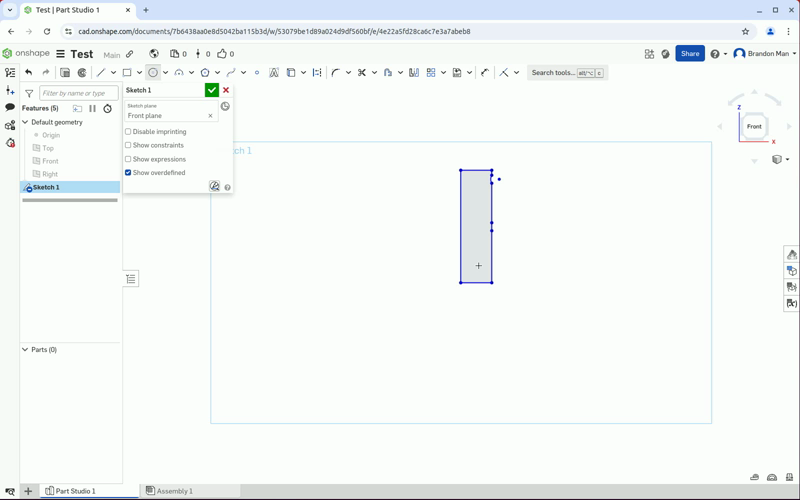
click(478, 265)
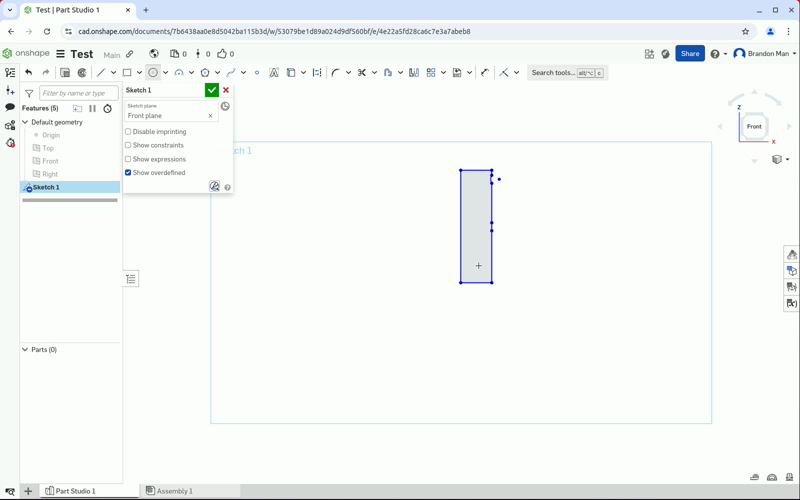
key_up(shift)
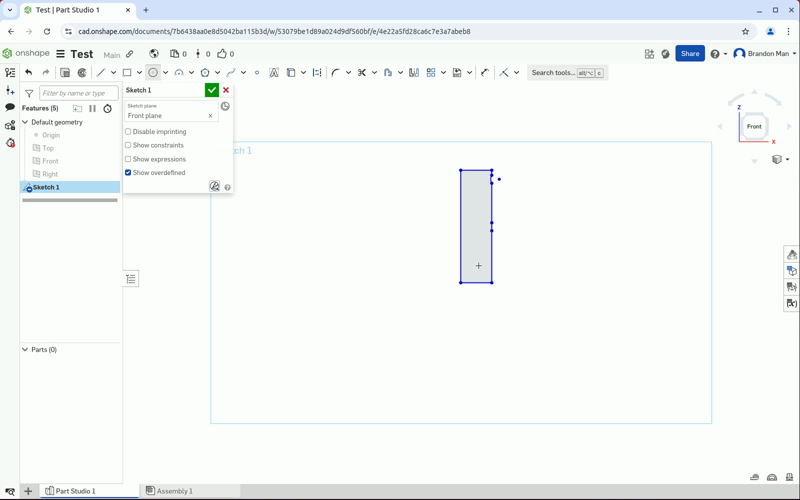
mouse_move(483, 265)
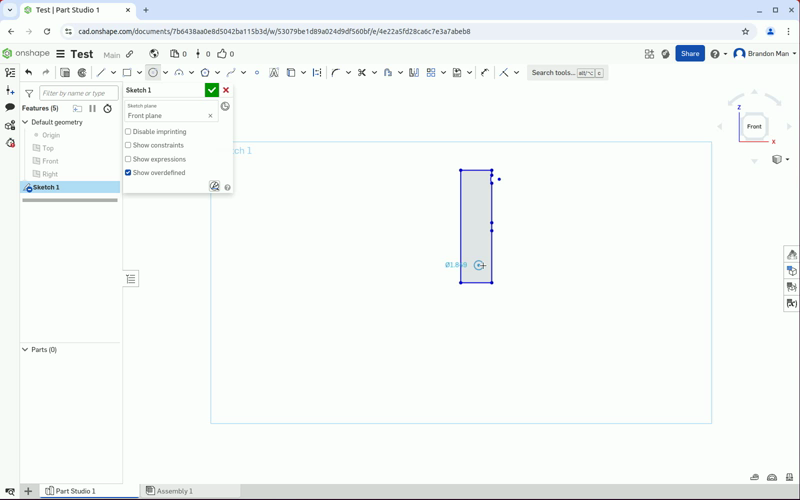
click(483, 265)
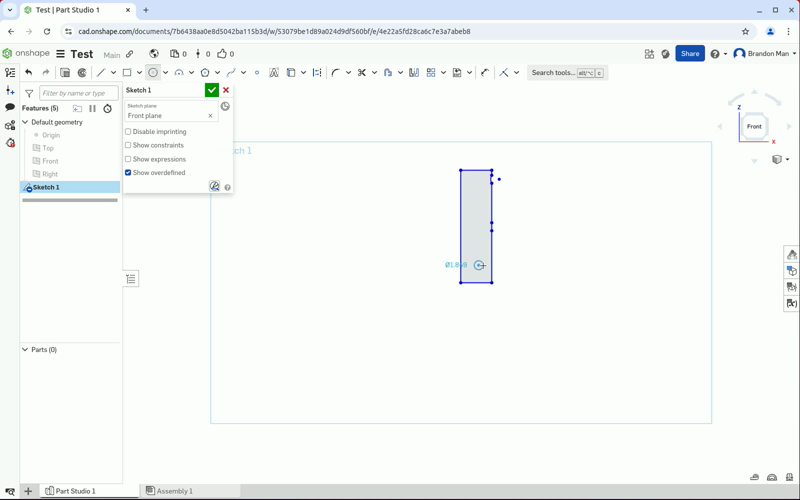
key(esc)
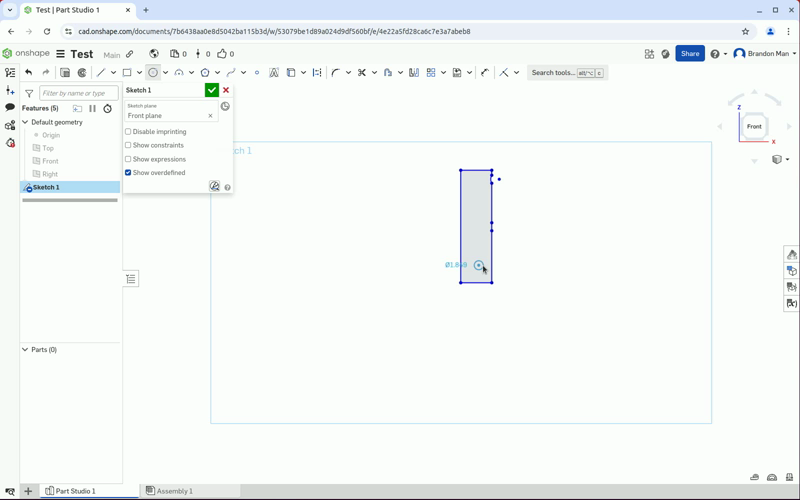
key(c)
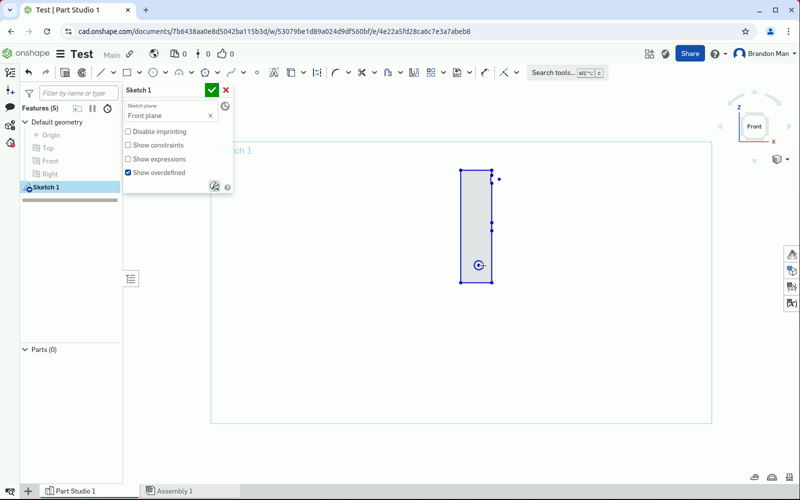
key_down(shift)
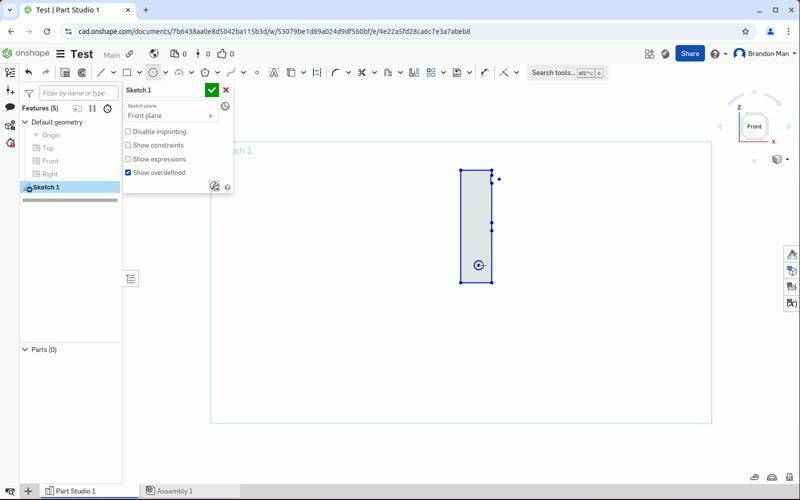
mouse_move(478, 239)
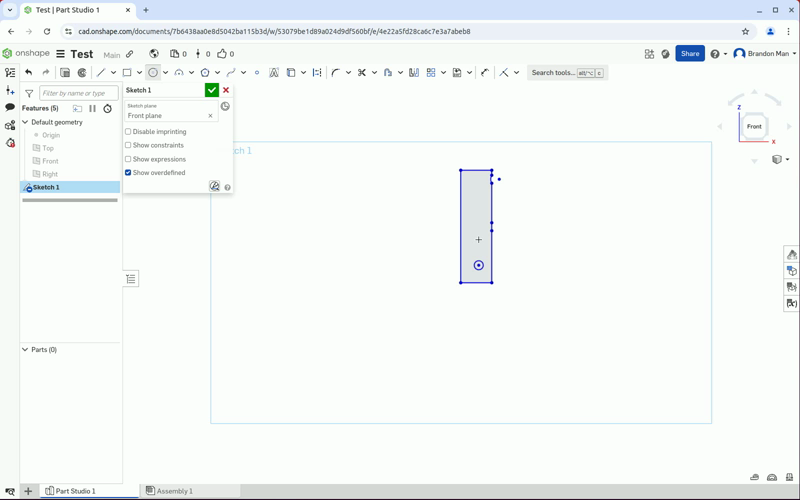
click(478, 239)
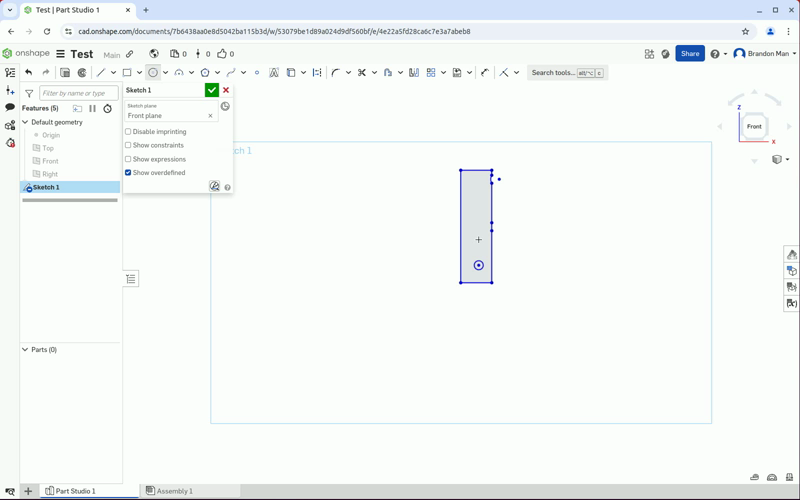
key_up(shift)
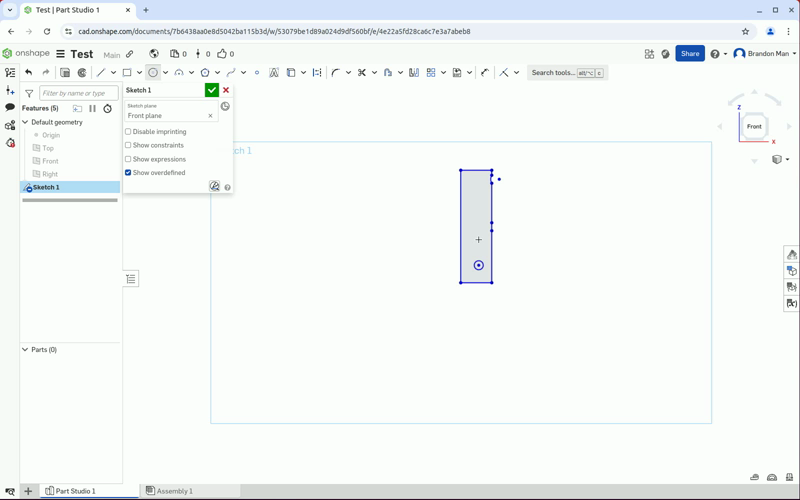
mouse_move(483, 239)
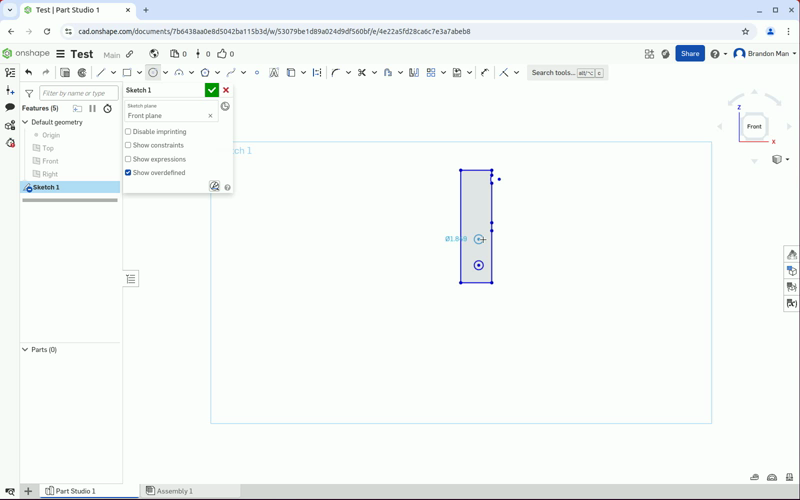
click(483, 239)
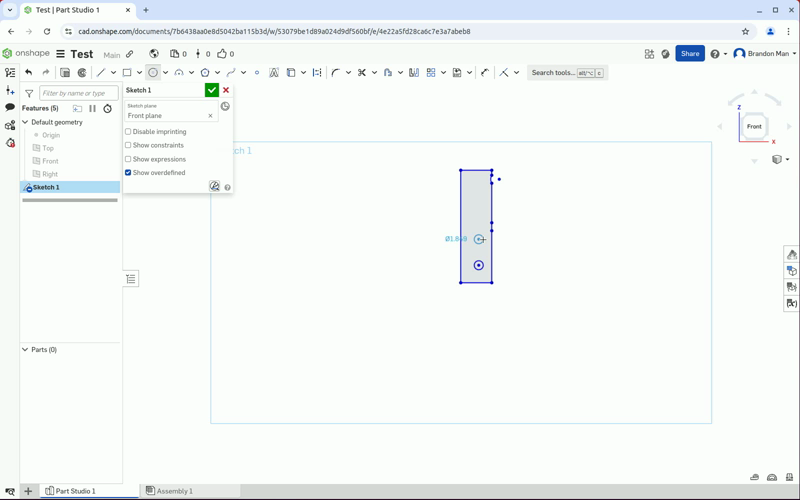
key(esc)
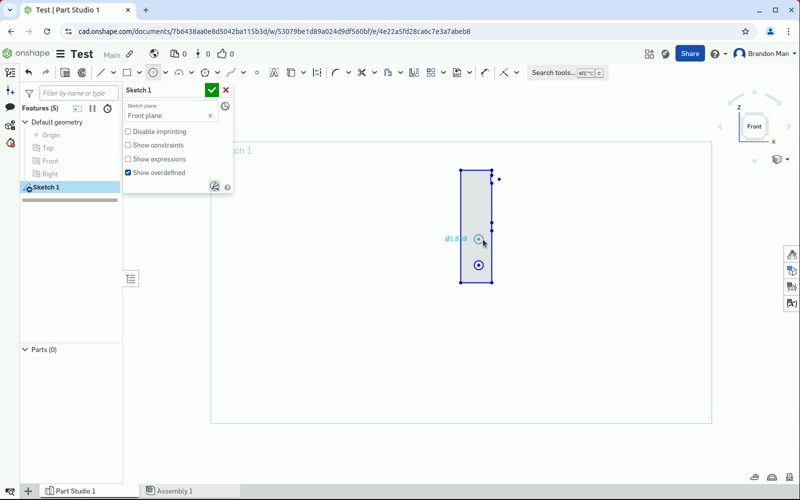
key(c)
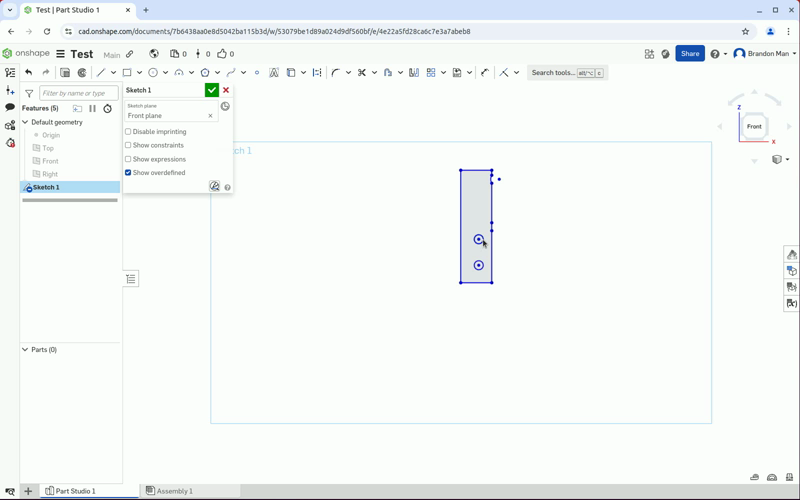
key_down(shift)
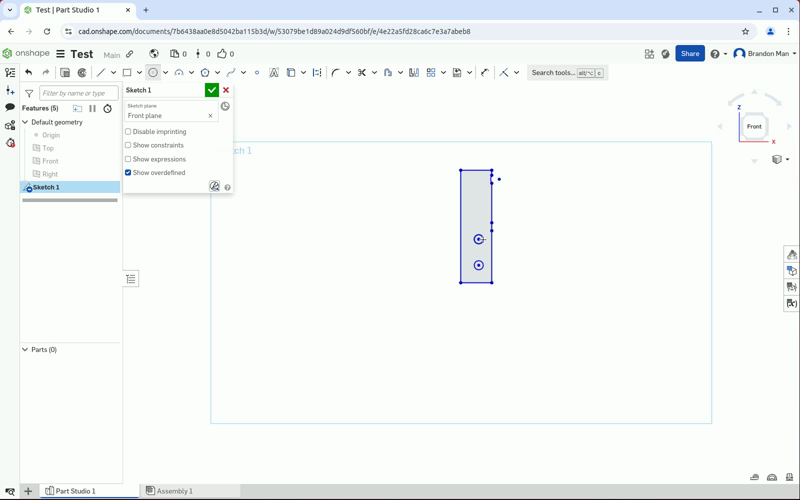
mouse_move(478, 214)
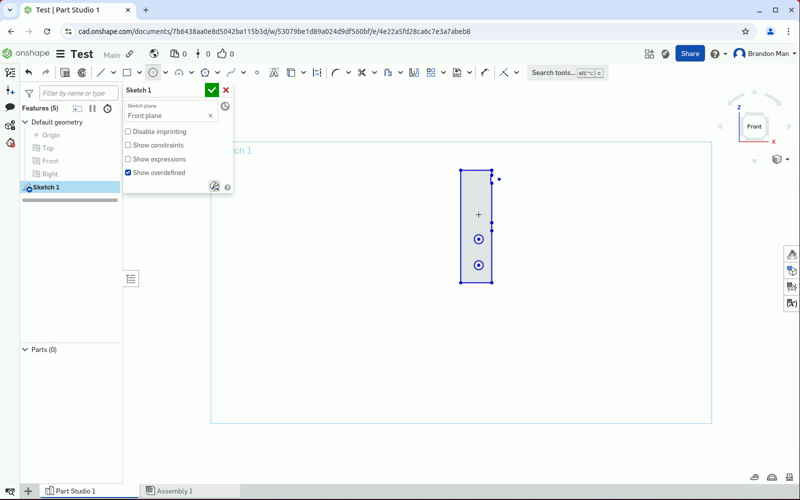
click(478, 214)
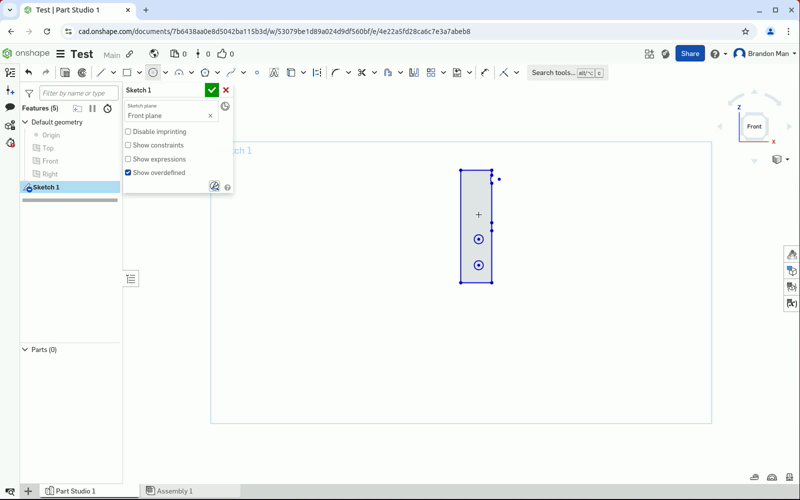
key_up(shift)
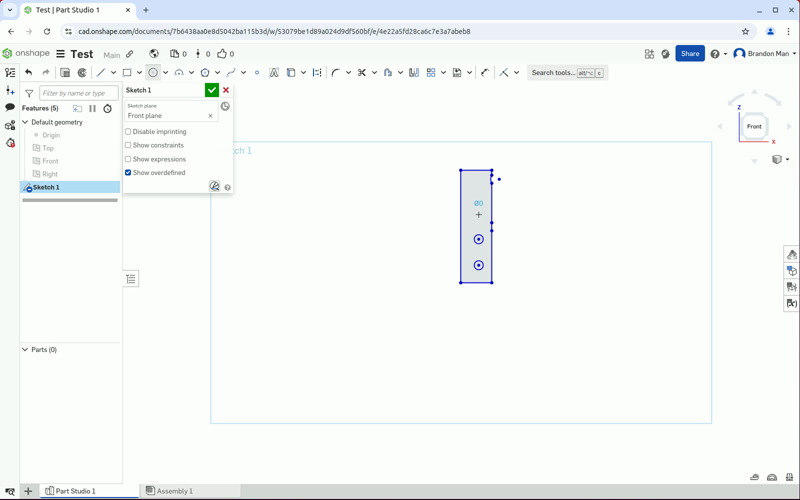
mouse_move(483, 214)
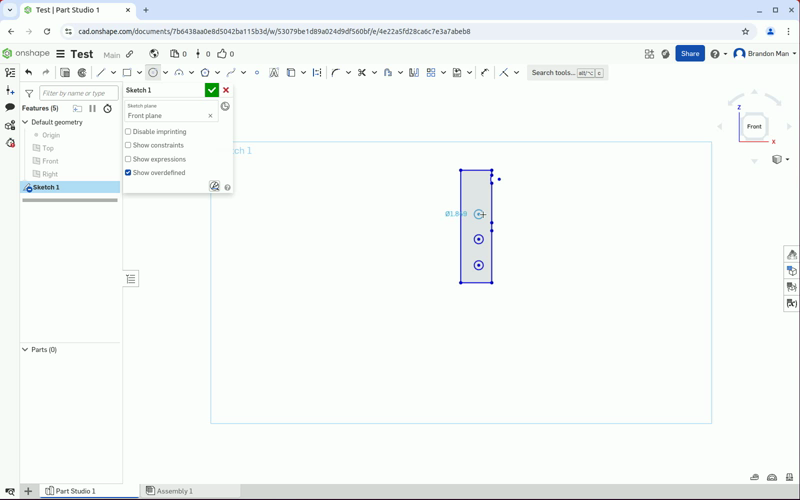
click(483, 214)
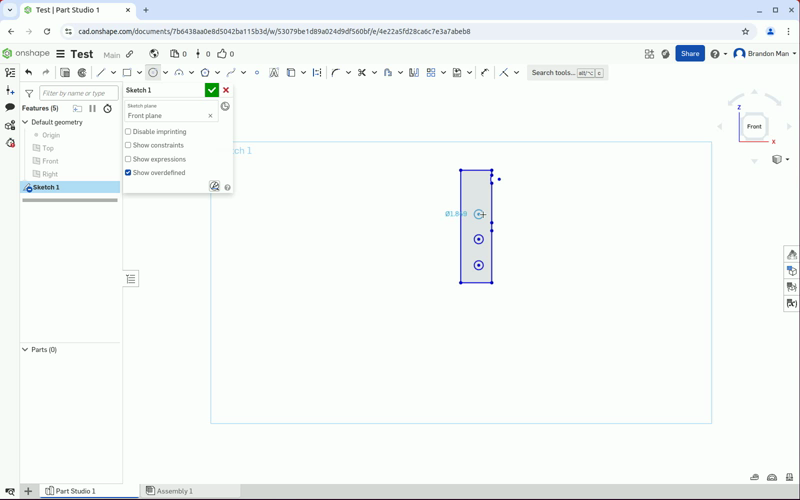
key(esc)
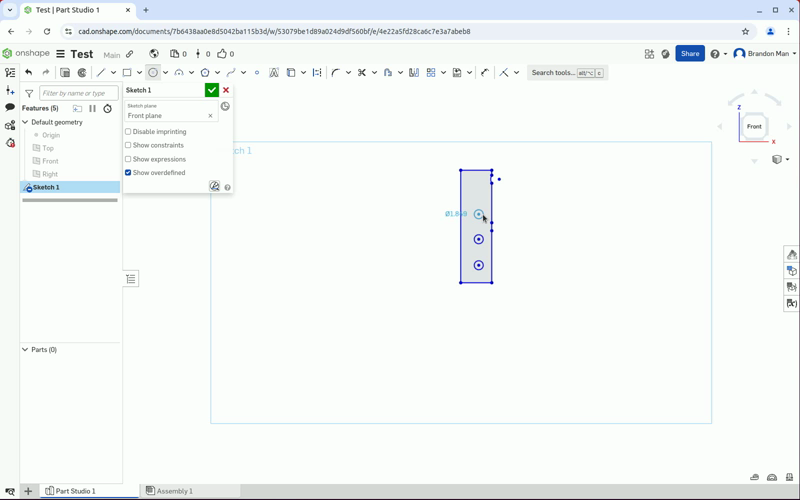
key(c)
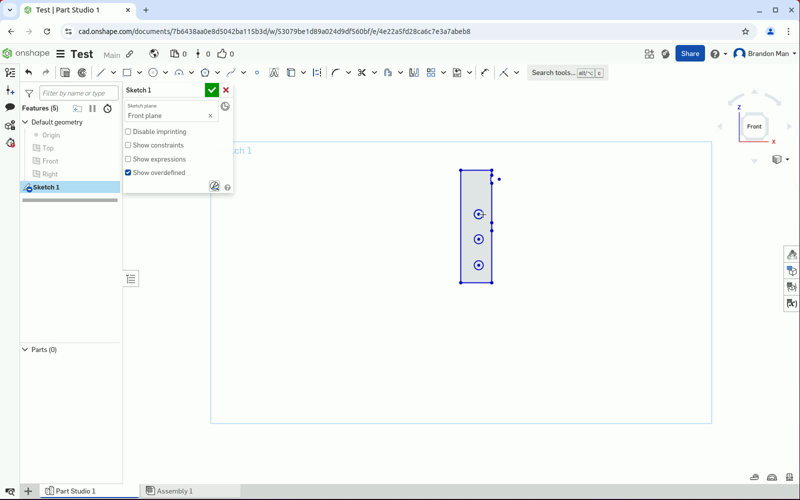
key_down(shift)
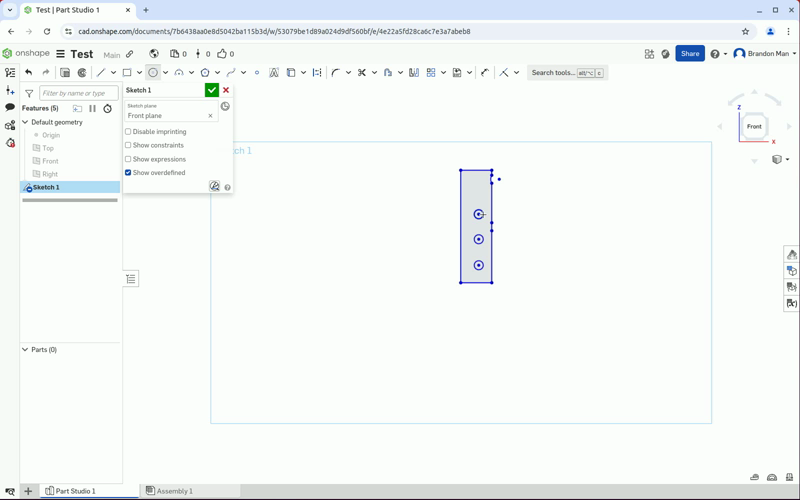
mouse_move(478, 188)
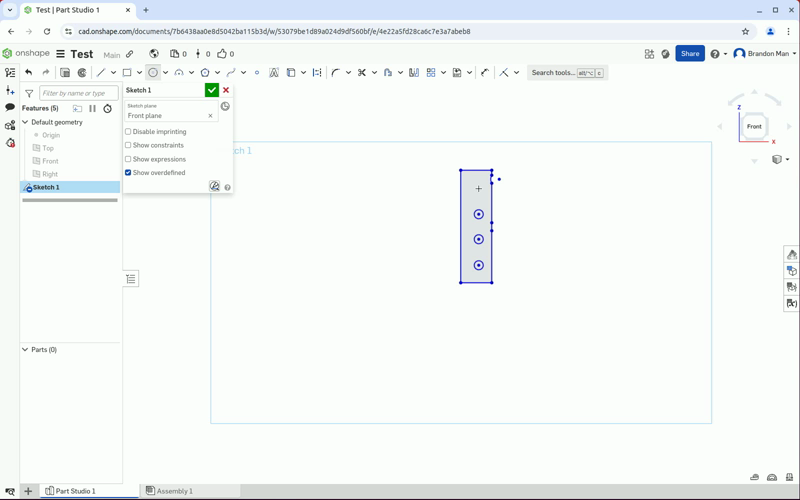
click(478, 188)
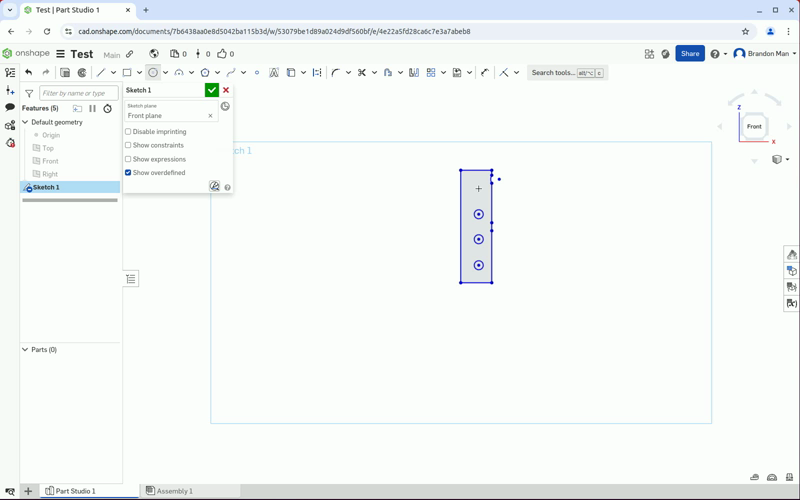
key_up(shift)
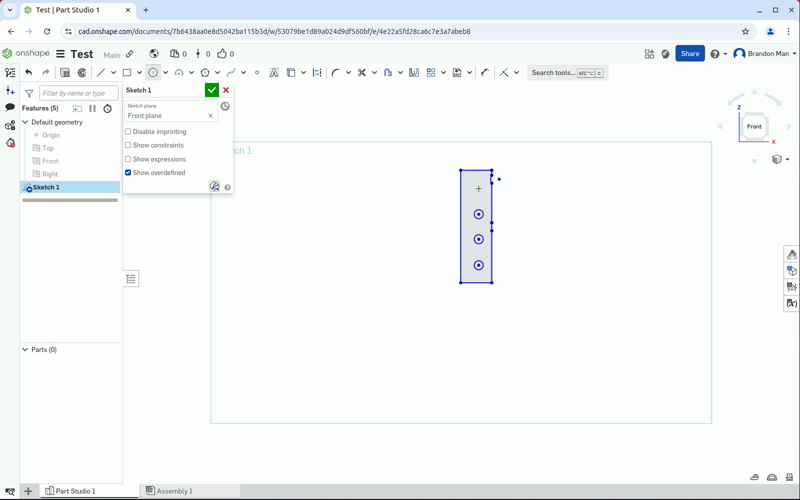
mouse_move(483, 188)
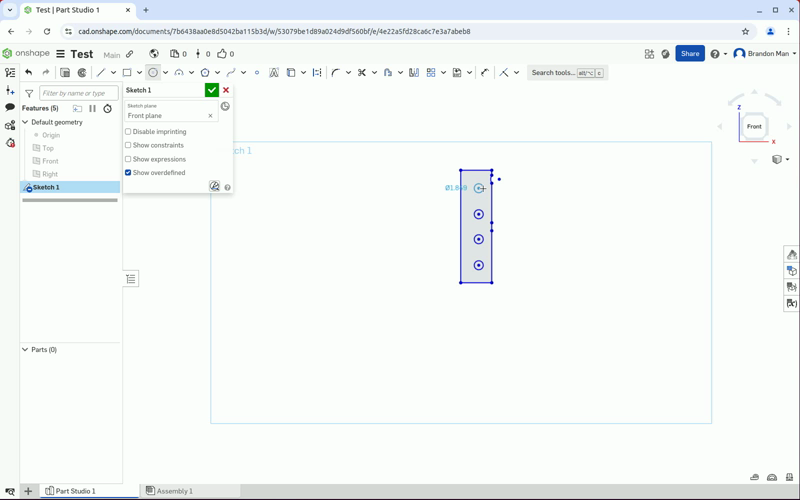
click(483, 188)
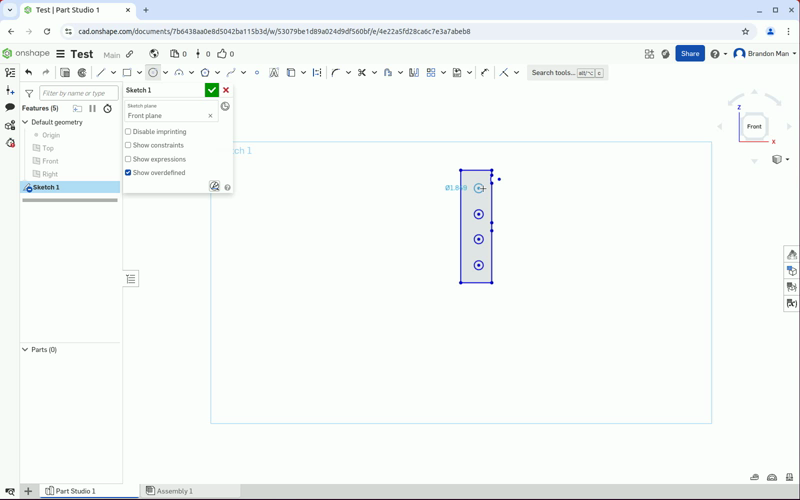
key(esc)
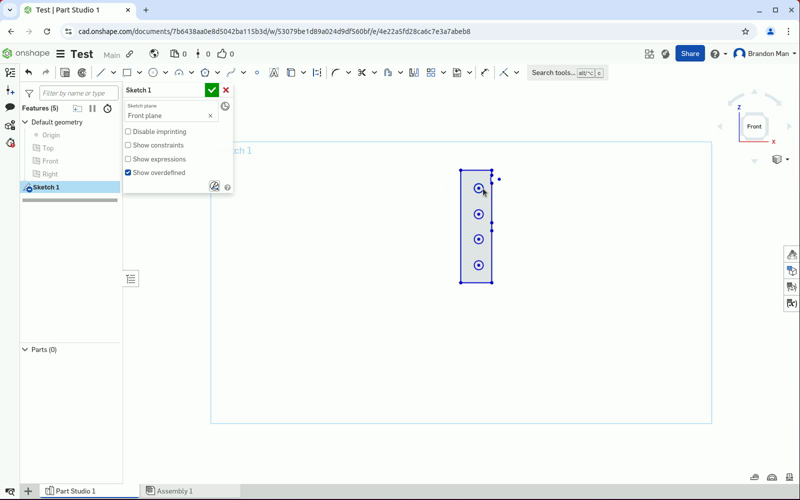
mouse_move(464, 221)
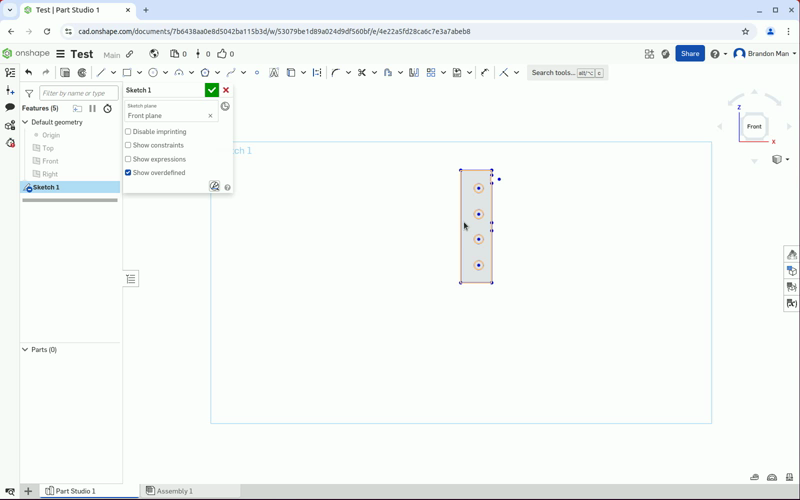
click(464, 221)
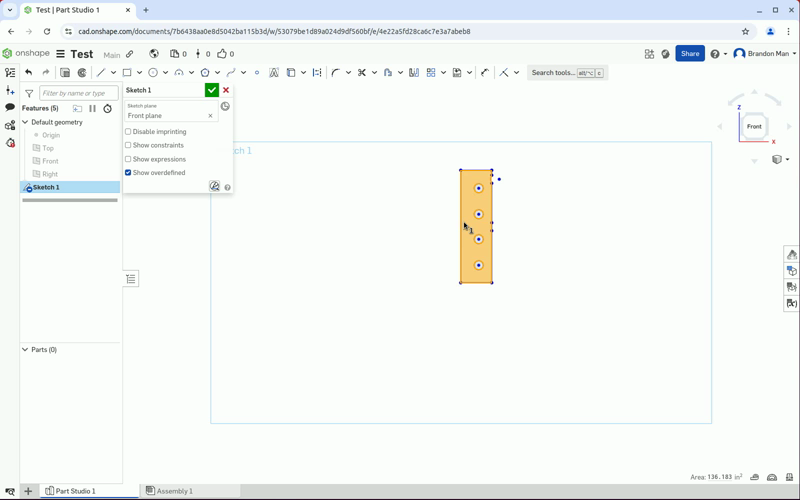
mouse_move(73, 352)
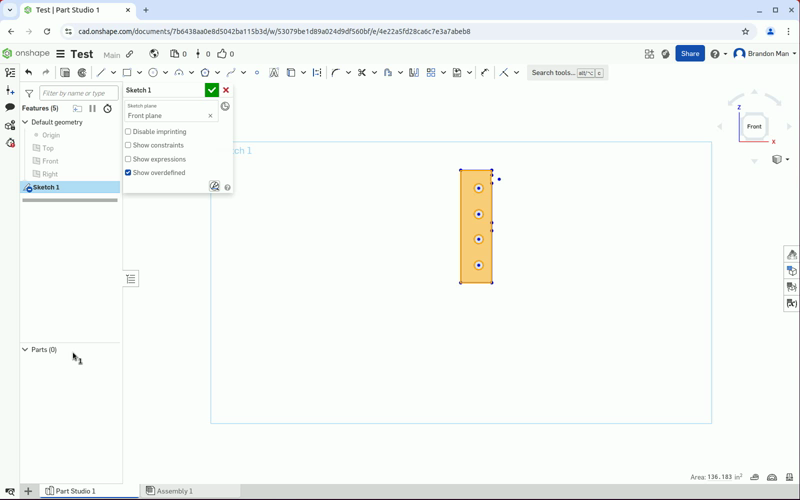
key(shift+y)
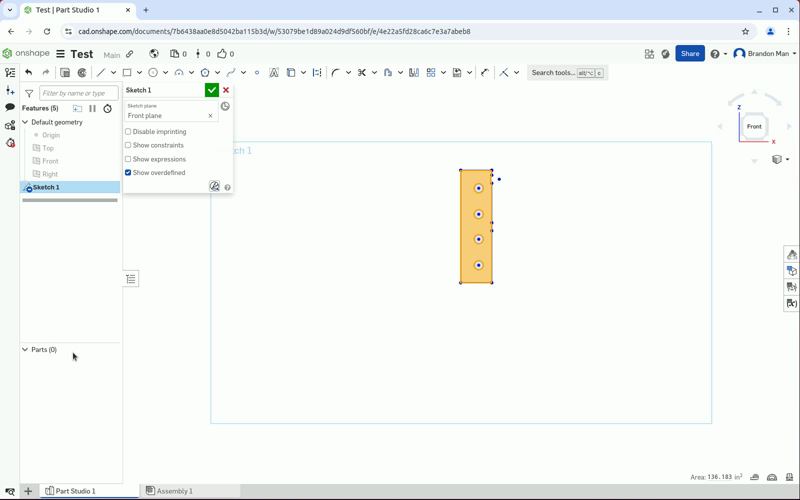
key(shift+e)
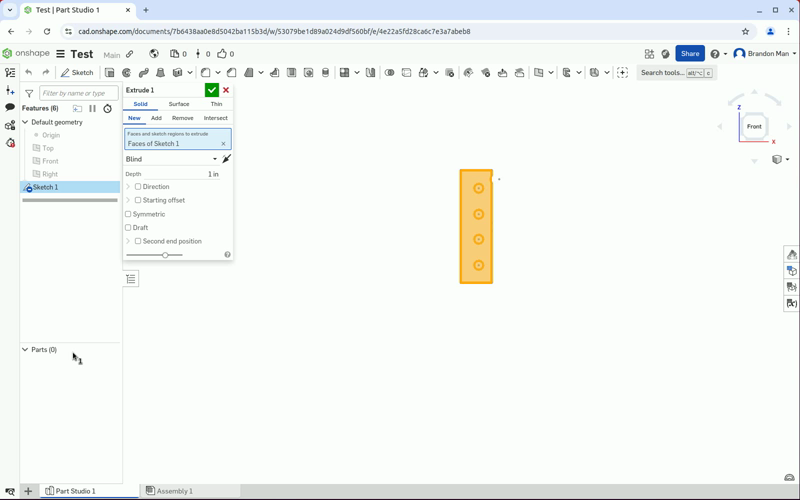
mouse_move(143, 106)
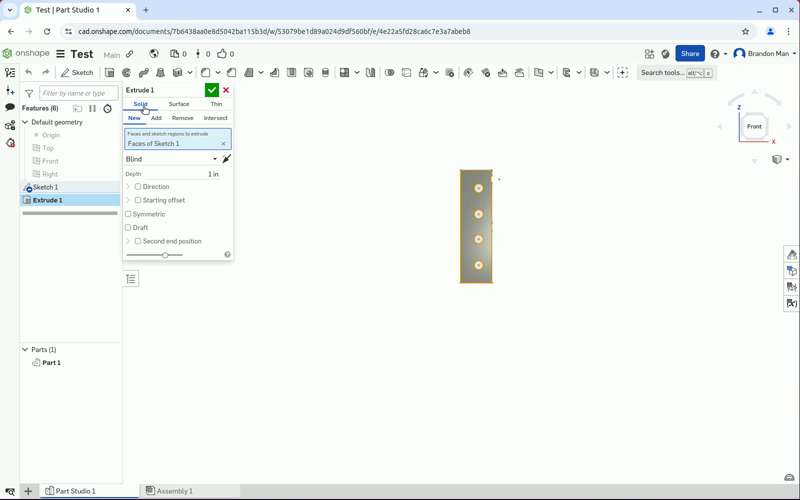
click(143, 106)
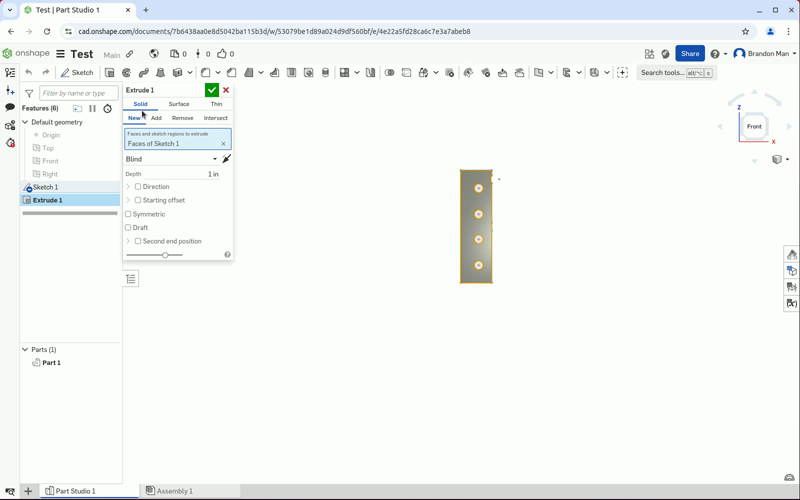
mouse_move(137, 120)
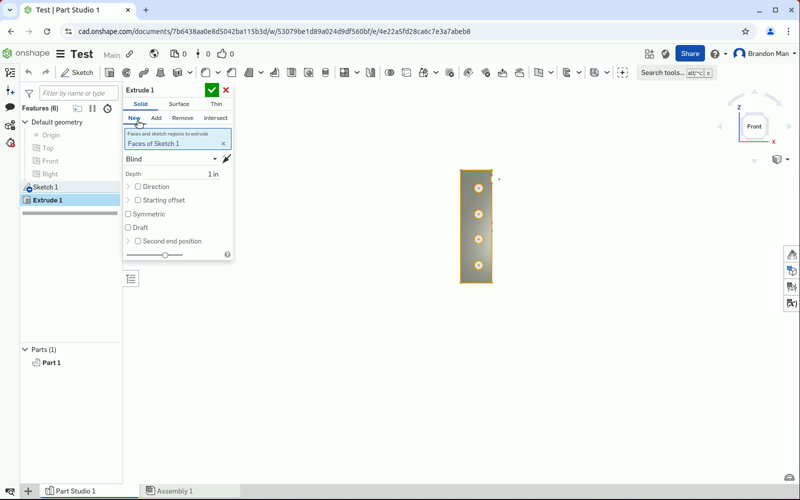
click(137, 120)
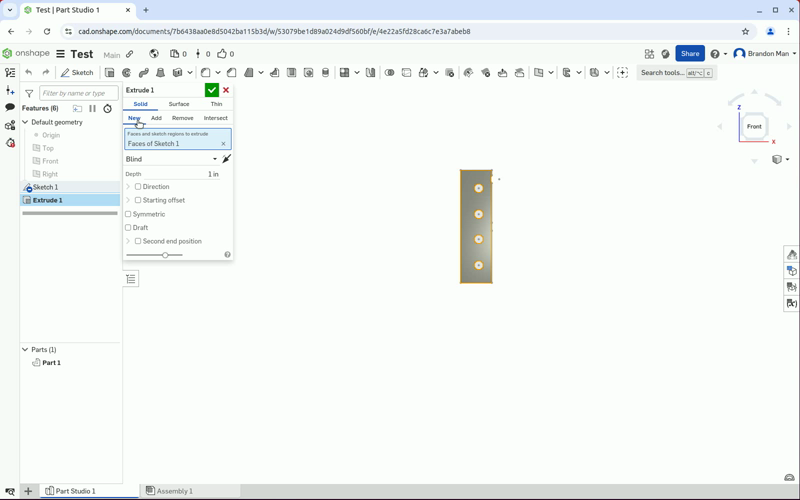
key(tab, 4)
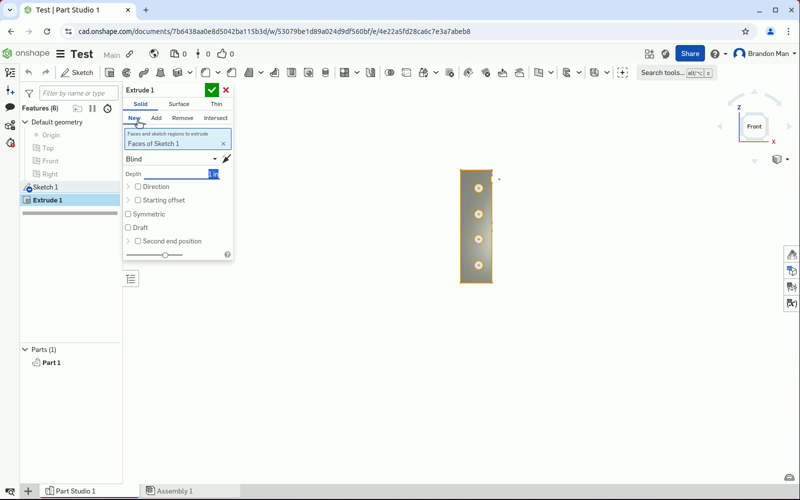
text(0.963)
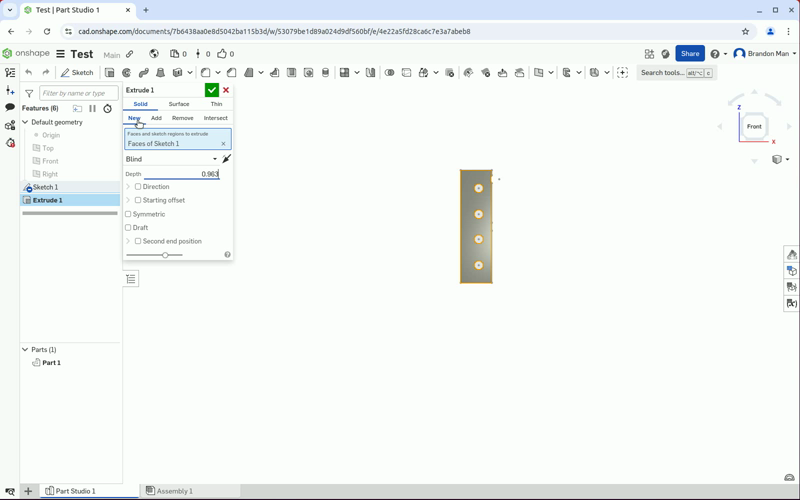
key(enter)
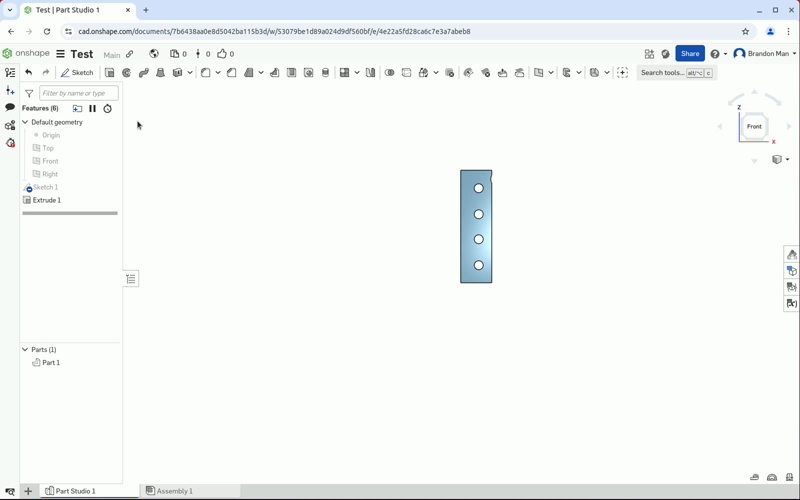
key(shift+h)
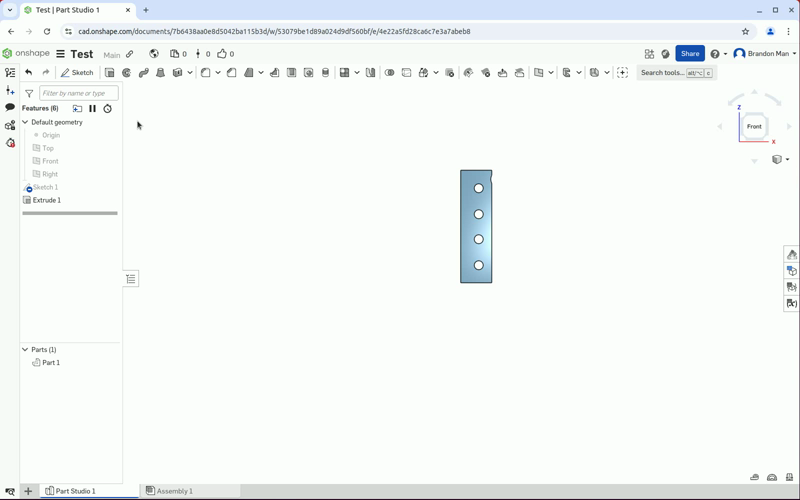
key(shift+h)
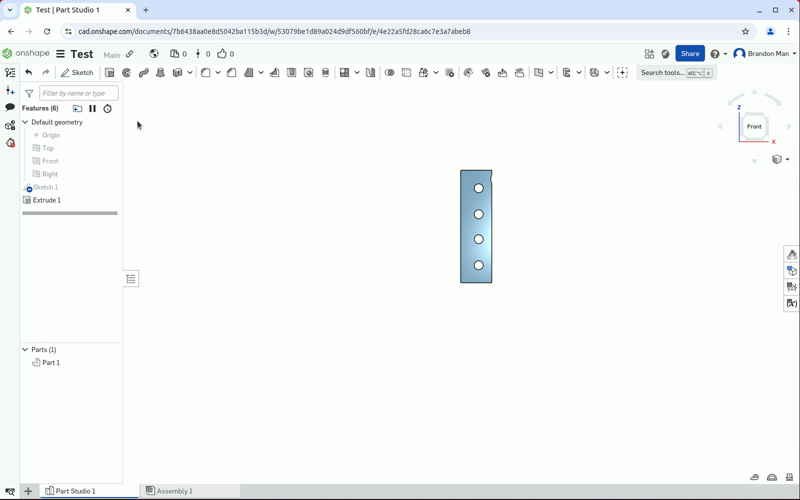
mouse_move(73, 189)
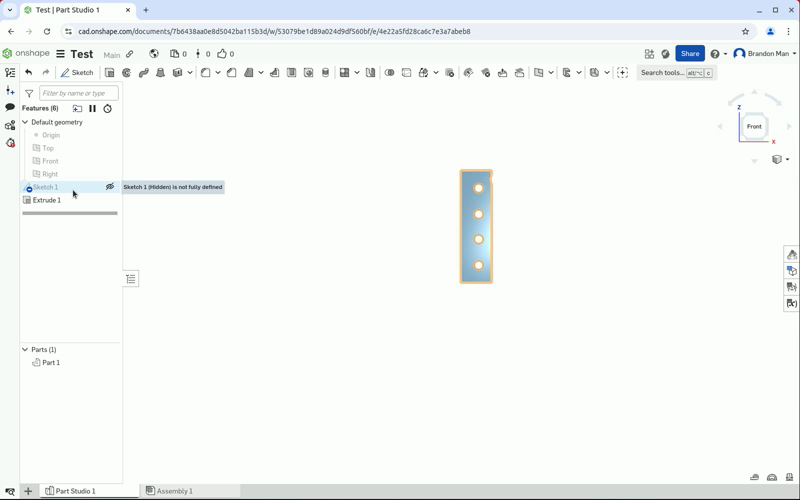
click(73, 189)
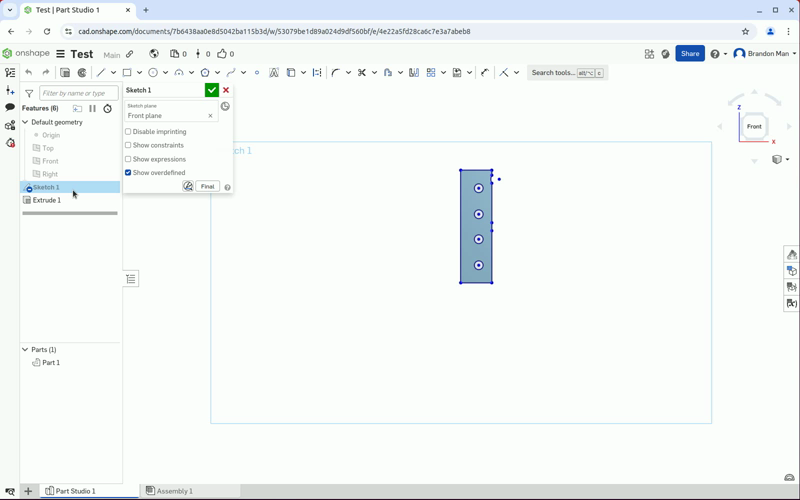
mouse_move(229, 92)
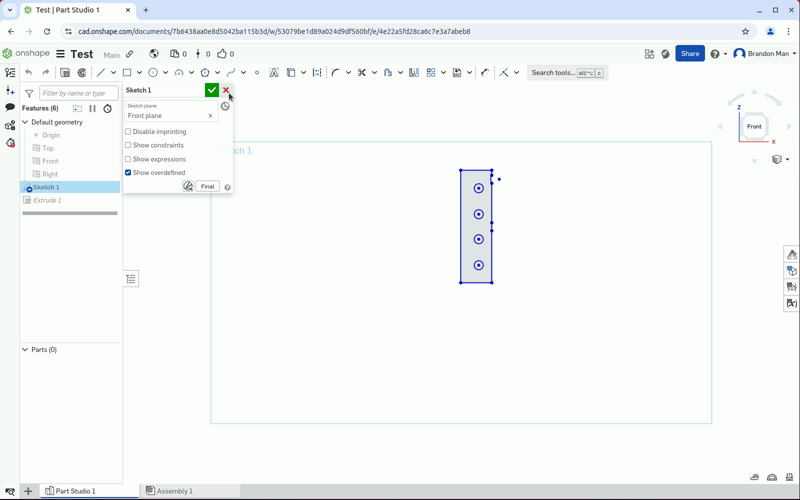
click(229, 92)
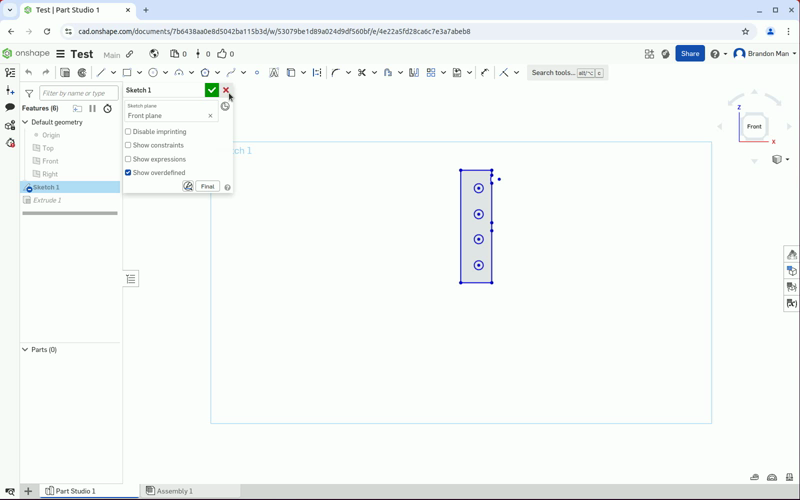
key(shift+s)
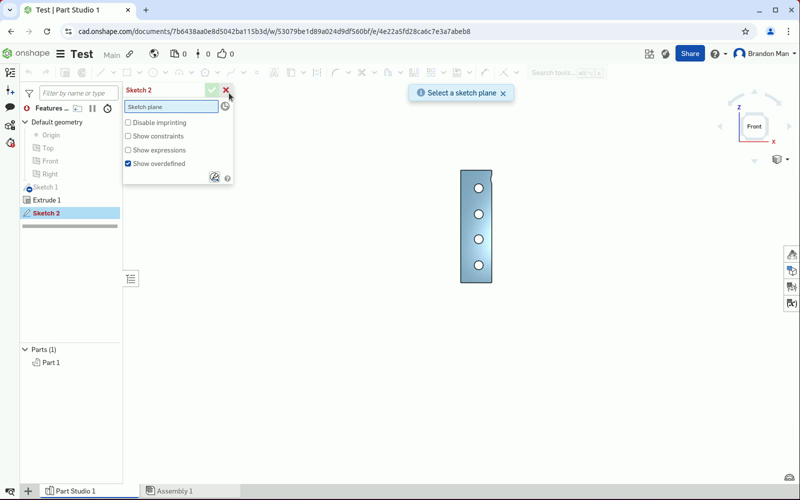
mouse_move(73, 163)
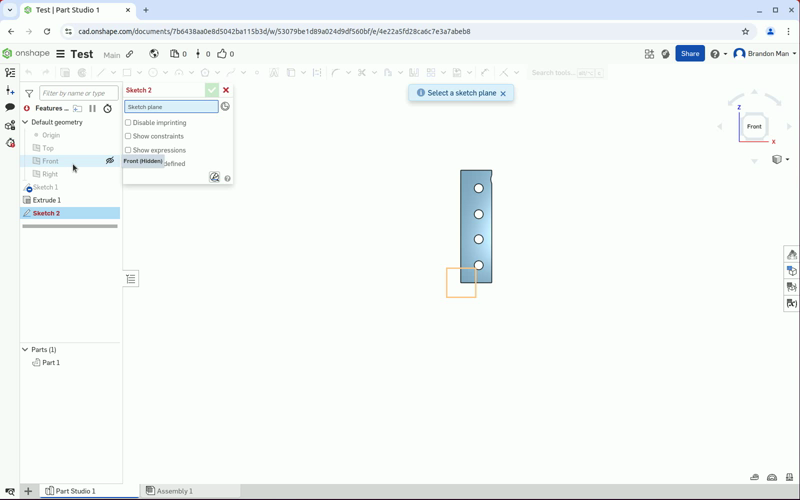
click(73, 163)
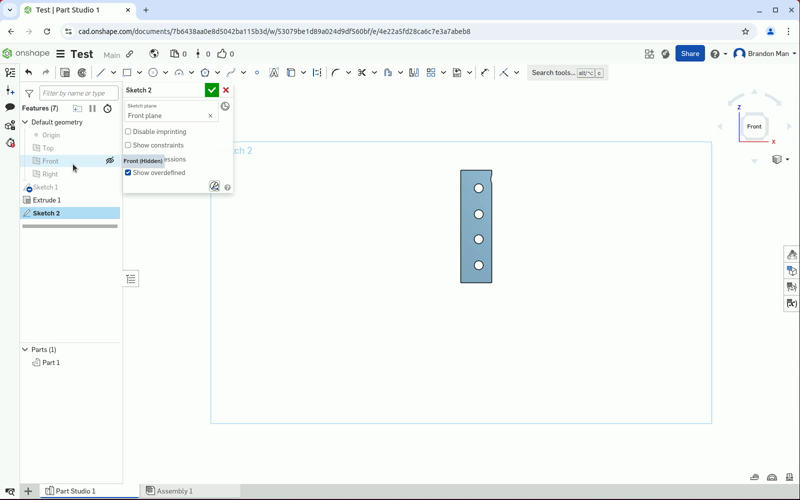
mouse_move(73, 352)
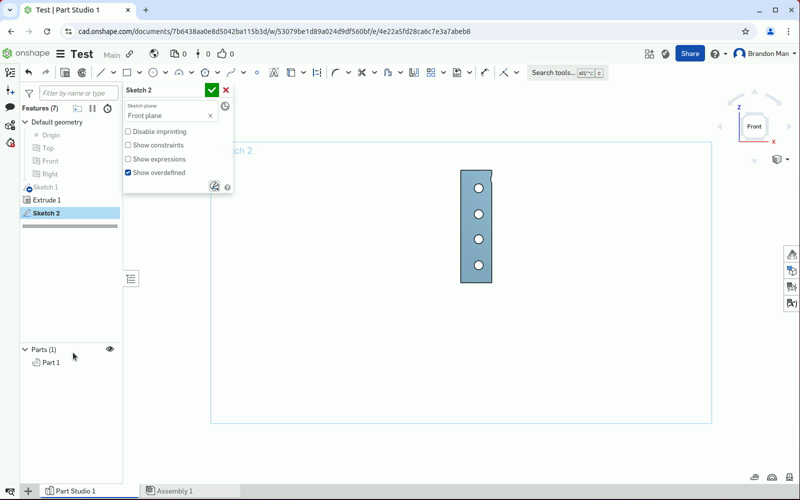
key(y)
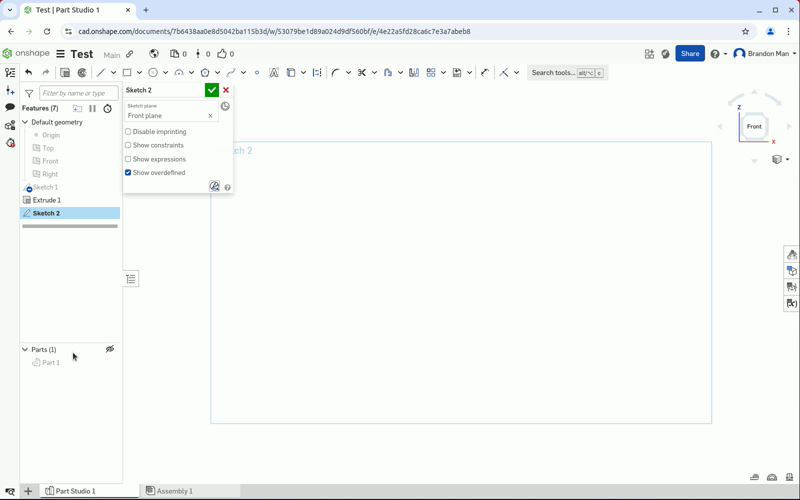
key(l)
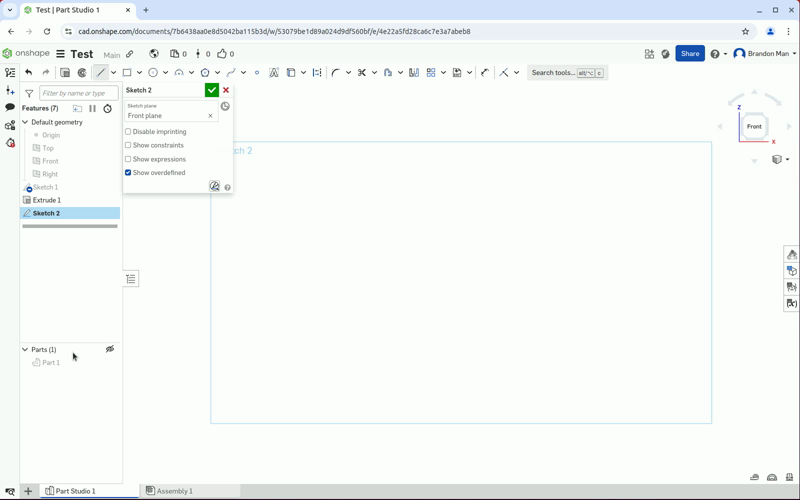
key_down(shift)
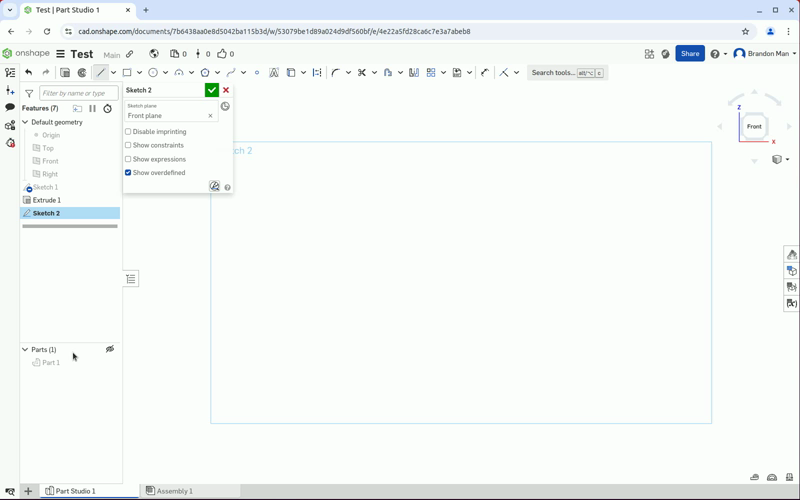
mouse_move(491, 222)
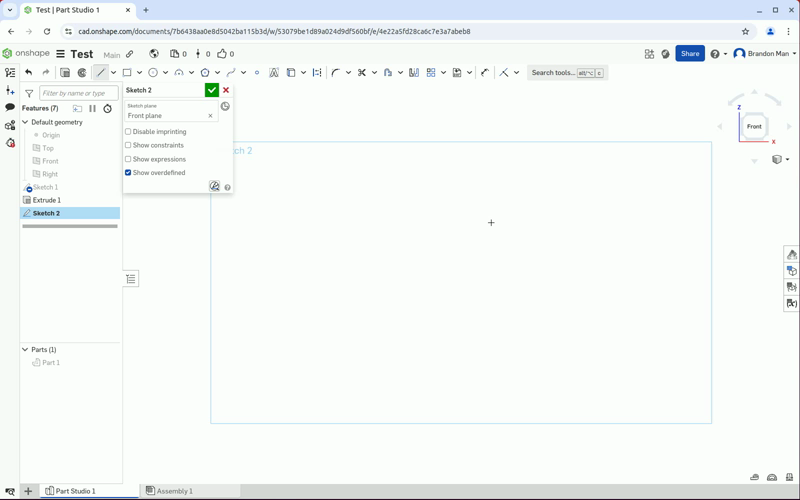
click(491, 222)
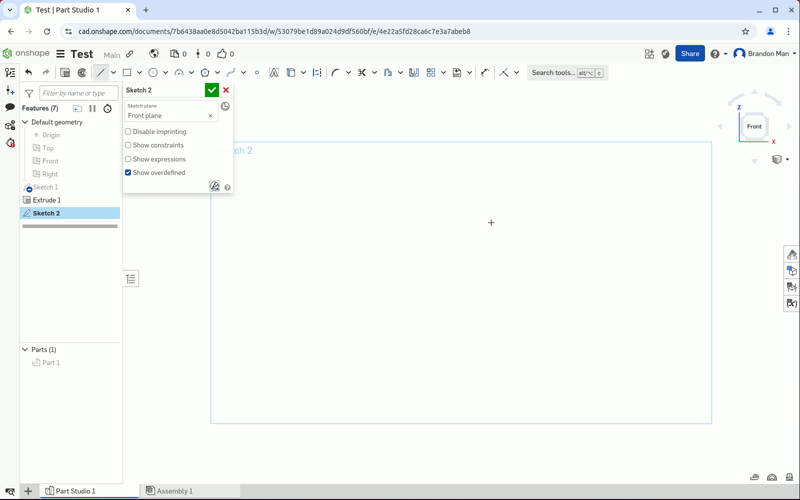
key_up(shift)
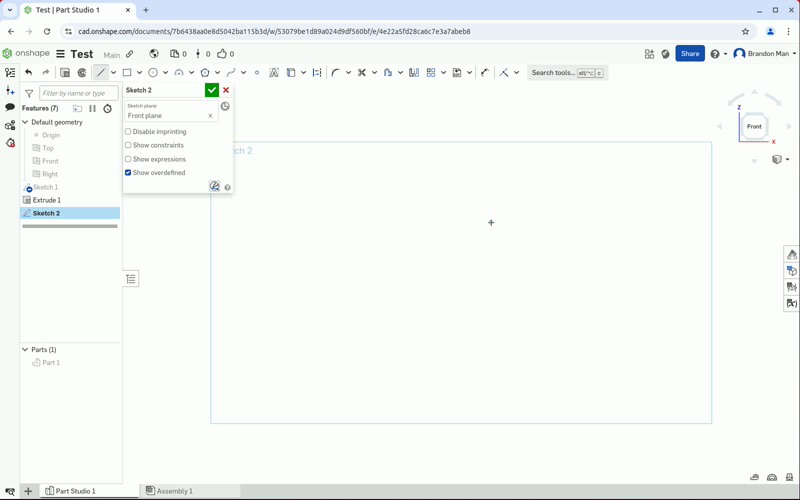
key_down(shift)
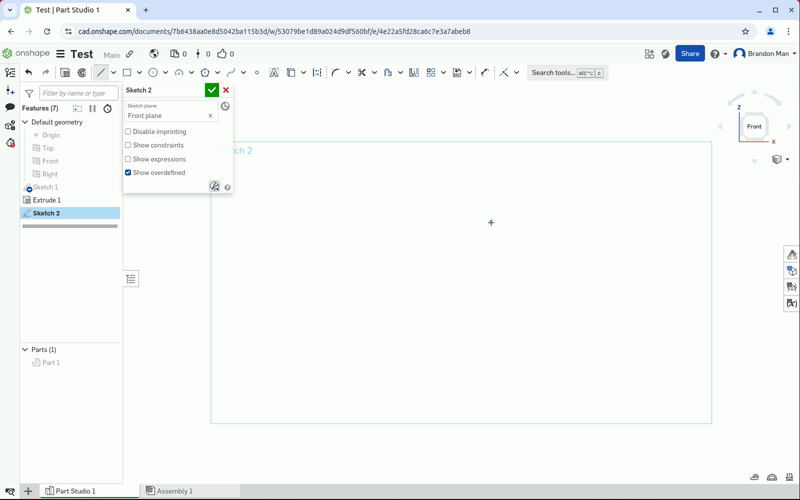
mouse_move(521, 222)
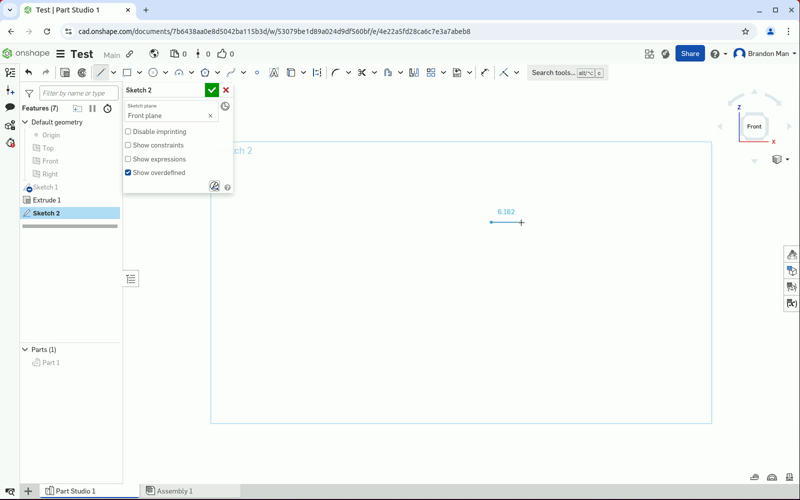
mouse_move(526, 222)
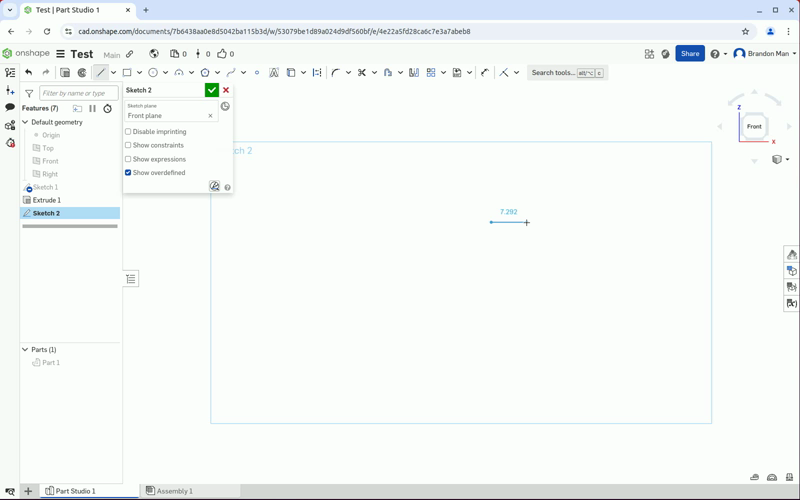
click(526, 222)
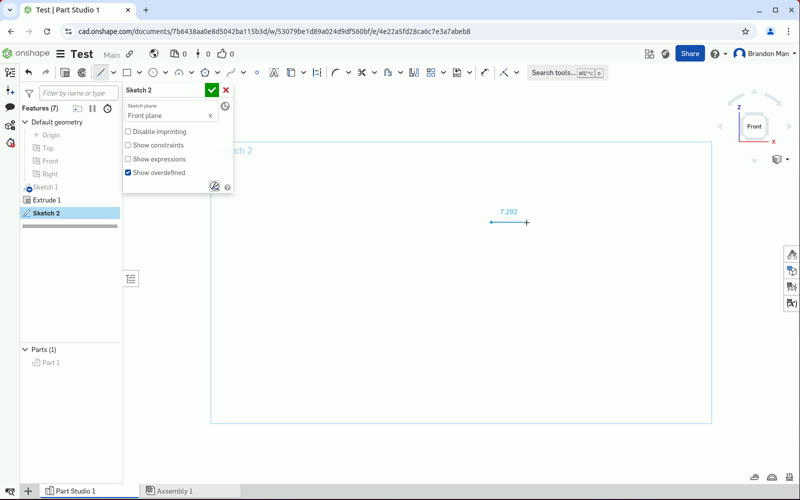
key_up(shift)
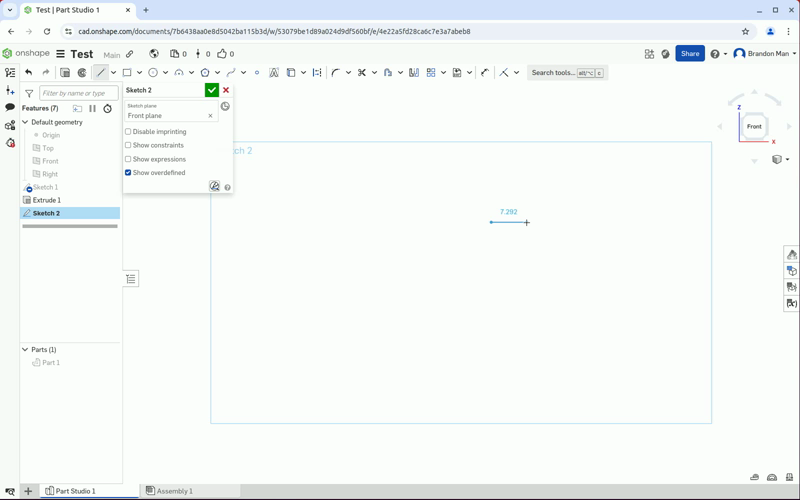
key(esc)
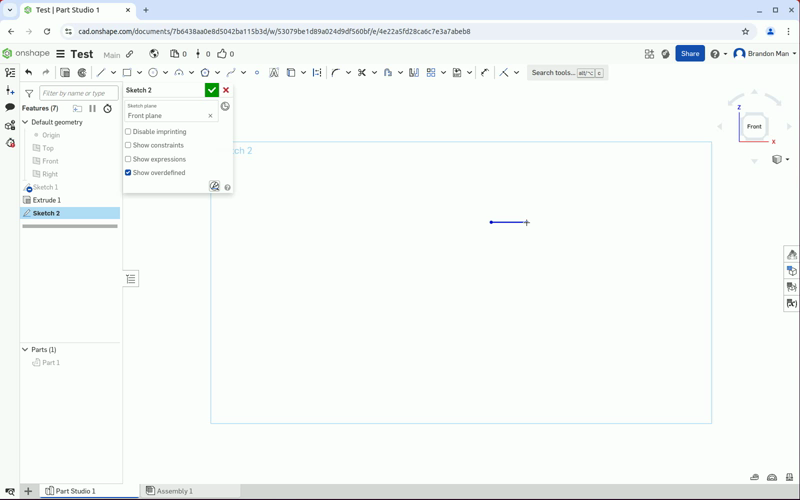
key(a)
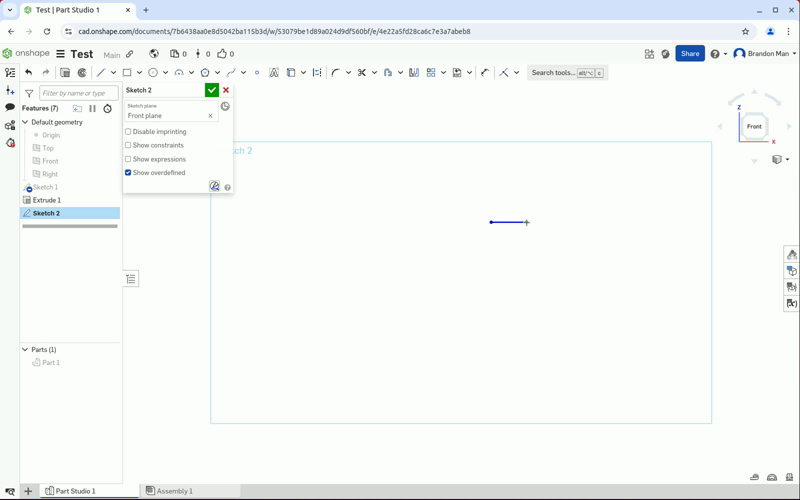
mouse_move(526, 222)
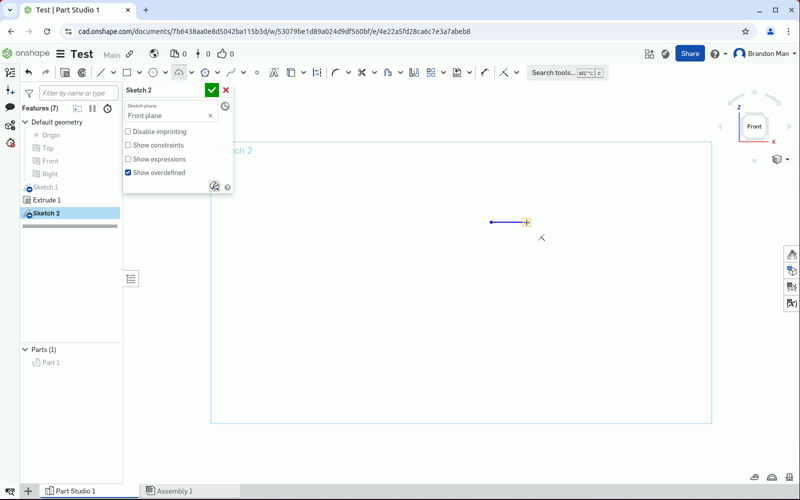
click(526, 222)
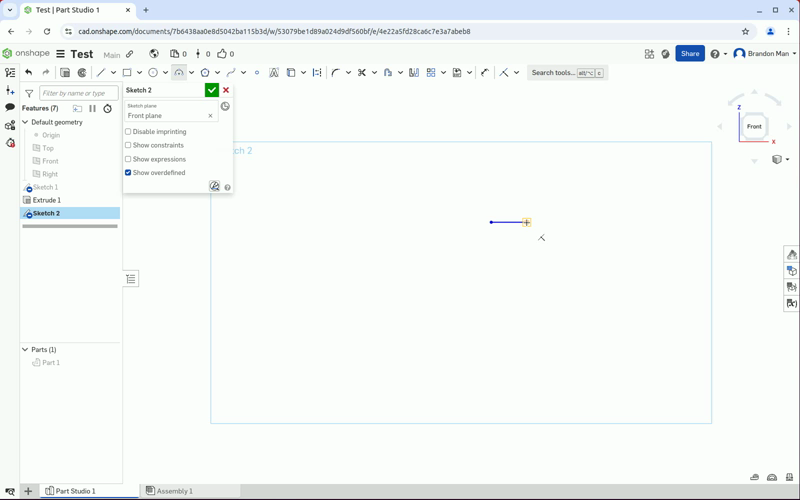
key_down(shift)
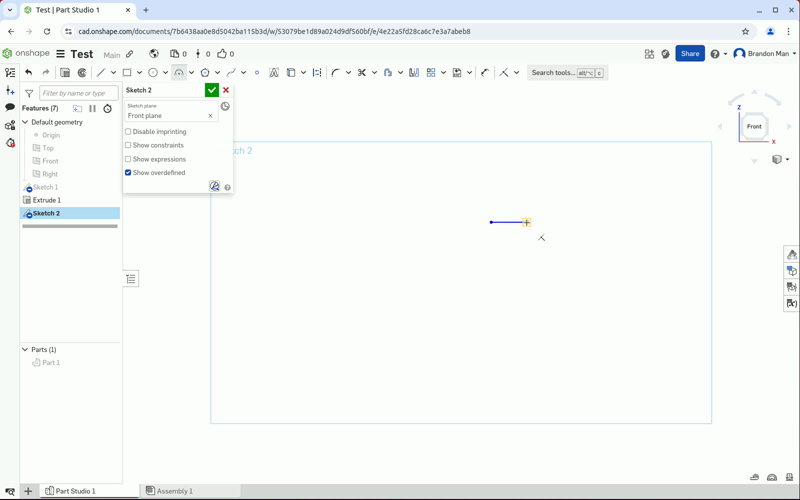
mouse_move(527, 221)
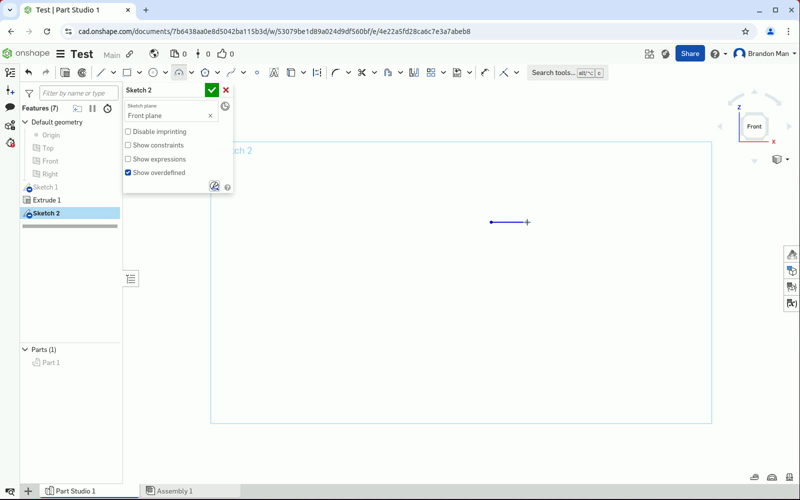
scroll(6)
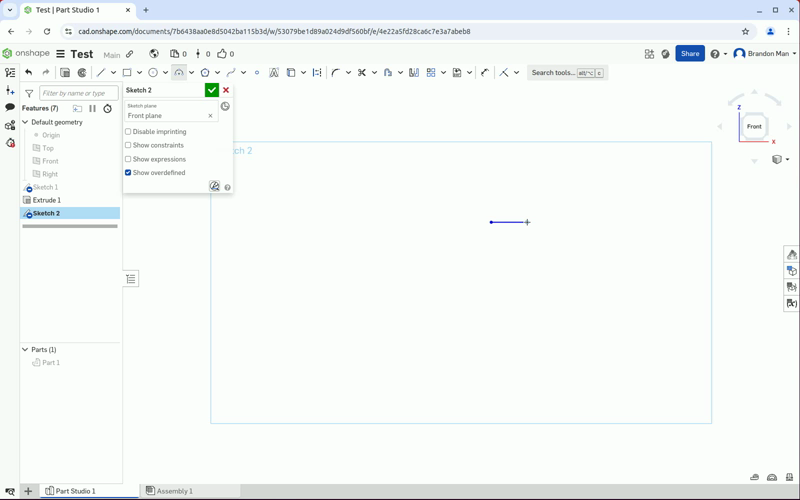
scroll(6)
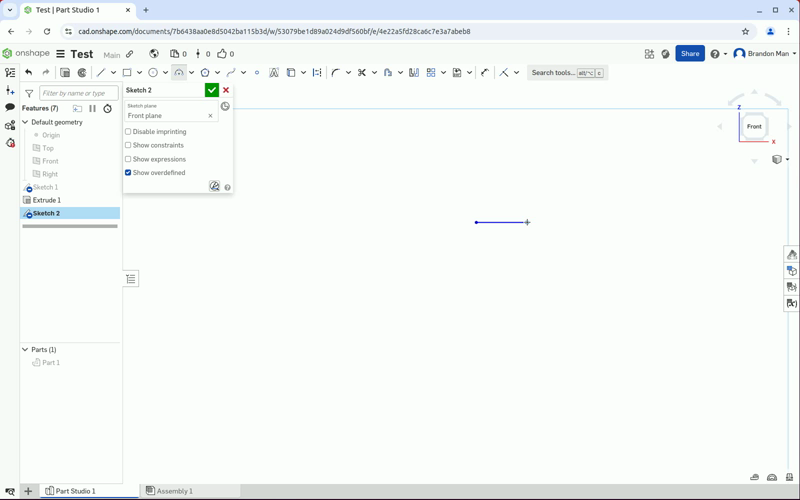
scroll(6)
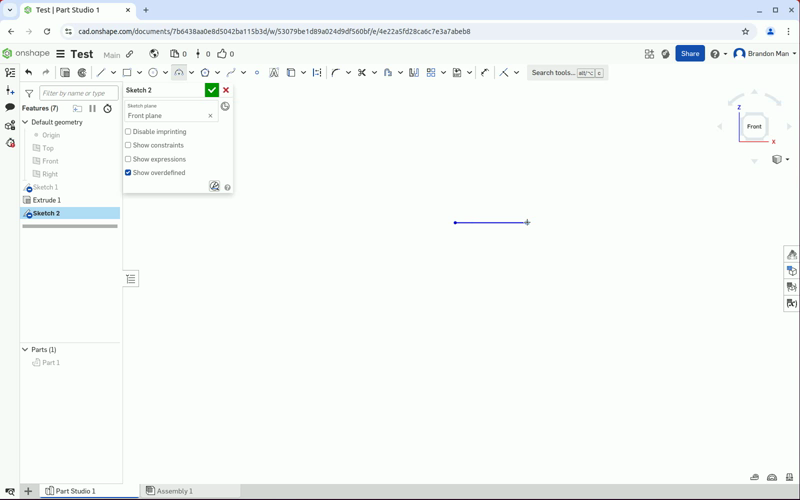
scroll(6)
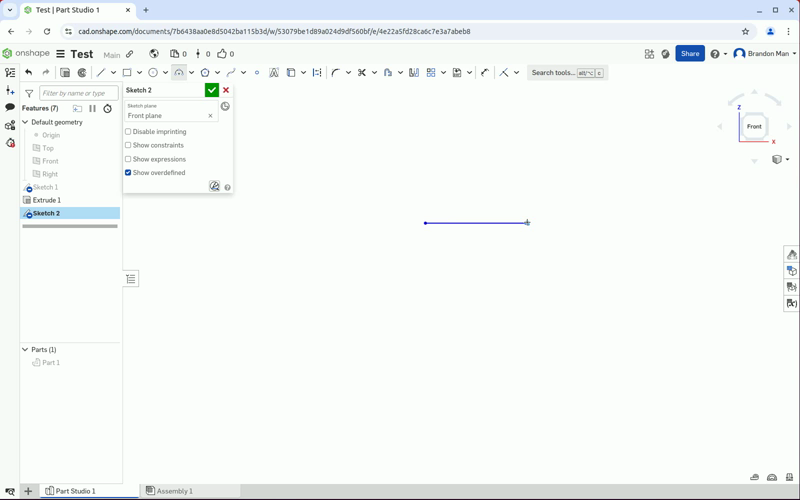
scroll(6)
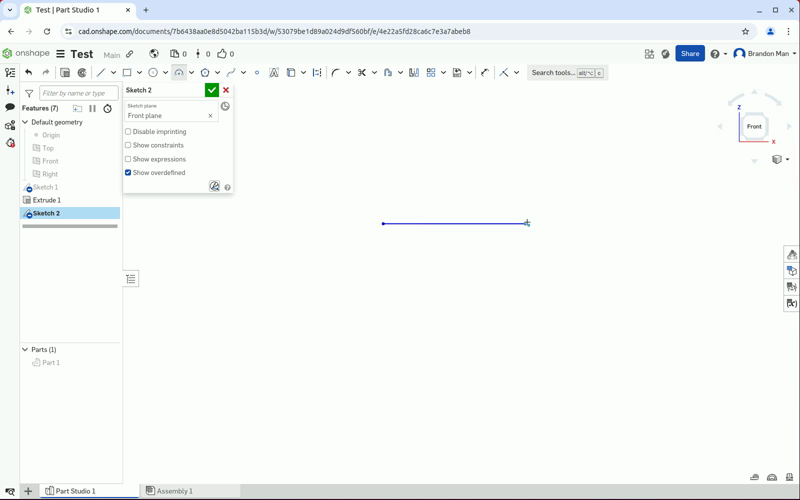
scroll(6)
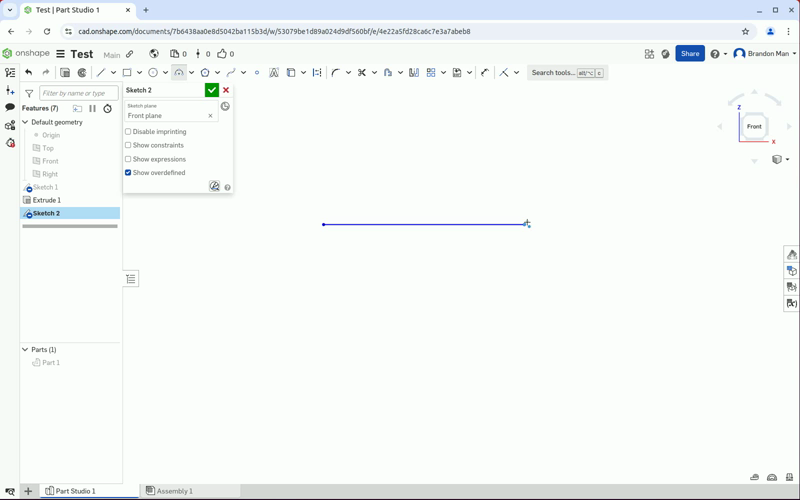
scroll(6)
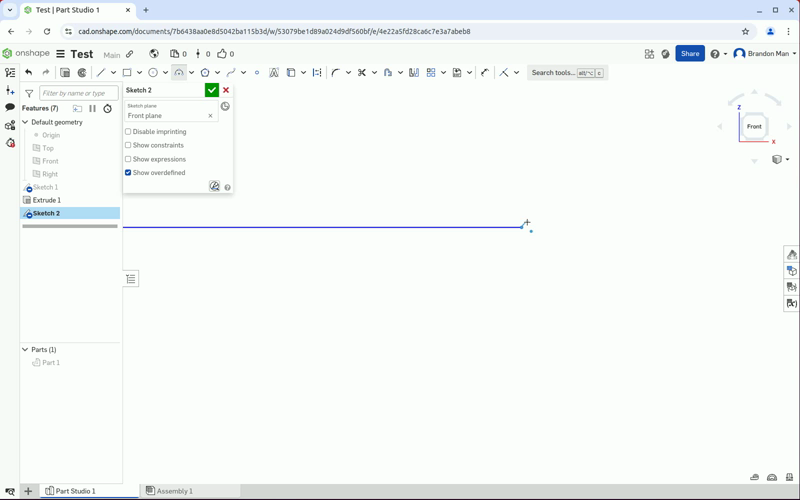
click(527, 221)
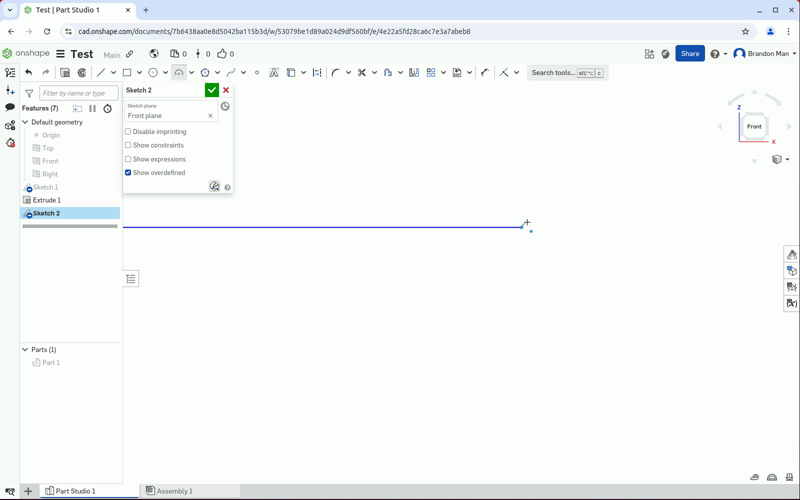
scroll(-6)
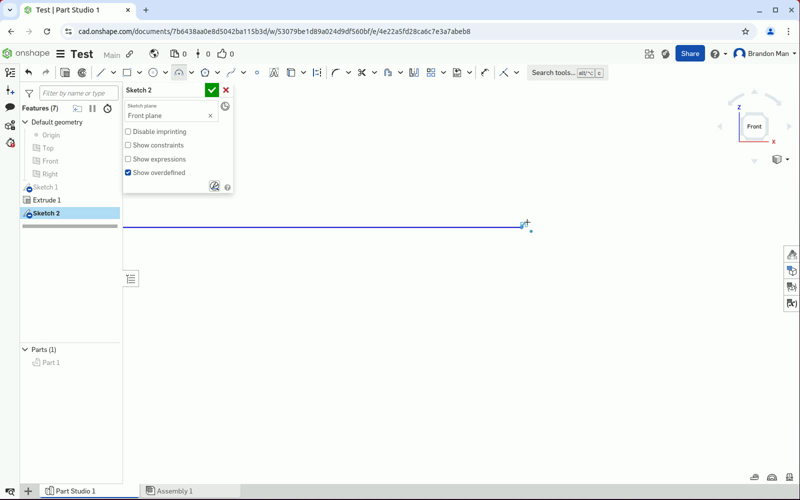
scroll(-6)
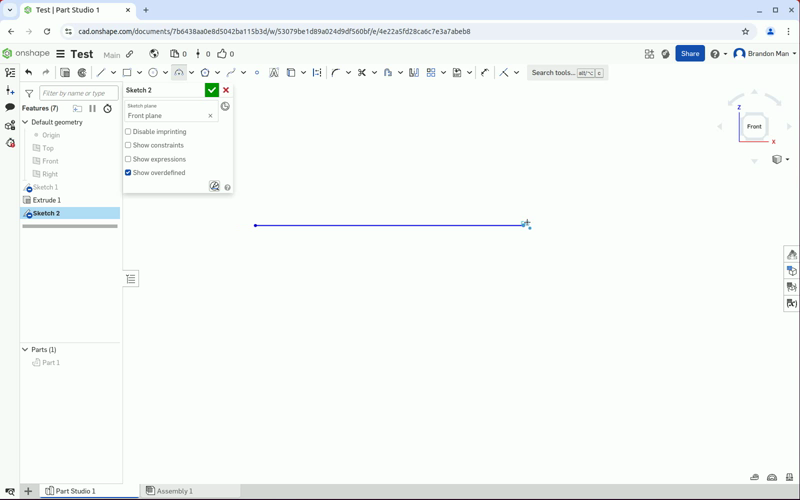
scroll(-6)
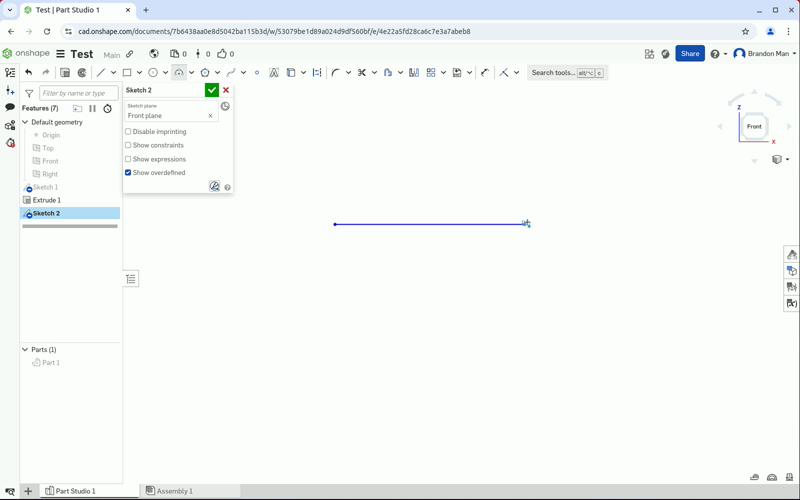
scroll(-6)
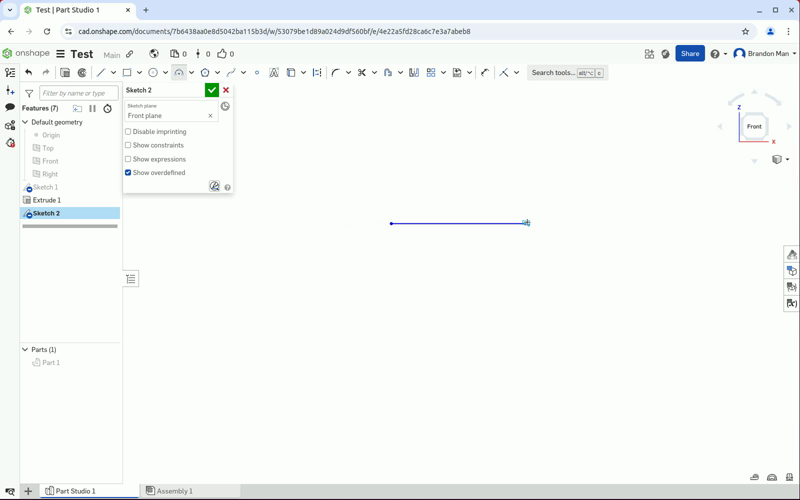
scroll(-6)
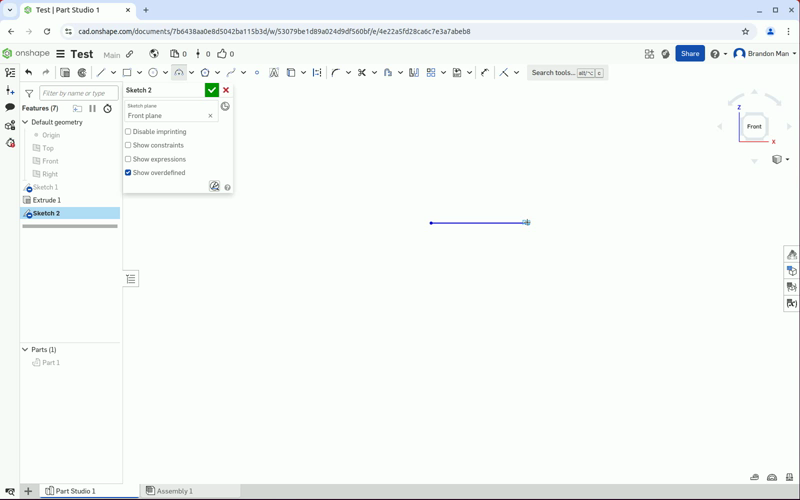
scroll(-6)
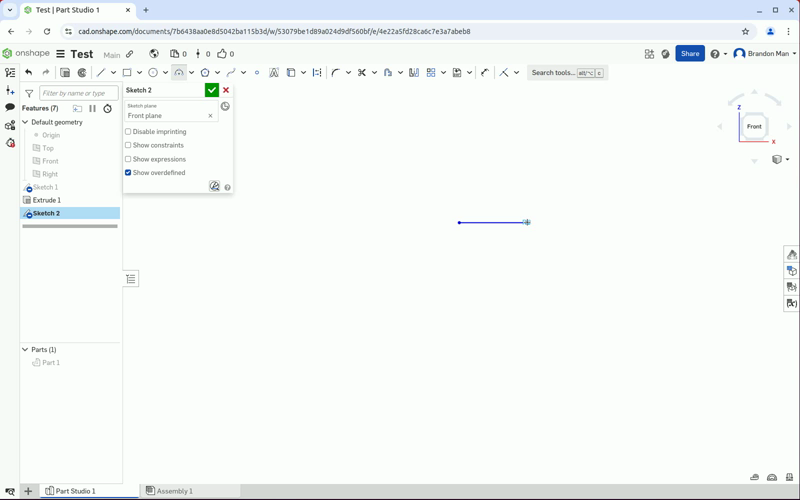
scroll(-6)
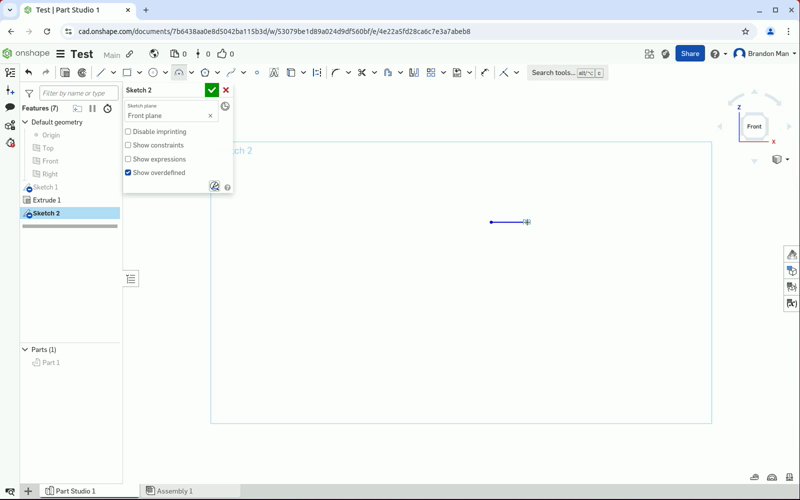
mouse_move(527, 221)
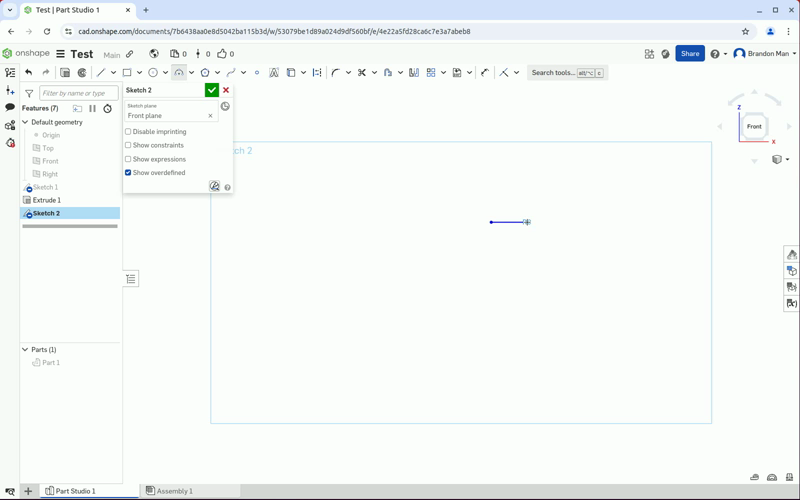
scroll(6)
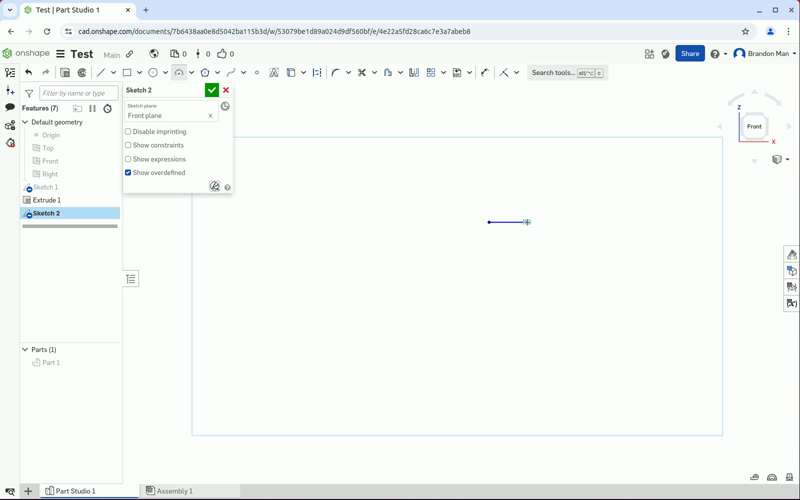
scroll(6)
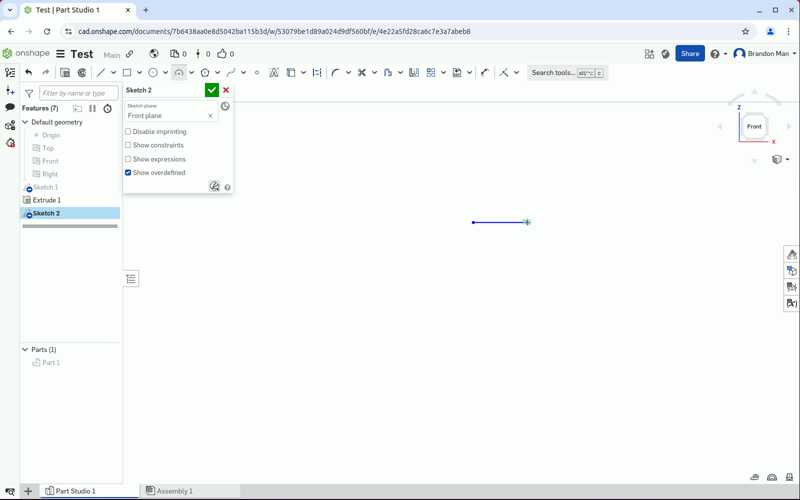
scroll(6)
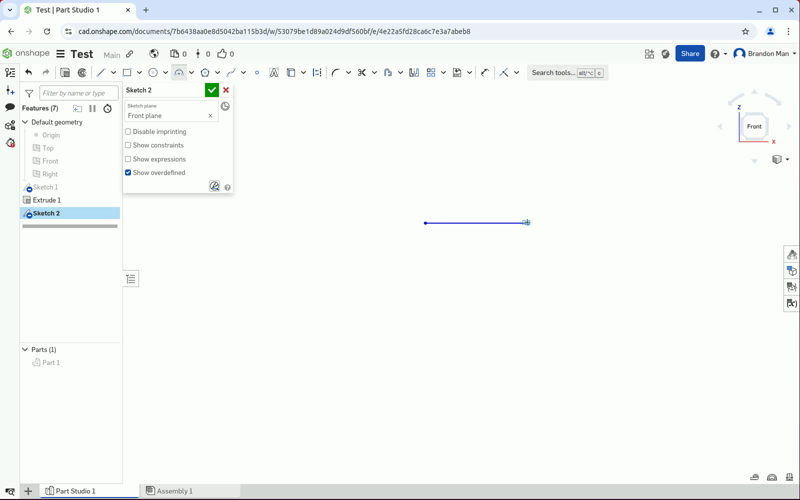
scroll(6)
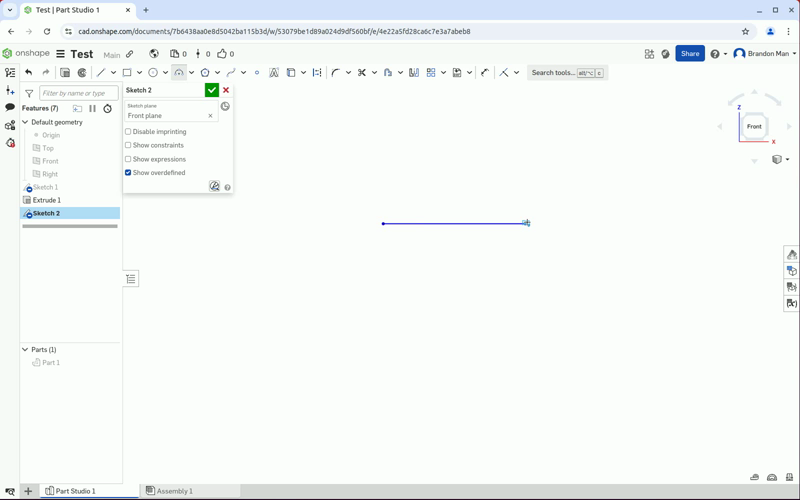
scroll(6)
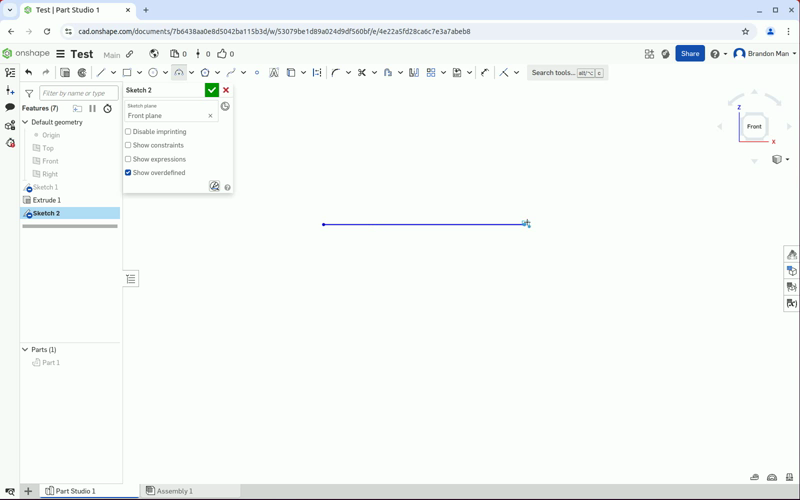
scroll(6)
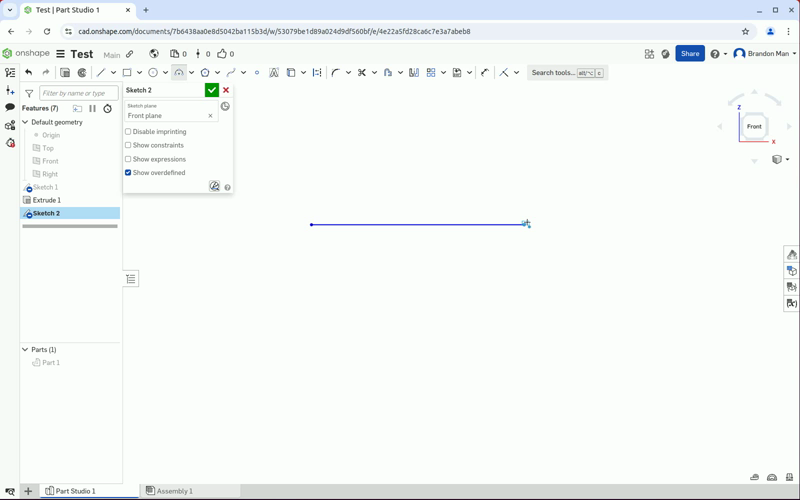
scroll(6)
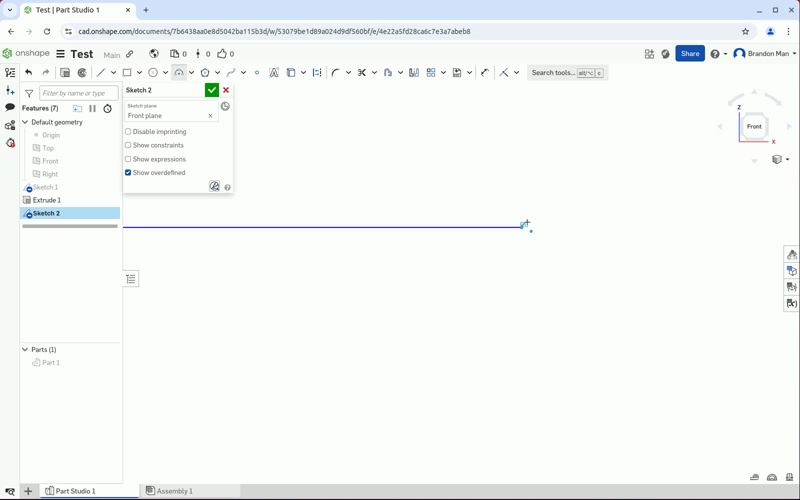
click(527, 221)
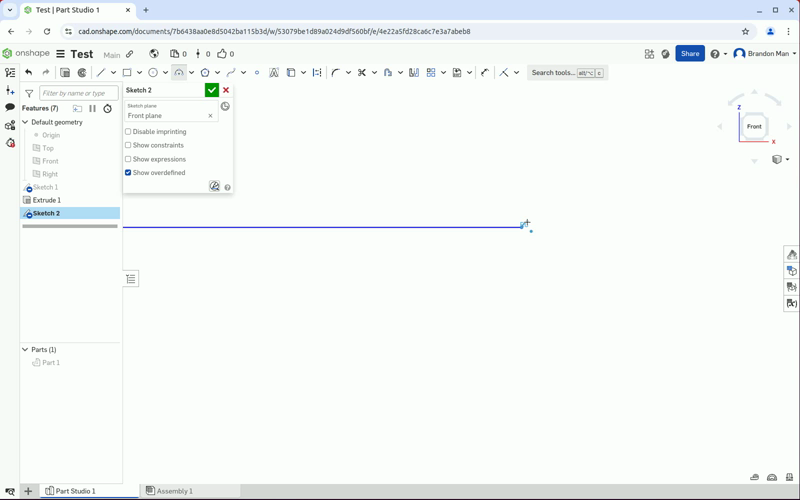
scroll(-6)
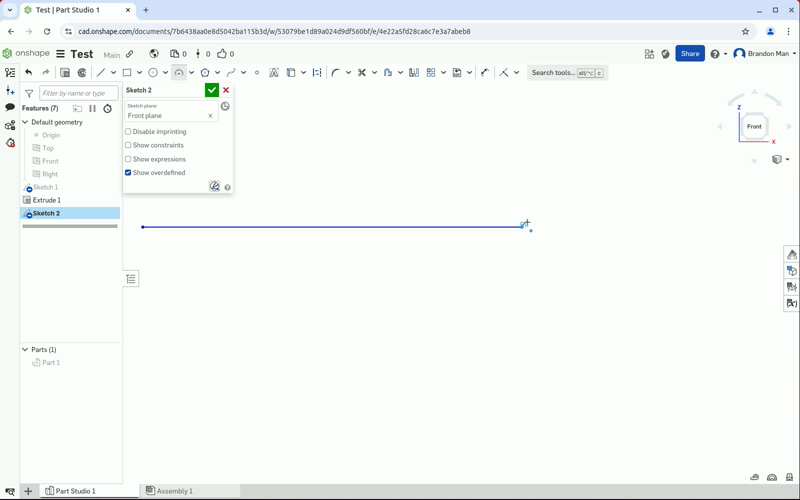
scroll(-6)
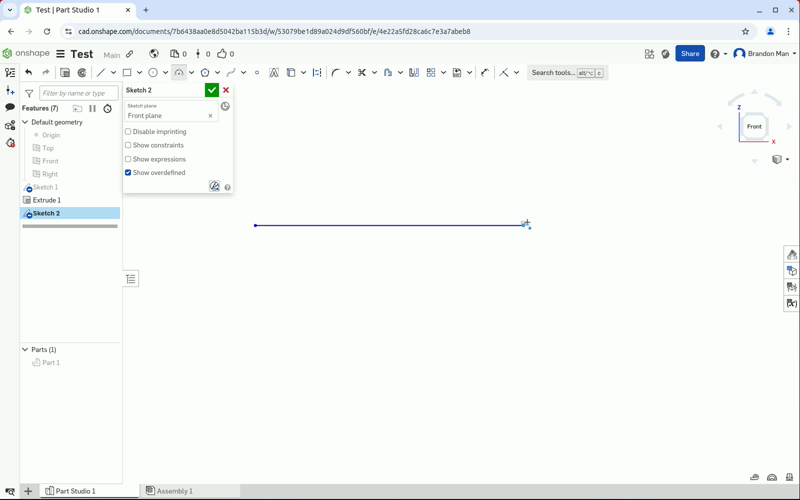
scroll(-6)
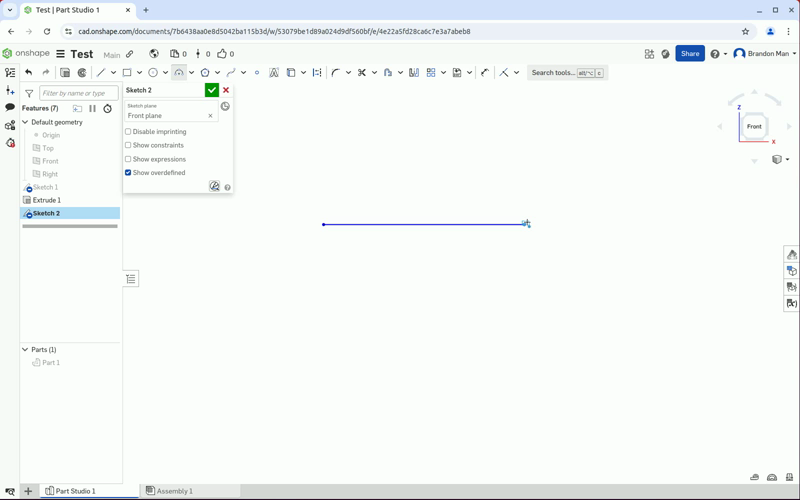
scroll(-6)
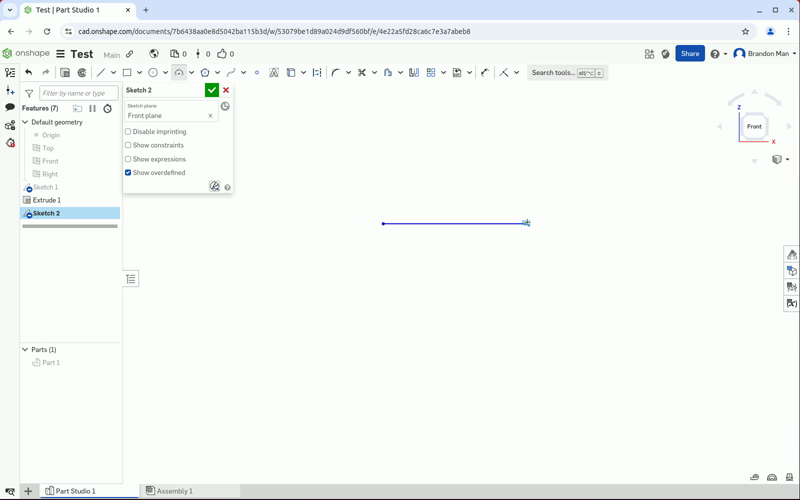
scroll(-6)
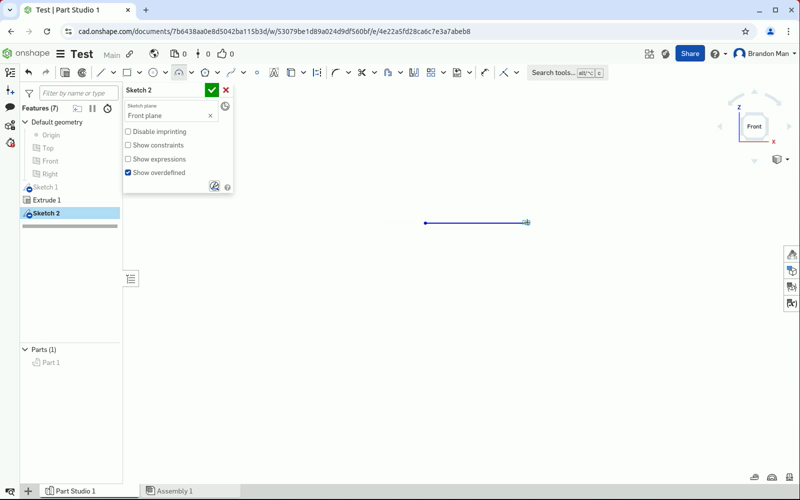
scroll(-6)
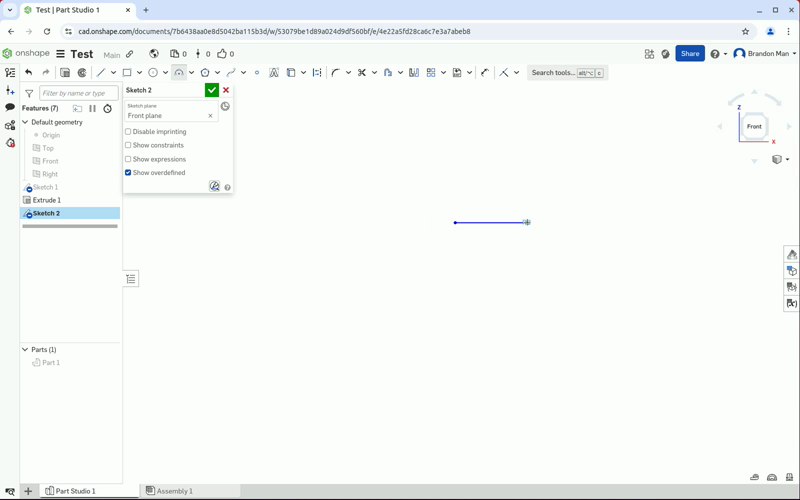
scroll(-6)
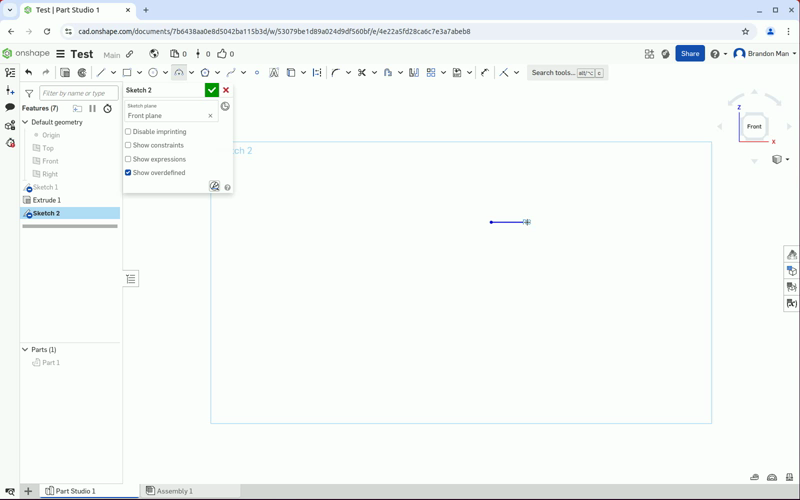
key_up(shift)
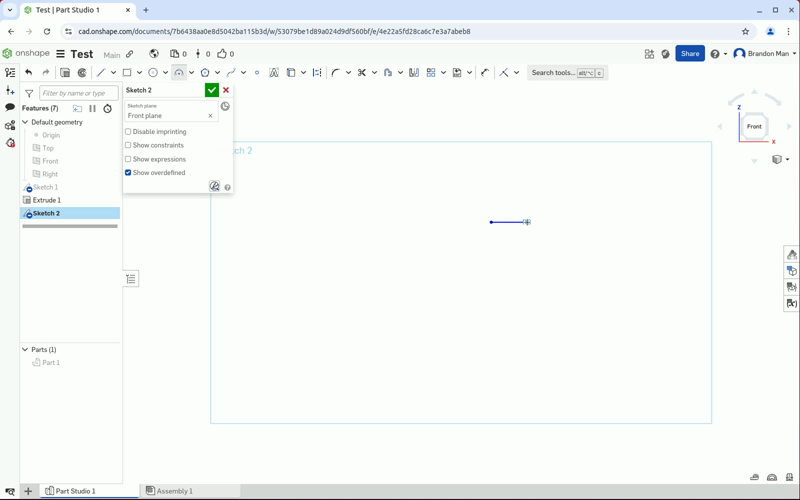
mouse_move(527, 221)
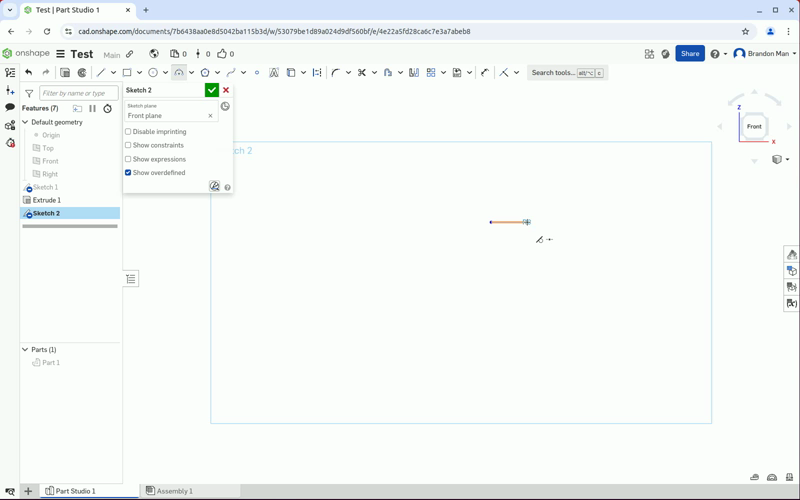
scroll(6)
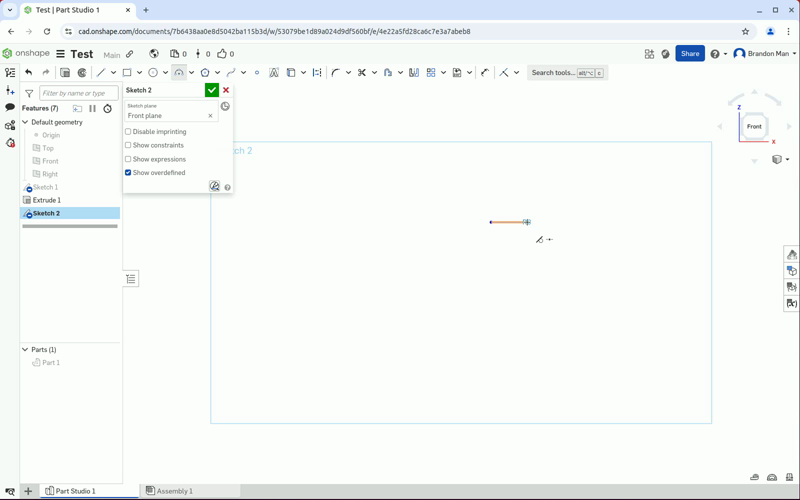
scroll(6)
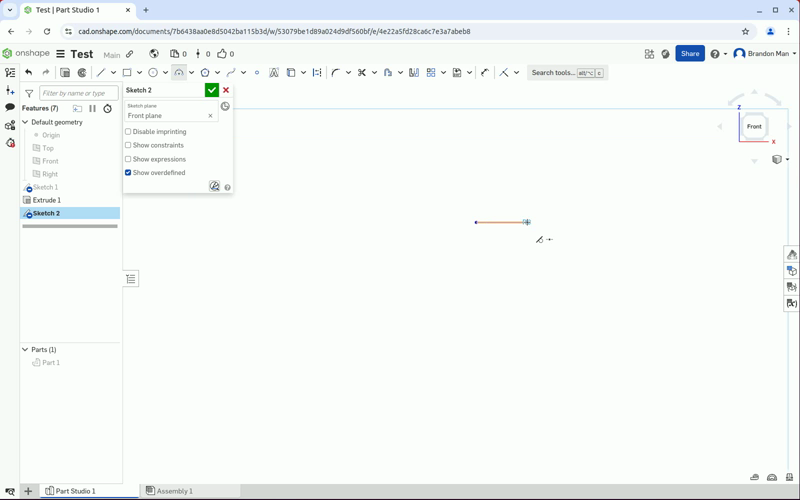
scroll(6)
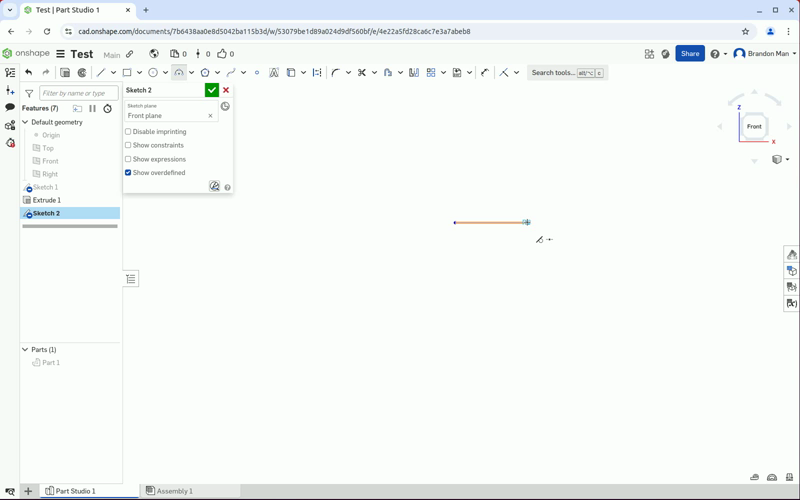
scroll(6)
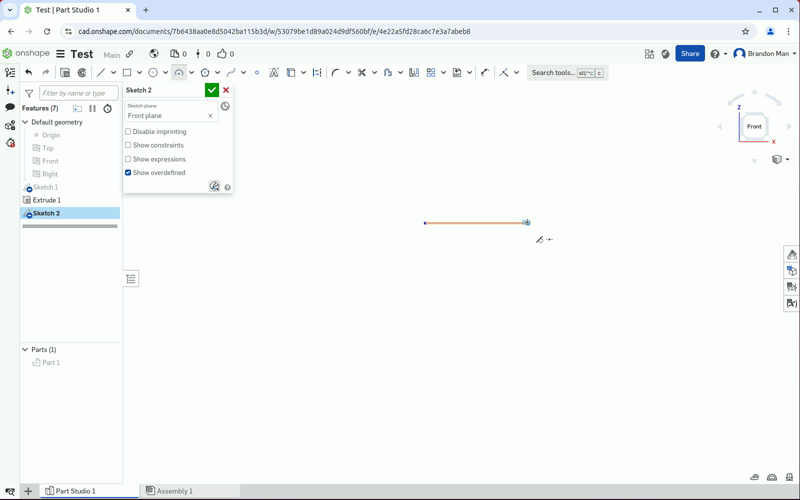
scroll(6)
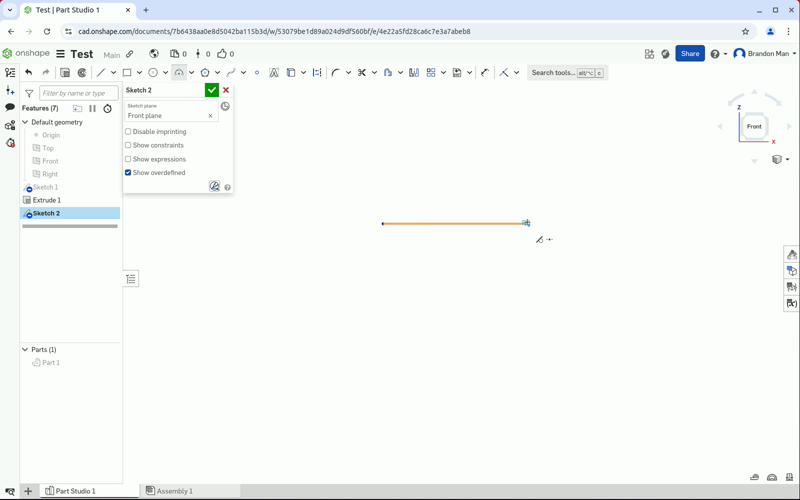
scroll(6)
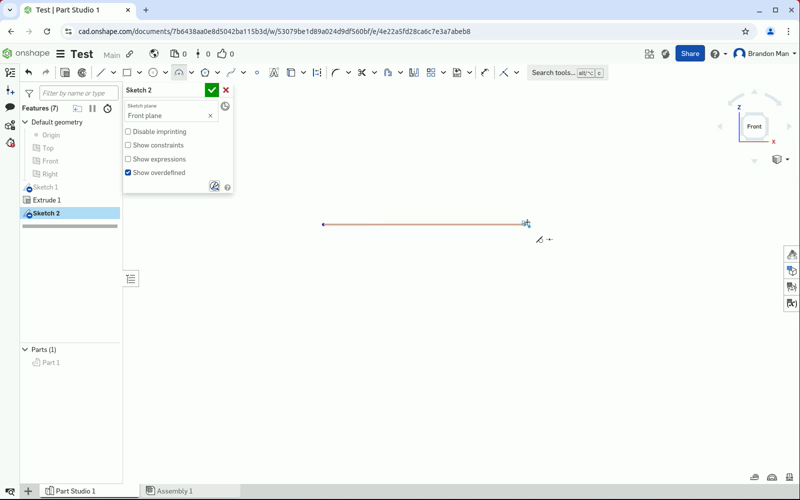
scroll(6)
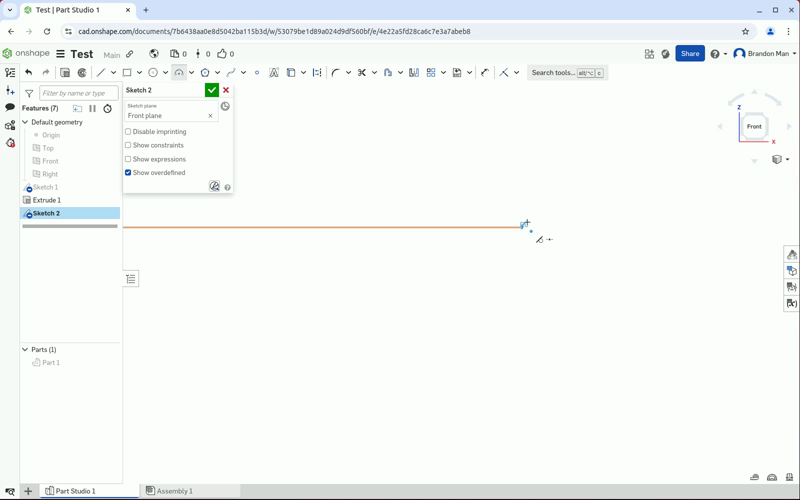
click(527, 221)
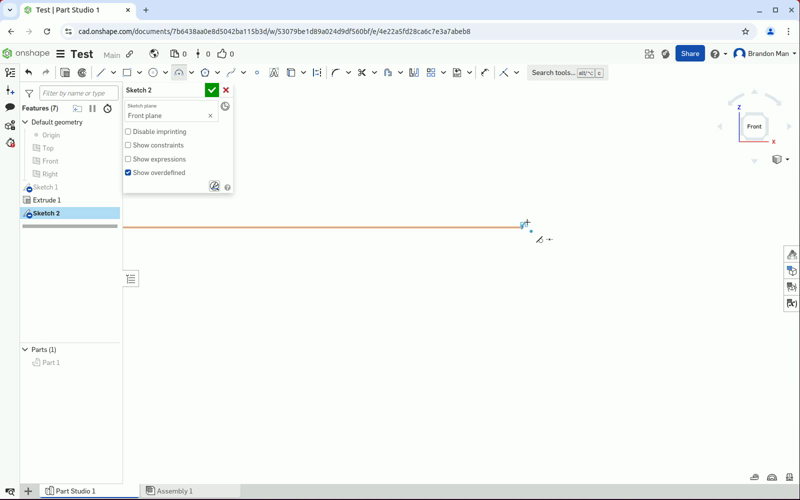
scroll(-6)
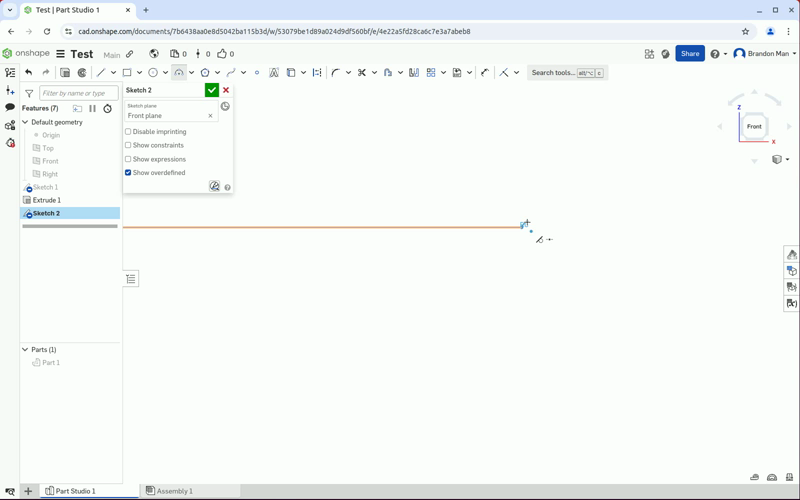
scroll(-6)
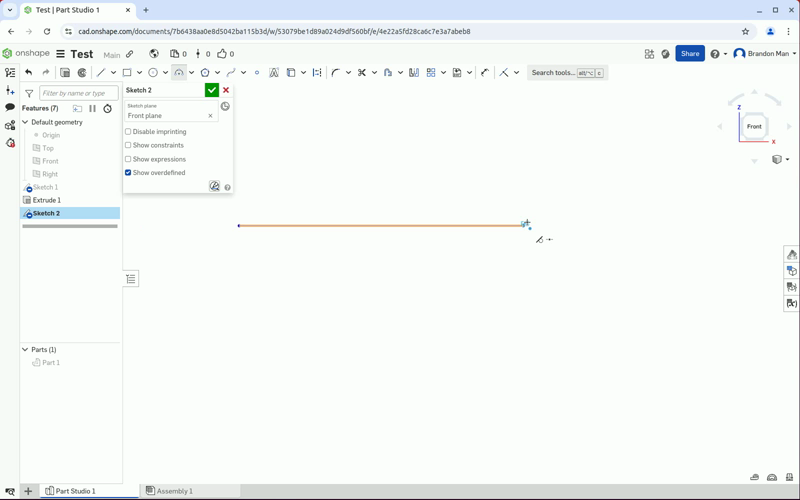
scroll(-6)
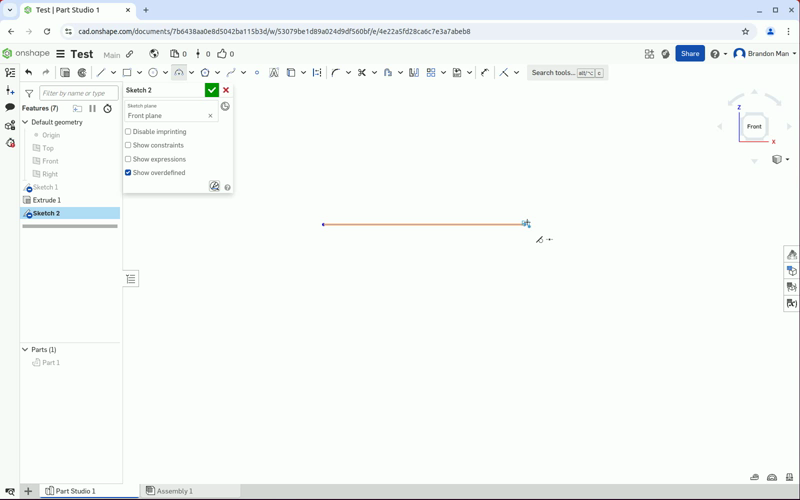
scroll(-6)
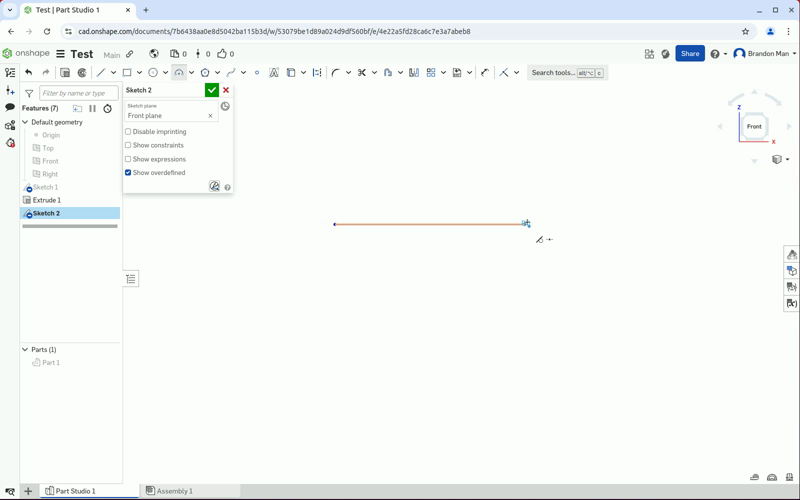
scroll(-6)
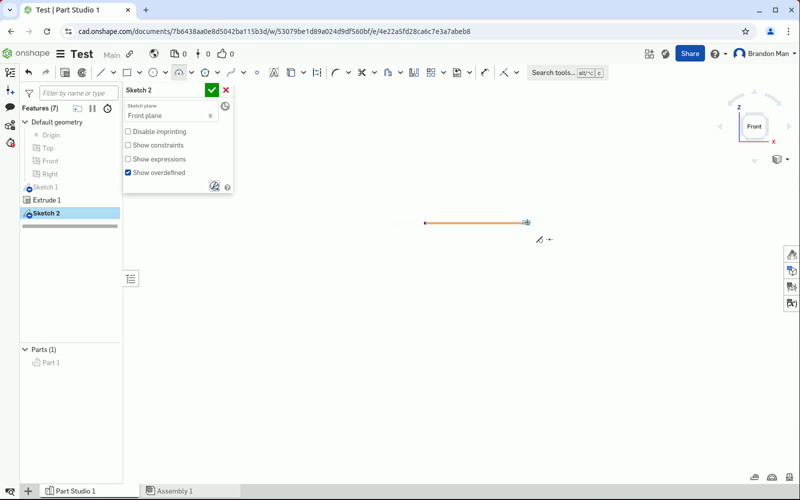
scroll(-6)
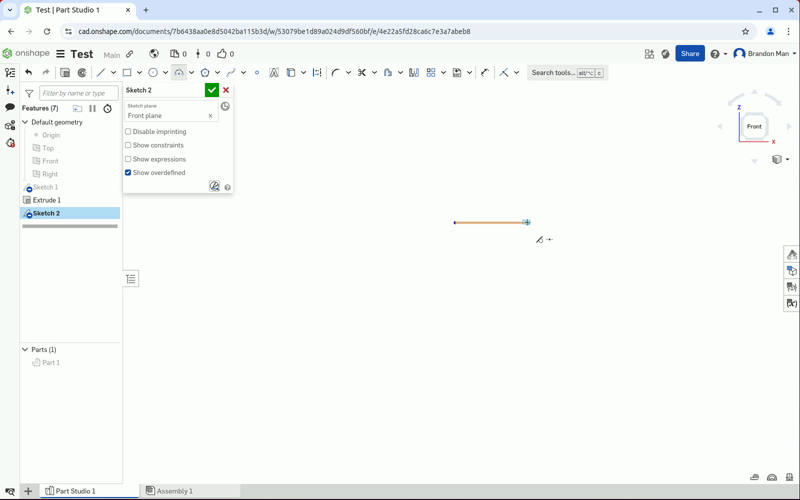
scroll(-6)
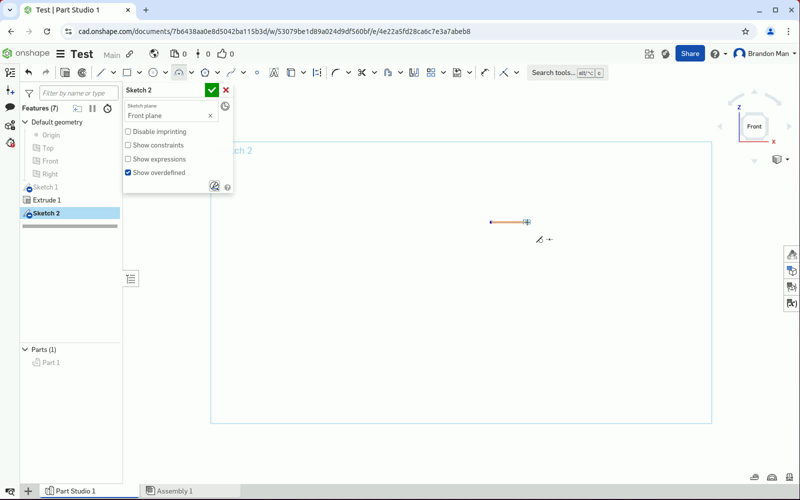
key_down(shift)
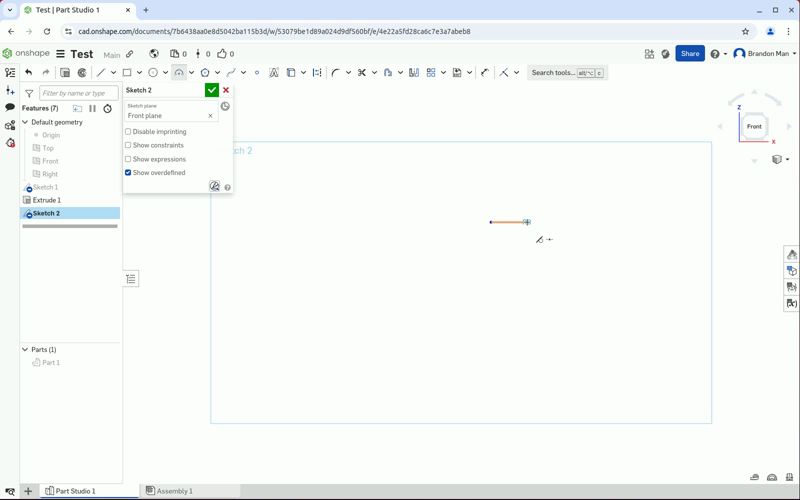
mouse_move(491, 182)
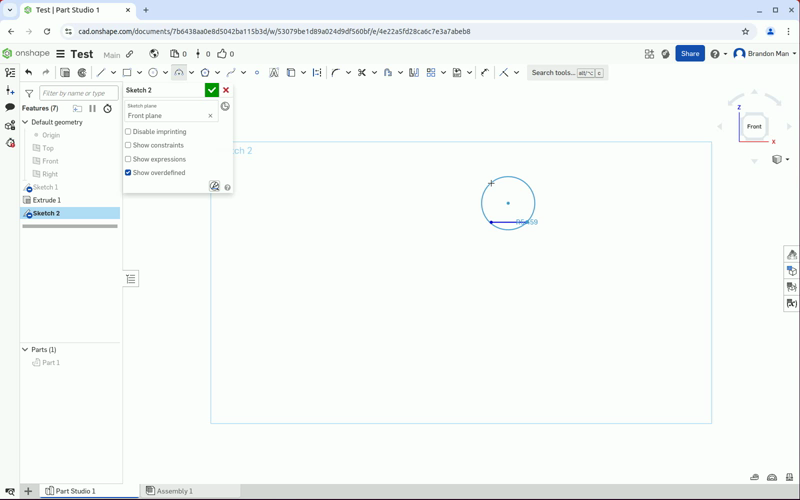
click(491, 182)
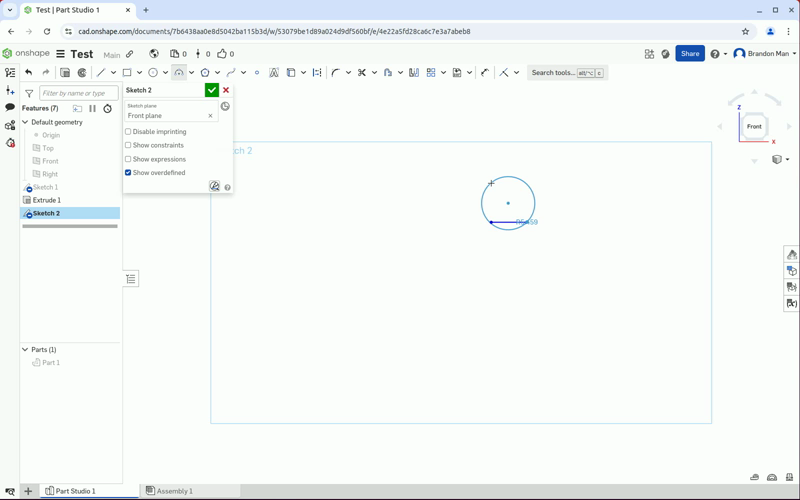
mouse_move(502, 207)
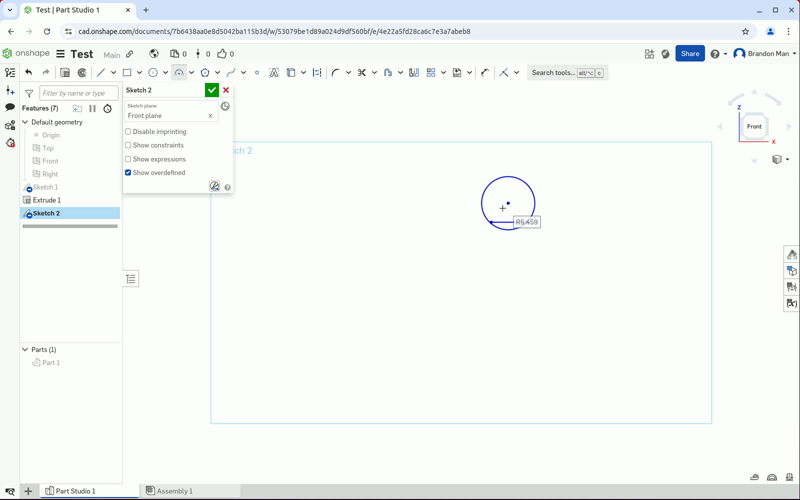
click(502, 207)
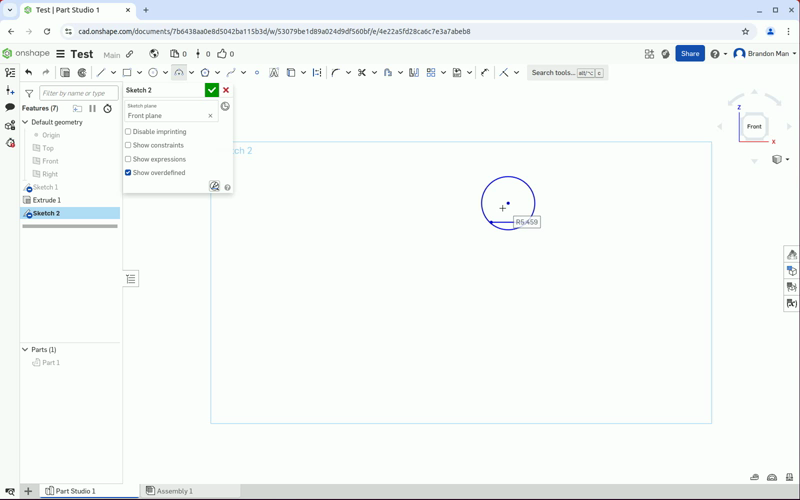
key_up(shift)
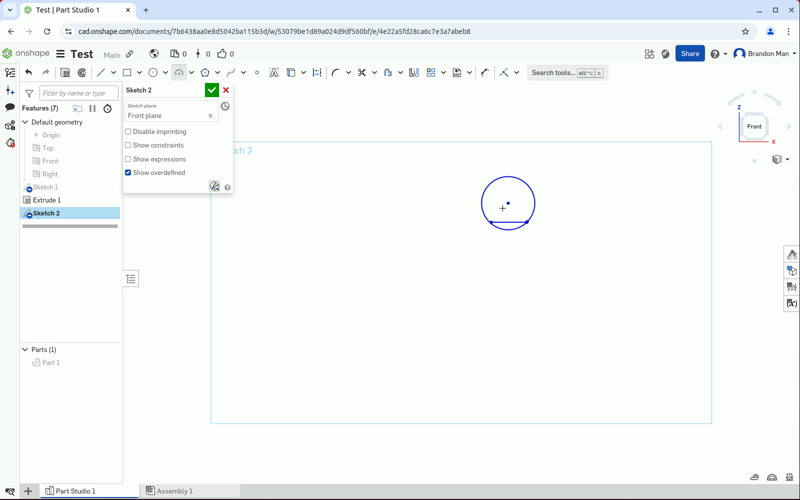
key(esc)
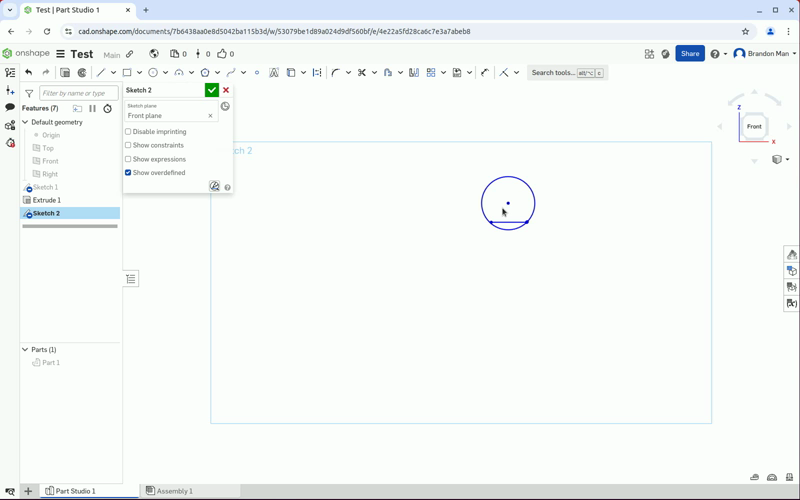
key(l)
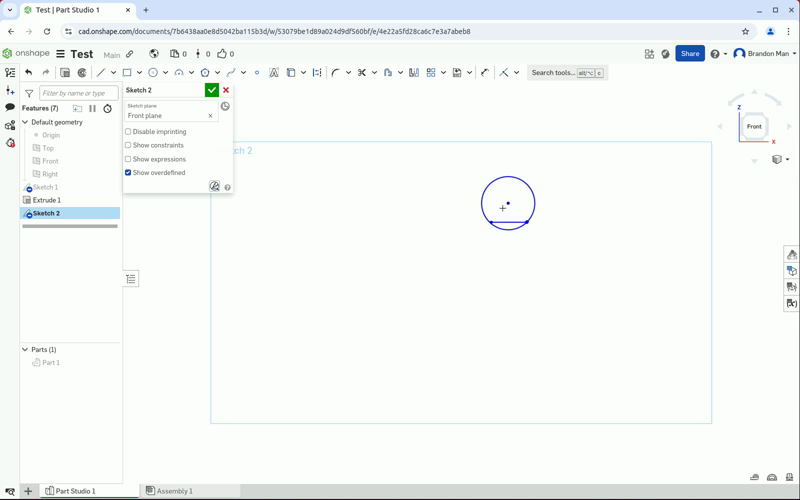
mouse_move(491, 182)
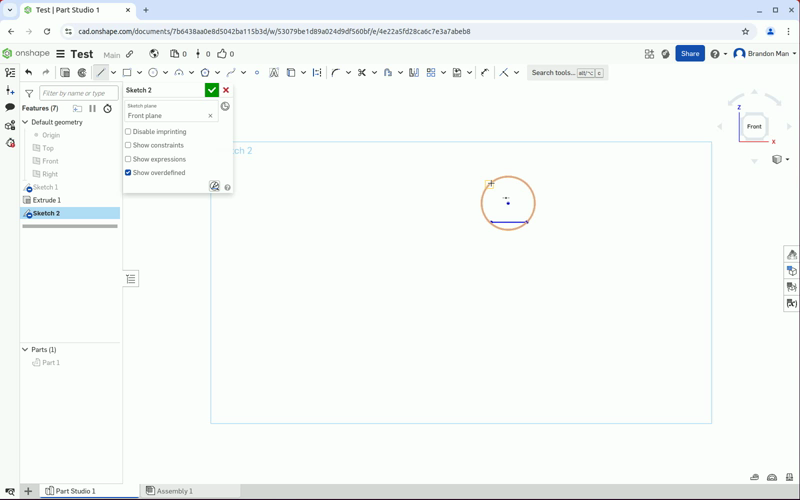
click(491, 182)
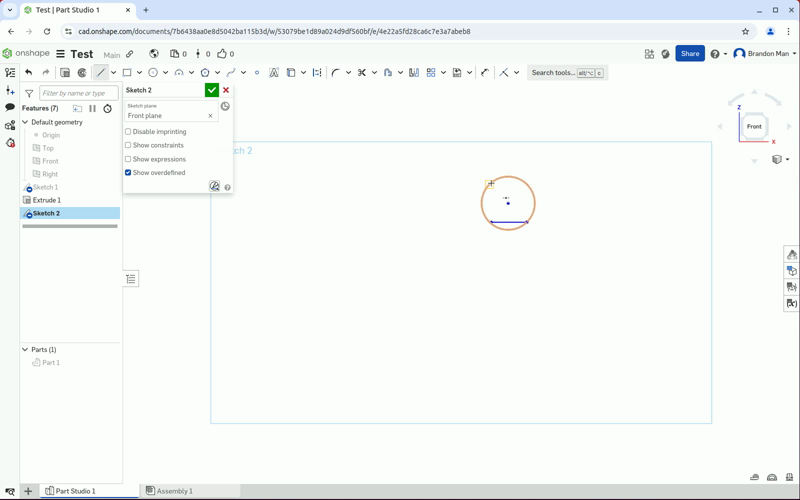
mouse_move(521, 182)
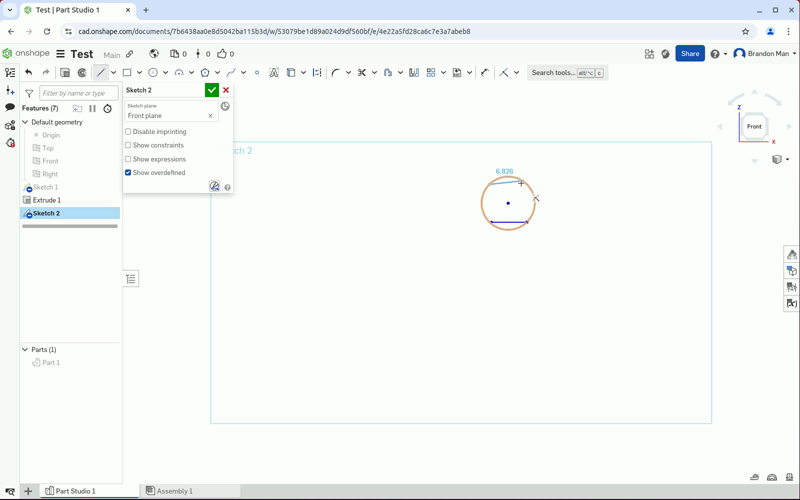
key_down(shift)
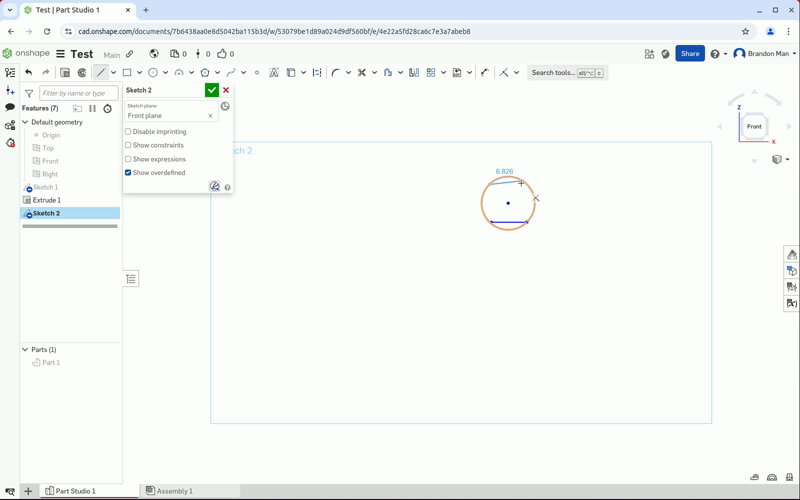
mouse_move(491, 222)
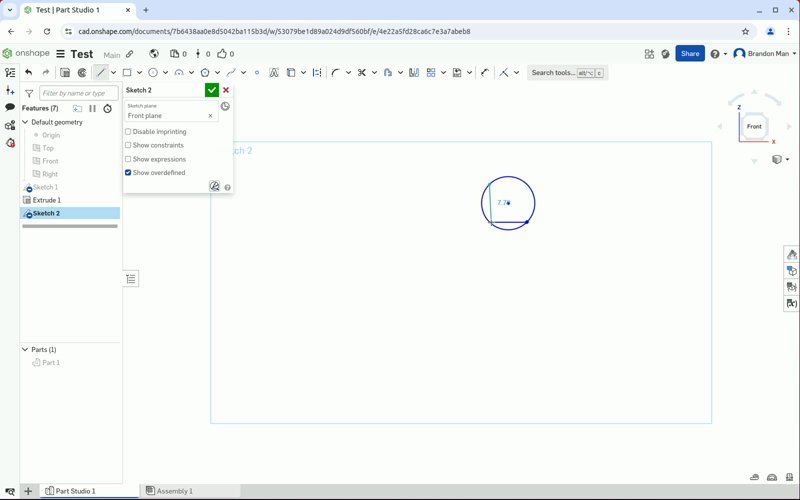
key_up(shift)
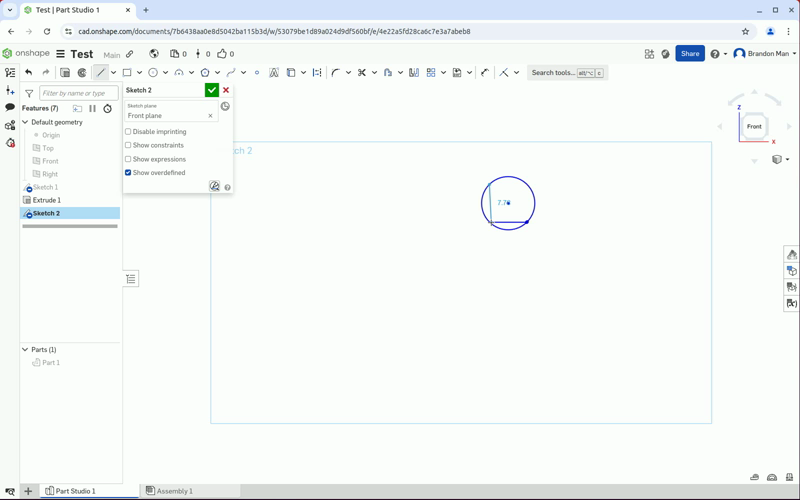
click(491, 222)
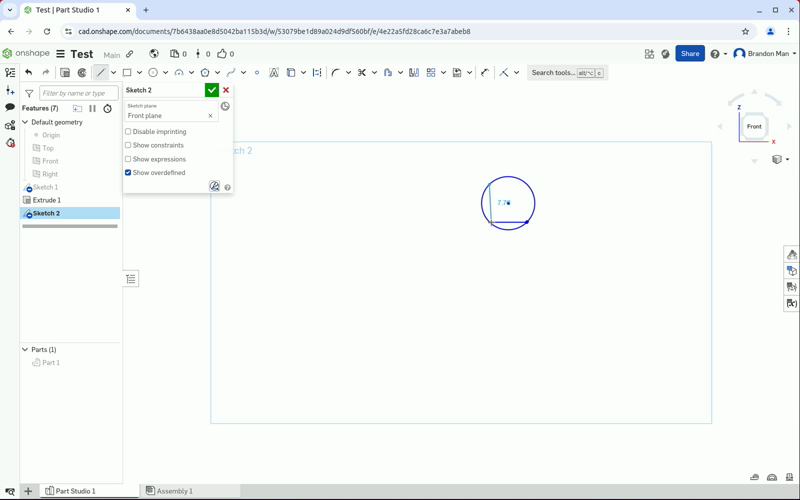
key(esc)
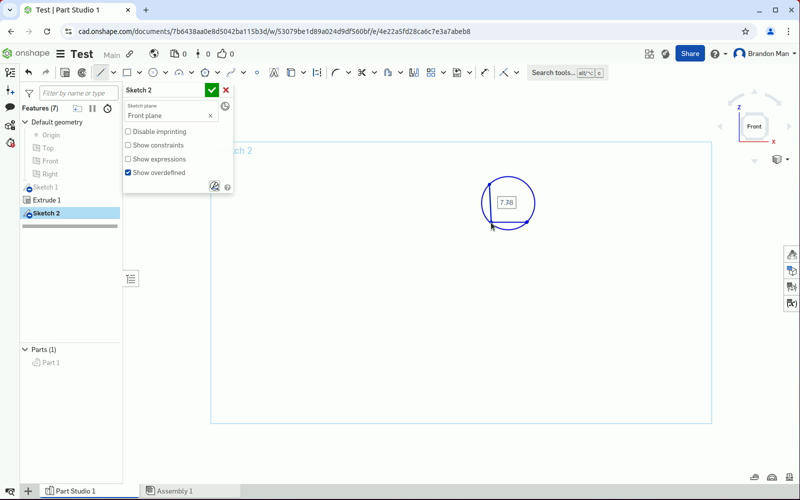
mouse_move(511, 215)
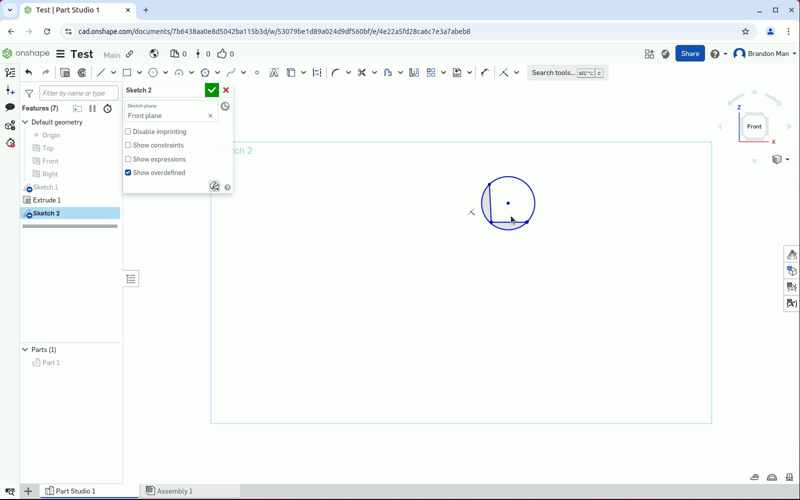
scroll(6)
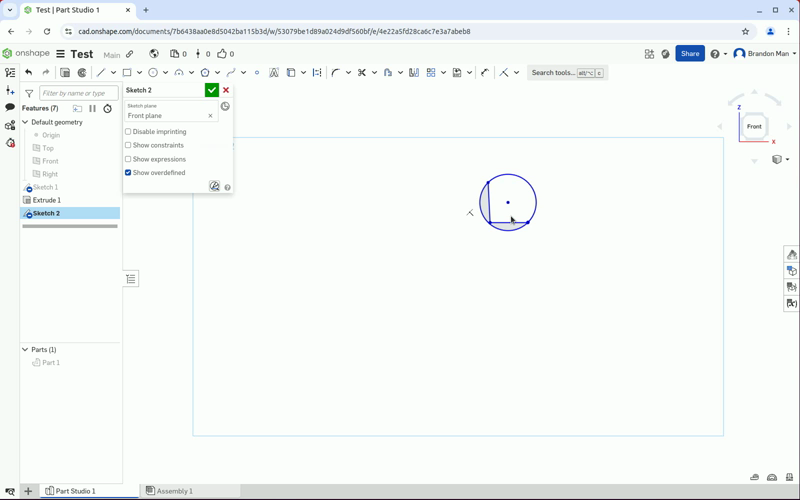
scroll(6)
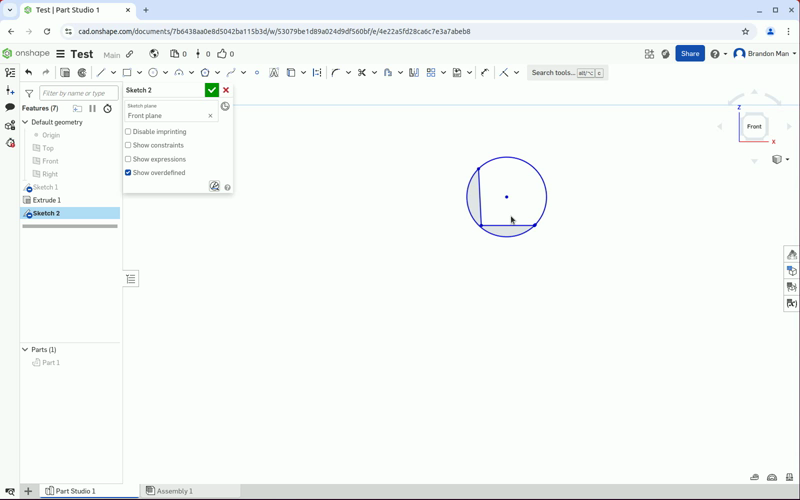
scroll(6)
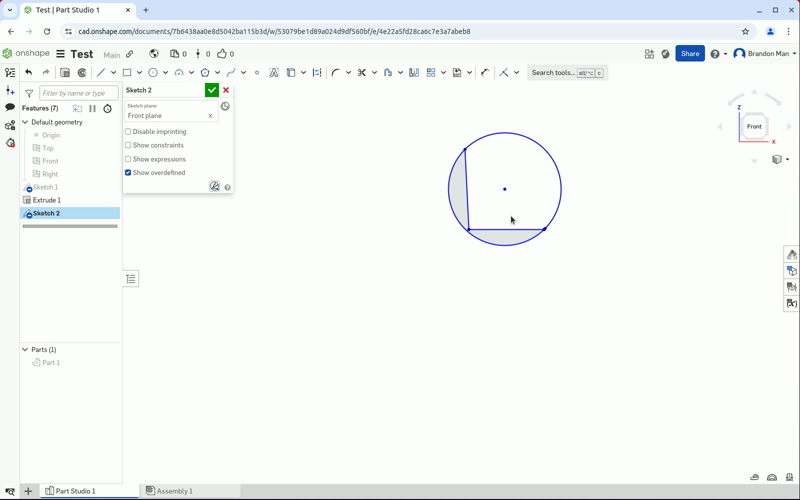
scroll(6)
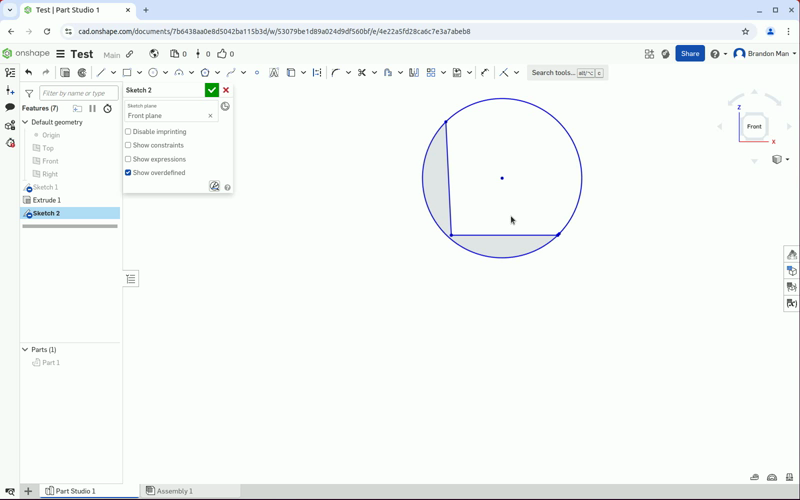
scroll(6)
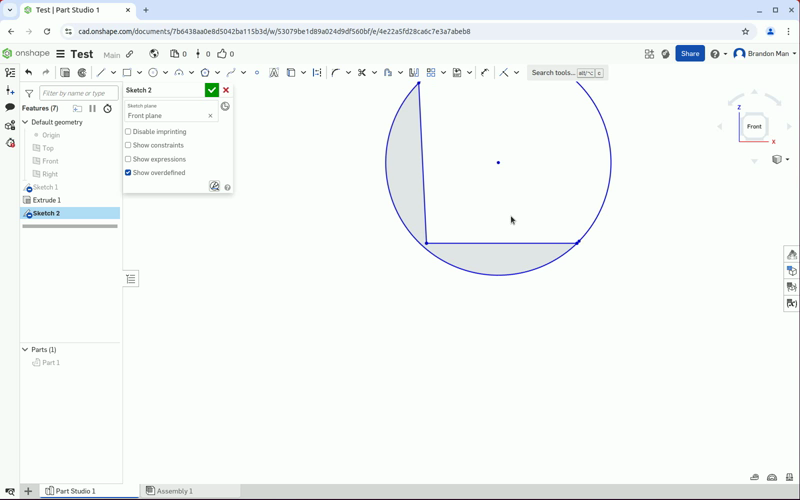
scroll(6)
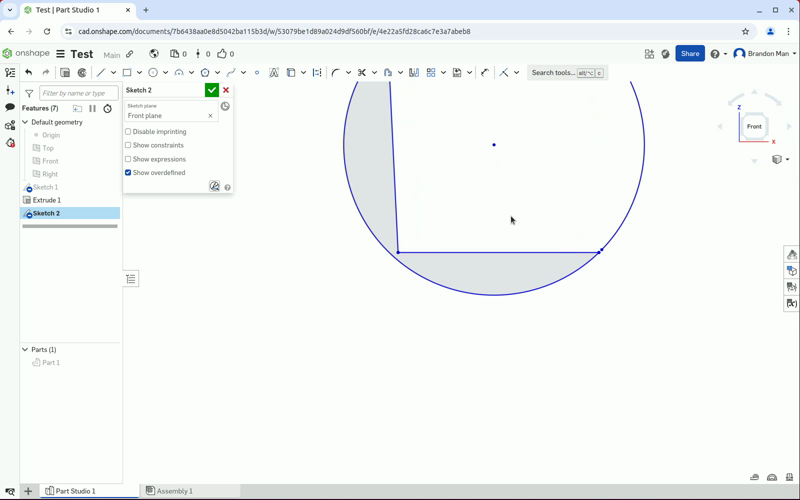
scroll(6)
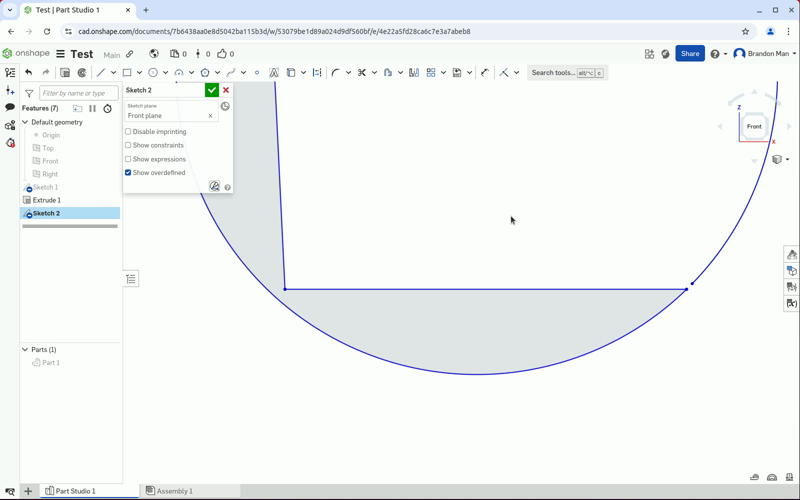
click(511, 215)
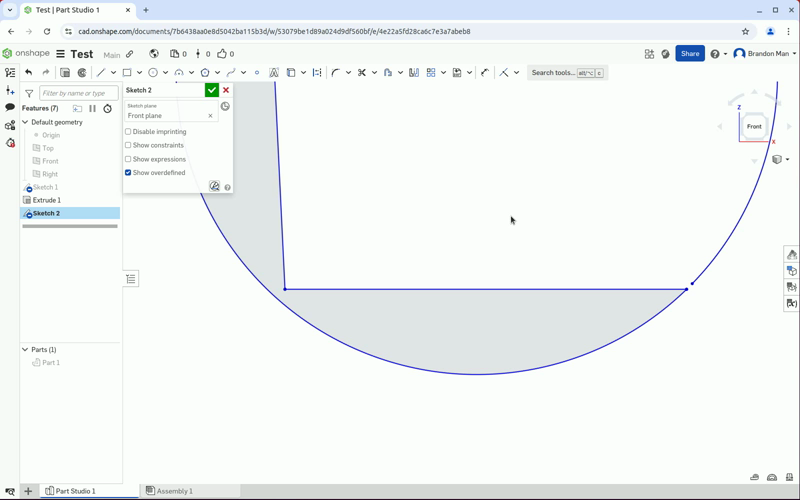
scroll(-6)
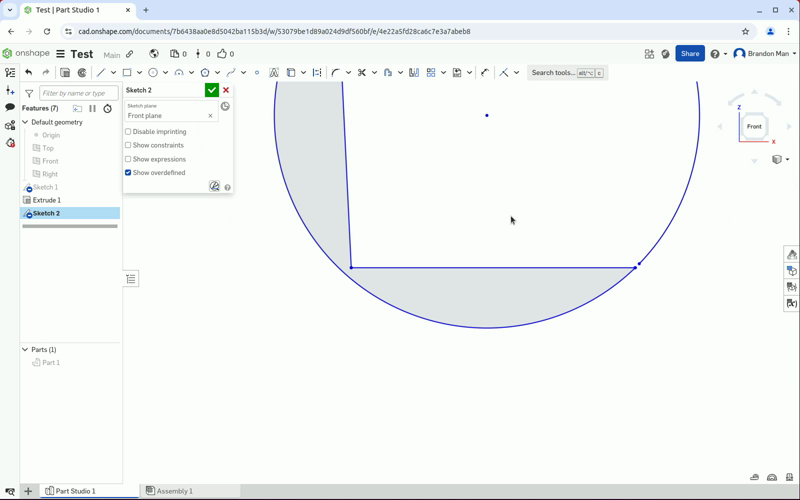
scroll(-6)
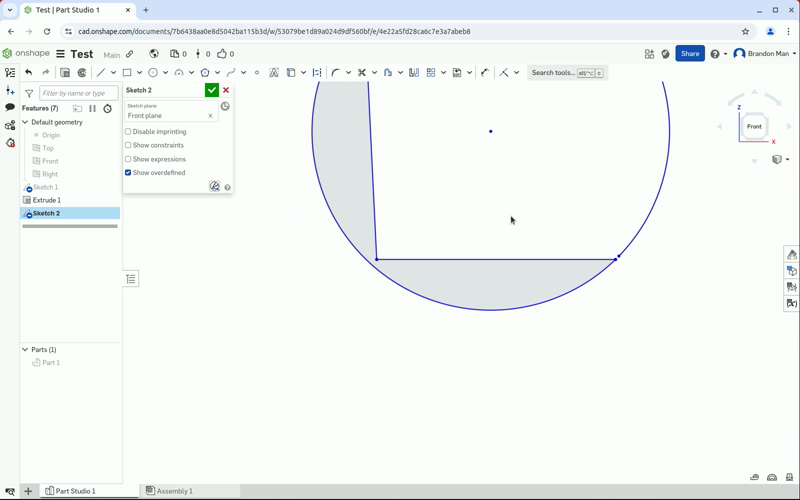
scroll(-6)
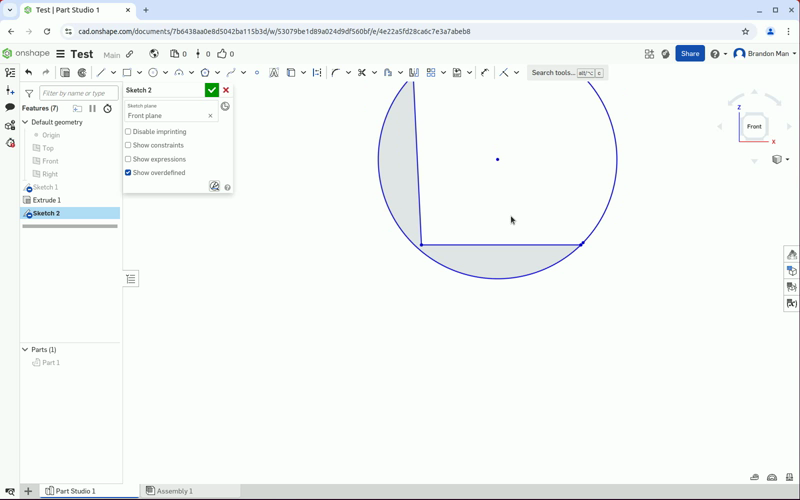
scroll(-6)
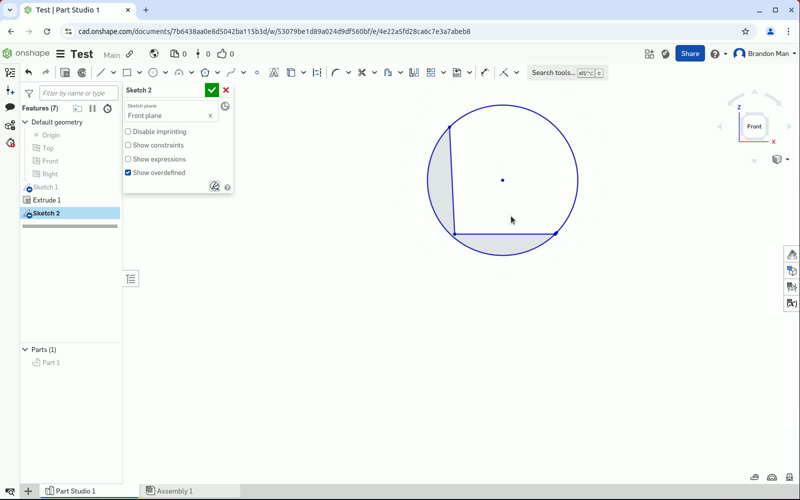
scroll(-6)
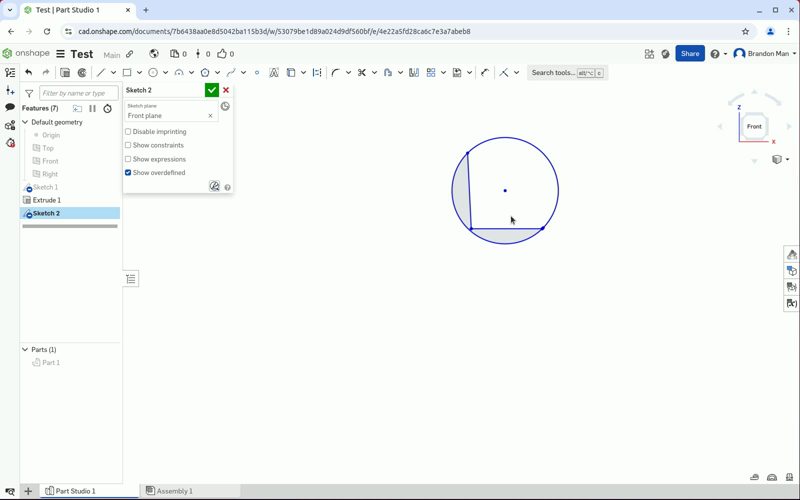
scroll(-6)
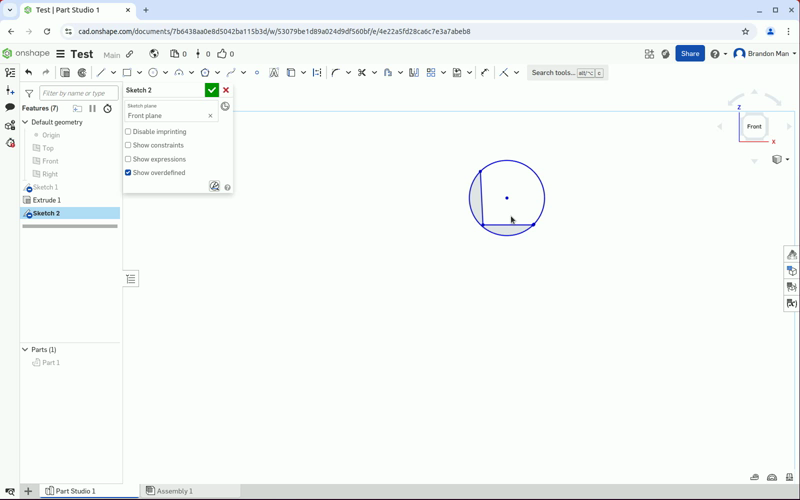
scroll(-6)
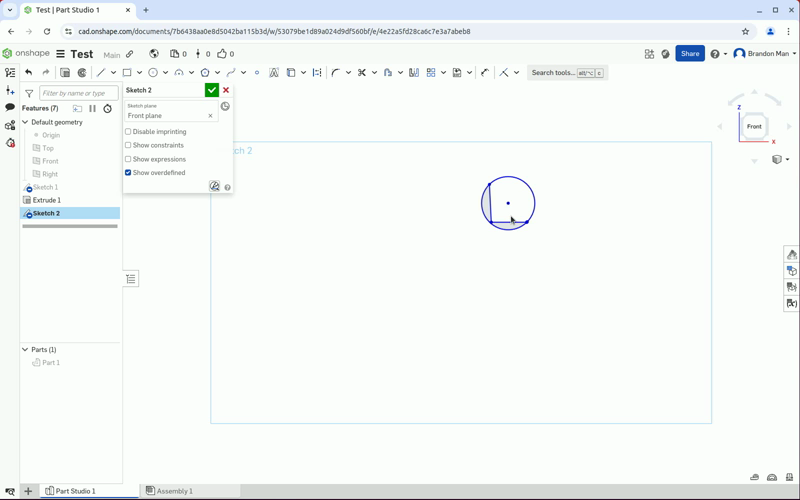
mouse_move(73, 352)
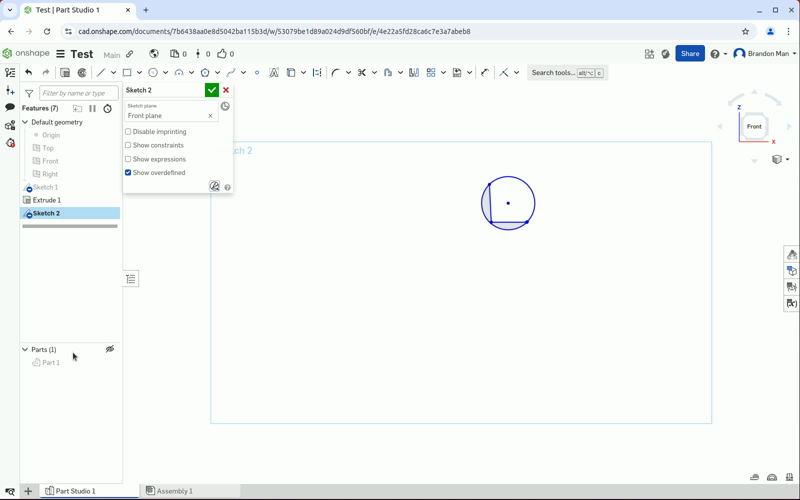
key(shift+y)
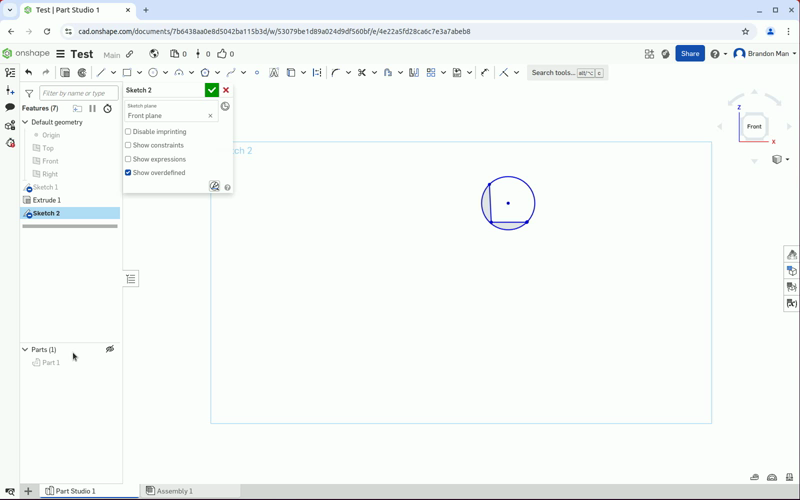
key(shift+e)
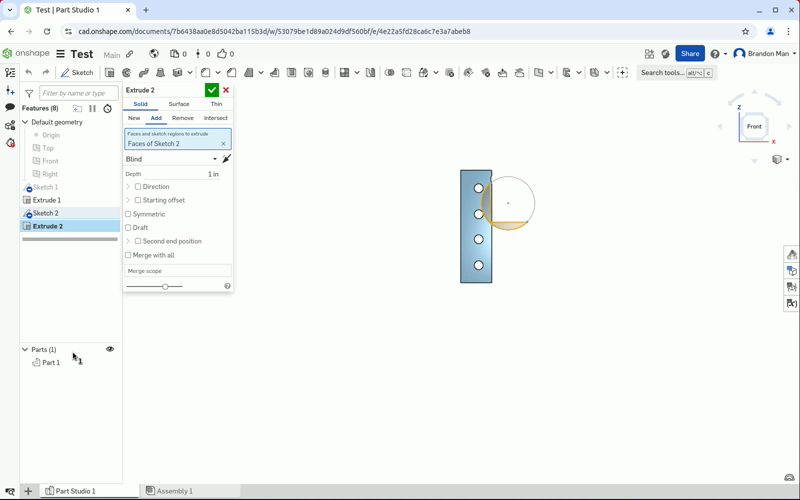
mouse_move(143, 106)
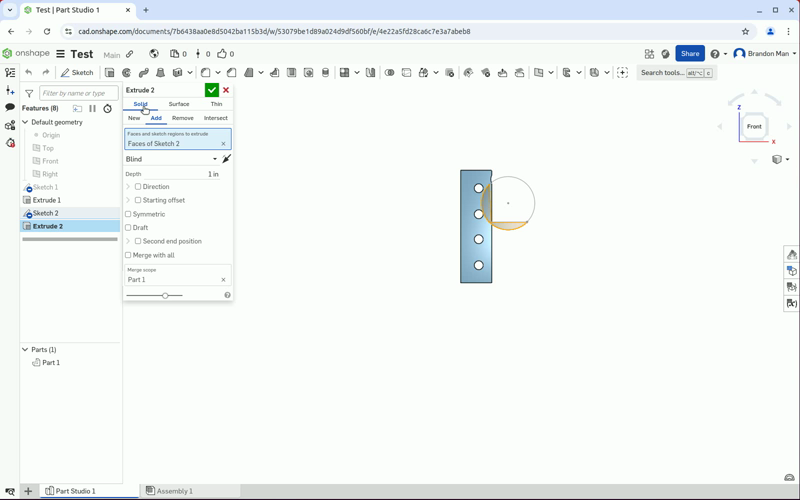
click(143, 106)
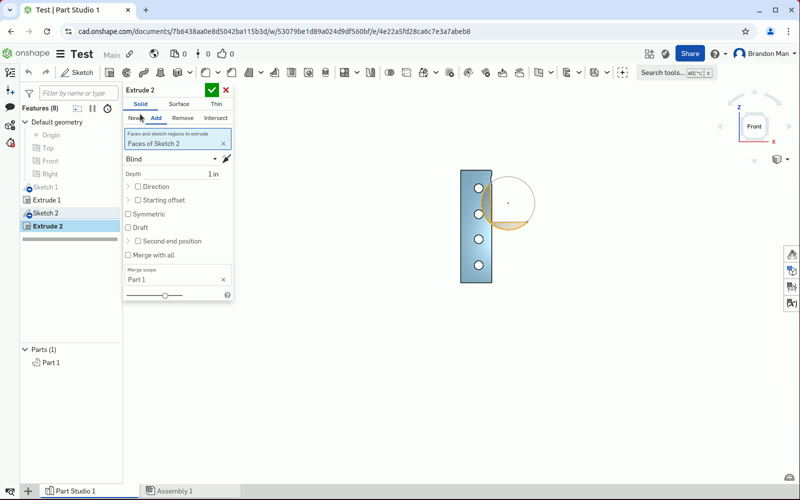
mouse_move(137, 120)
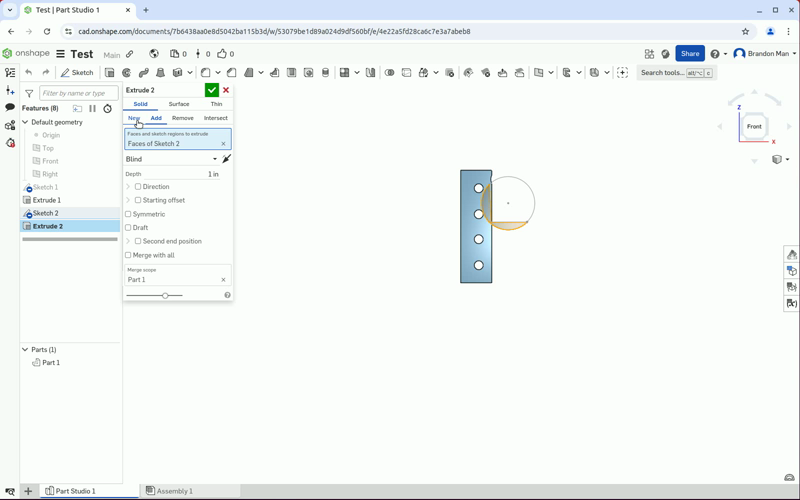
click(137, 120)
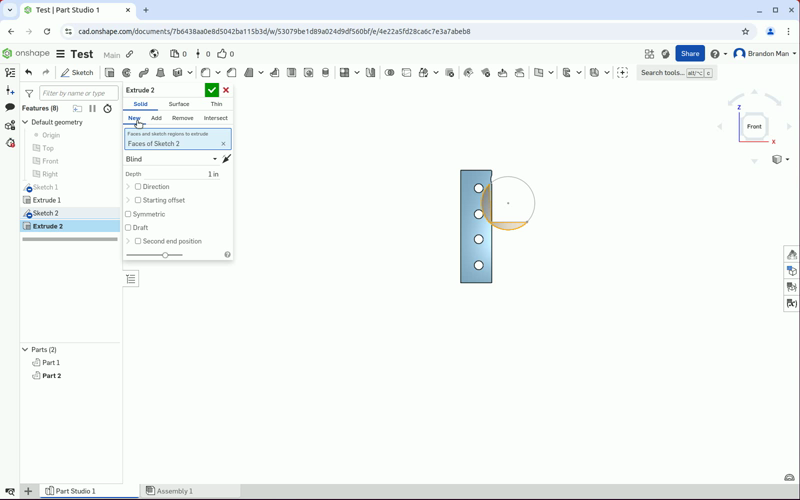
key(tab, 4)
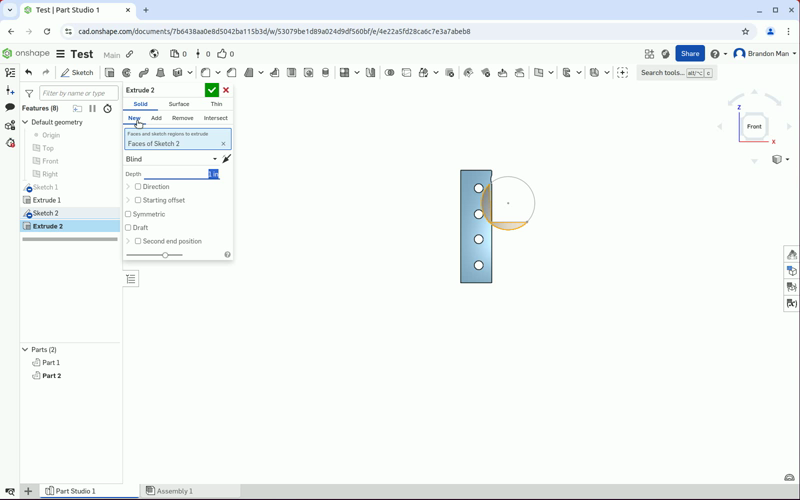
text(0.963)
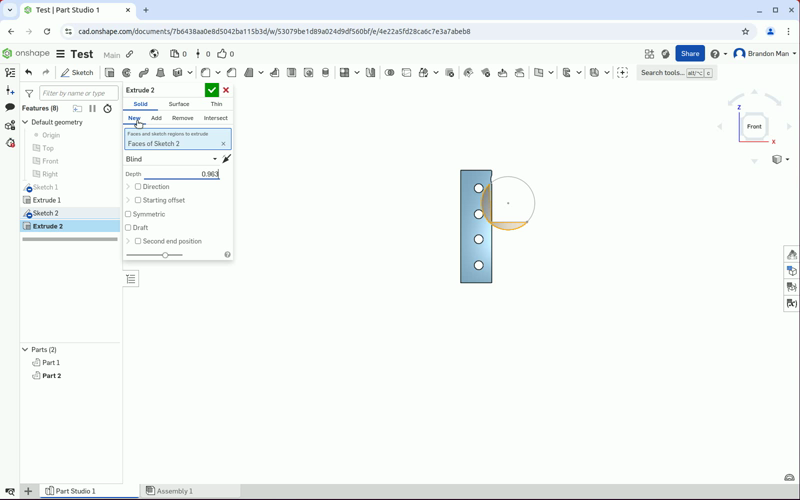
key(enter)
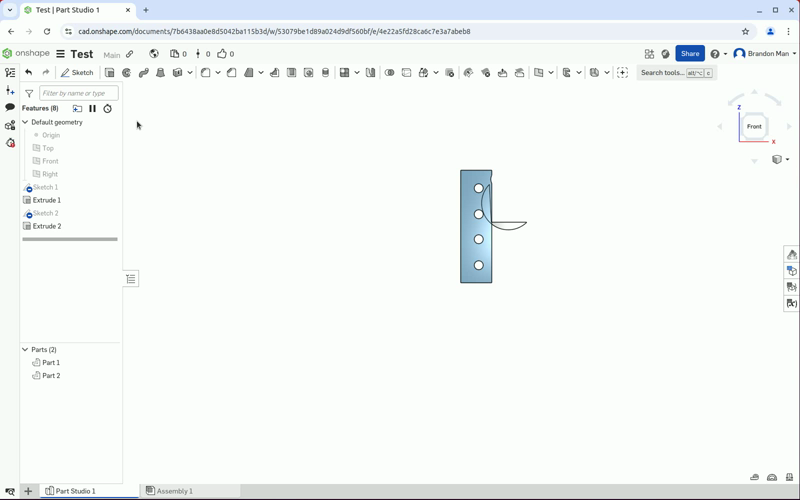
key(shift+h)
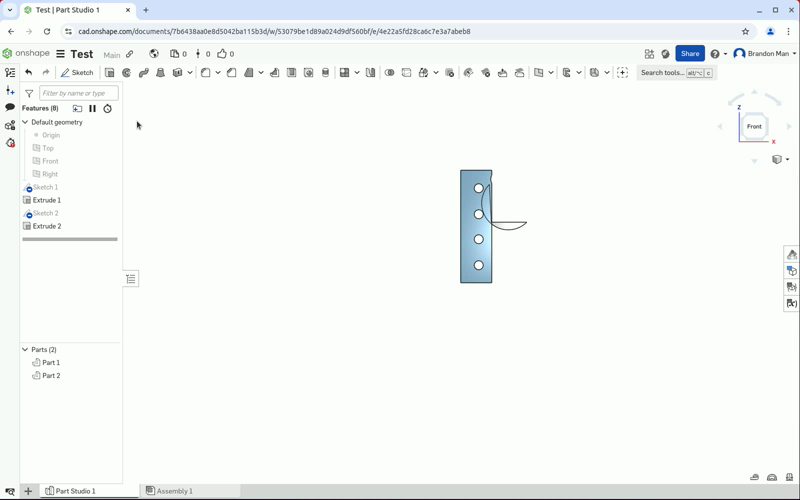
key(shift+h)
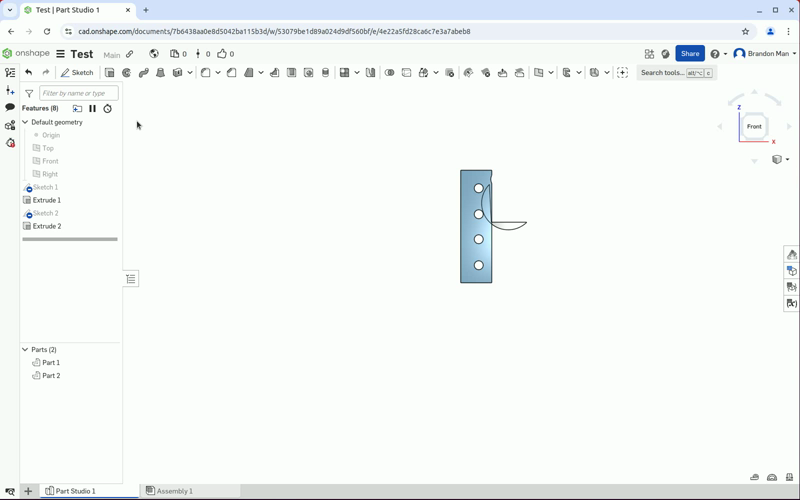
mouse_move(73, 189)
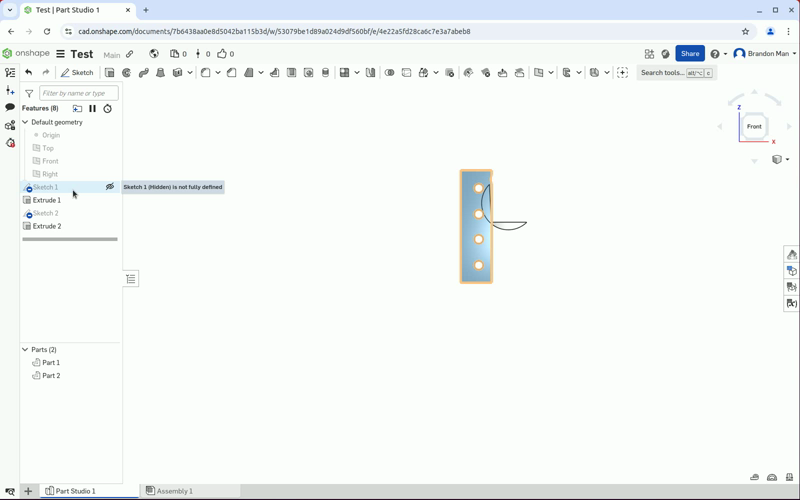
click(73, 189)
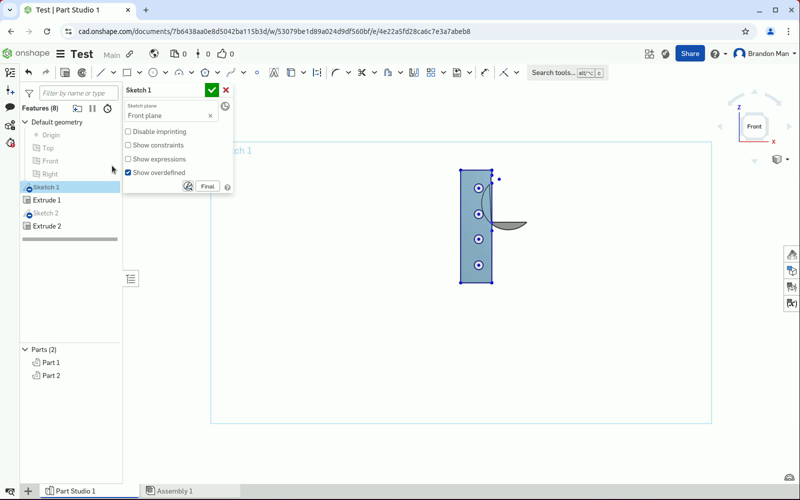
mouse_move(229, 92)
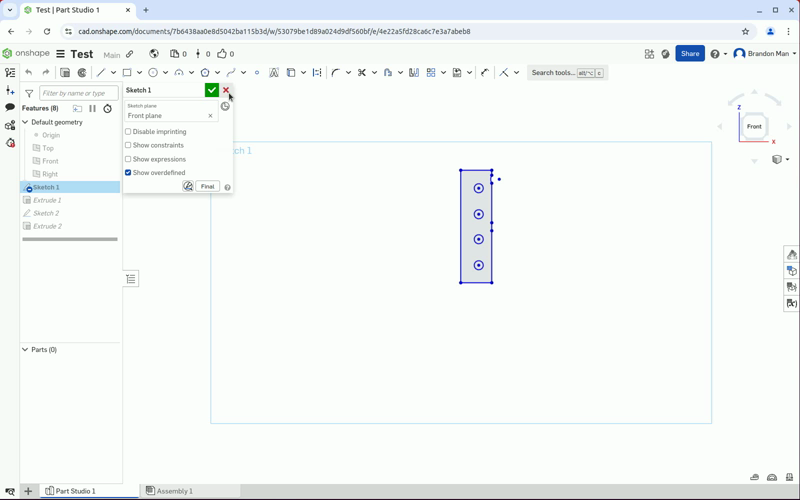
click(229, 92)
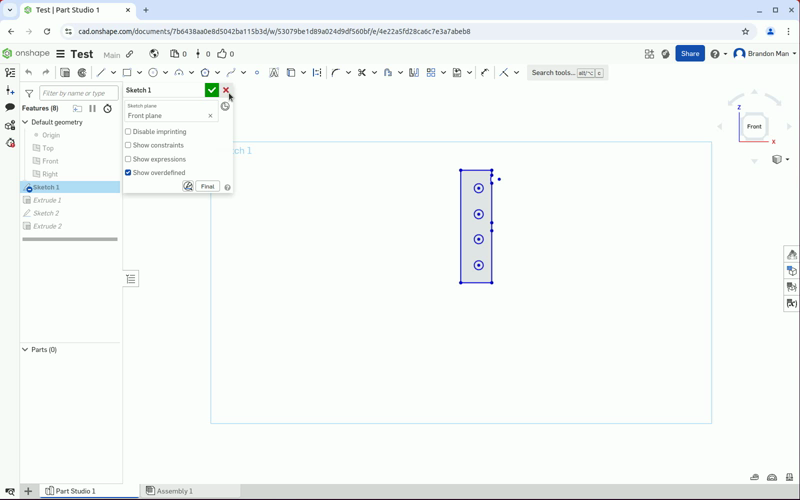
key(shift+s)
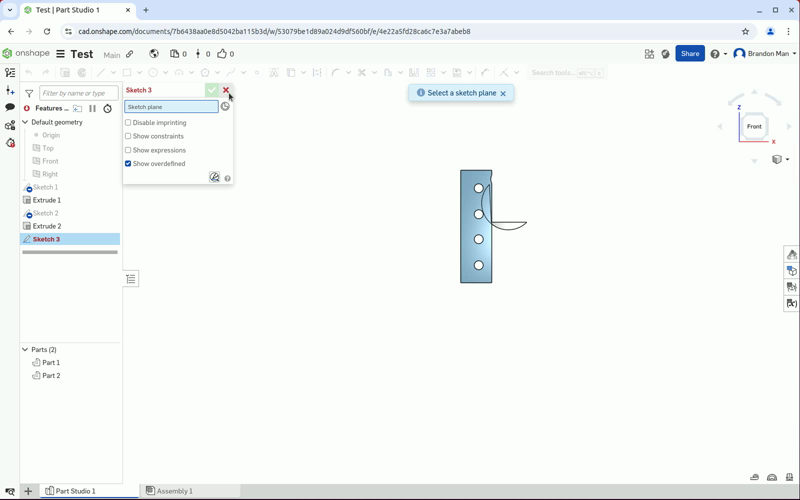
mouse_move(73, 163)
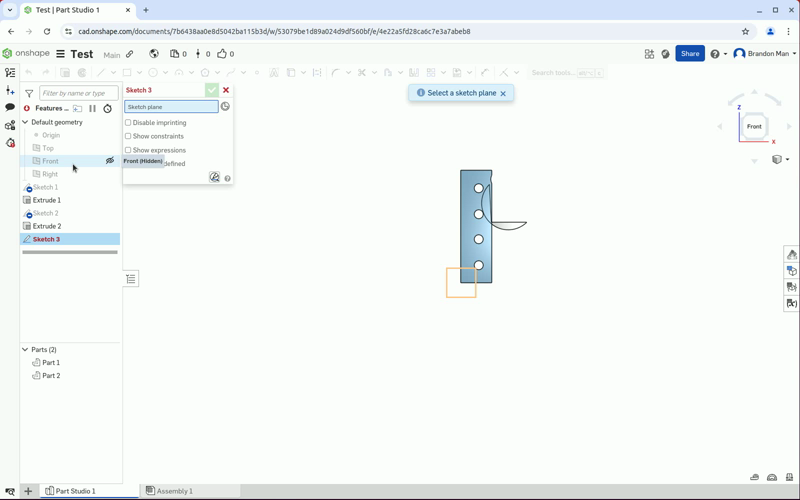
click(73, 163)
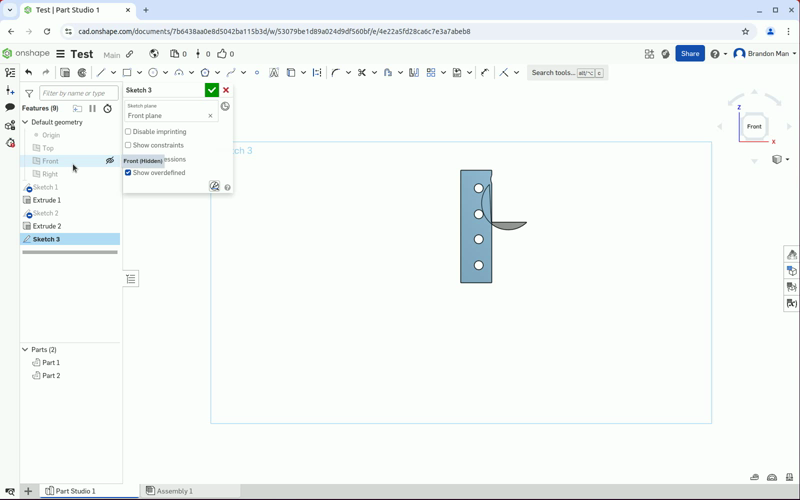
mouse_move(73, 352)
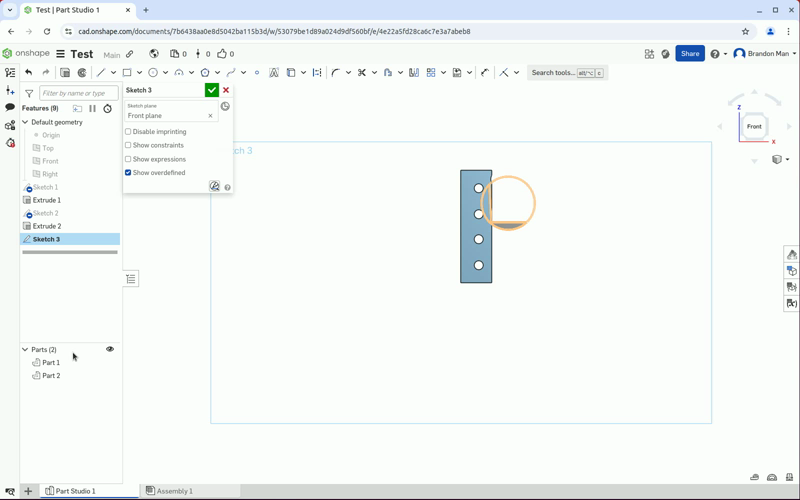
key(y)
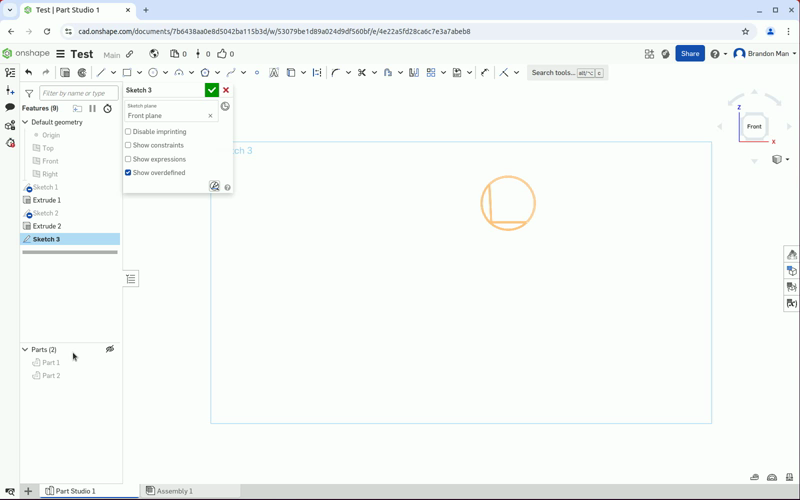
key(l)
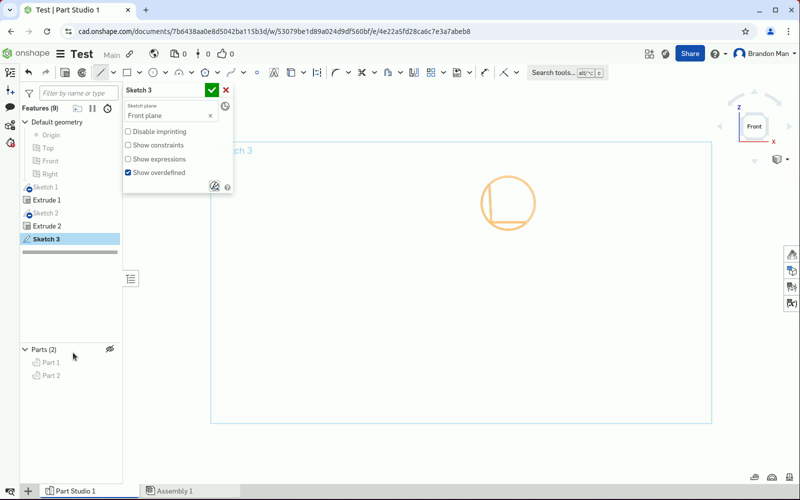
key_down(shift)
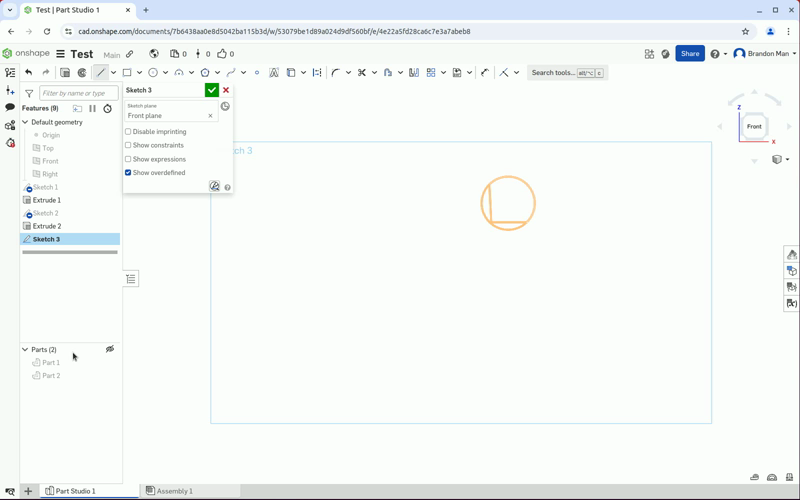
mouse_move(491, 231)
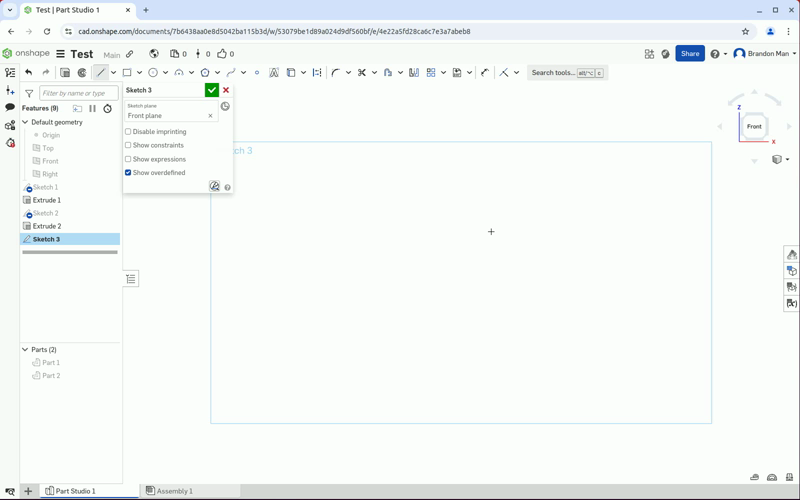
click(491, 231)
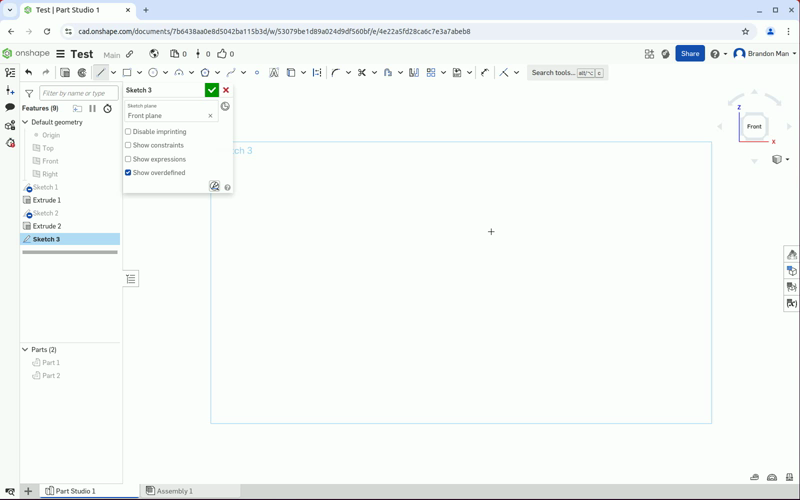
key_up(shift)
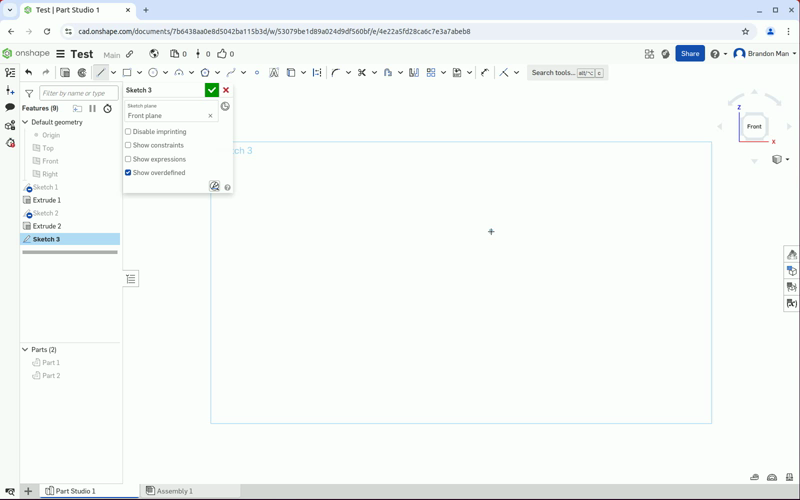
key_down(shift)
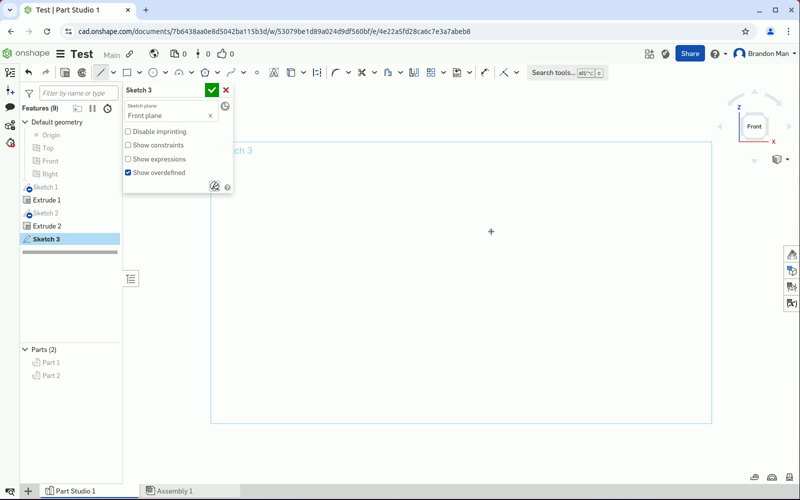
mouse_move(521, 231)
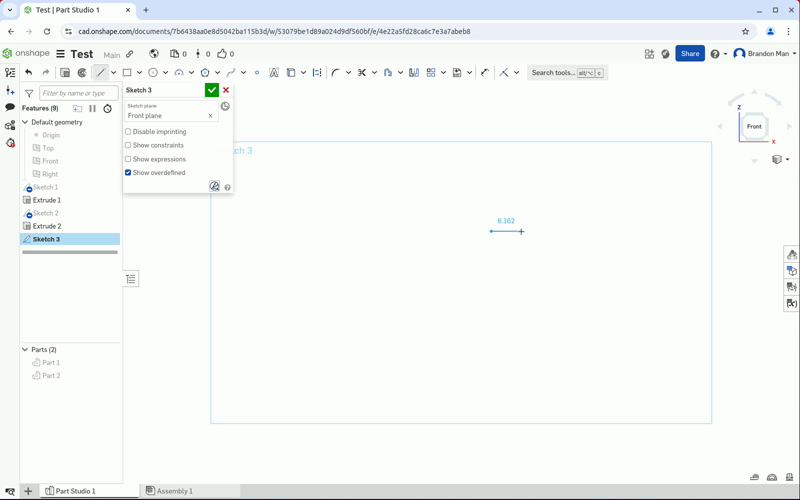
mouse_move(491, 222)
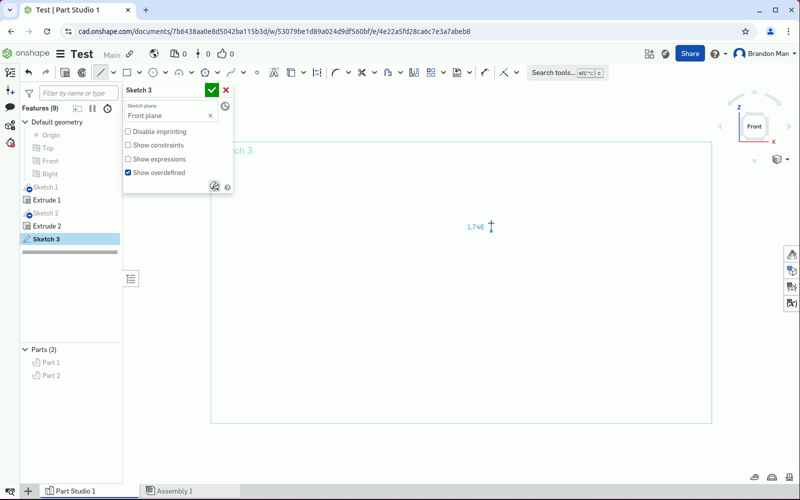
click(491, 222)
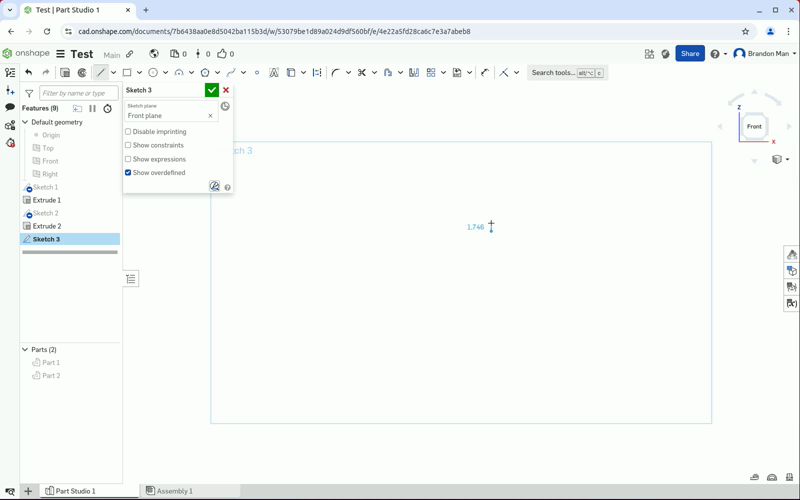
key_up(shift)
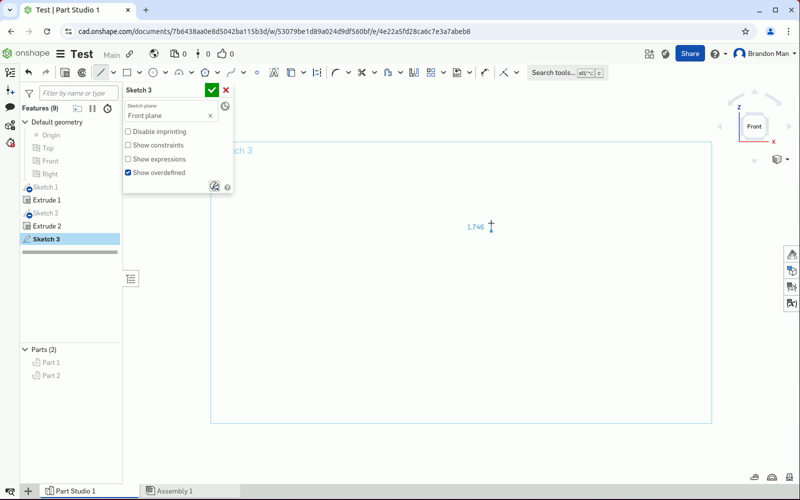
key_down(shift)
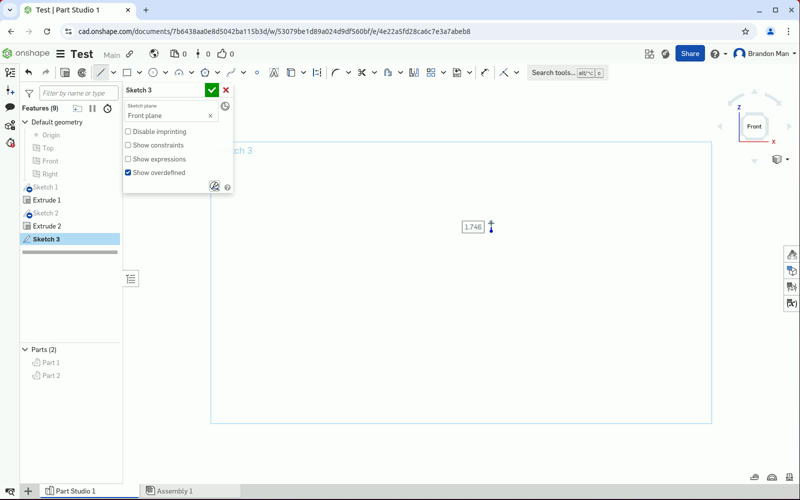
mouse_move(521, 222)
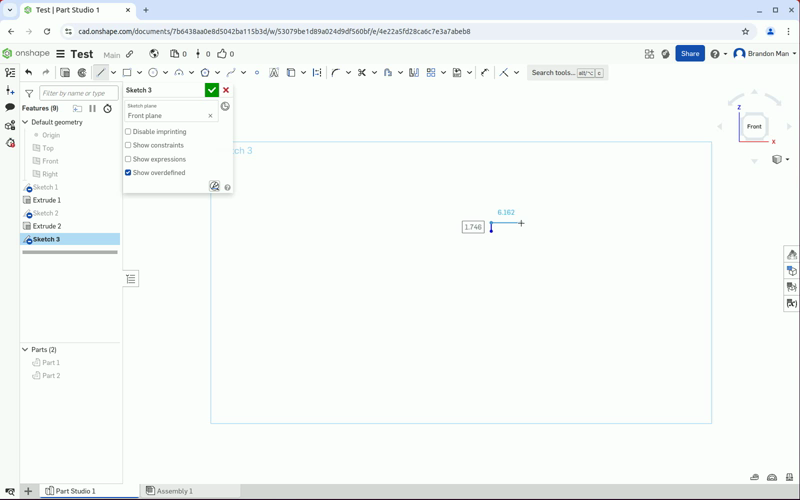
mouse_move(527, 222)
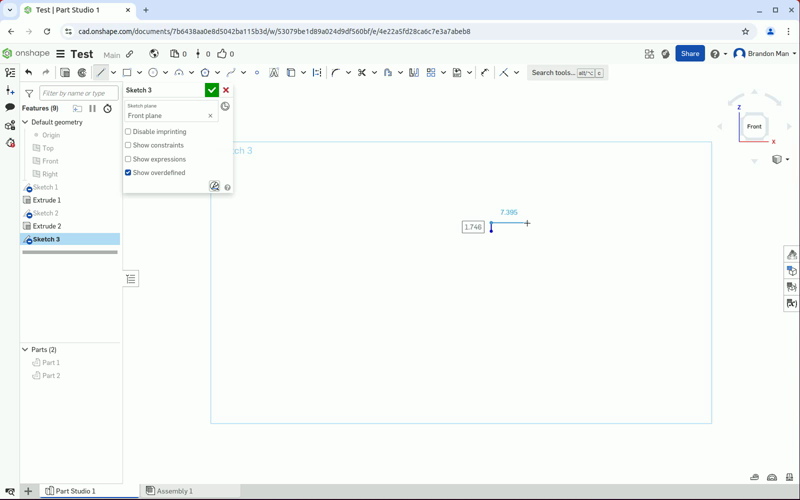
click(527, 222)
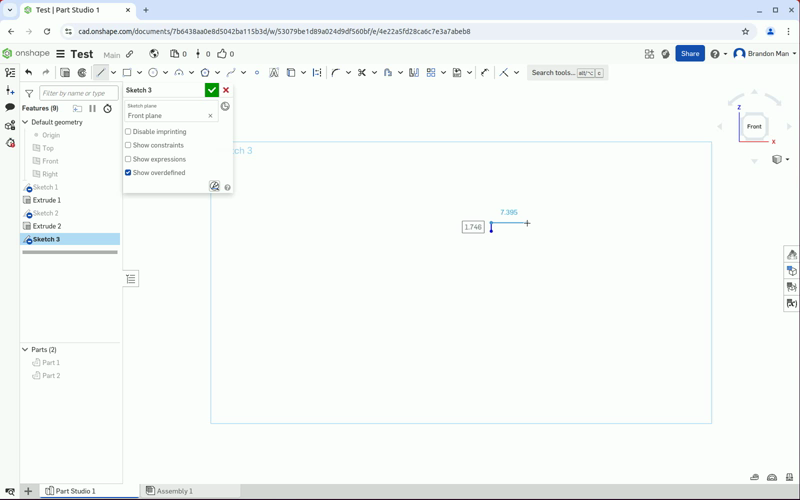
key_up(shift)
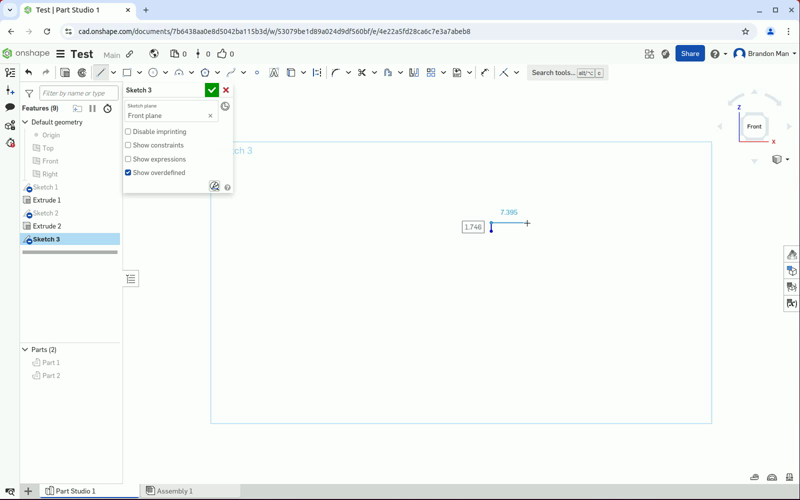
key(esc)
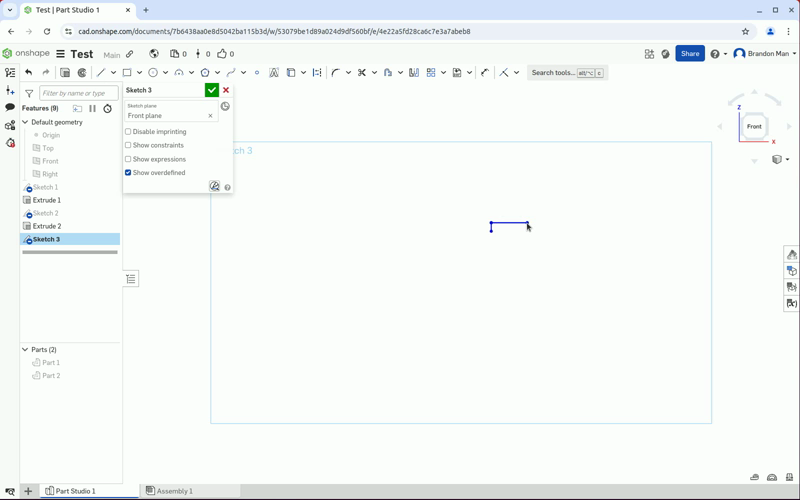
key(a)
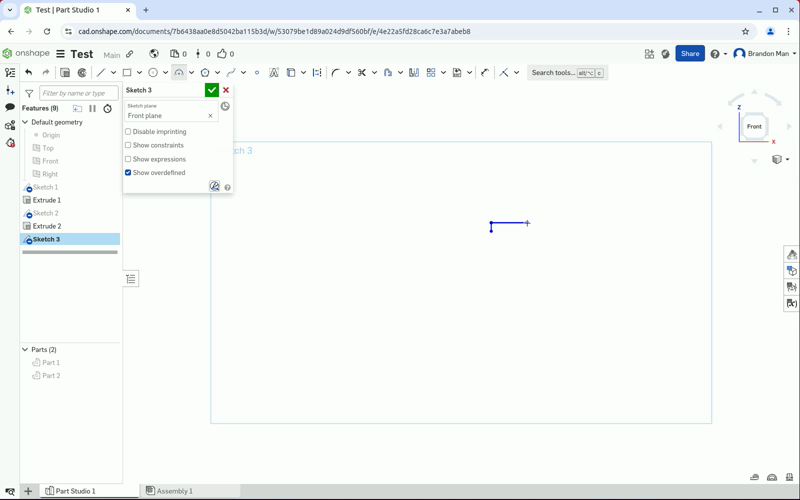
mouse_move(527, 222)
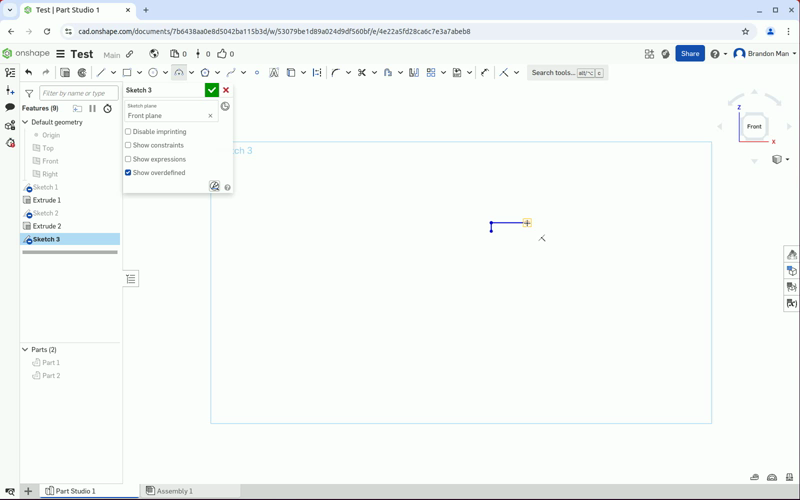
click(527, 222)
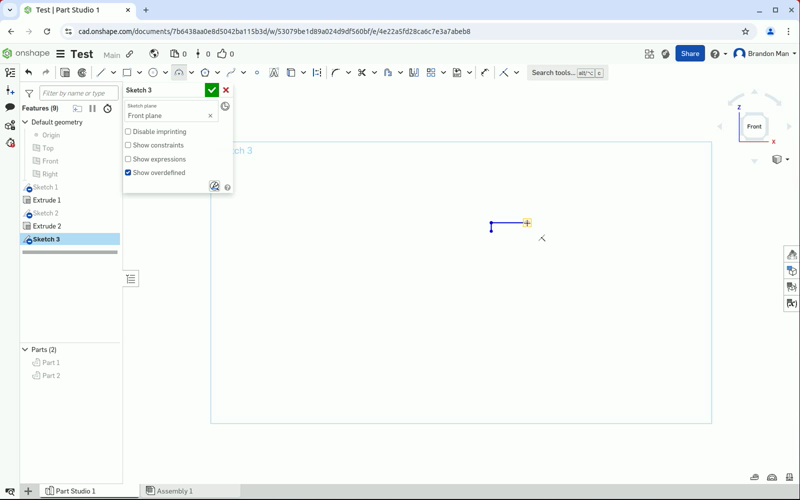
key_down(shift)
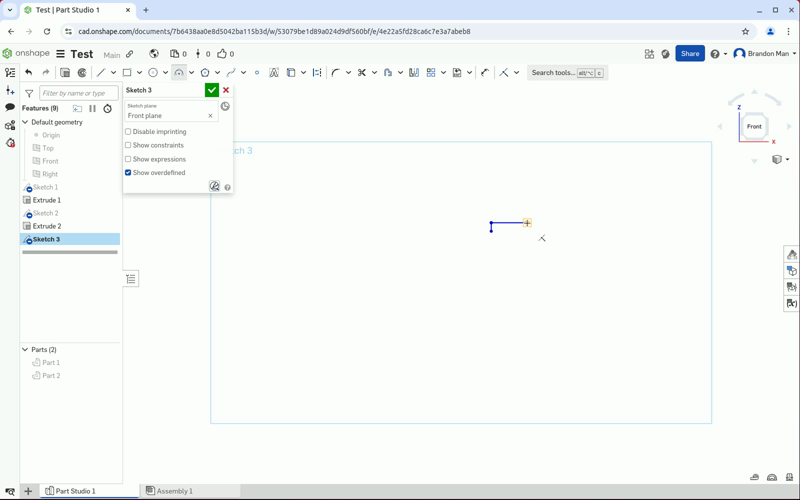
mouse_move(527, 231)
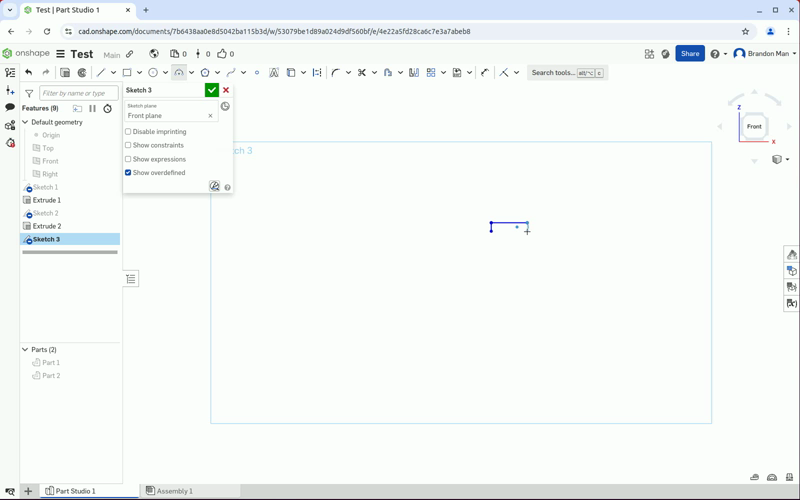
click(527, 231)
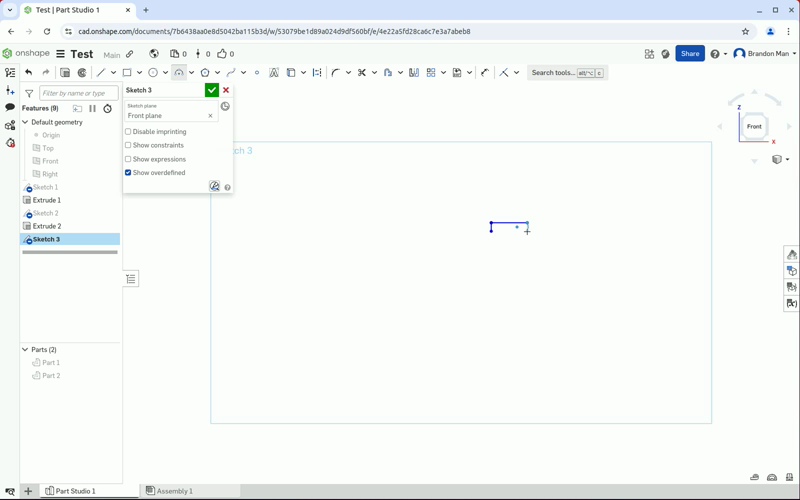
mouse_move(526, 226)
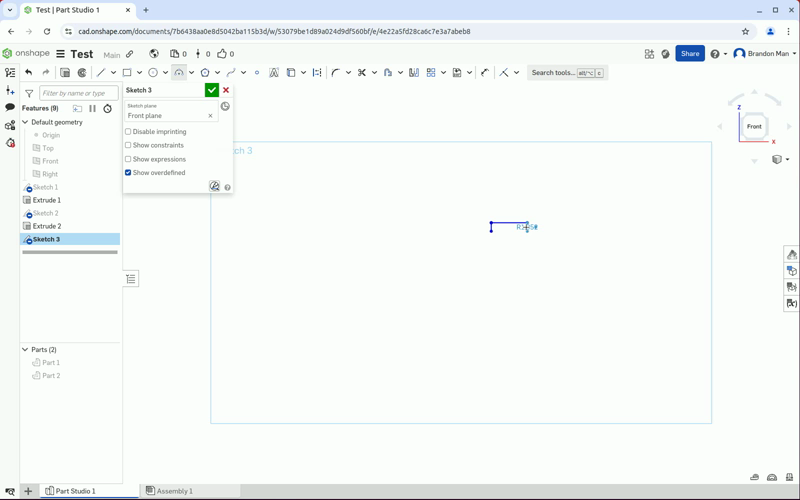
scroll(6)
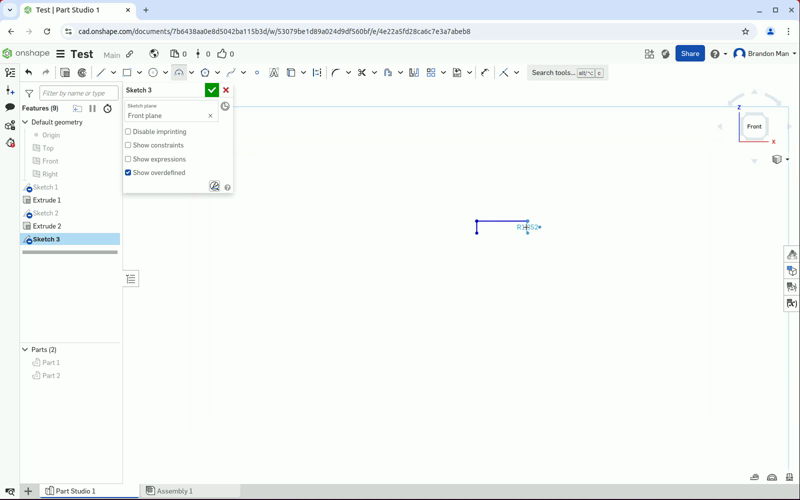
scroll(6)
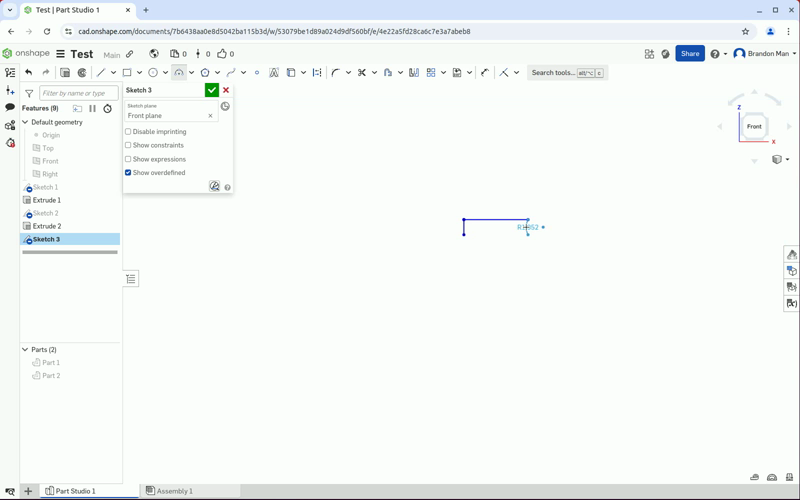
scroll(6)
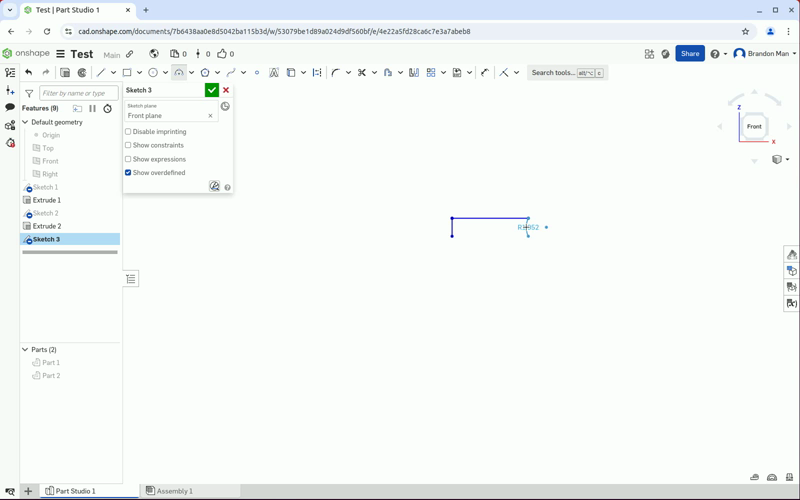
scroll(6)
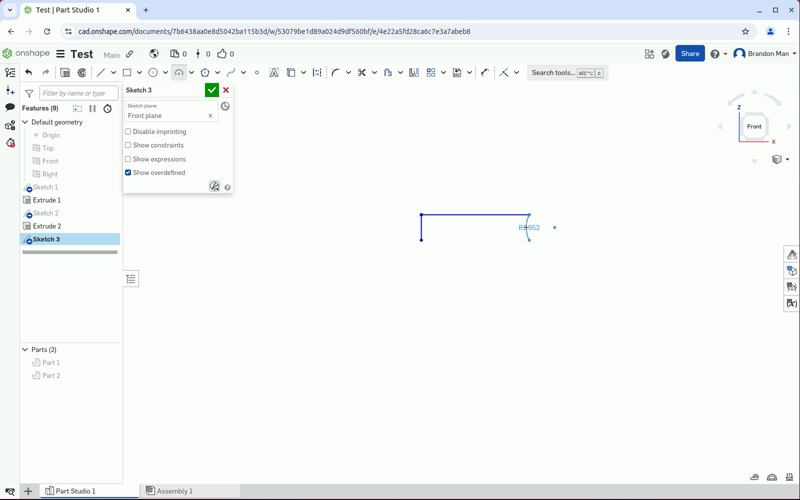
scroll(6)
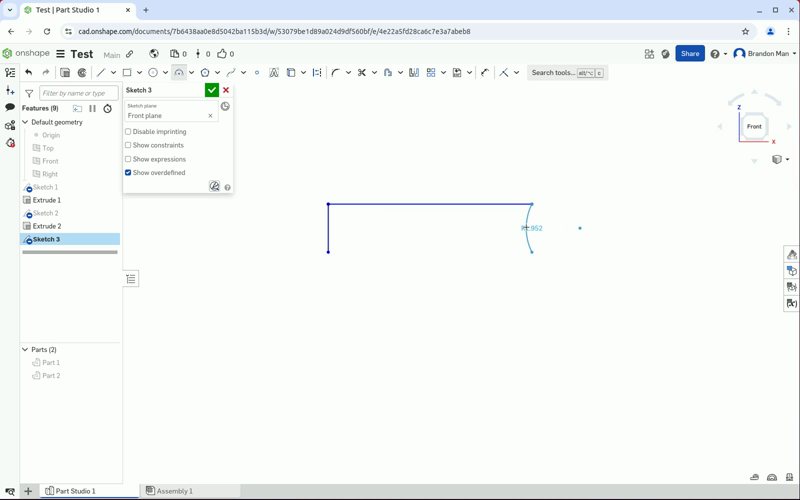
scroll(6)
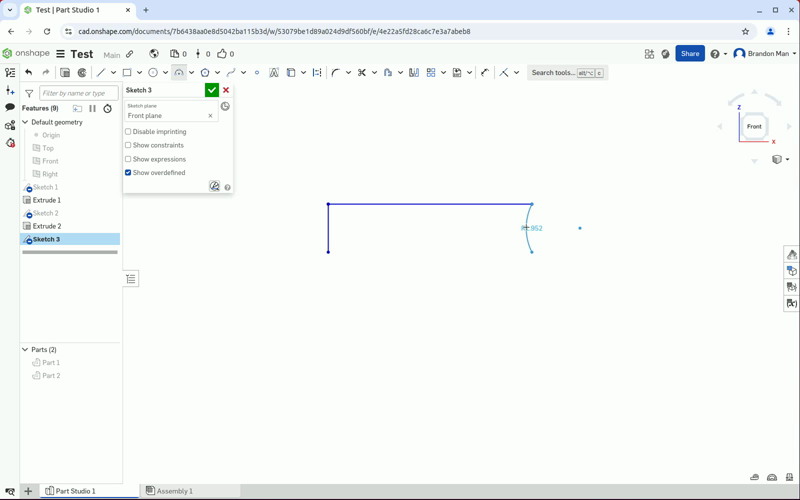
scroll(6)
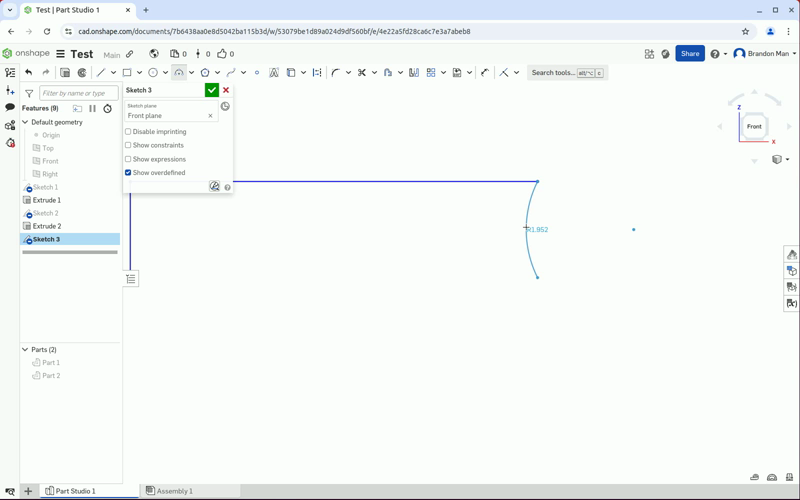
click(526, 226)
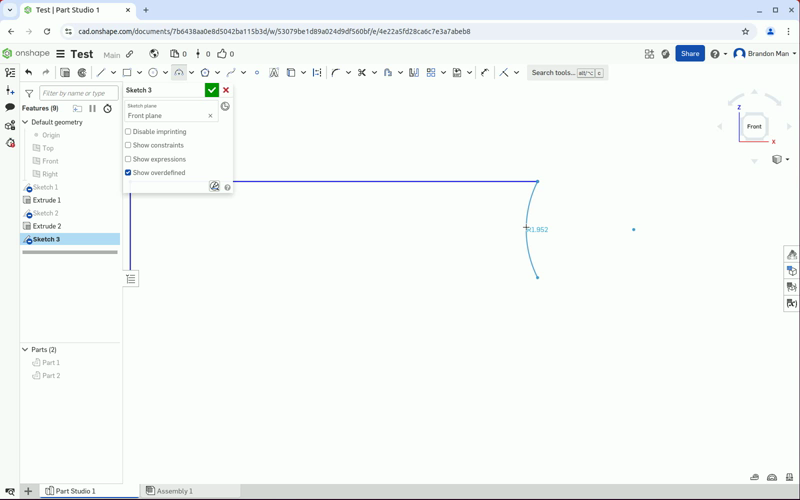
scroll(-6)
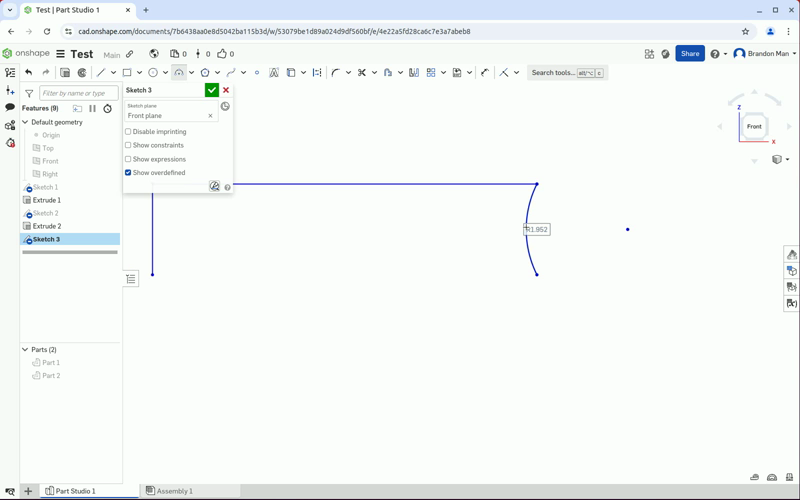
scroll(-6)
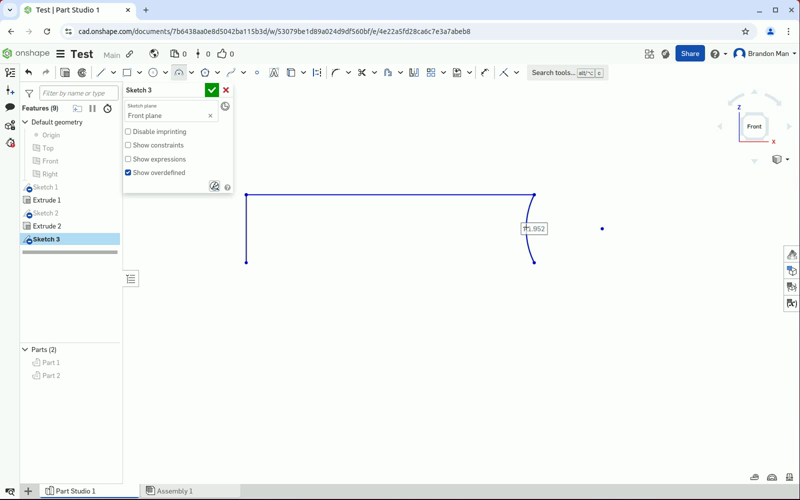
scroll(-6)
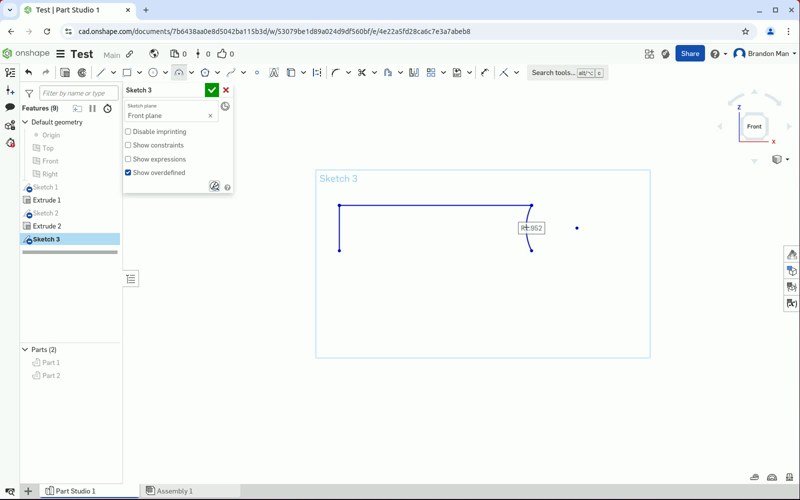
scroll(-6)
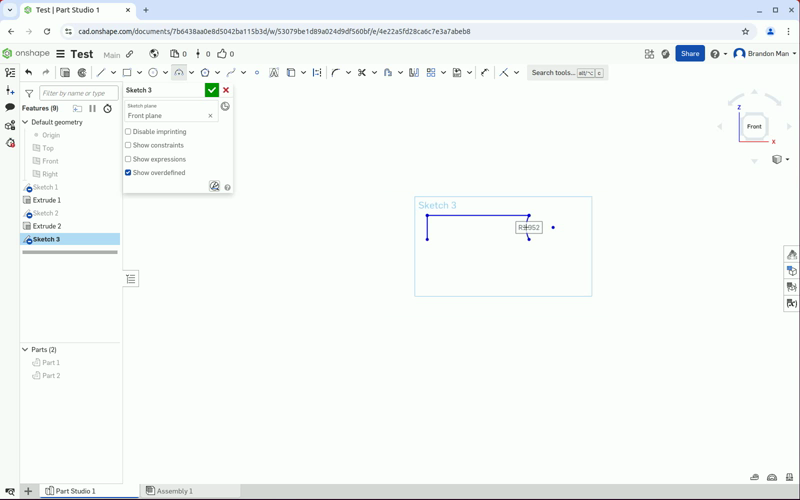
scroll(-6)
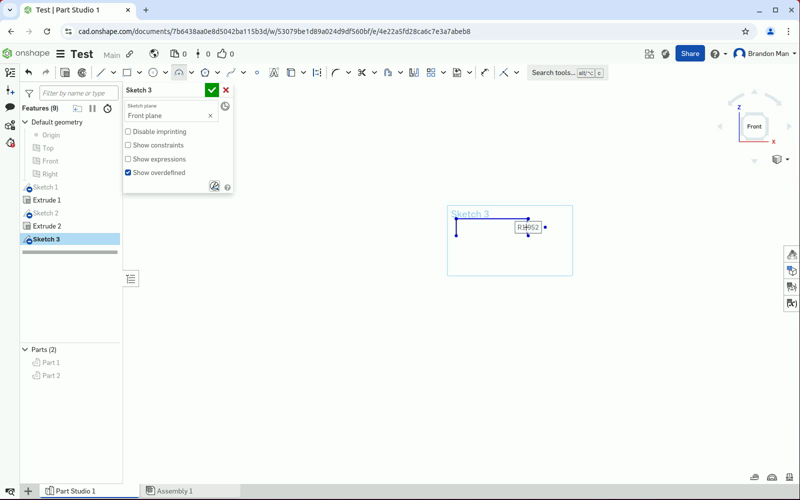
scroll(-6)
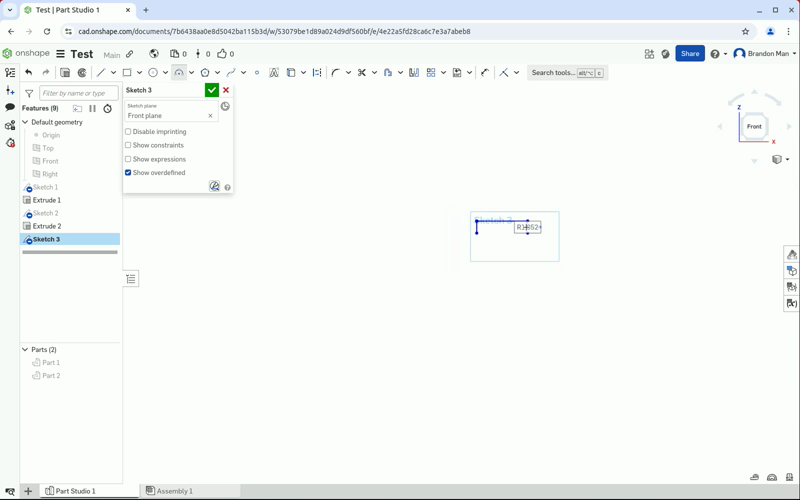
scroll(-6)
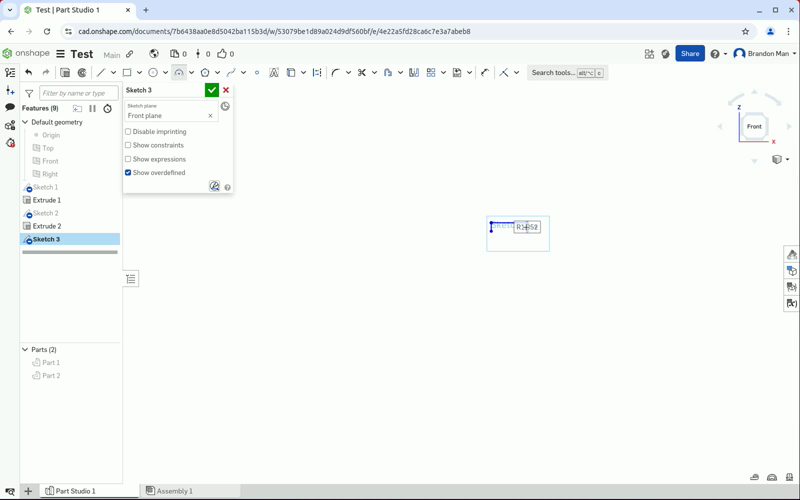
key_up(shift)
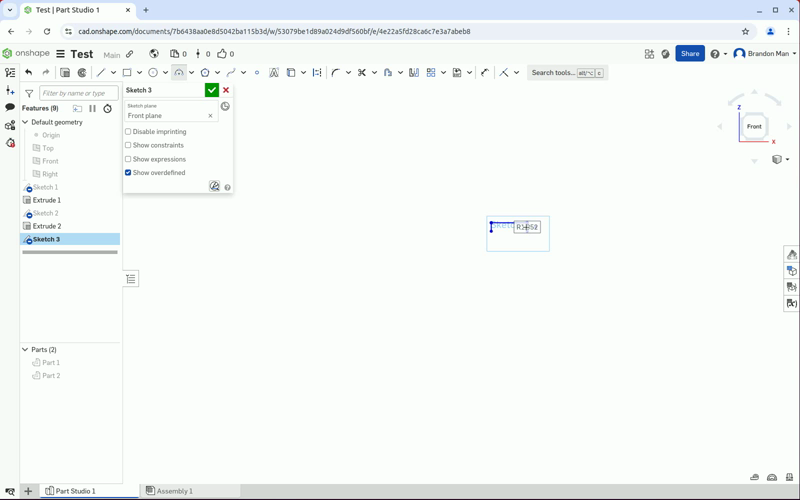
key(esc)
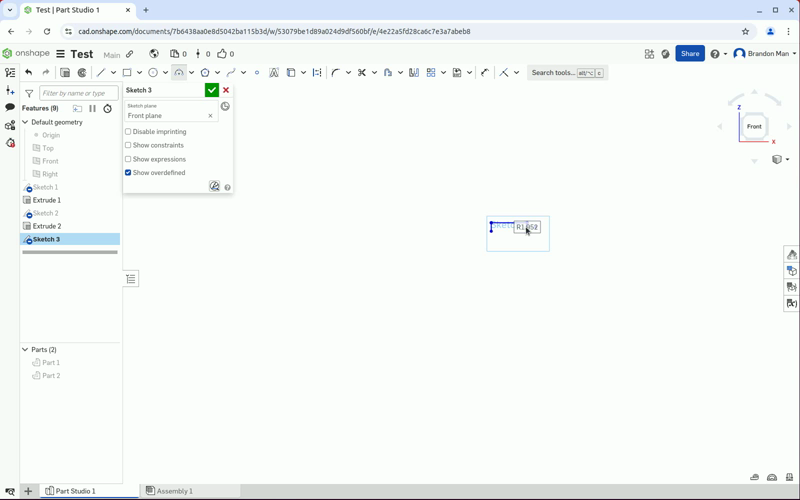
key(l)
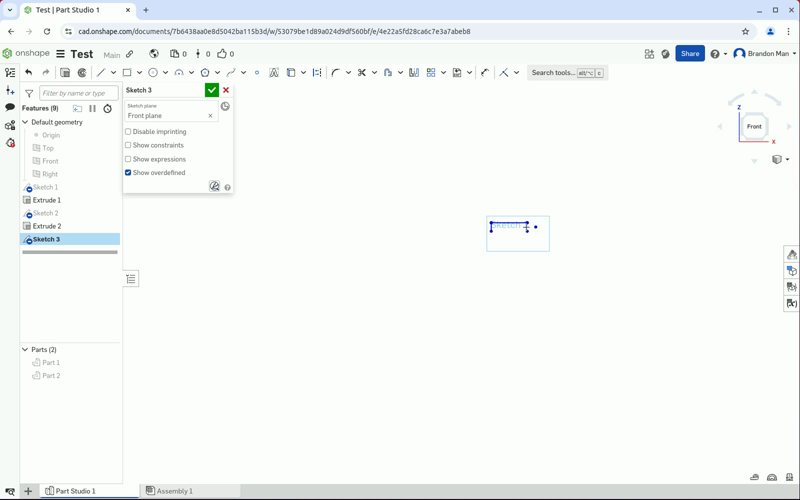
mouse_move(527, 231)
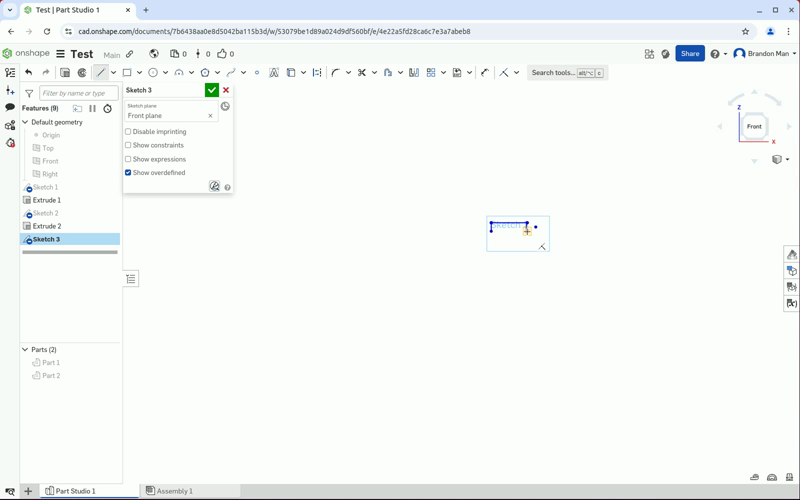
click(527, 231)
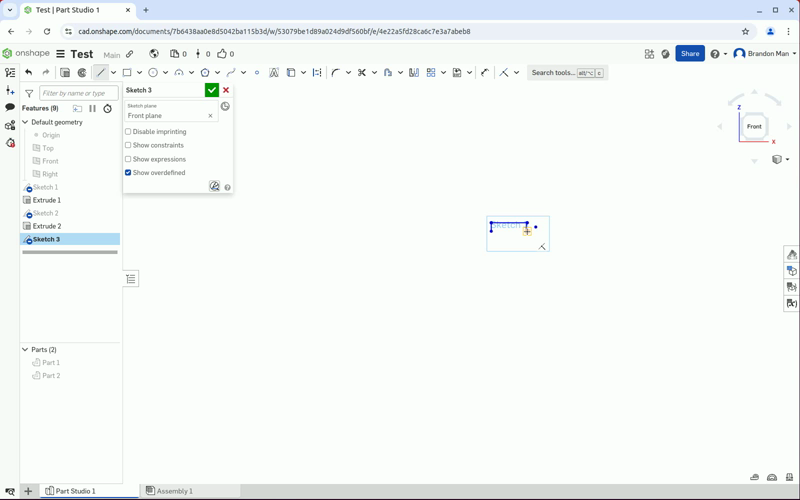
key_down(shift)
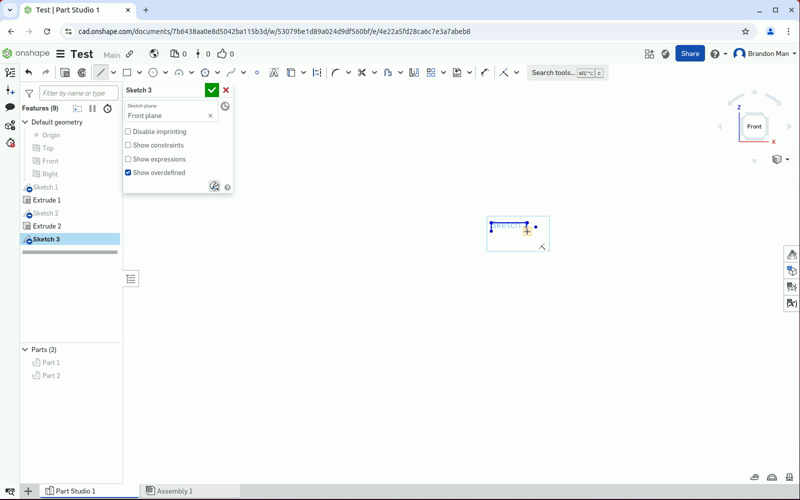
mouse_move(557, 231)
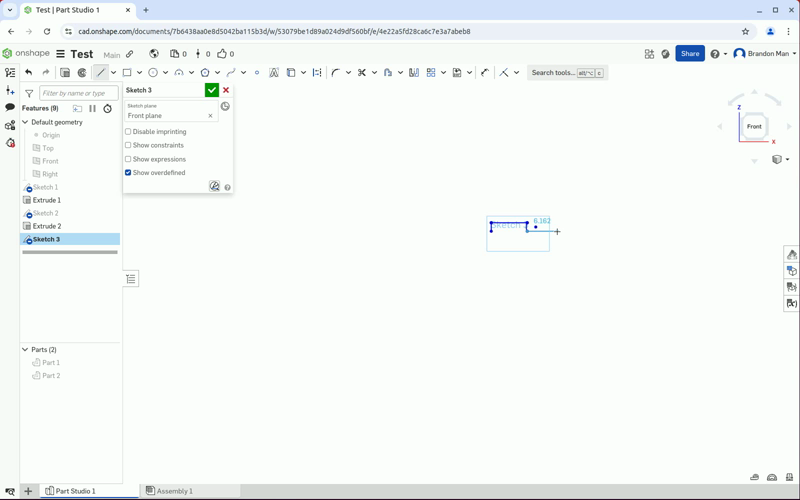
mouse_move(495, 231)
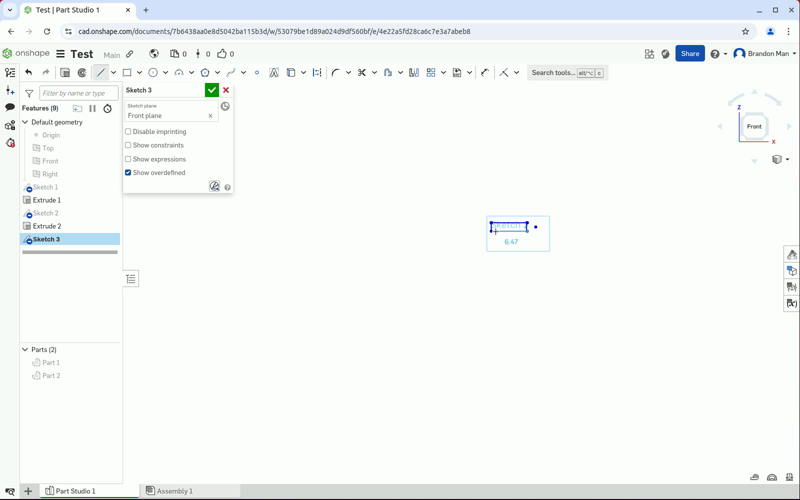
click(495, 231)
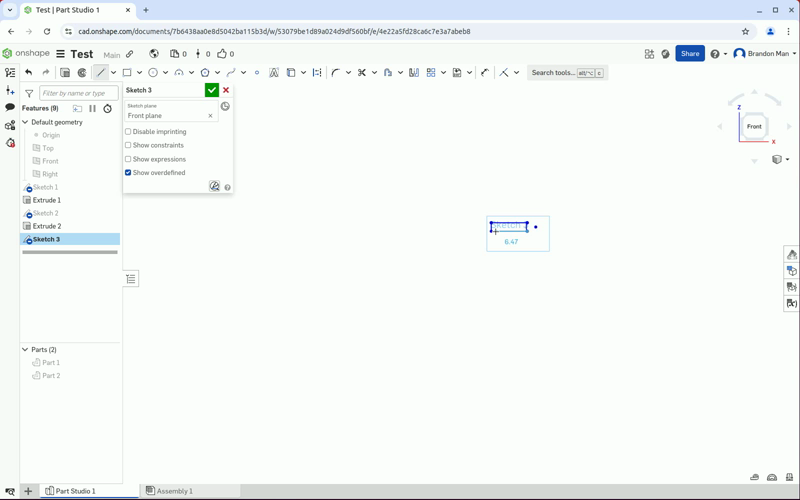
key_up(shift)
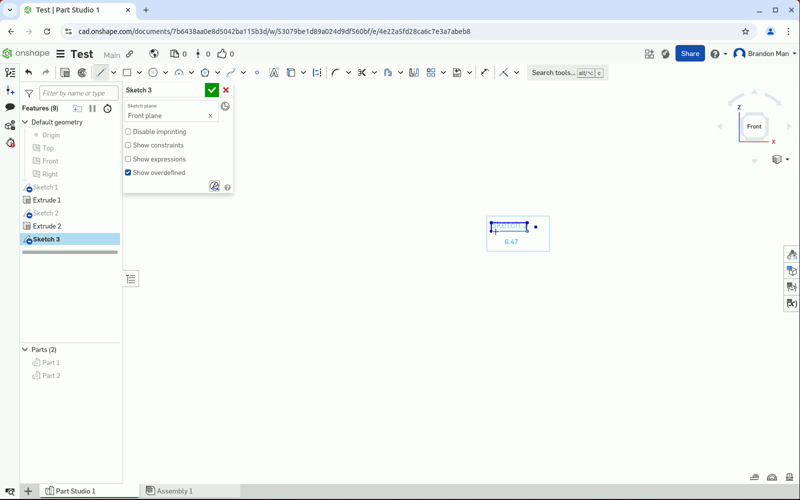
key_down(shift)
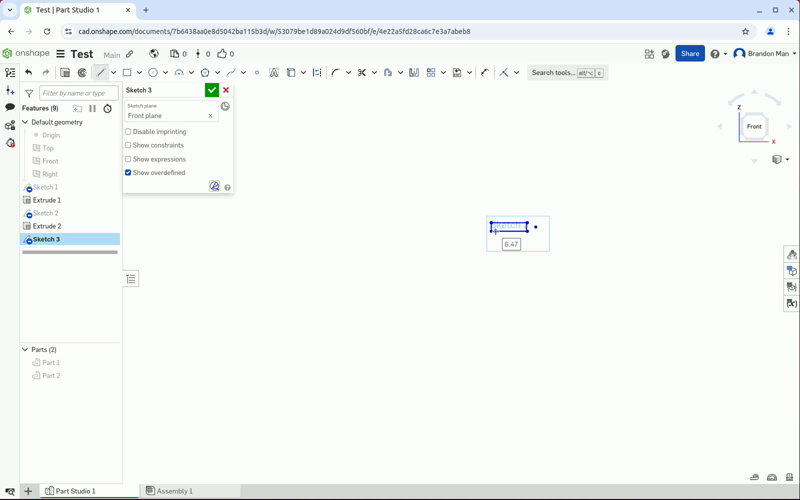
mouse_move(525, 231)
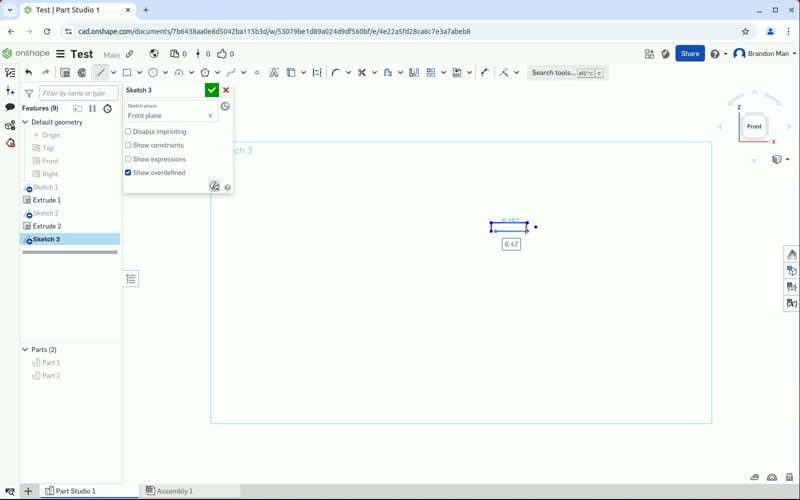
mouse_move(491, 231)
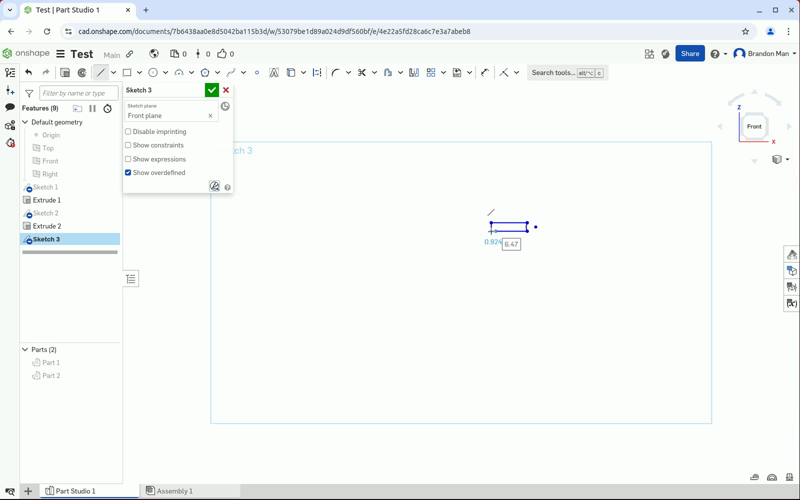
scroll(6)
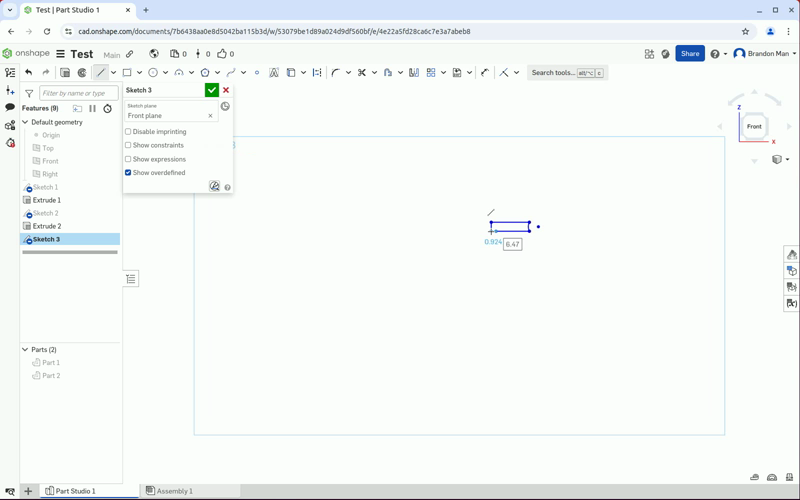
scroll(6)
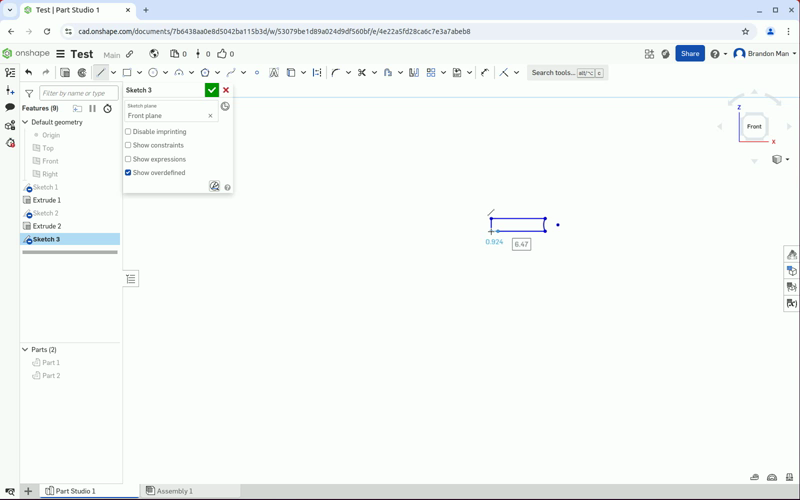
scroll(6)
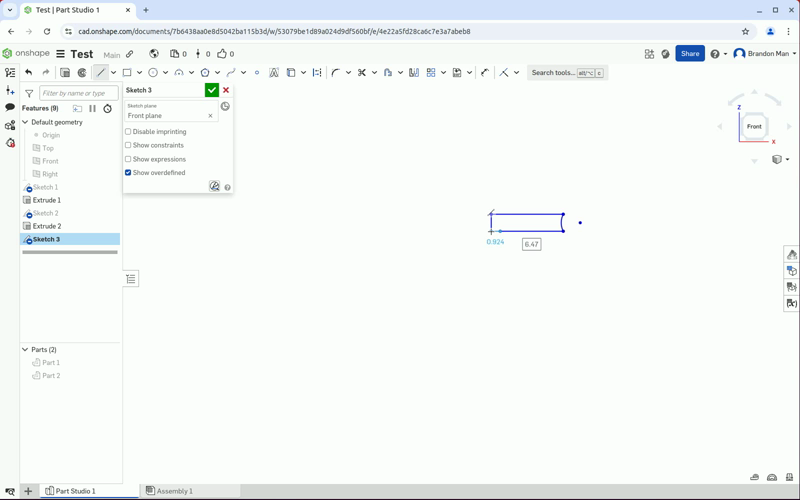
scroll(6)
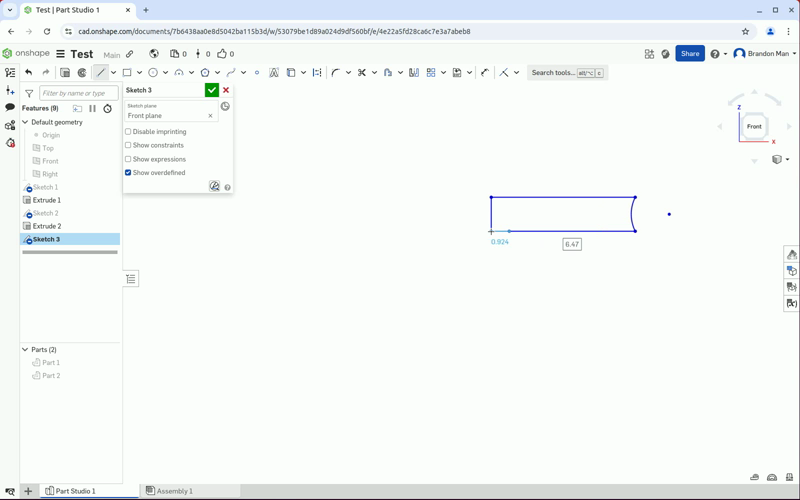
scroll(6)
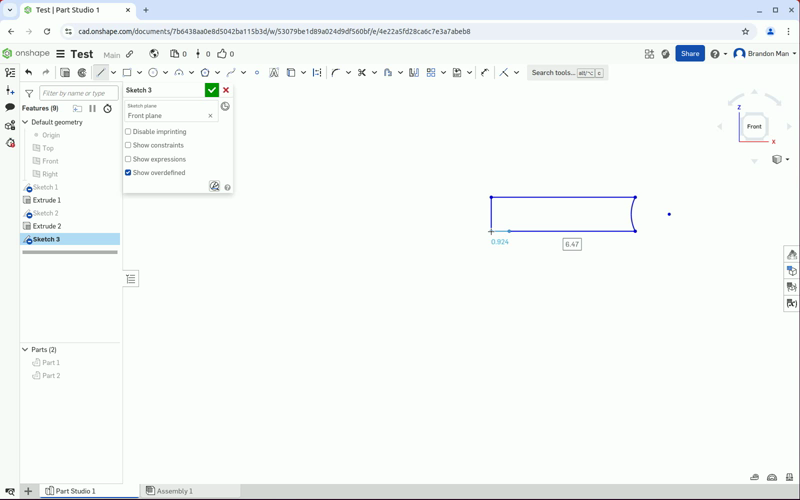
scroll(6)
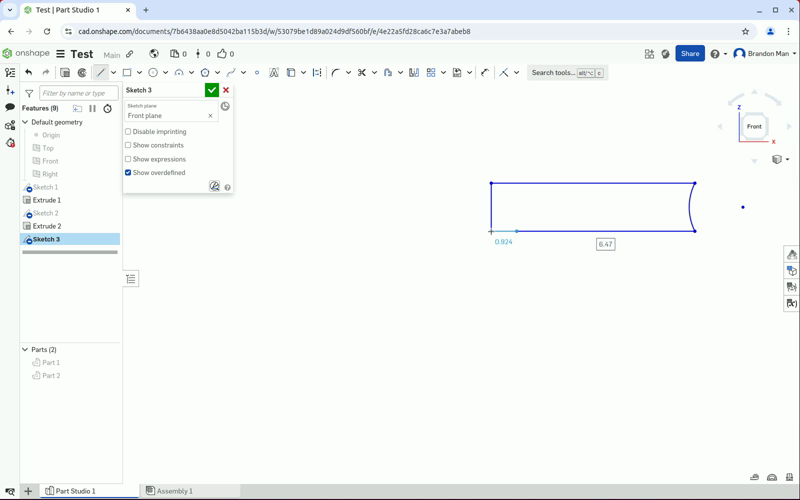
scroll(6)
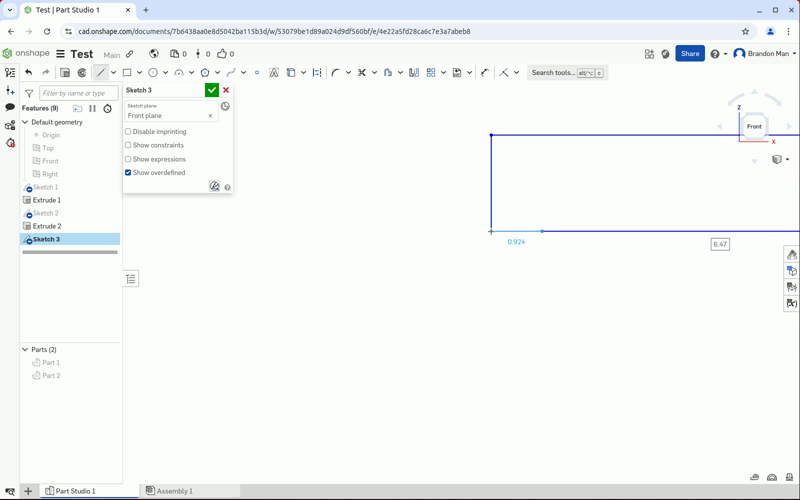
click(491, 231)
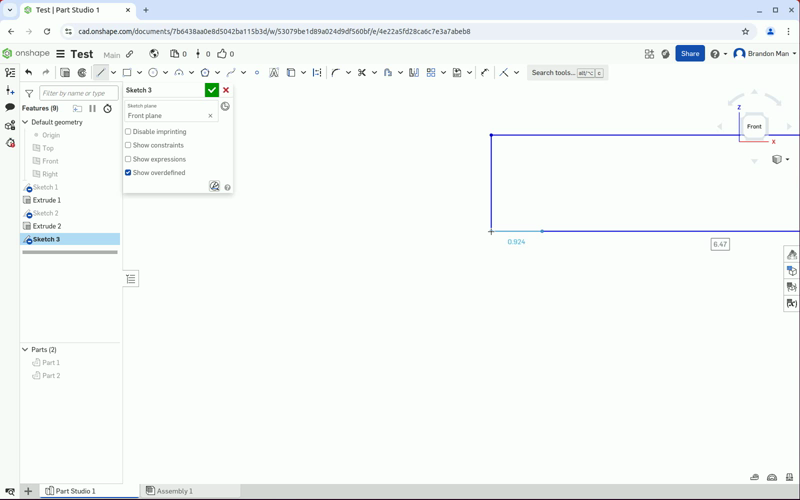
scroll(-6)
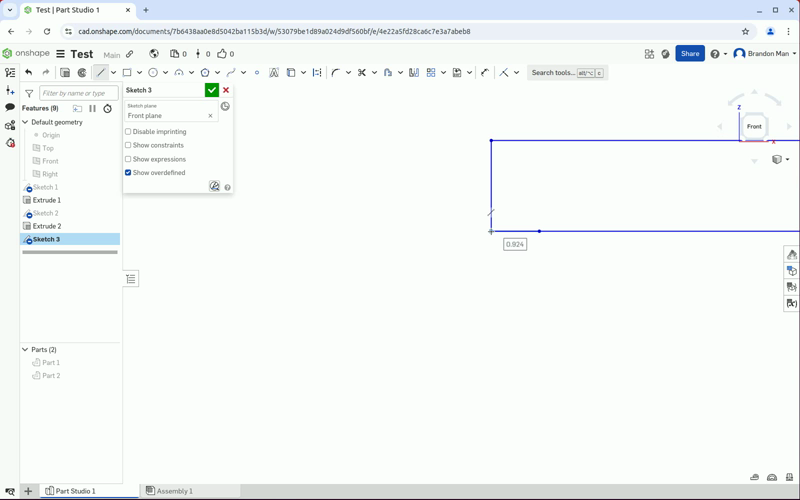
scroll(-6)
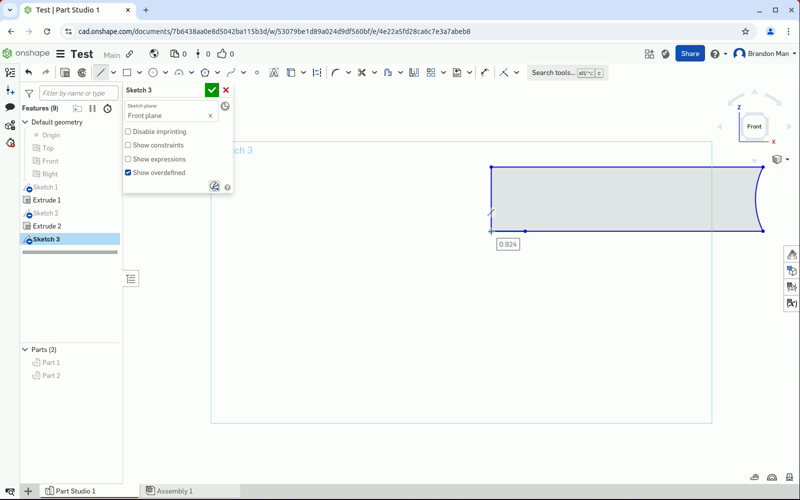
scroll(-6)
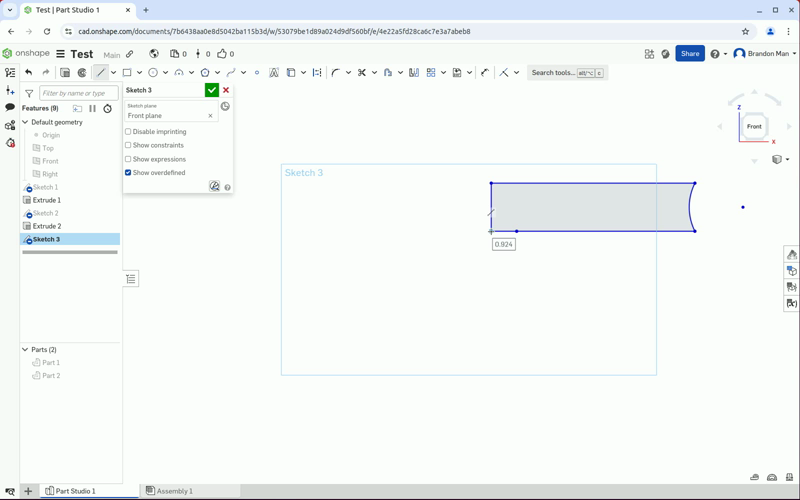
scroll(-6)
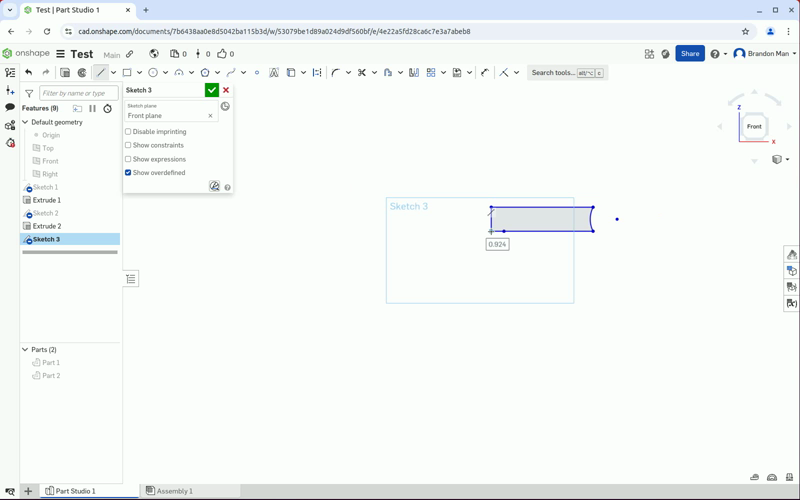
scroll(-6)
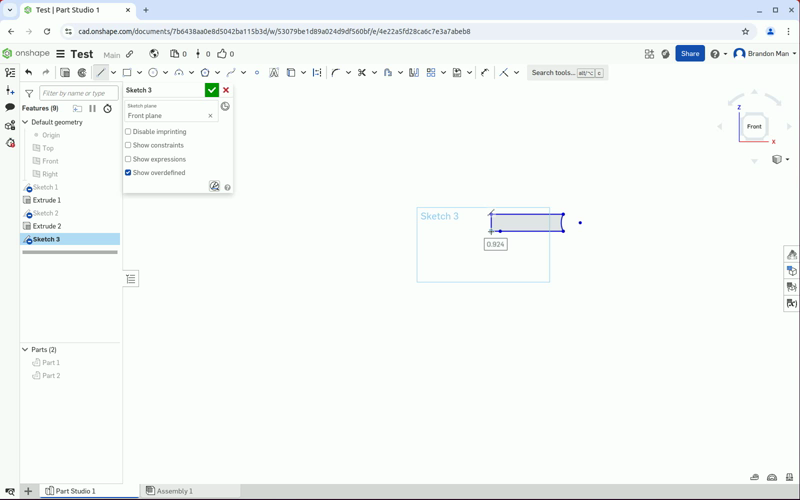
scroll(-6)
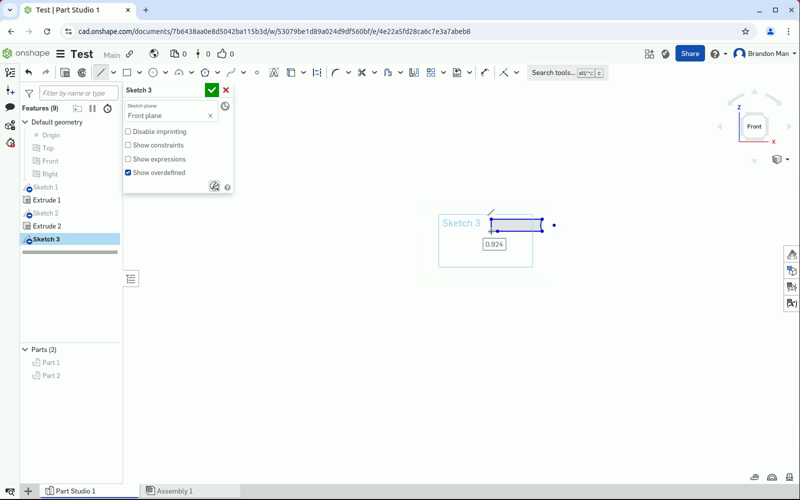
scroll(-6)
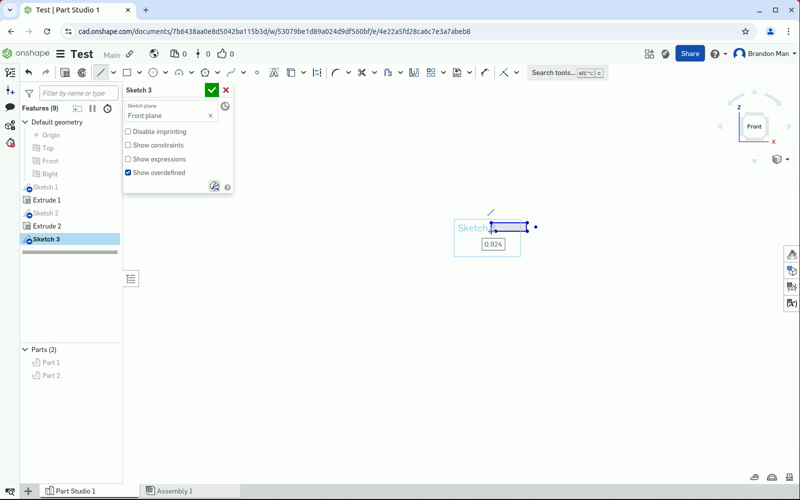
key_up(shift)
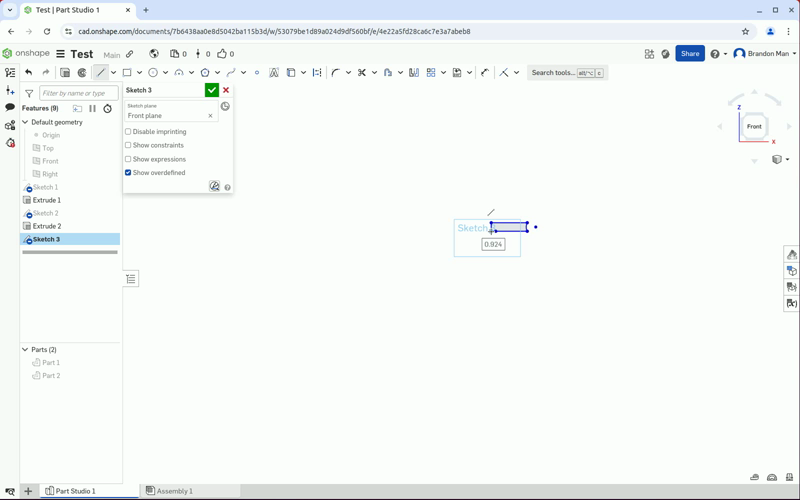
key(esc)
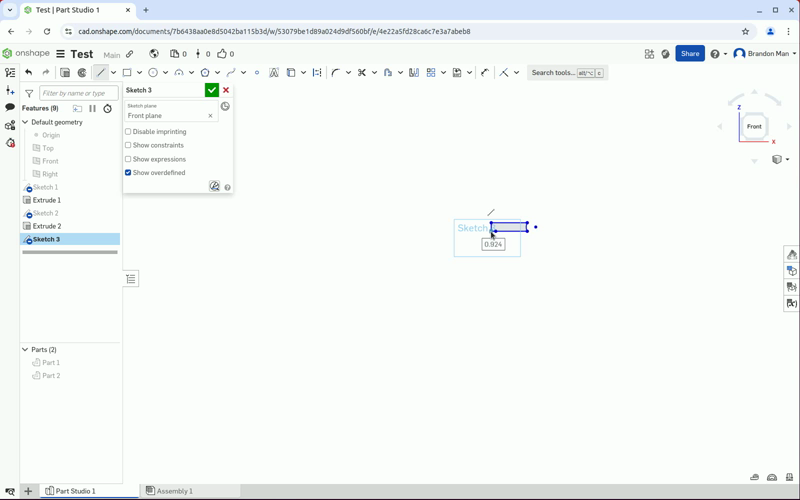
mouse_move(521, 224)
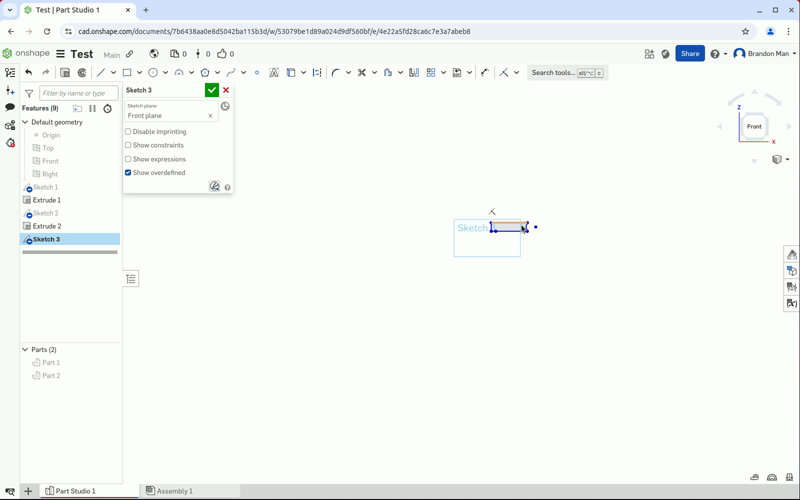
scroll(6)
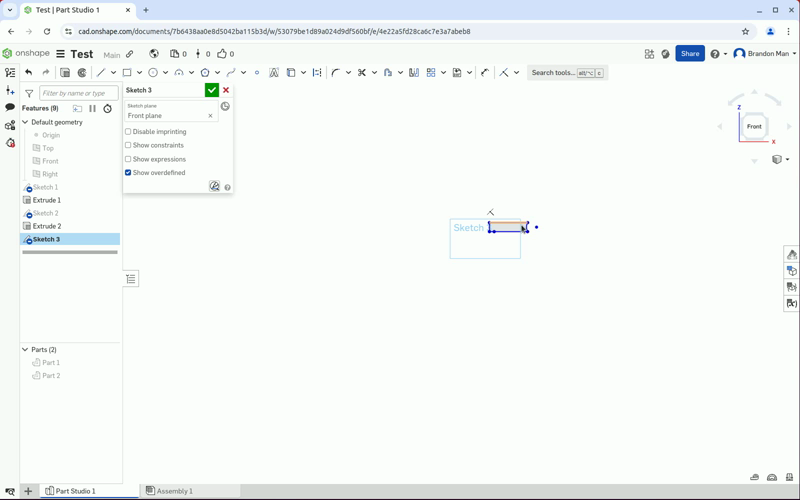
scroll(6)
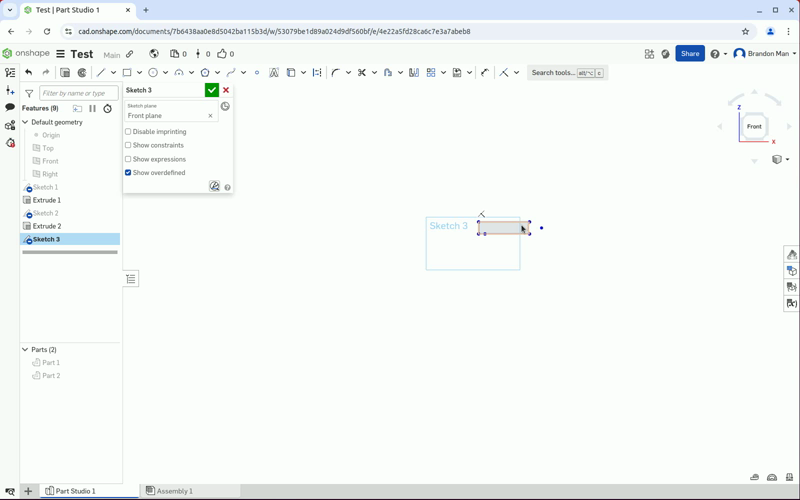
scroll(6)
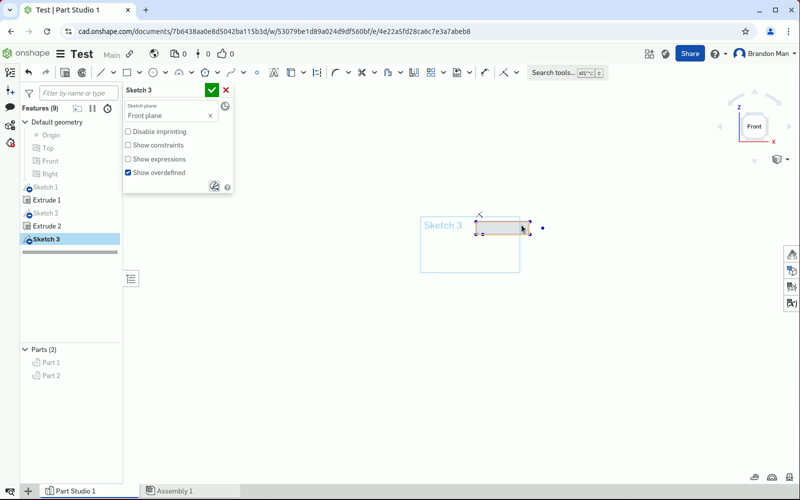
scroll(6)
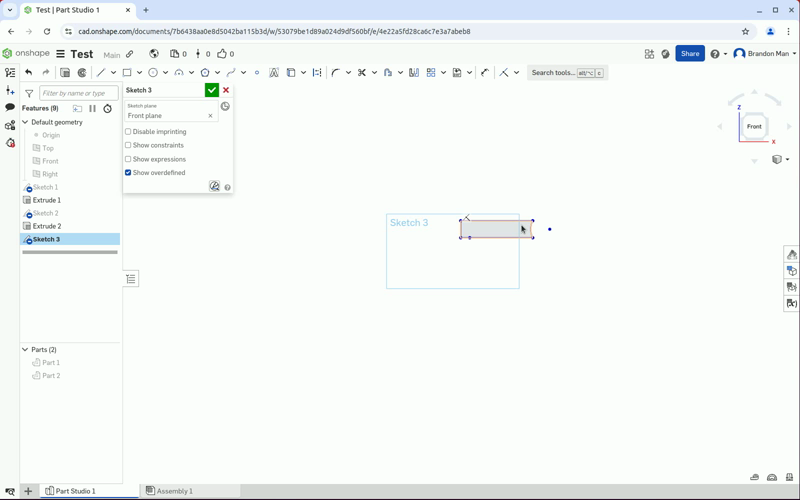
scroll(6)
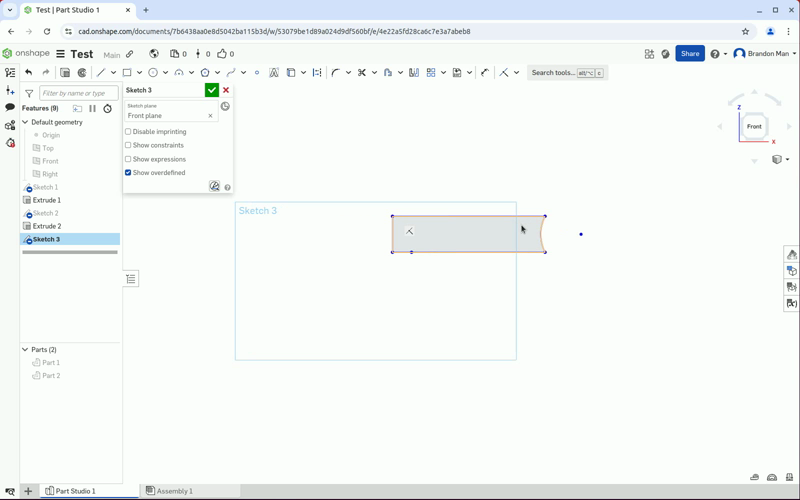
scroll(6)
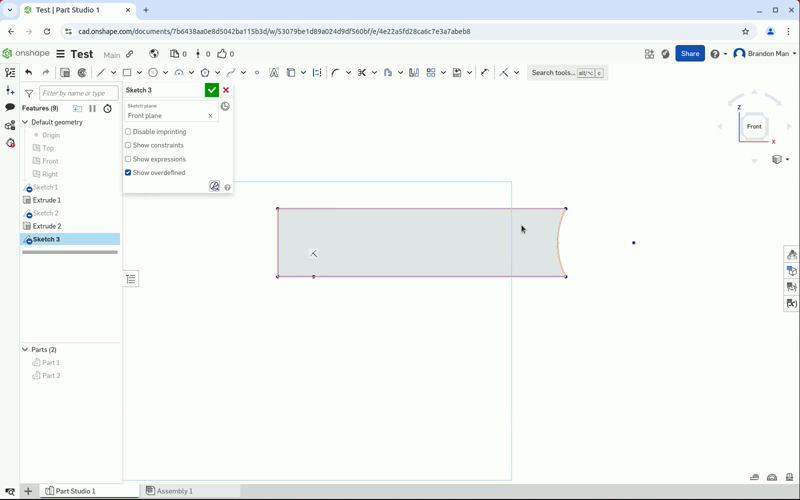
scroll(6)
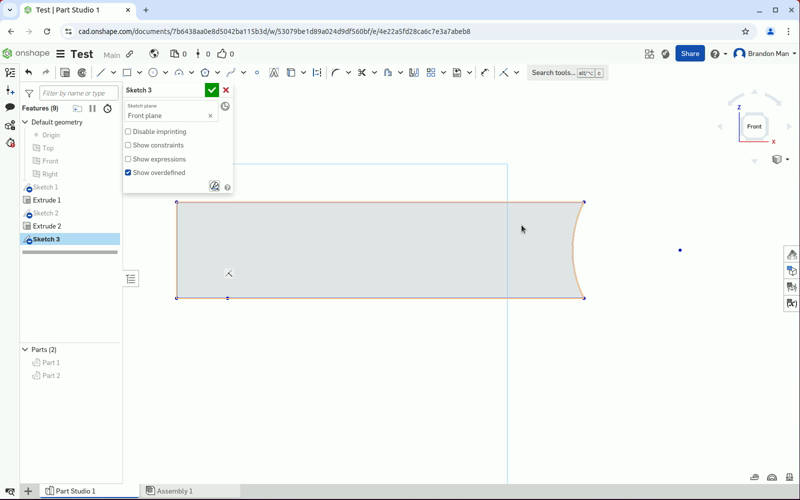
click(521, 224)
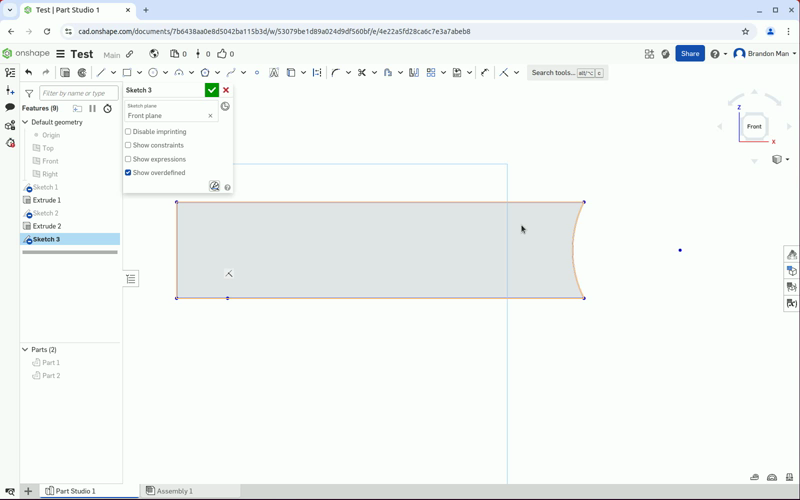
scroll(-6)
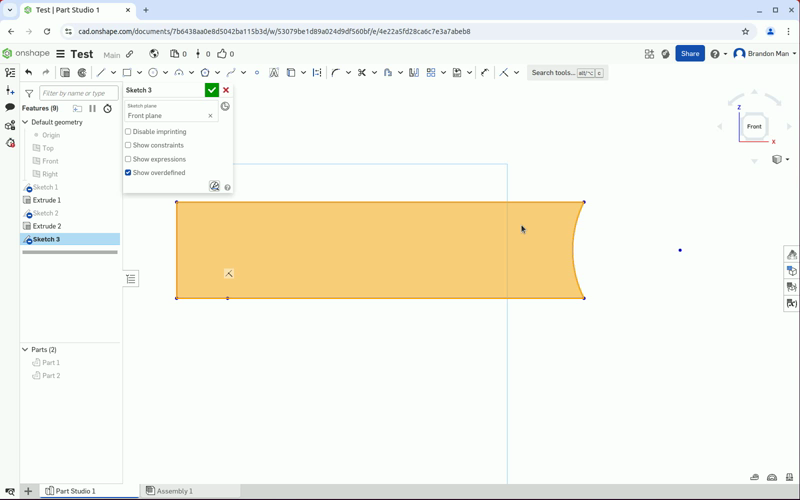
scroll(-6)
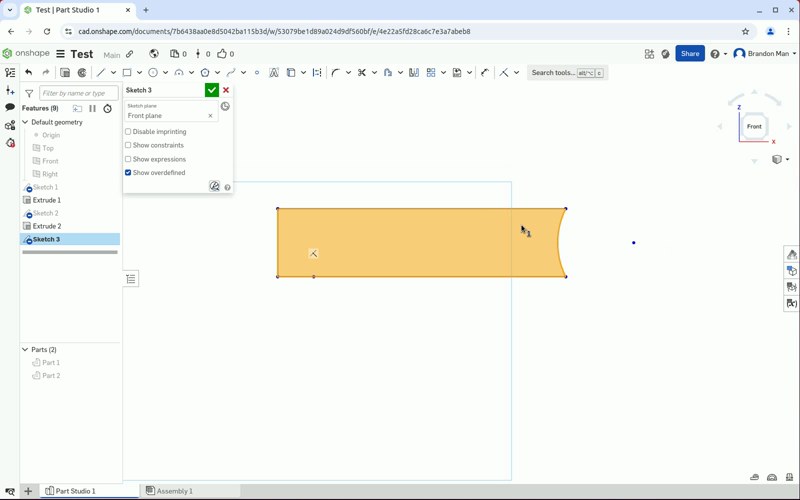
scroll(-6)
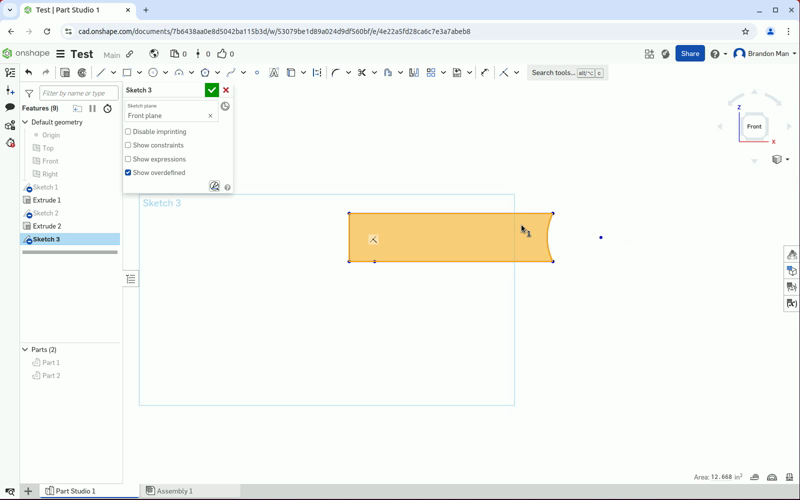
scroll(-6)
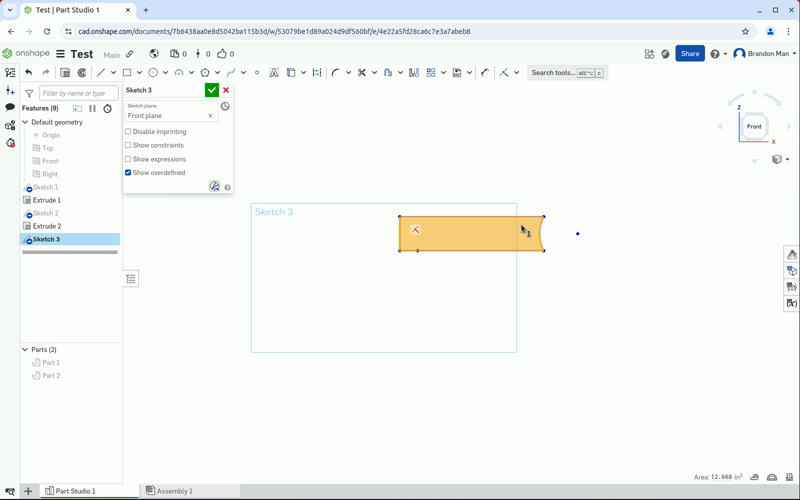
scroll(-6)
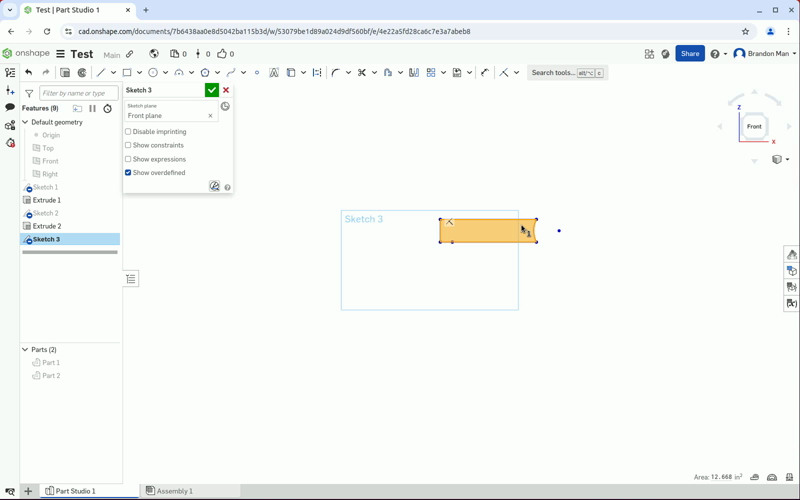
scroll(-6)
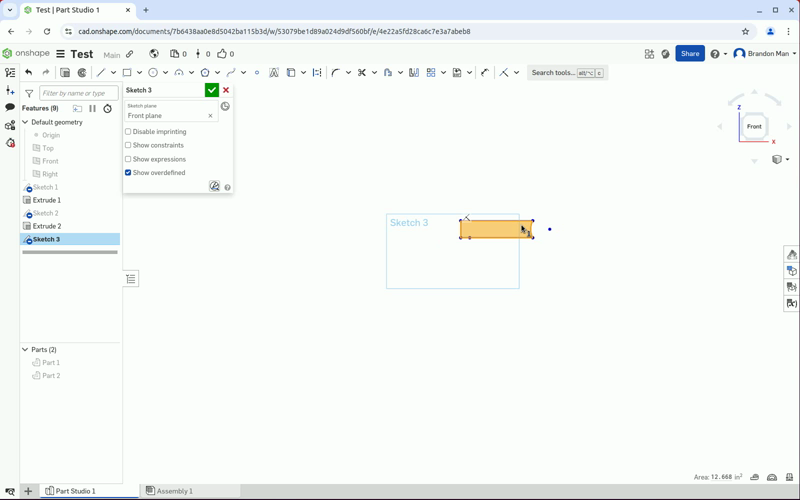
scroll(-6)
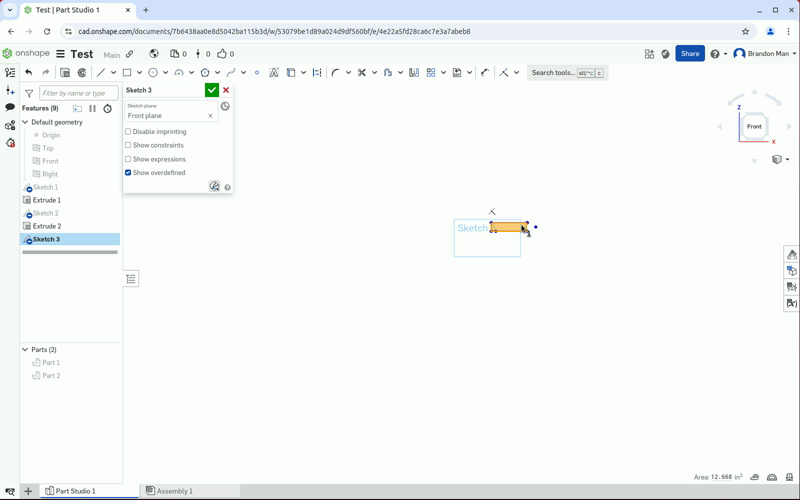
mouse_move(73, 352)
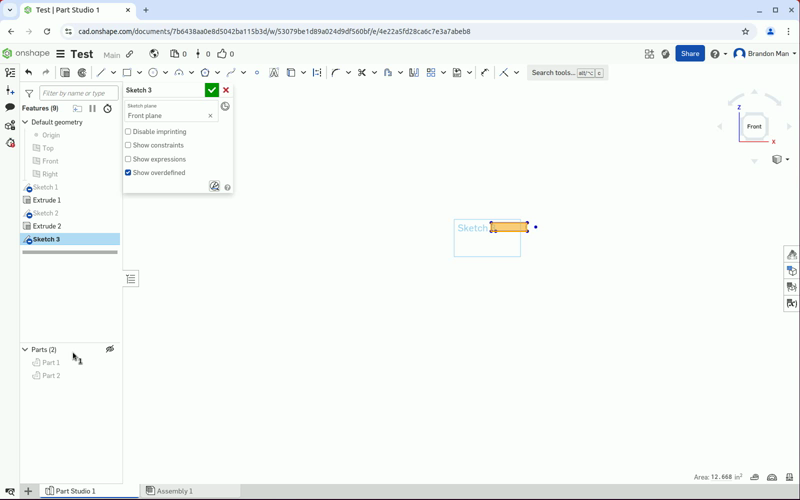
key(shift+y)
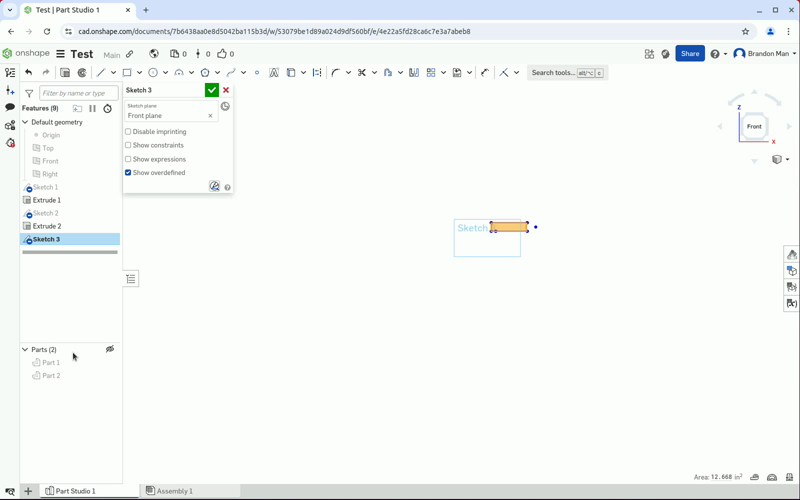
key(shift+e)
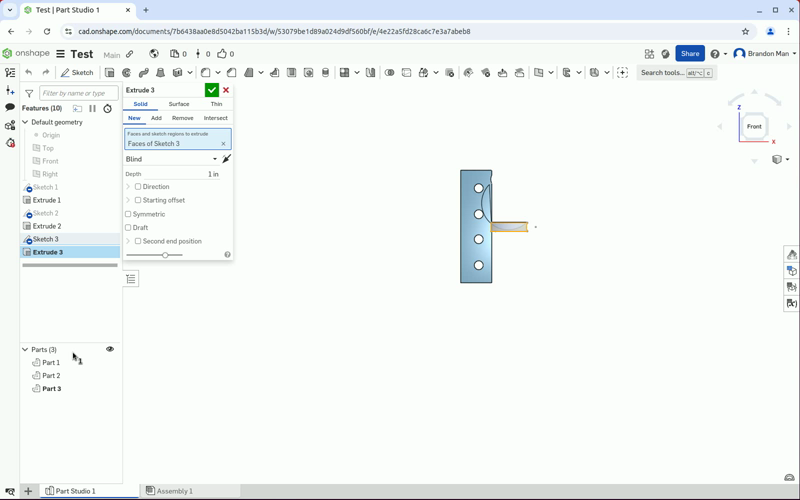
mouse_move(143, 106)
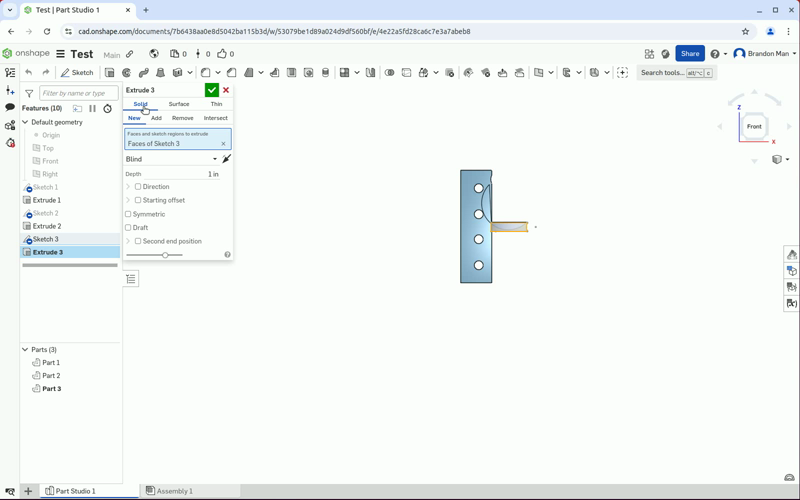
click(143, 106)
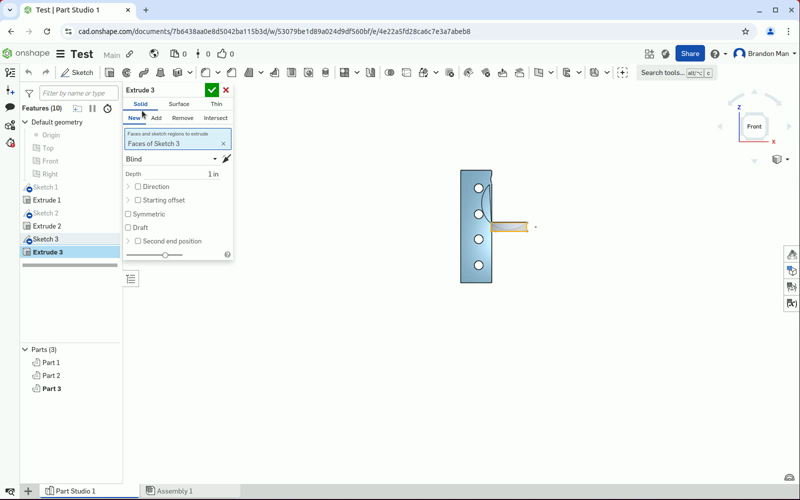
mouse_move(137, 120)
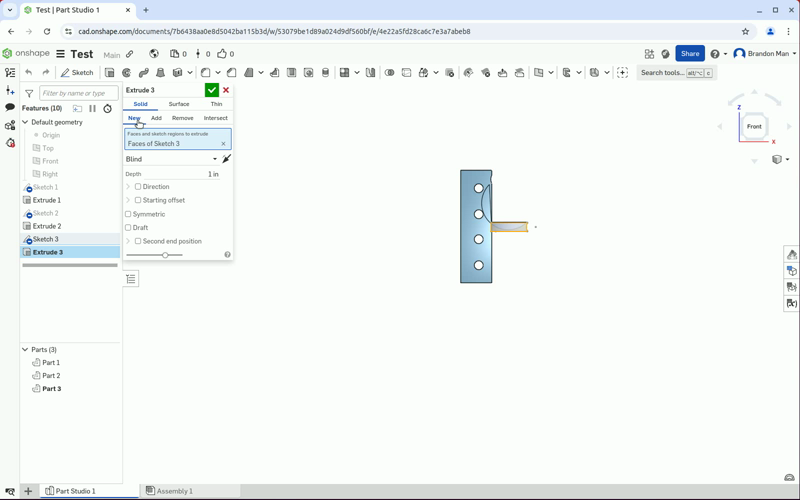
click(137, 120)
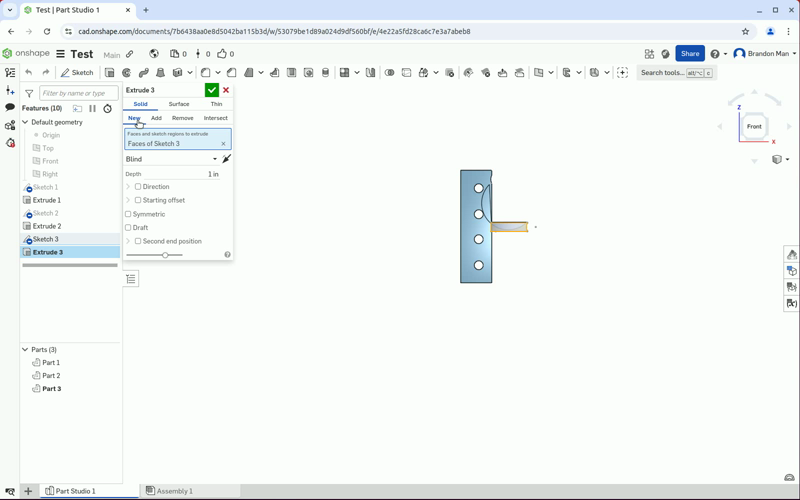
key(tab, 4)
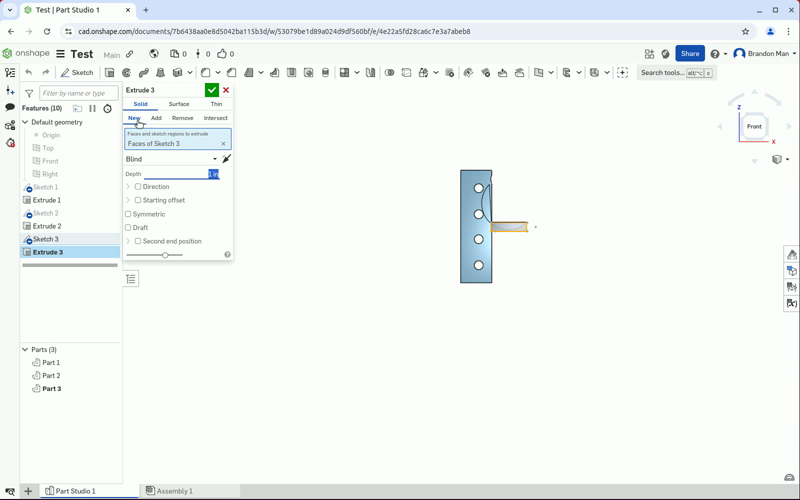
text(0.963)
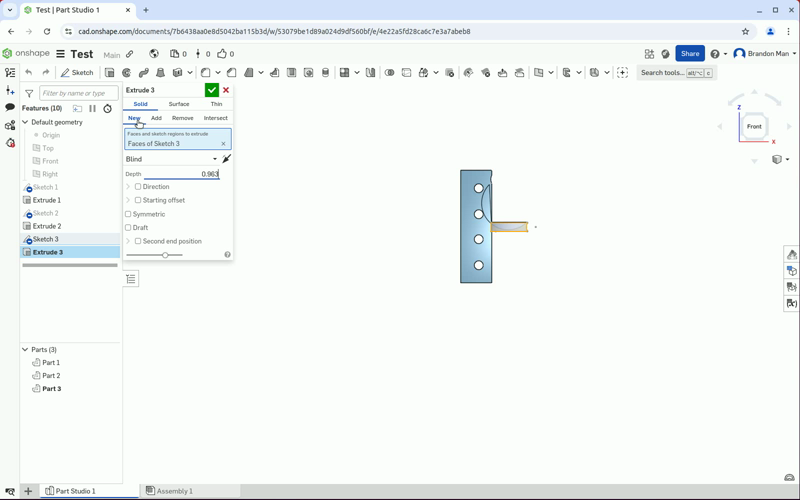
key(enter)
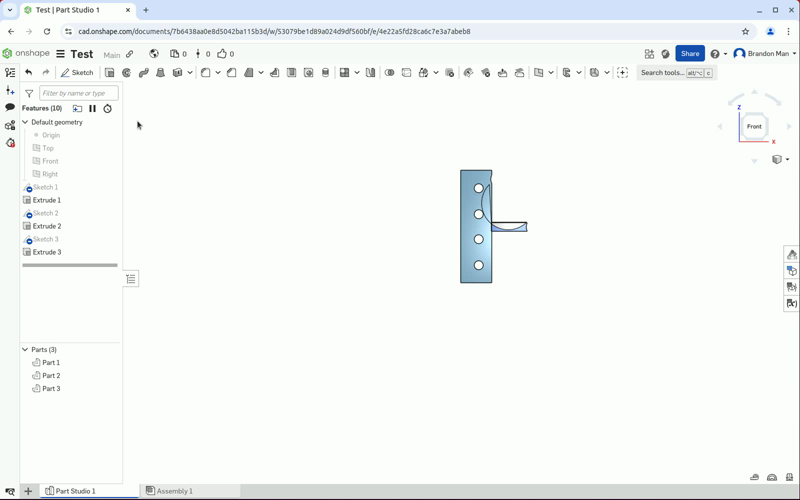
key(shift+h)
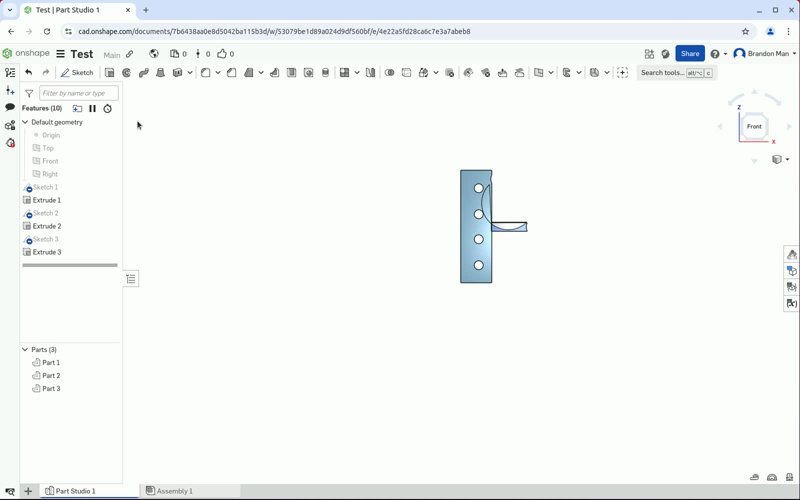
key(shift+h)
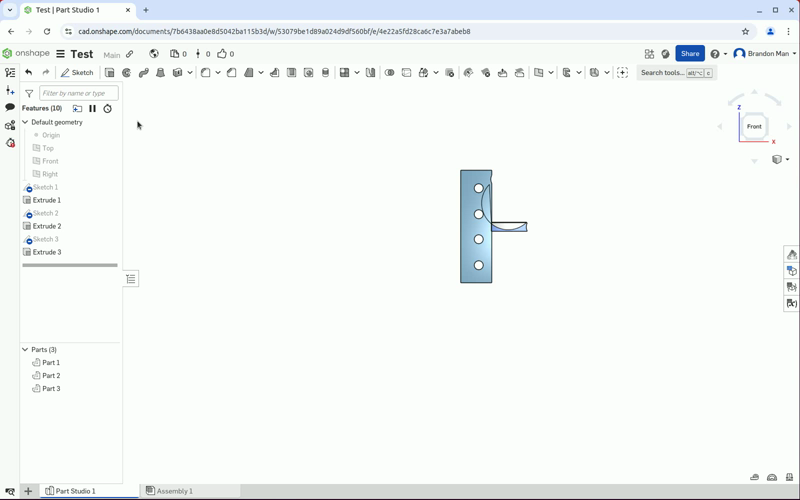
mouse_move(73, 189)
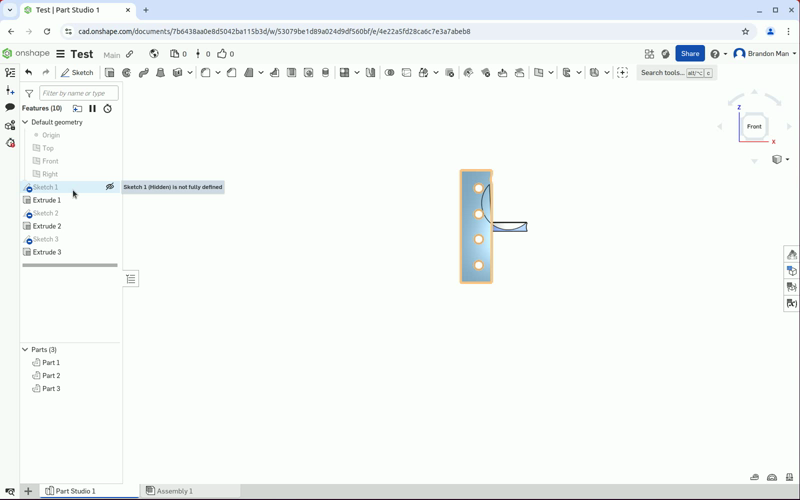
click(73, 189)
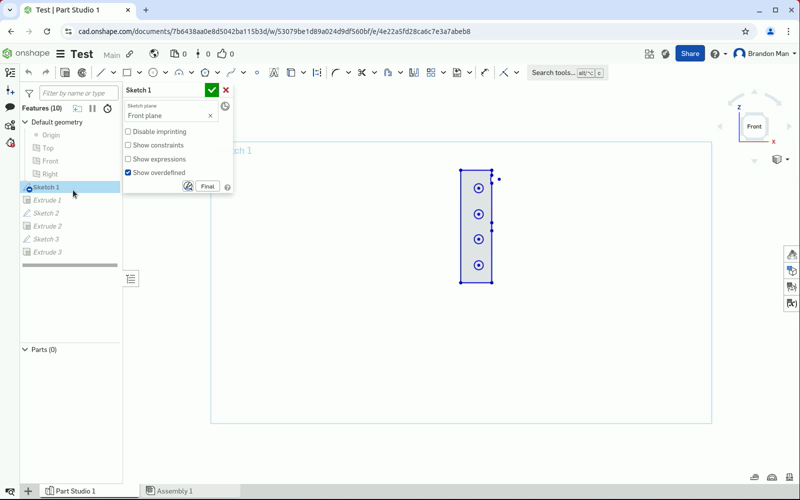
mouse_move(229, 92)
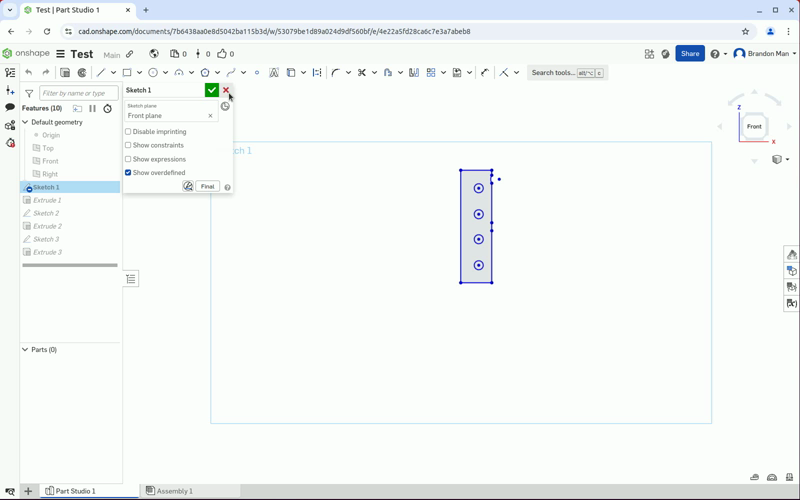
click(229, 92)
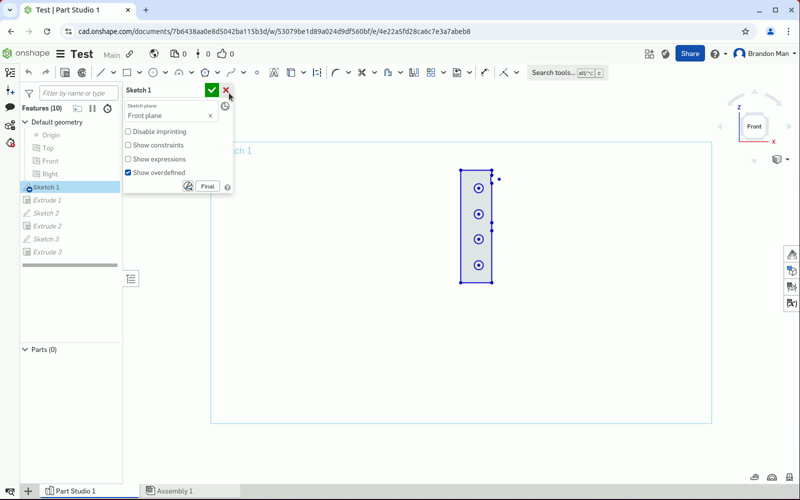
key(shift+s)
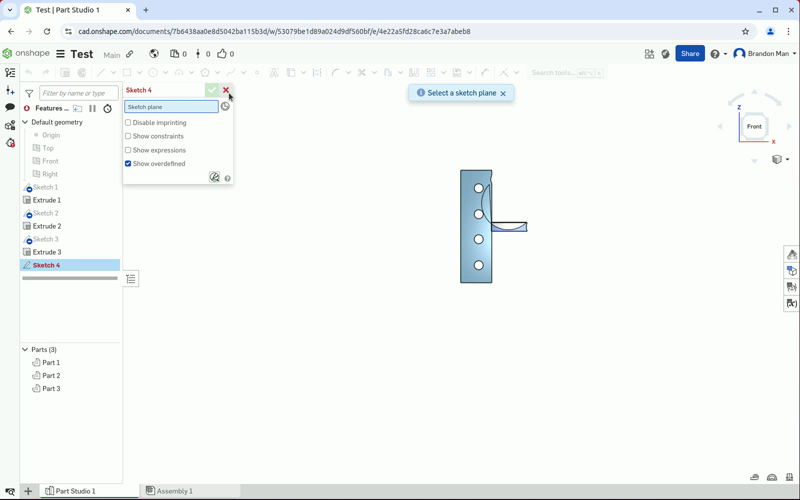
mouse_move(73, 163)
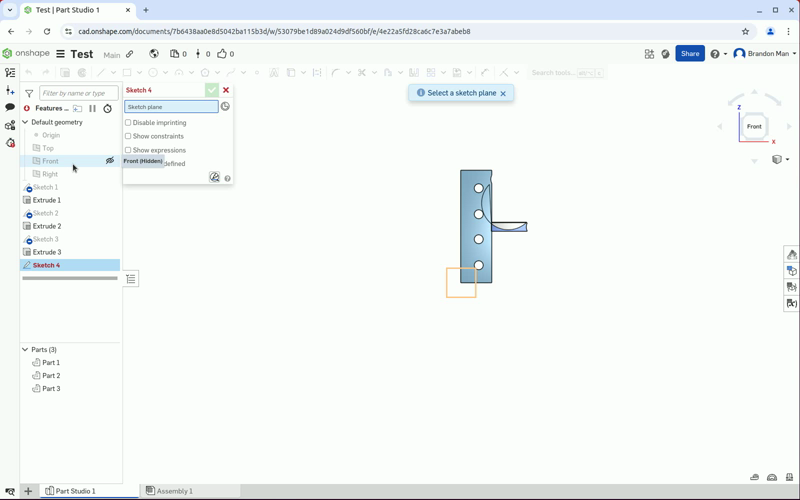
click(73, 163)
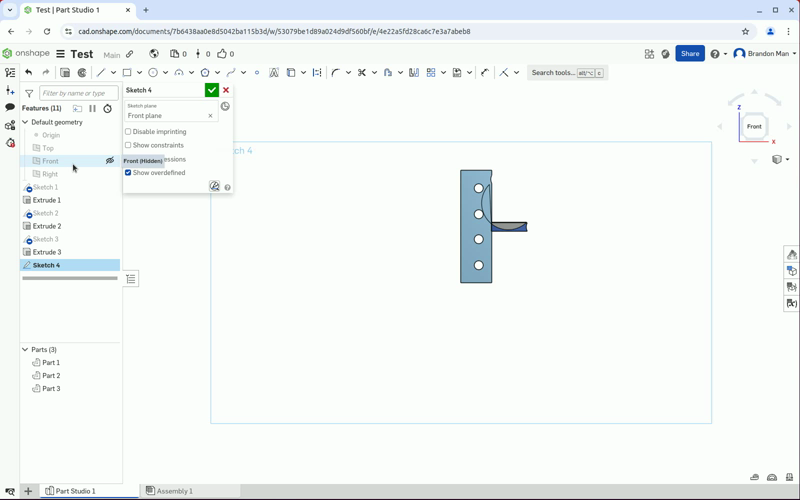
mouse_move(73, 352)
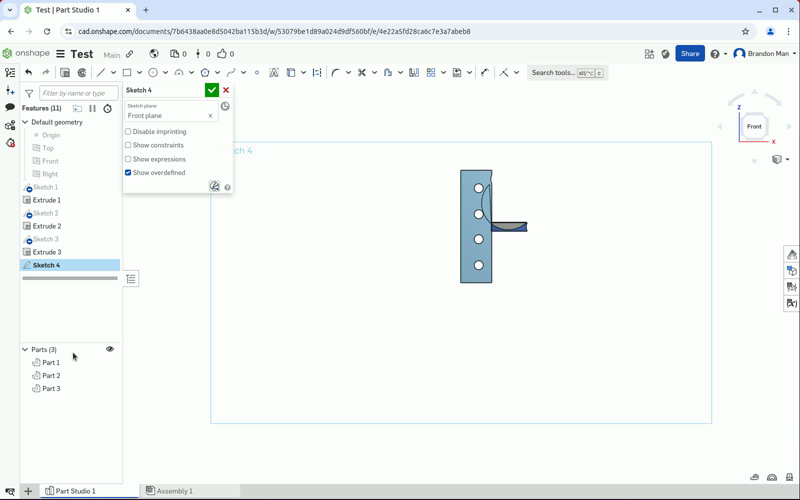
key(y)
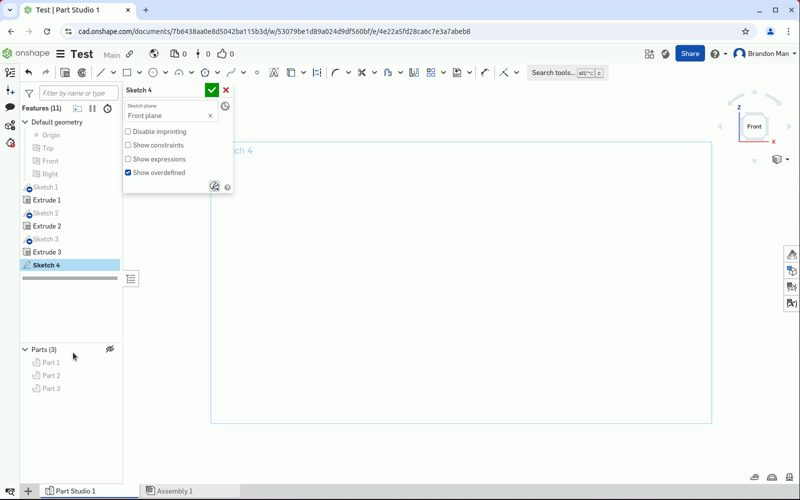
key(l)
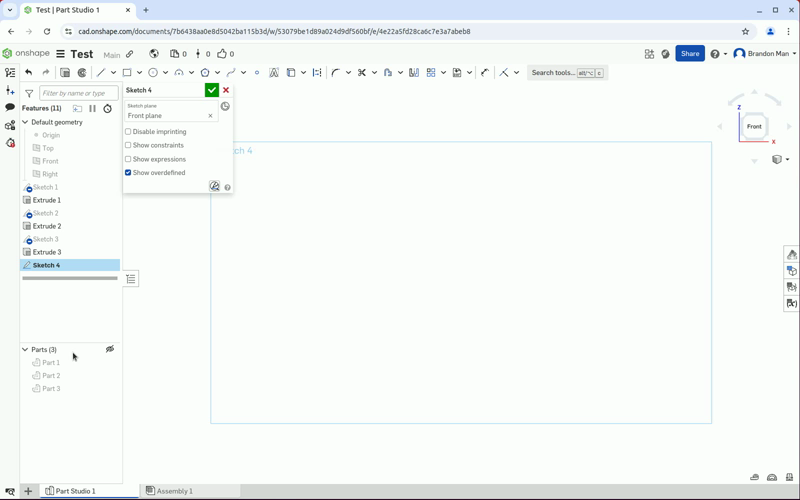
key_down(shift)
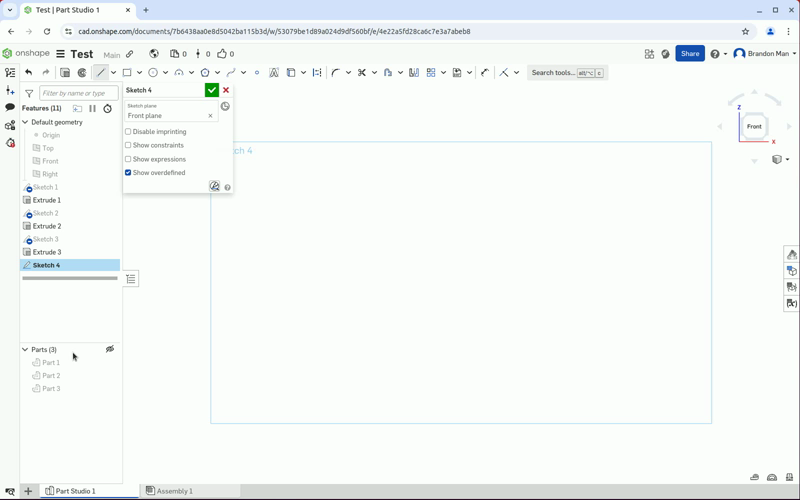
mouse_move(491, 282)
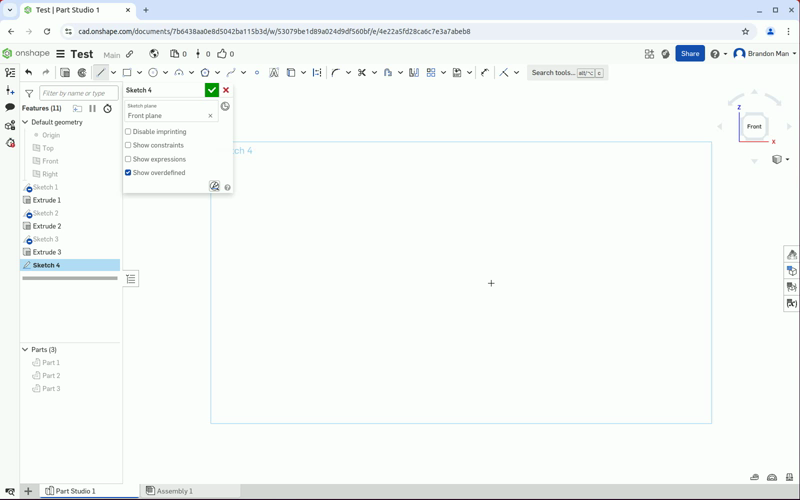
click(491, 282)
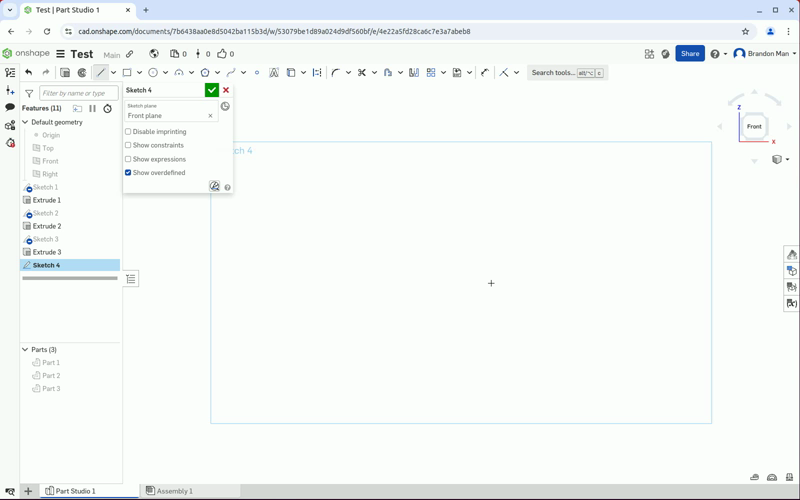
key_up(shift)
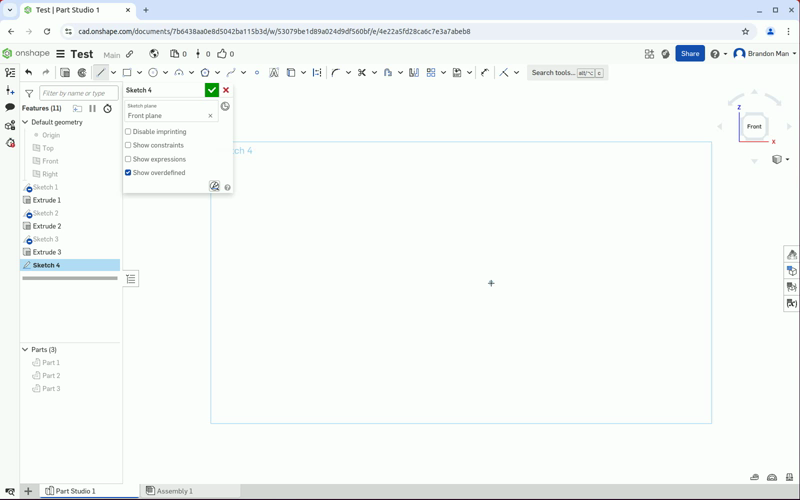
key_down(shift)
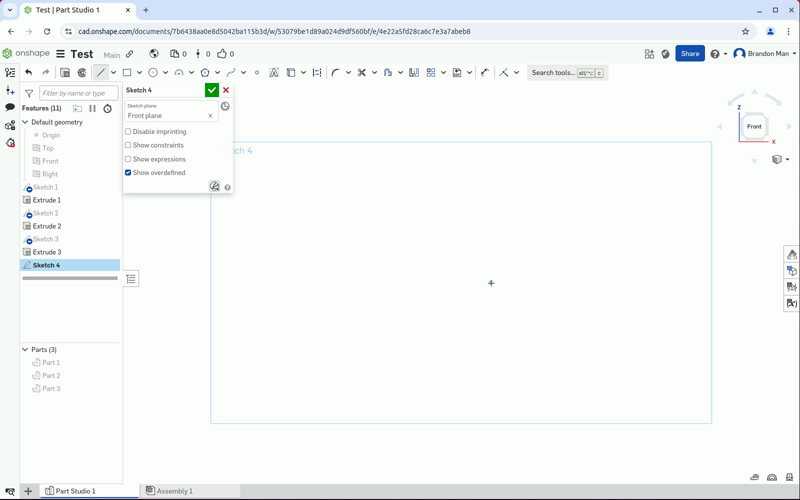
mouse_move(521, 282)
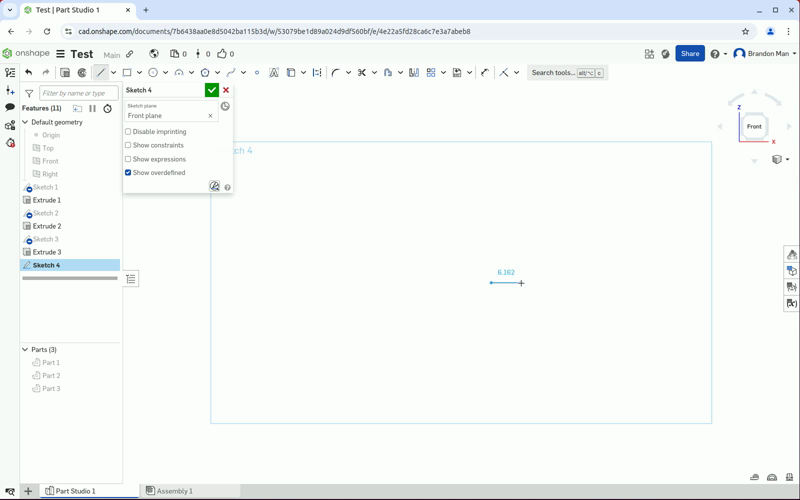
mouse_move(495, 282)
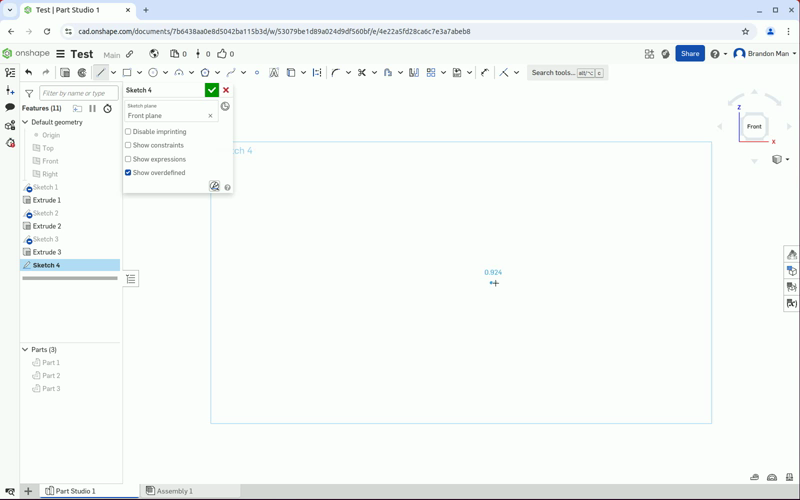
scroll(6)
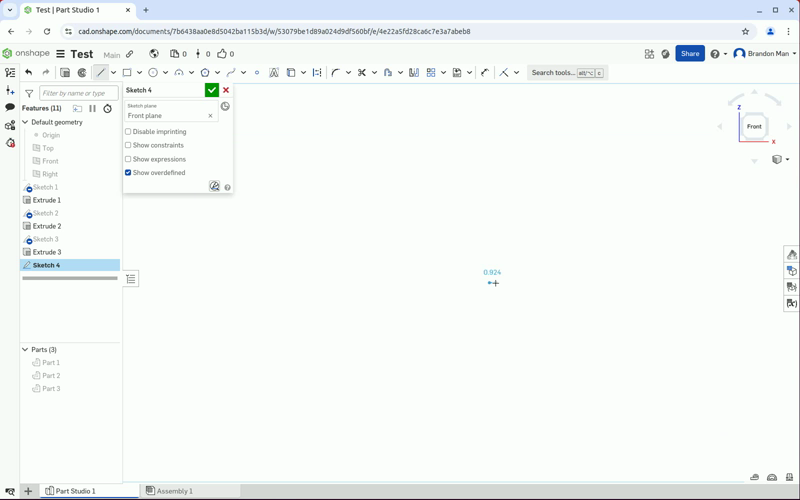
scroll(6)
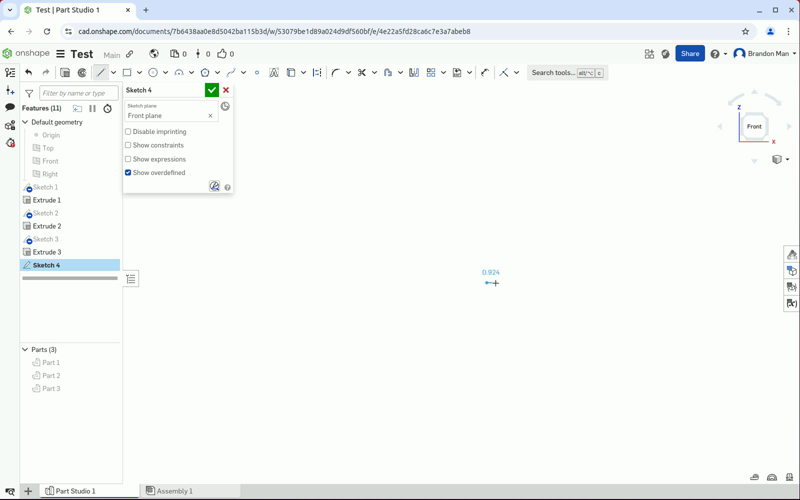
scroll(6)
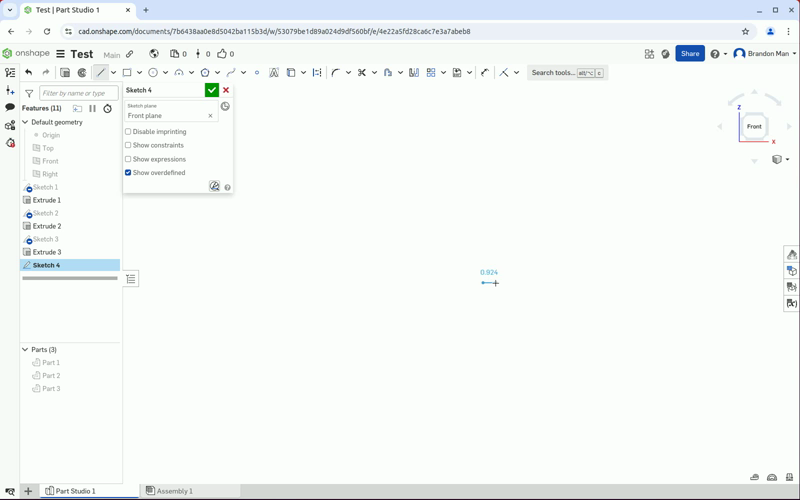
scroll(6)
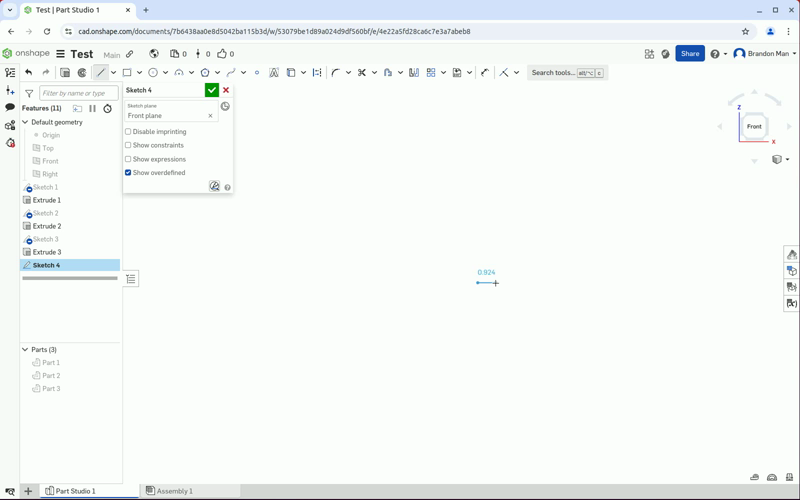
scroll(6)
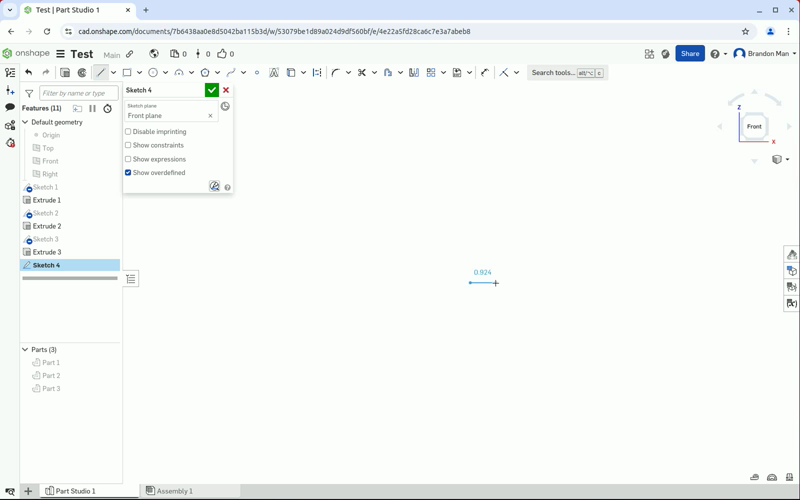
scroll(6)
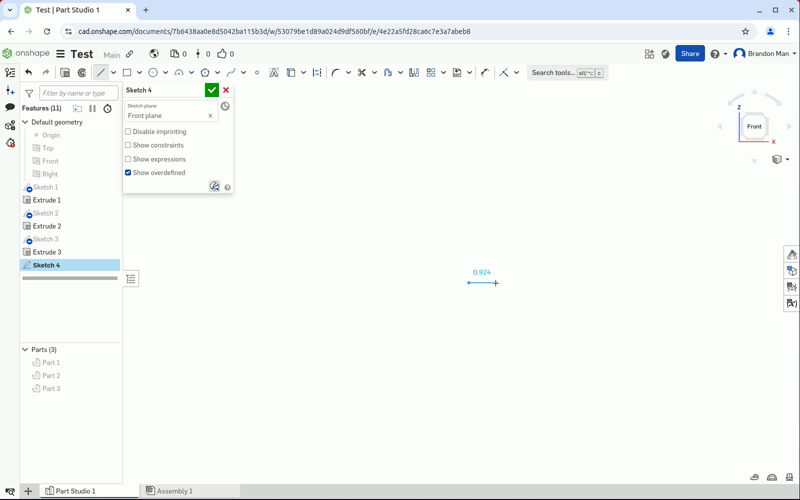
scroll(6)
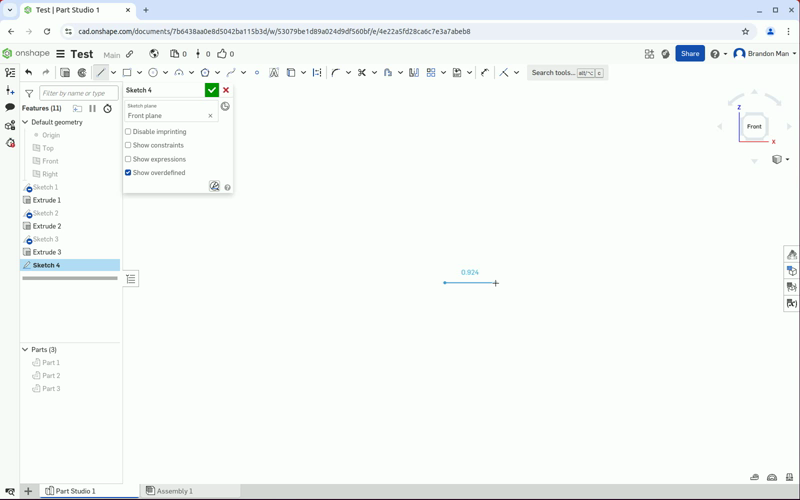
click(495, 282)
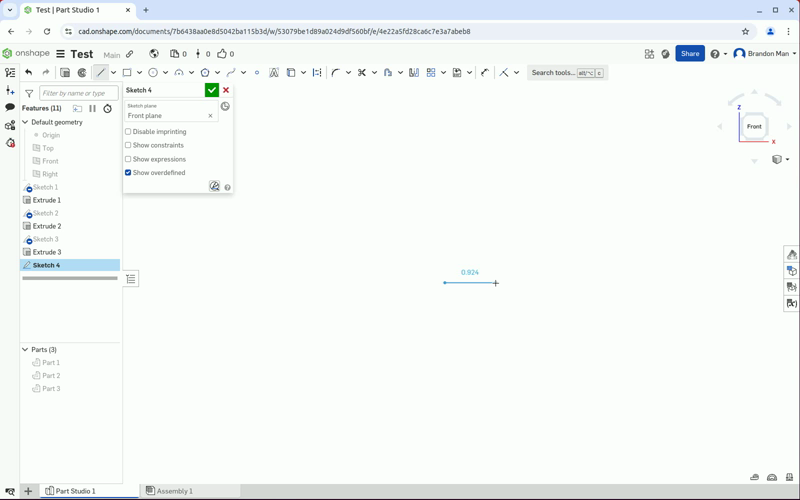
scroll(-6)
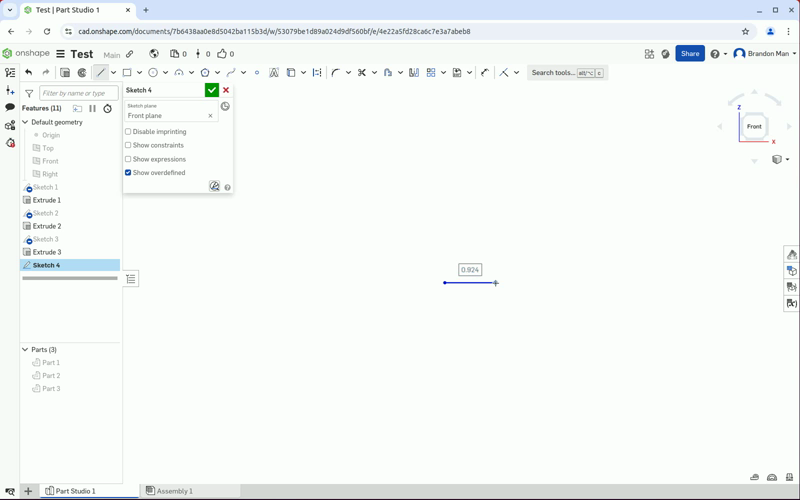
scroll(-6)
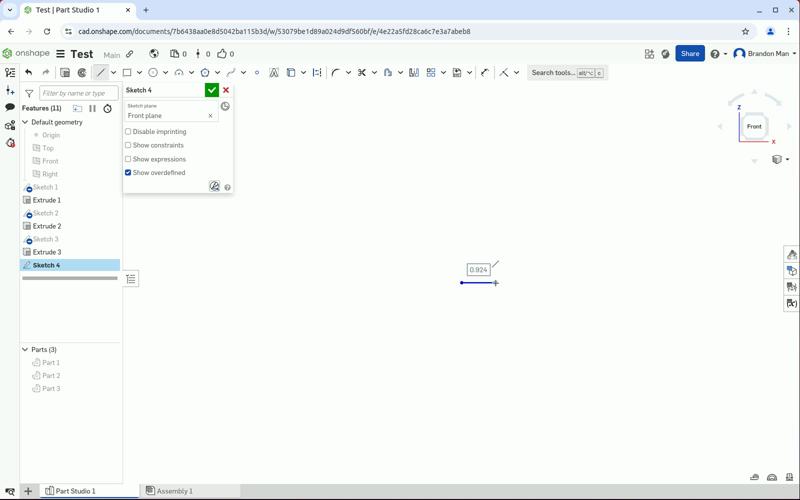
scroll(-6)
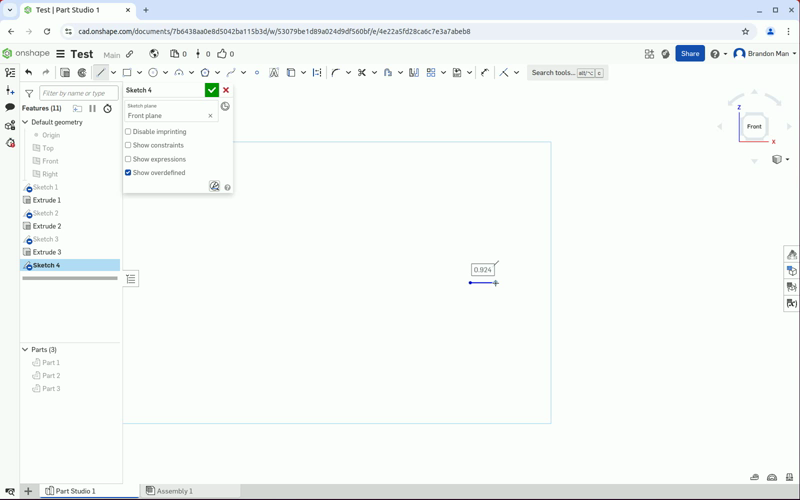
scroll(-6)
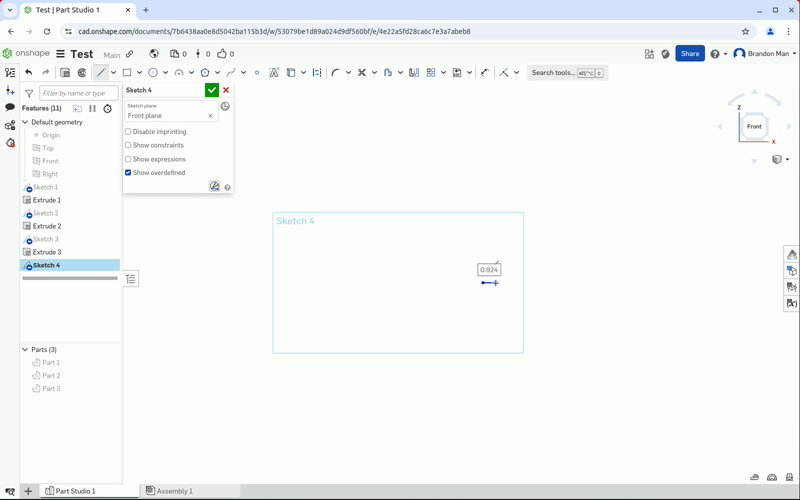
scroll(-6)
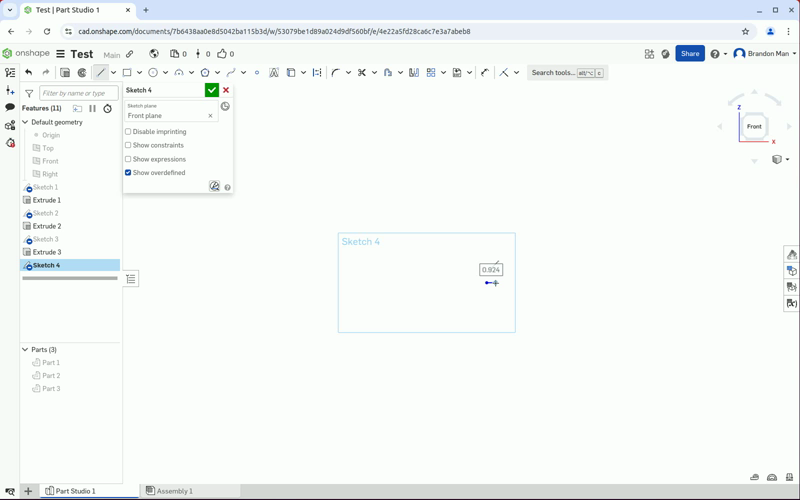
scroll(-6)
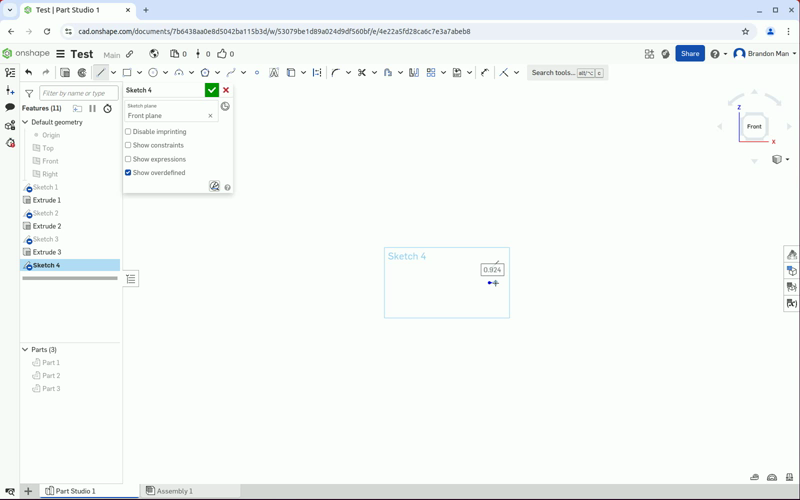
scroll(-6)
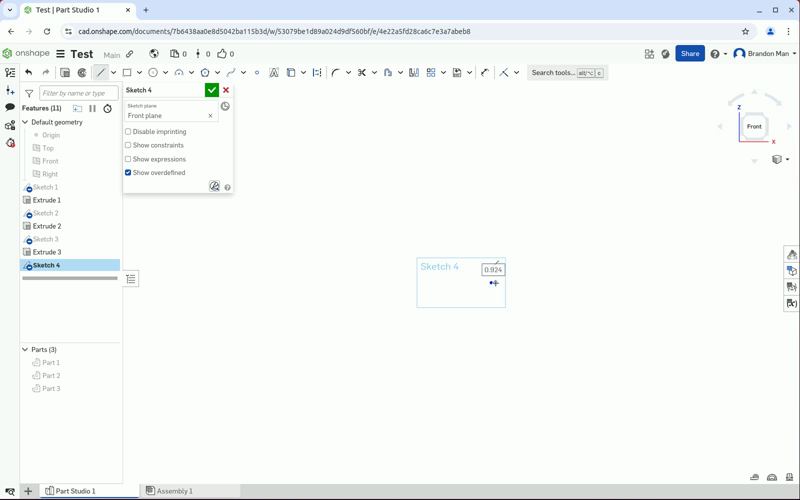
key_up(shift)
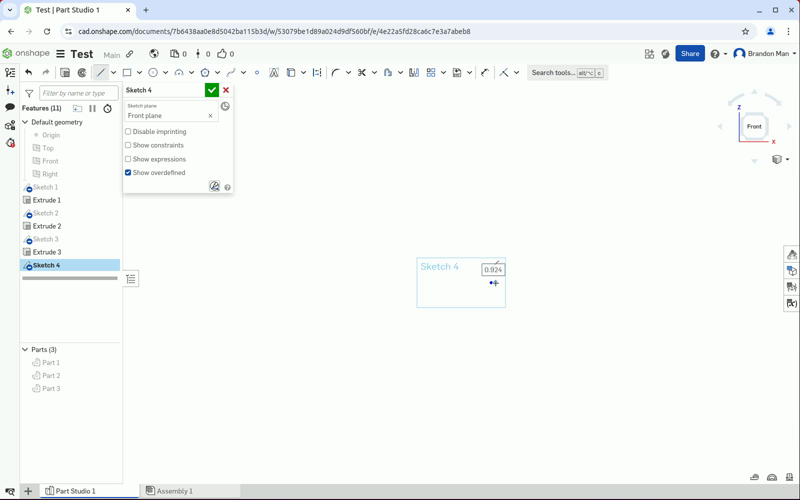
key_down(shift)
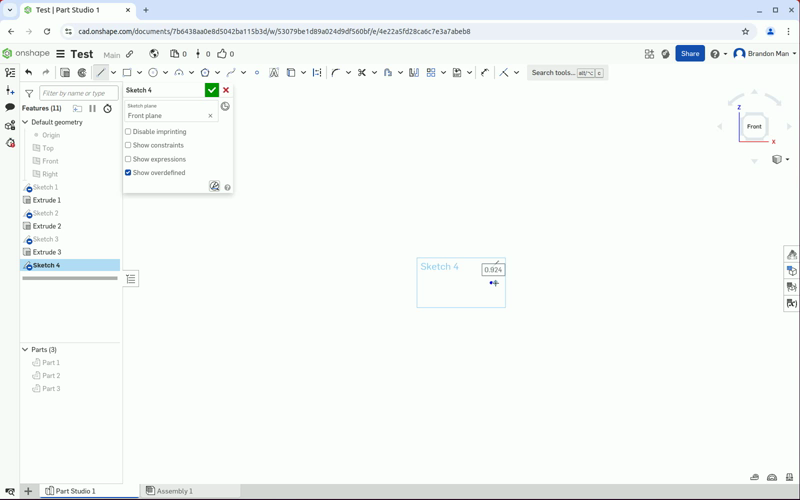
mouse_move(525, 282)
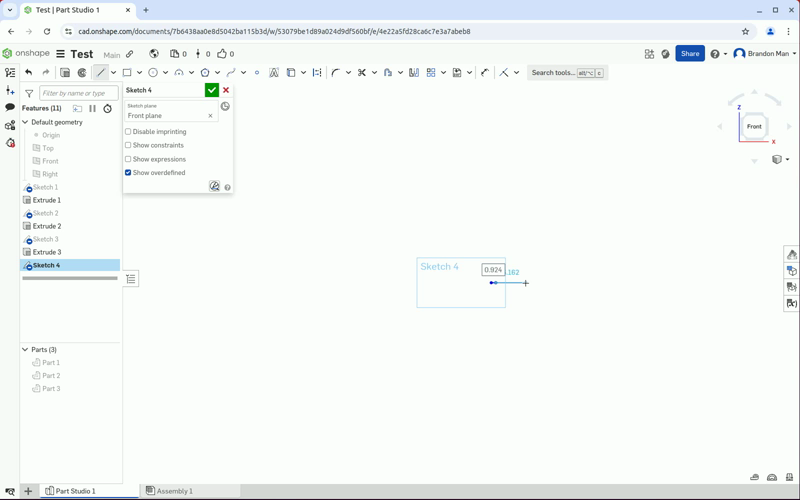
mouse_move(495, 248)
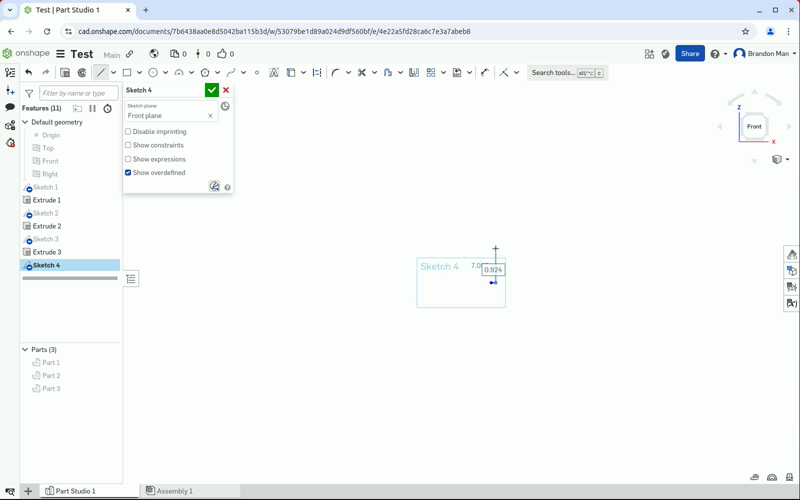
click(495, 248)
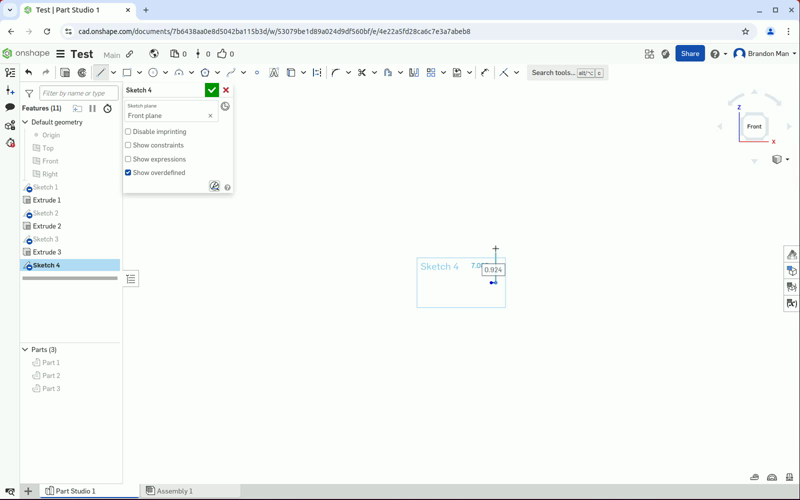
key_up(shift)
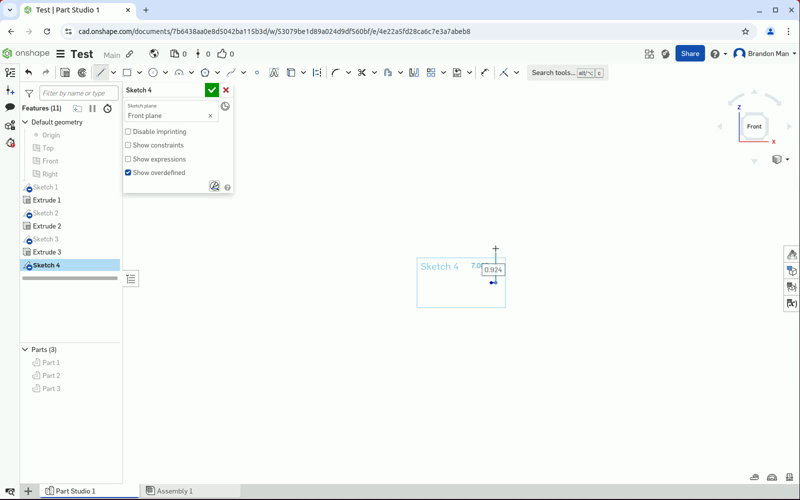
key(esc)
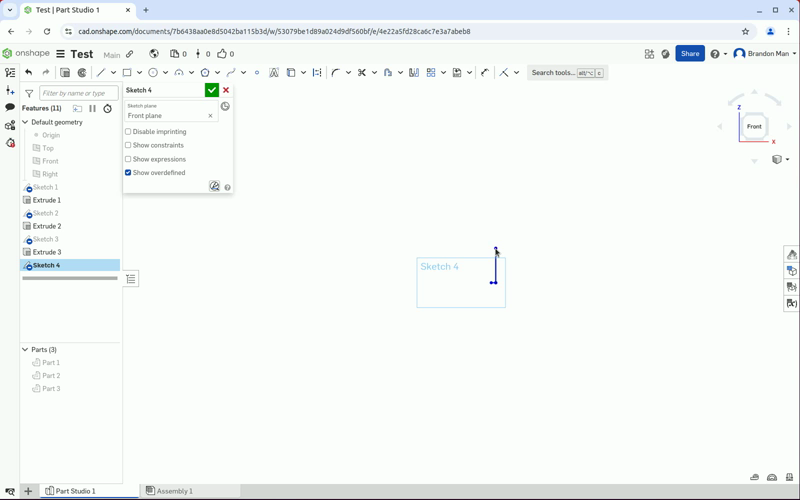
key(a)
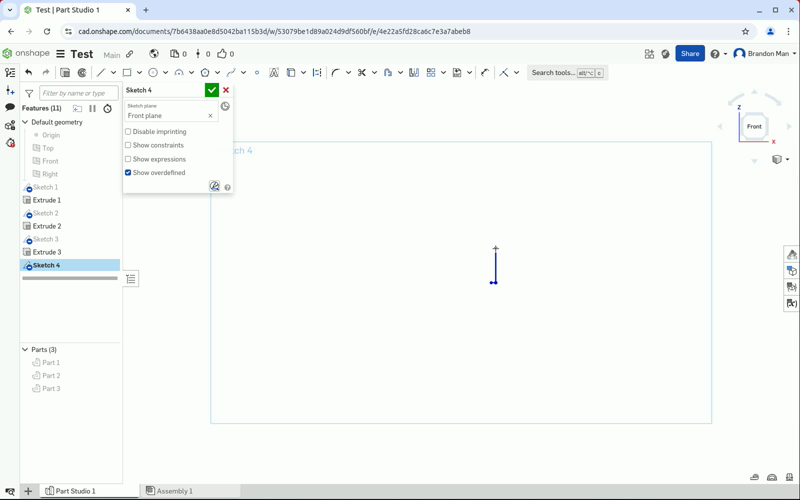
mouse_move(495, 248)
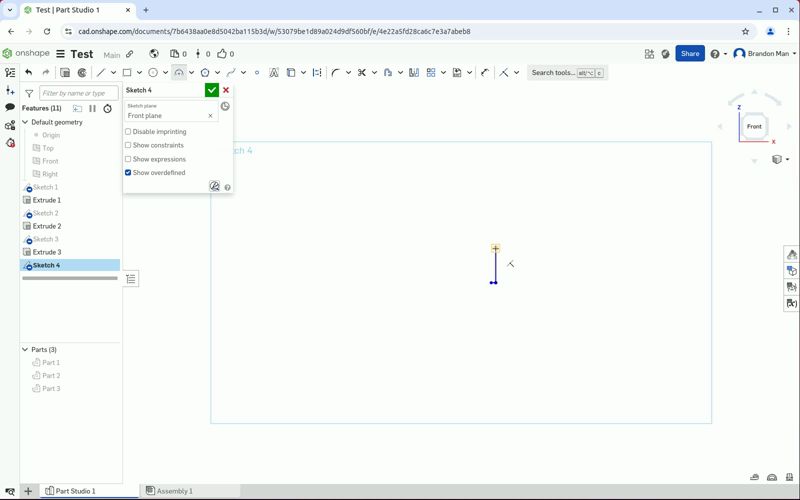
click(495, 248)
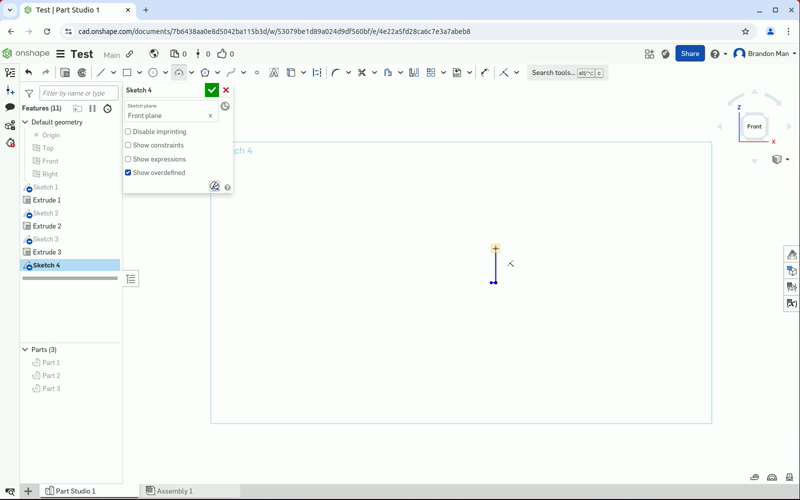
key_down(shift)
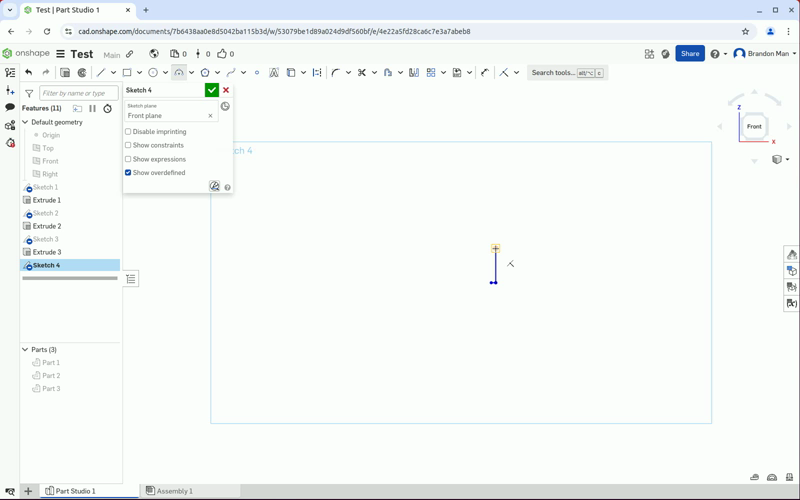
mouse_move(491, 230)
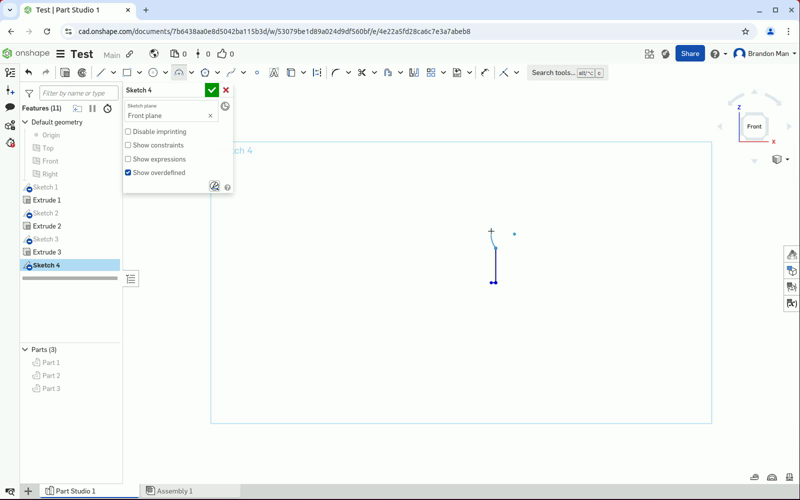
click(491, 230)
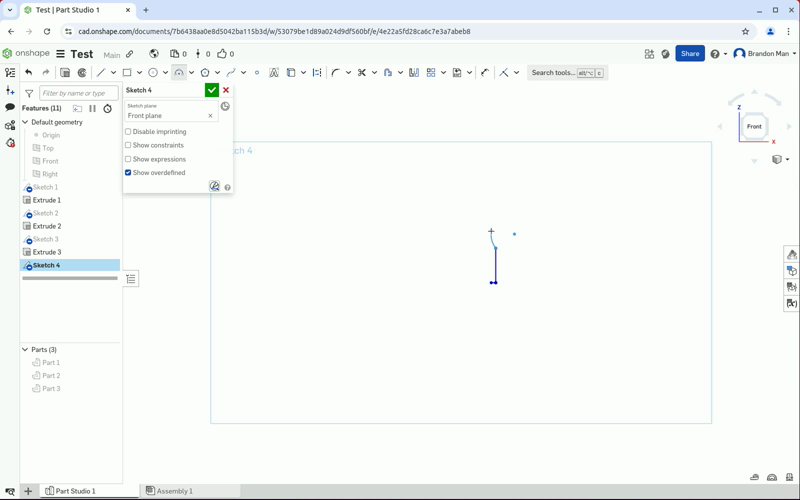
mouse_move(492, 239)
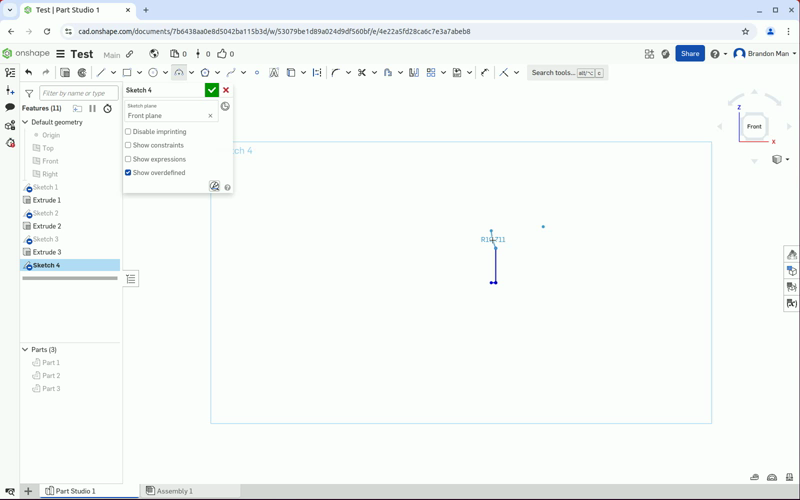
click(492, 239)
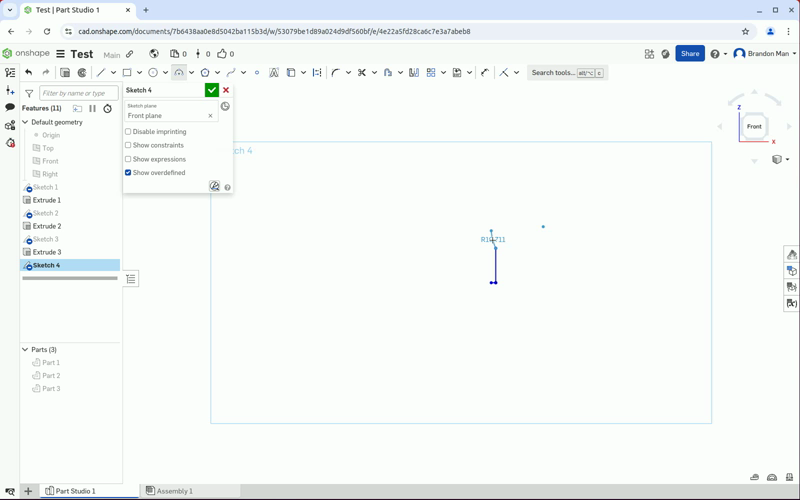
key_up(shift)
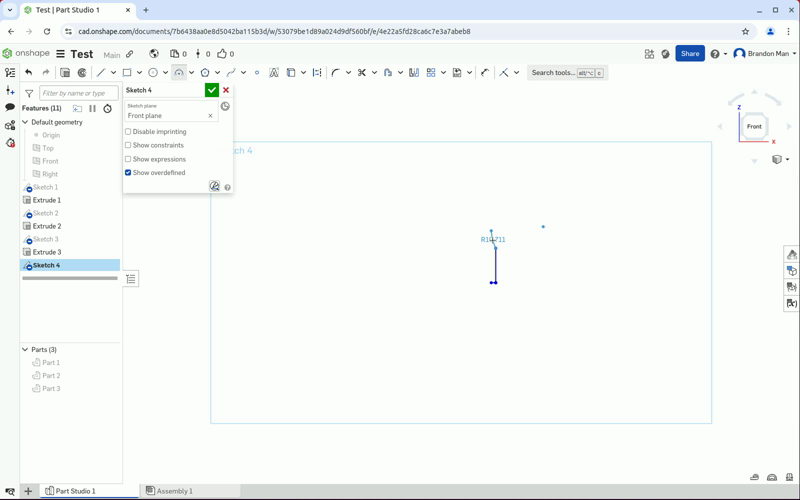
key(esc)
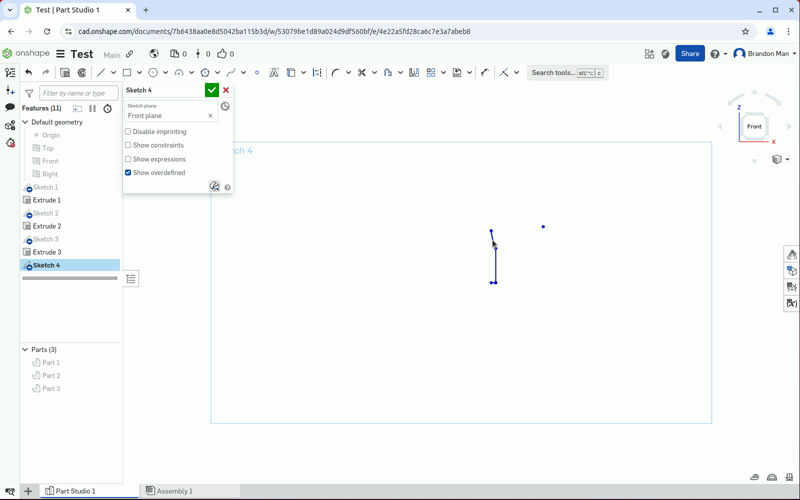
key(l)
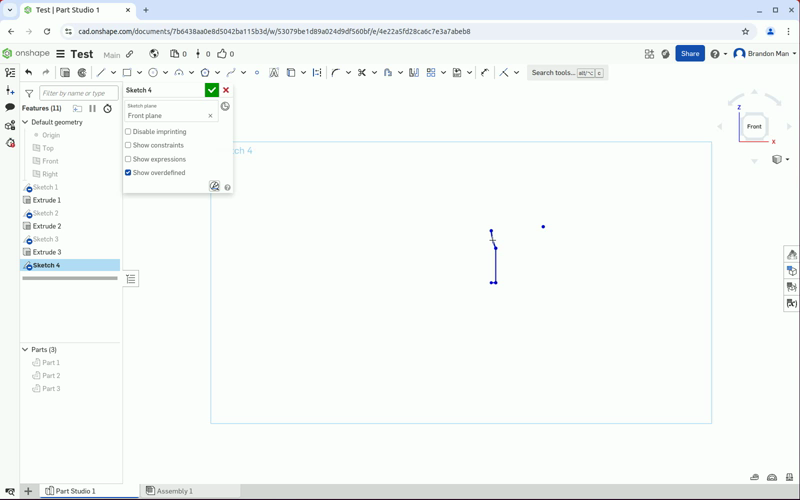
mouse_move(491, 230)
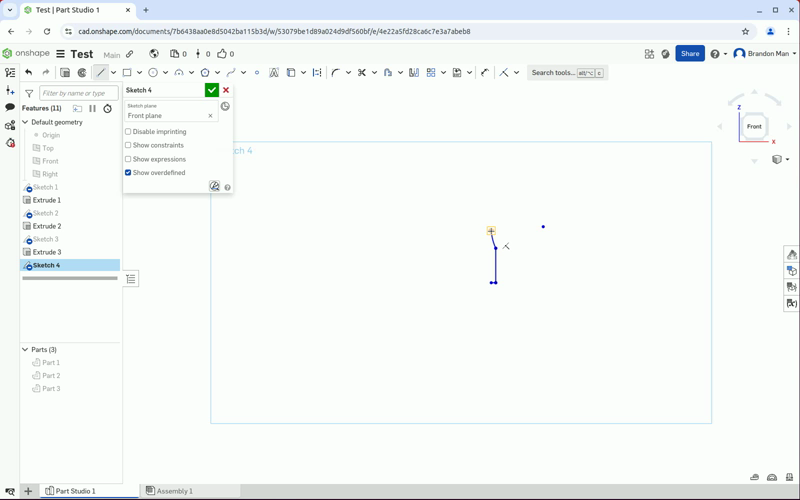
click(491, 230)
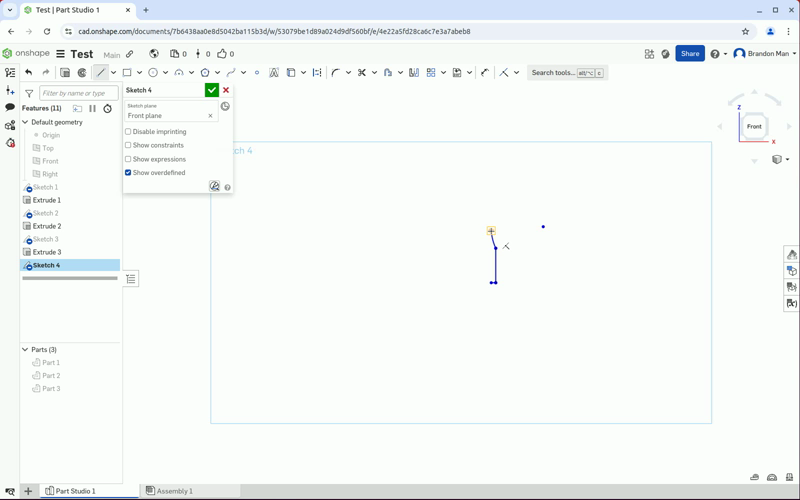
mouse_move(521, 230)
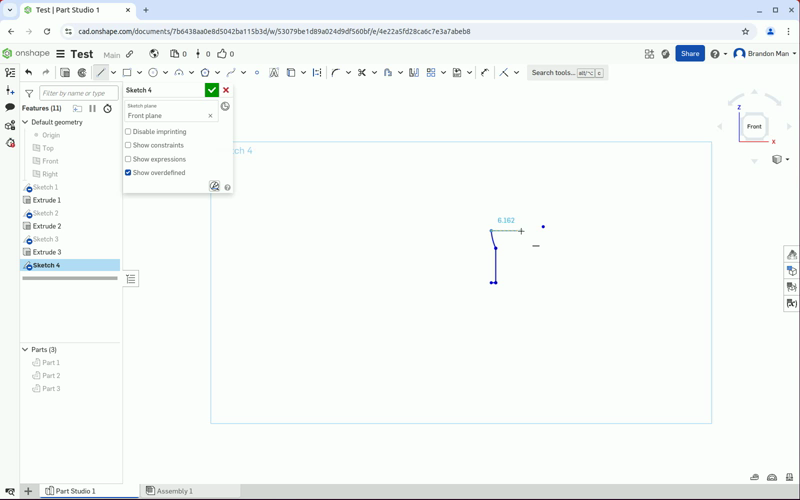
key_down(shift)
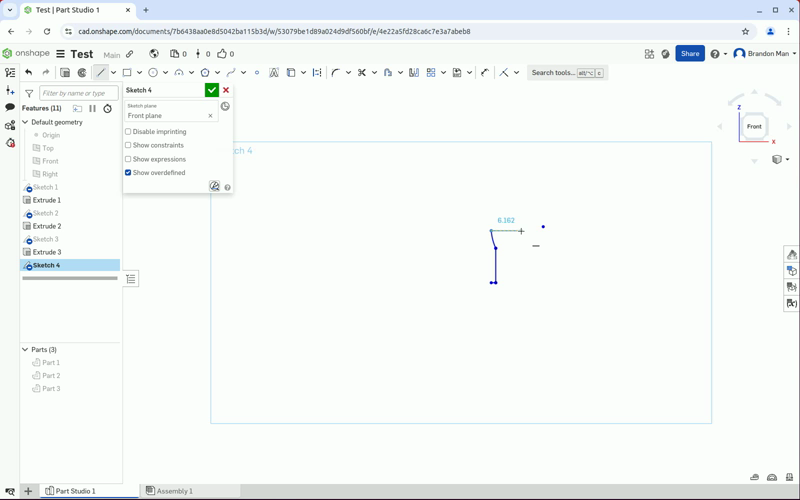
mouse_move(491, 282)
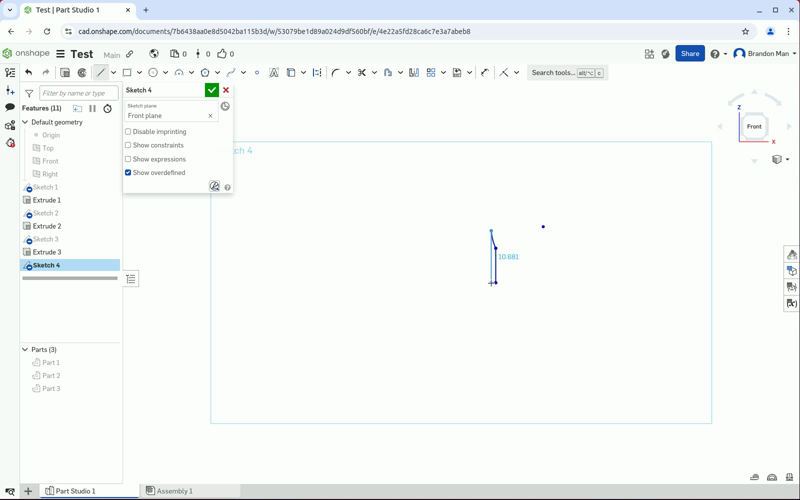
key_up(shift)
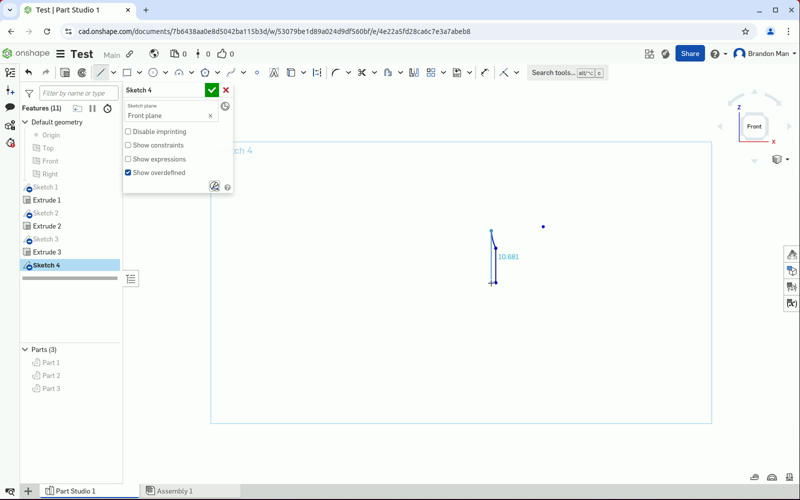
click(491, 282)
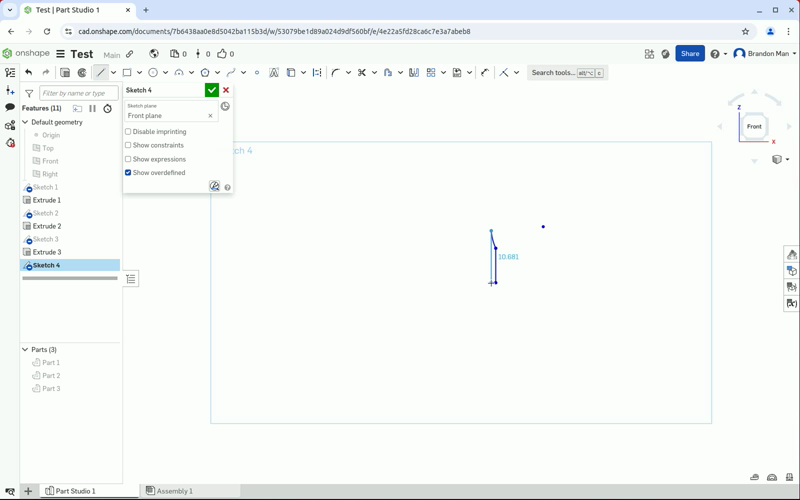
key(esc)
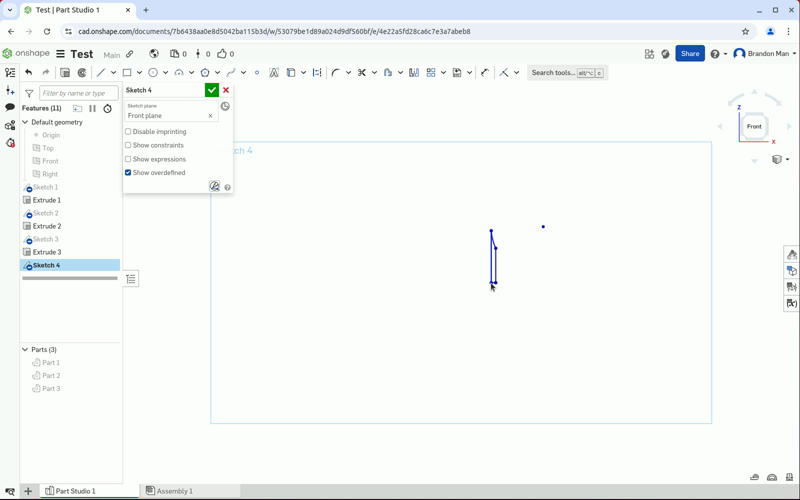
mouse_move(492, 250)
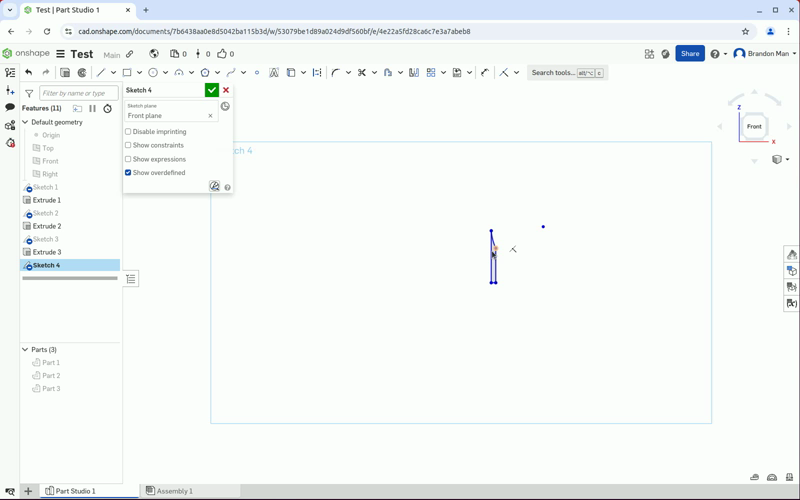
scroll(6)
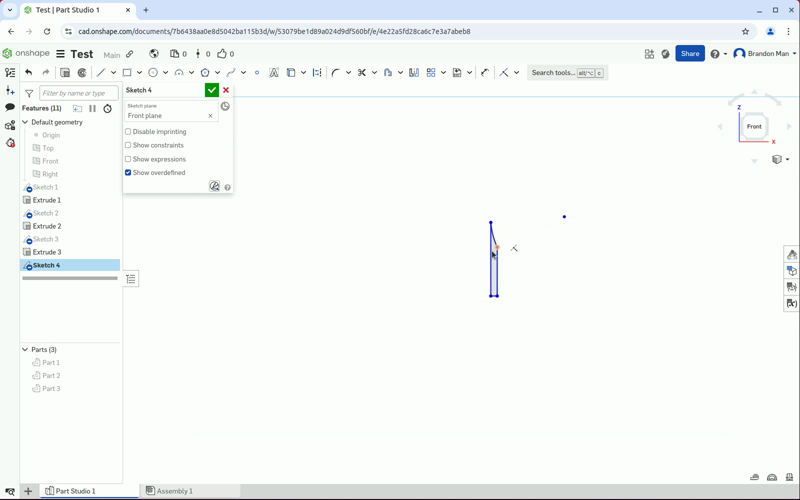
scroll(6)
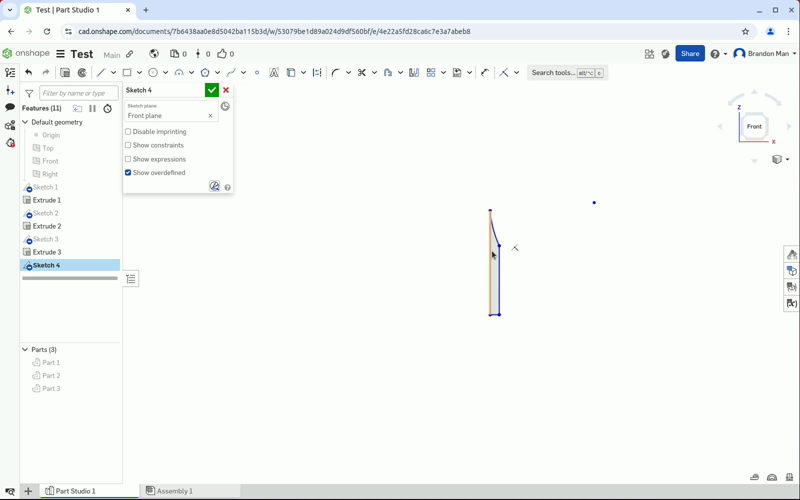
scroll(6)
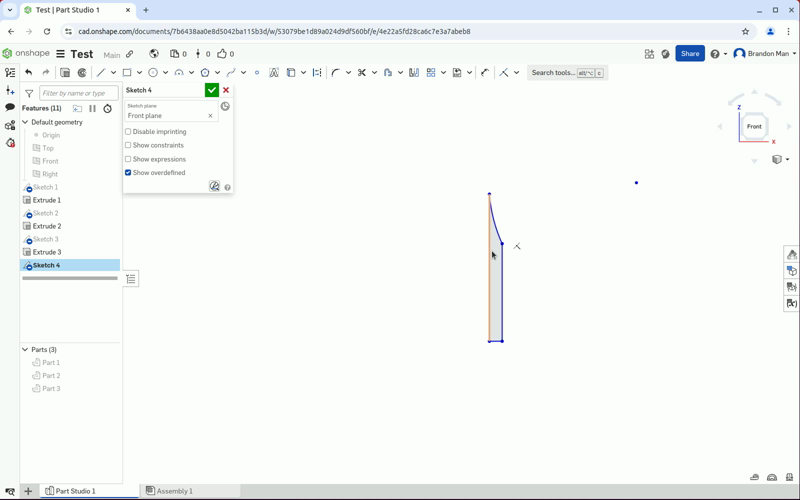
scroll(6)
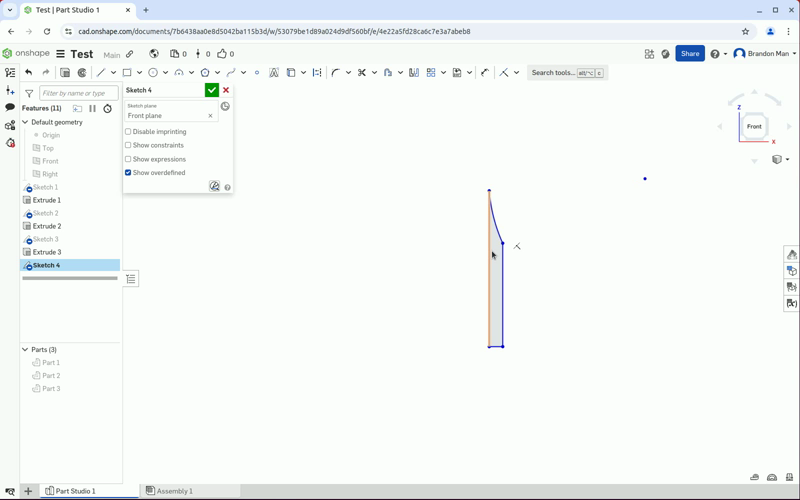
scroll(6)
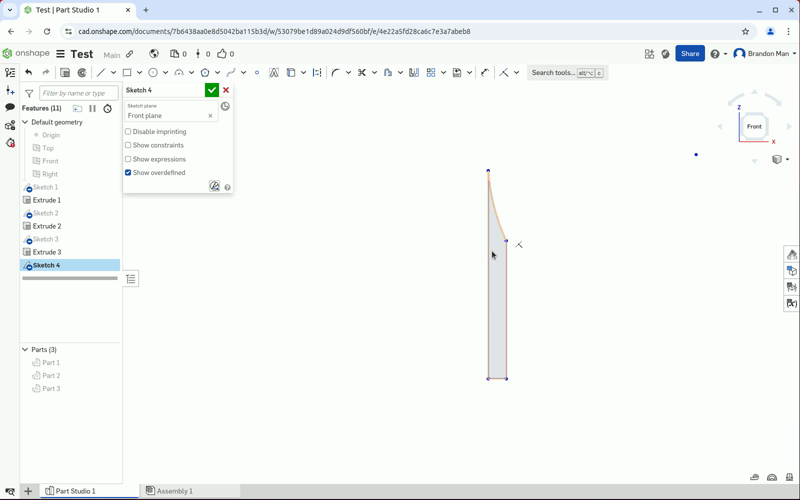
scroll(6)
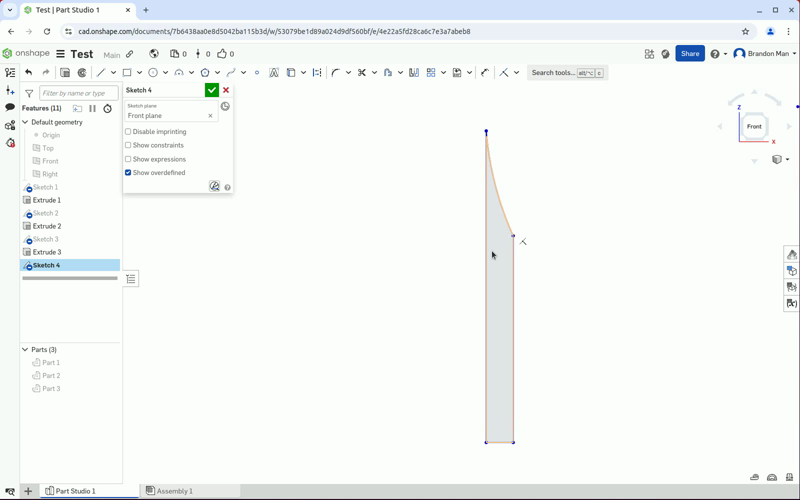
scroll(6)
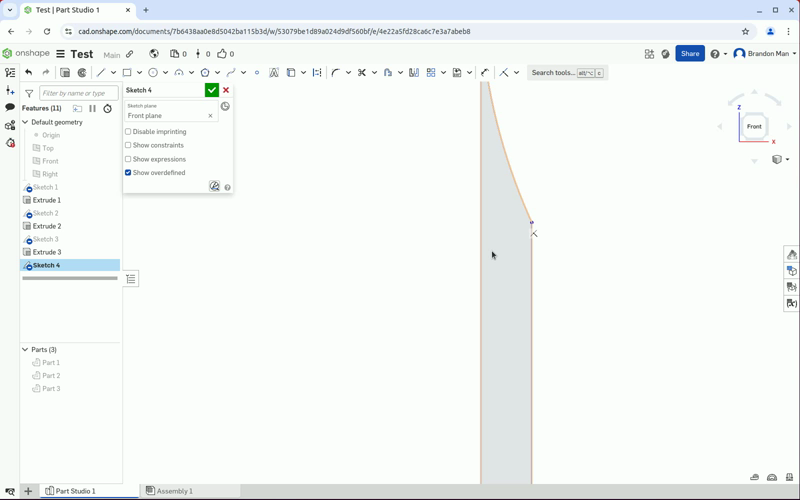
click(492, 250)
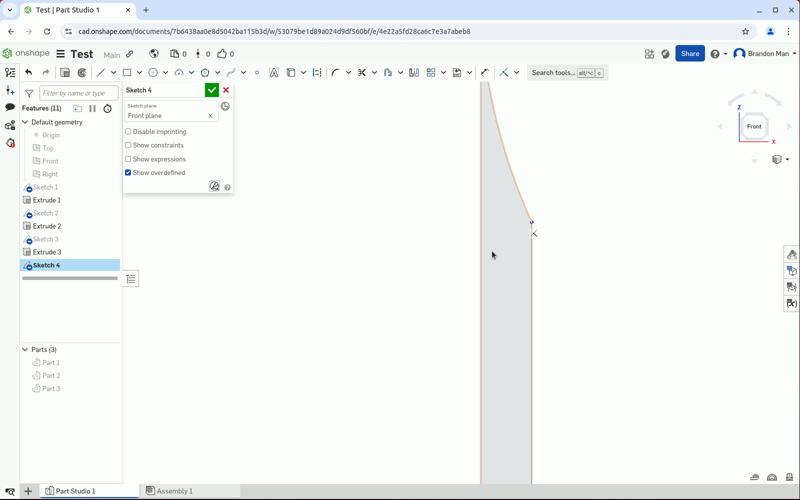
scroll(-6)
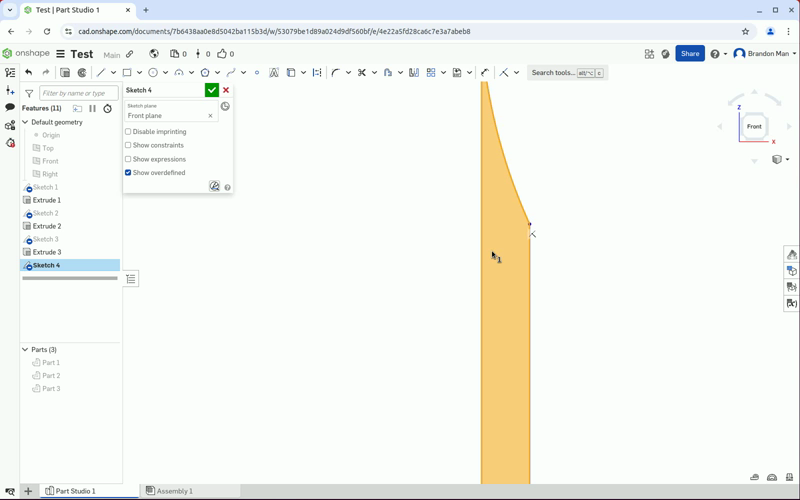
scroll(-6)
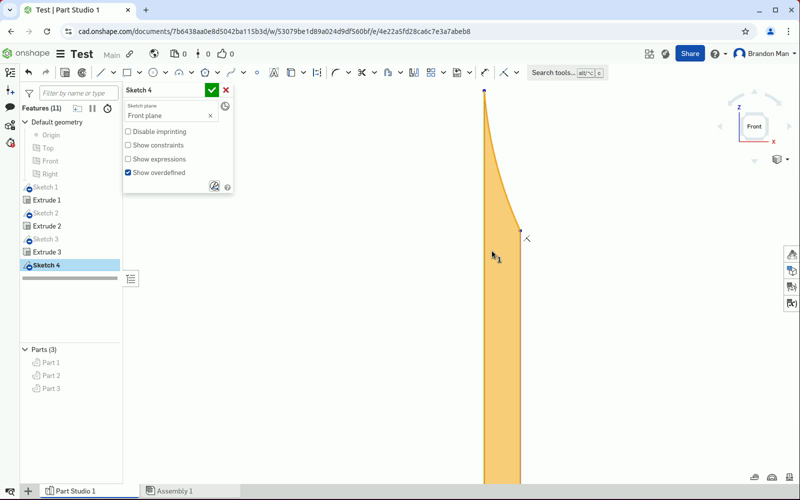
scroll(-6)
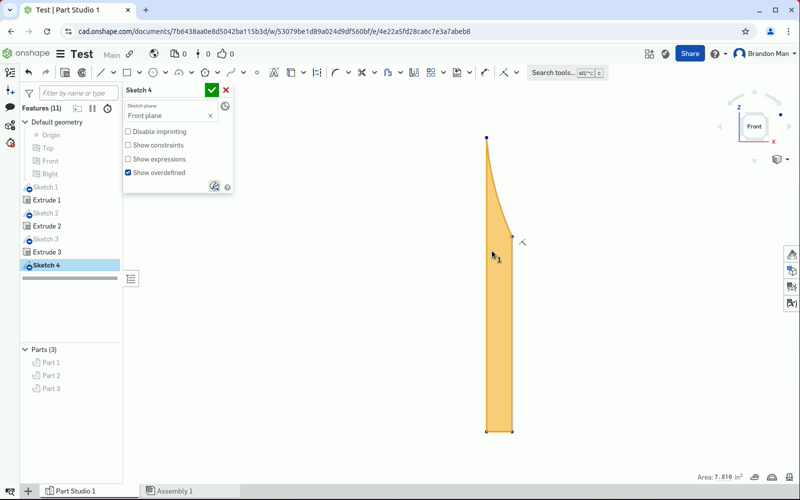
scroll(-6)
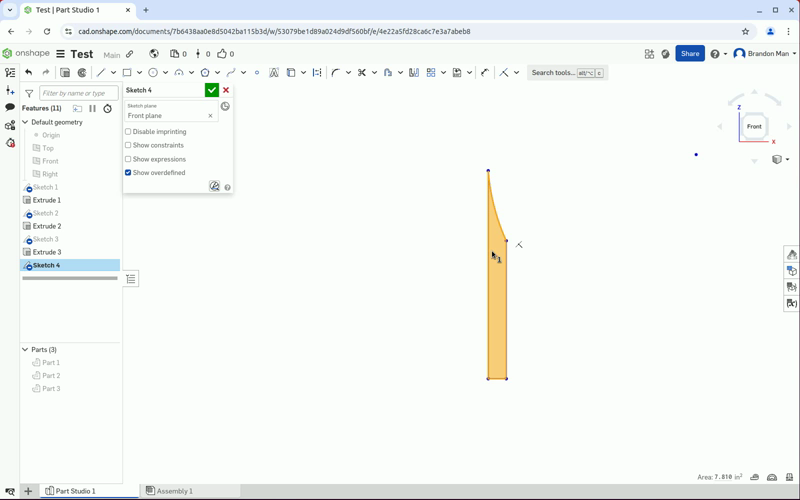
scroll(-6)
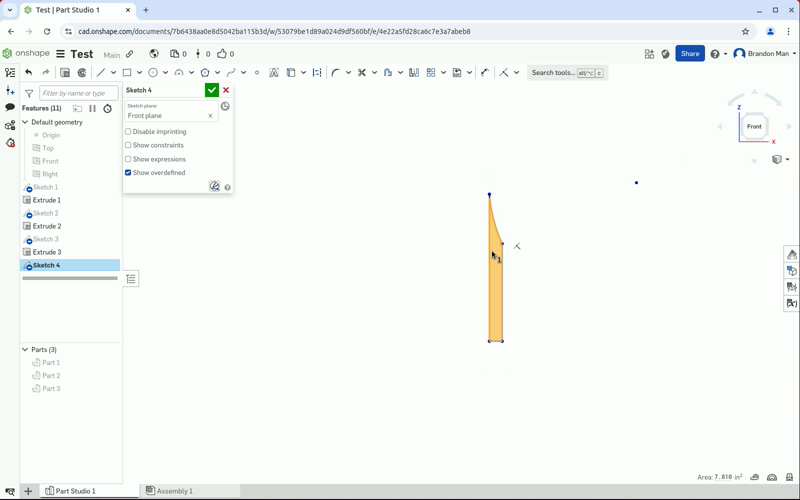
scroll(-6)
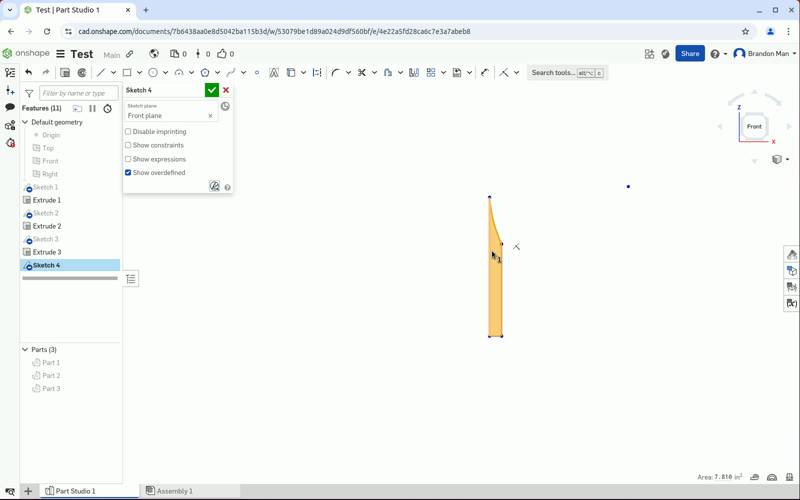
scroll(-6)
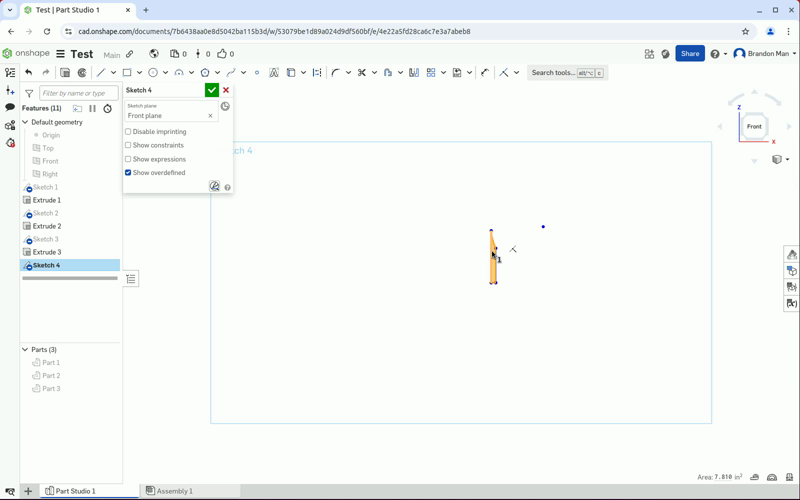
mouse_move(73, 352)
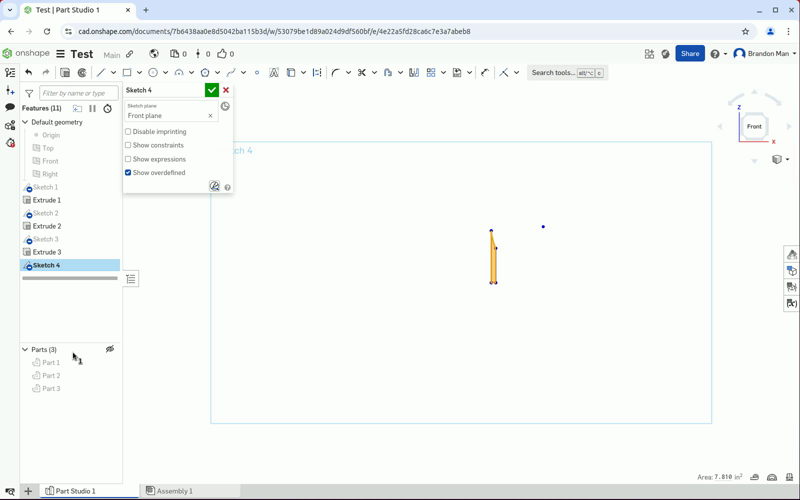
key(shift+y)
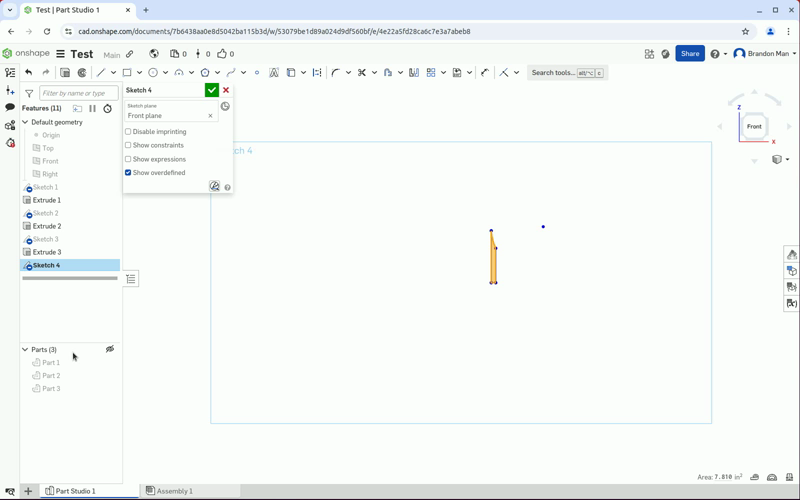
key(shift+e)
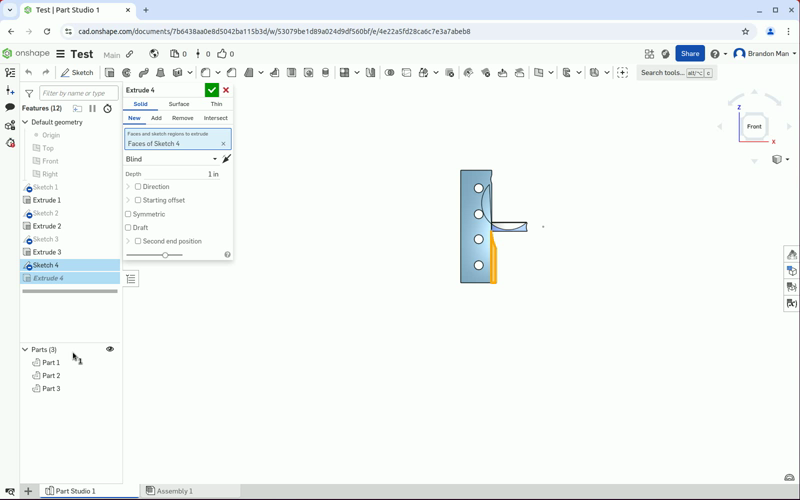
mouse_move(143, 106)
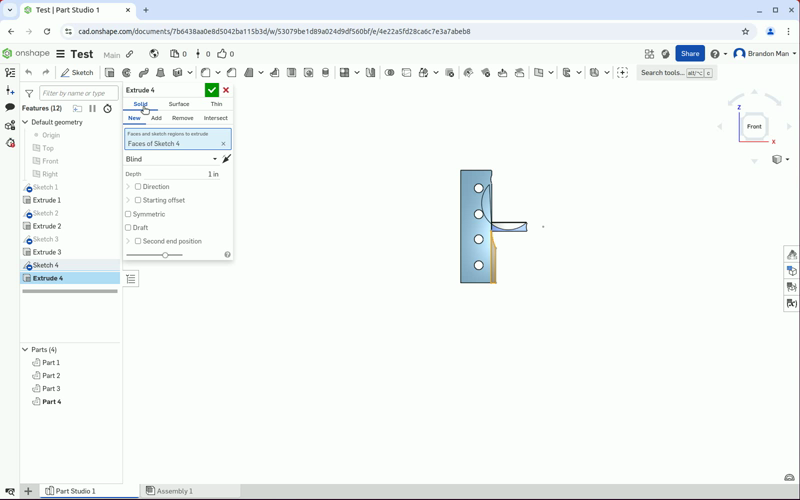
click(143, 106)
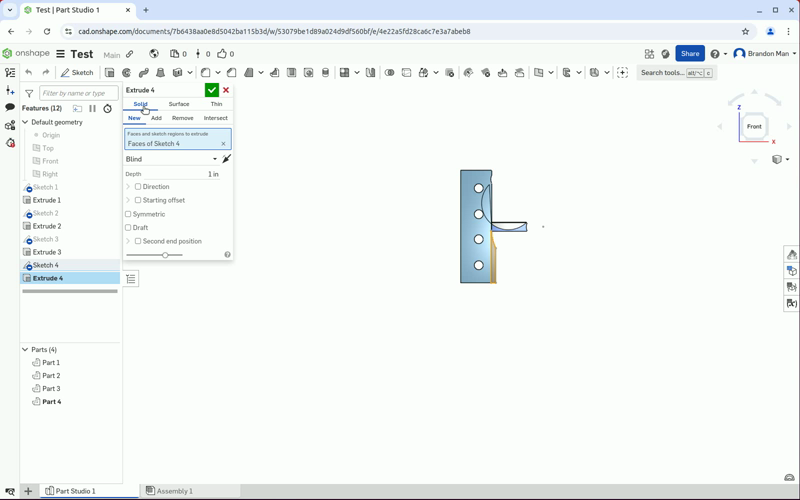
mouse_move(137, 120)
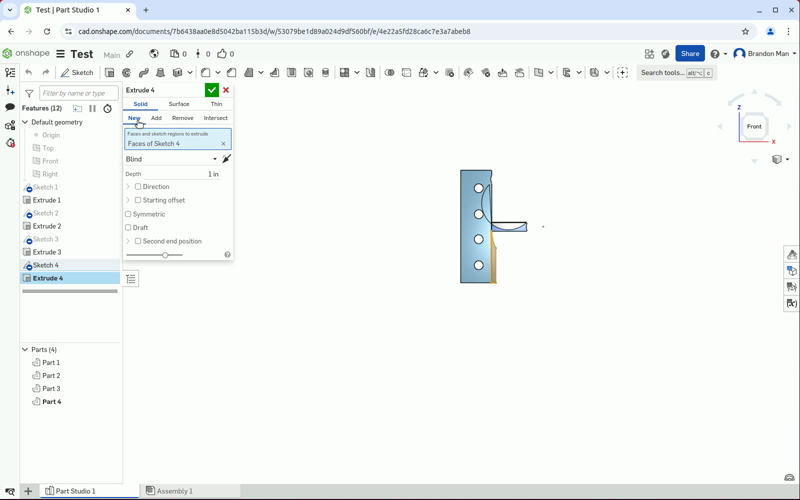
click(137, 120)
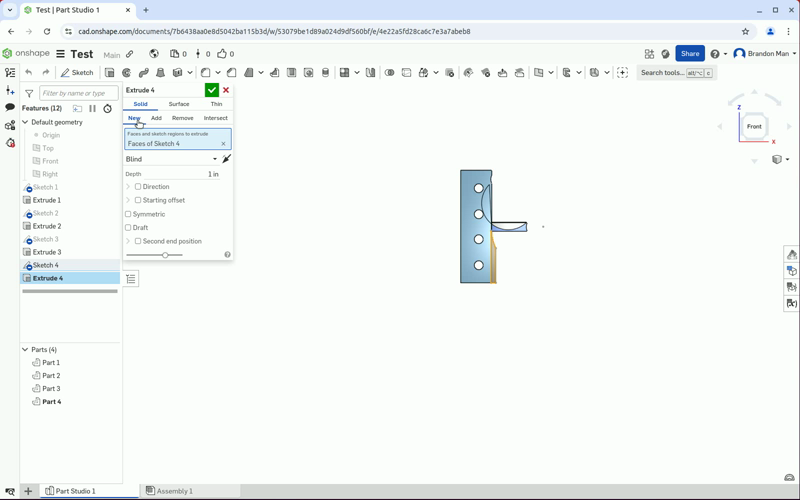
key(tab, 4)
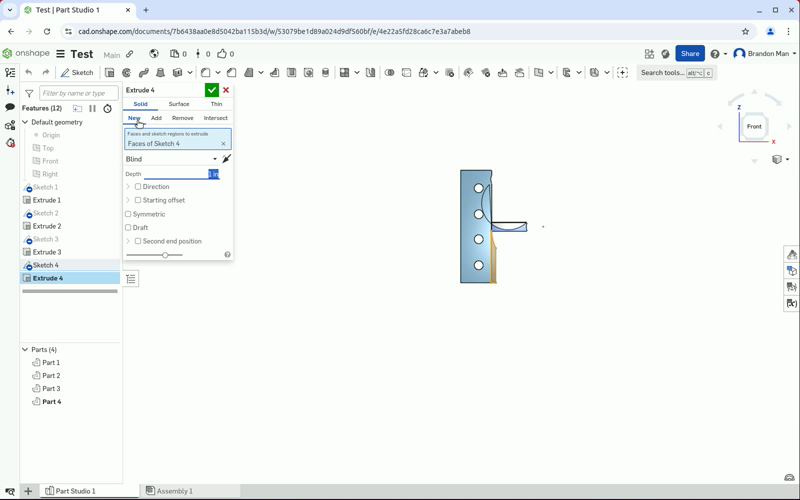
text(0.963)
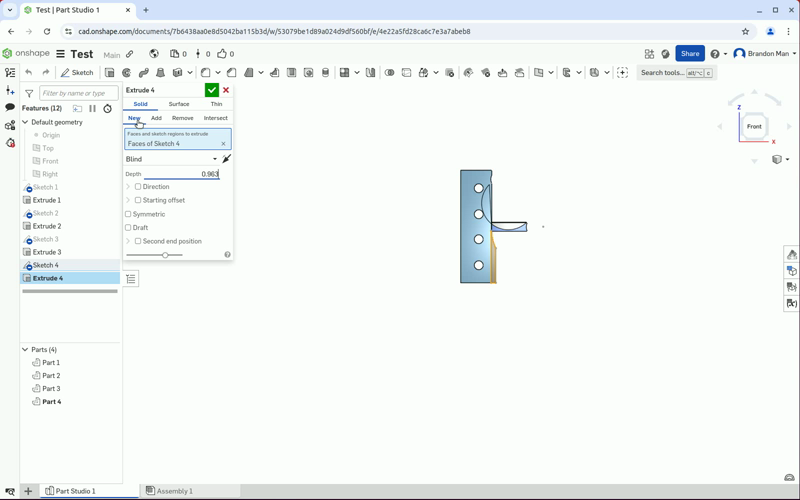
key(enter)
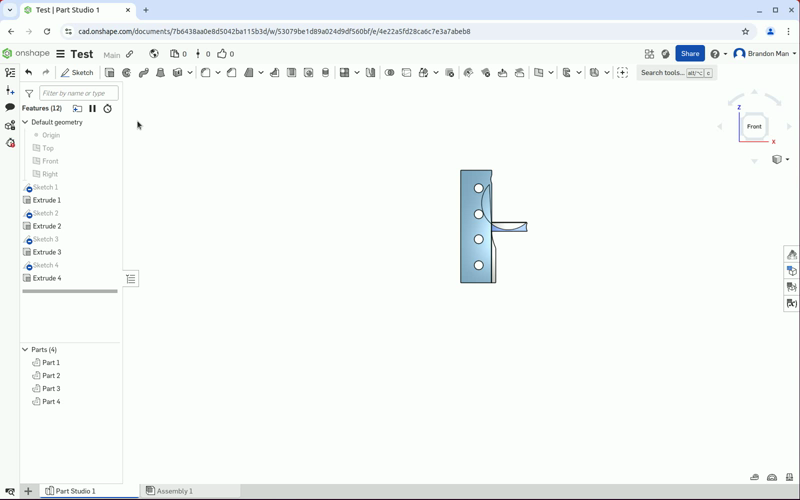
key(shift+h)
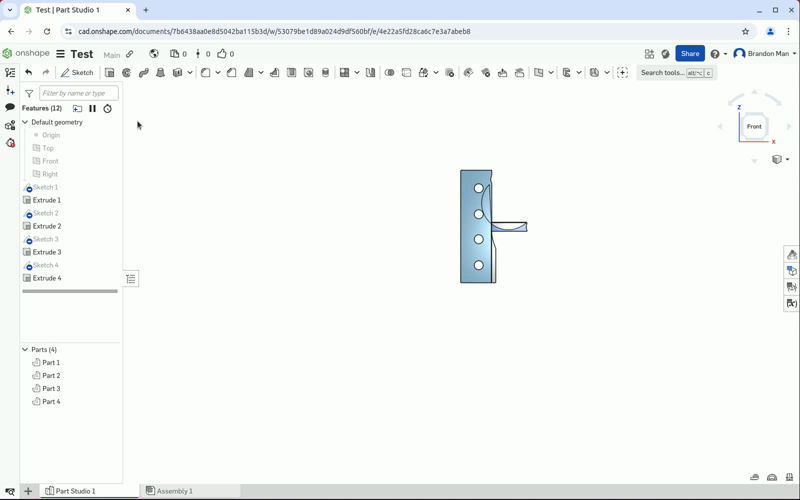
key(shift+h)
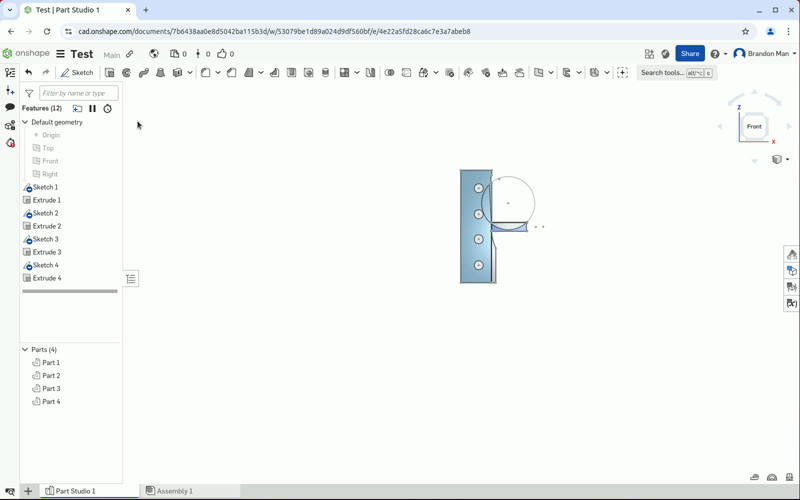
key(shift+7)
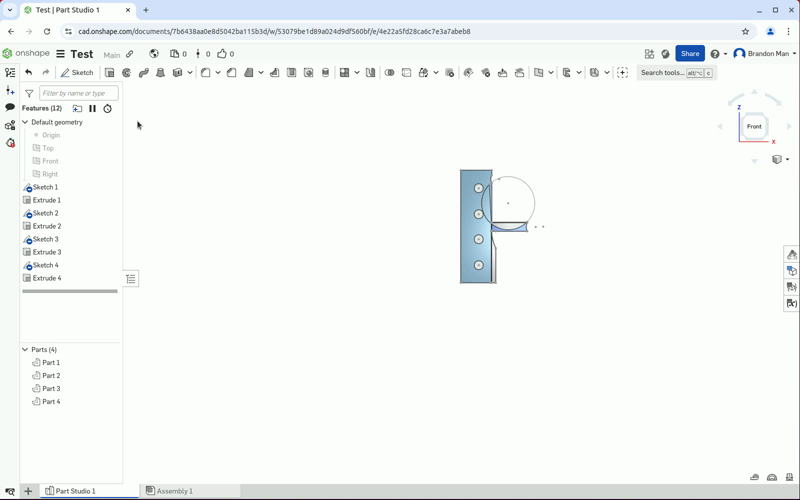
key(left, 2)
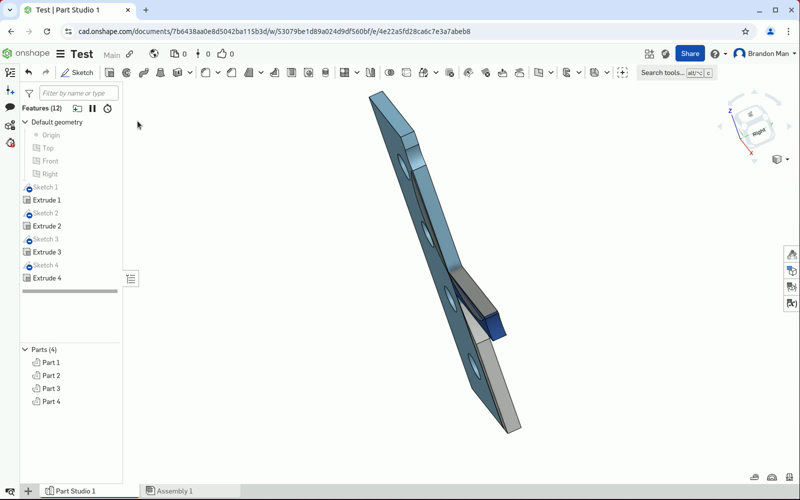
key(down, 2)
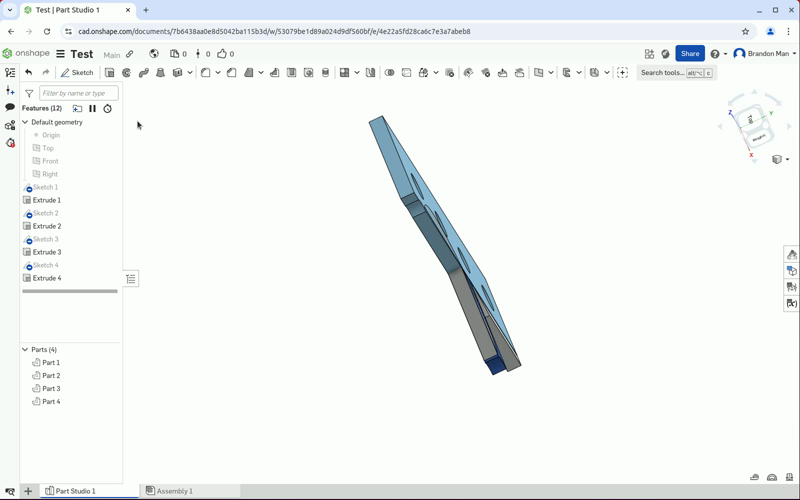
key(up, 2)
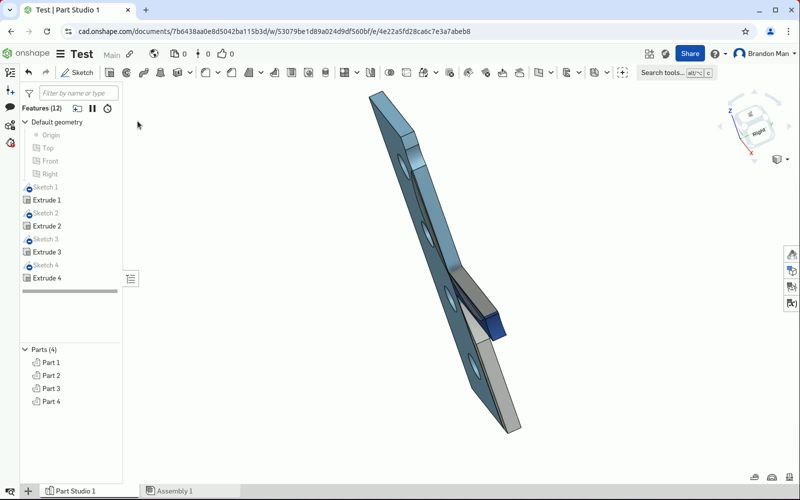
key(right, 2)
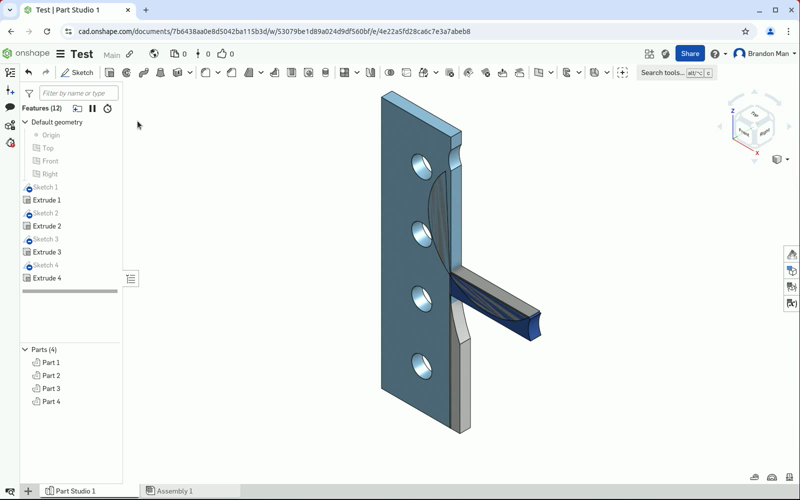
mouse_move(73, 189)
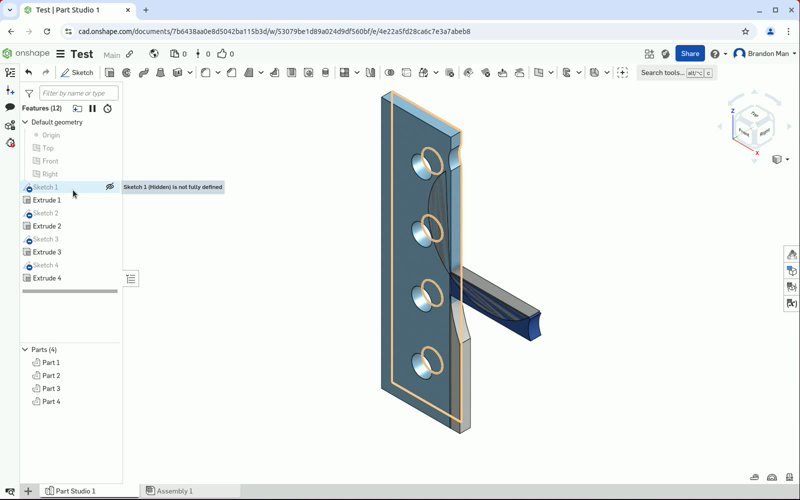
click(73, 189)